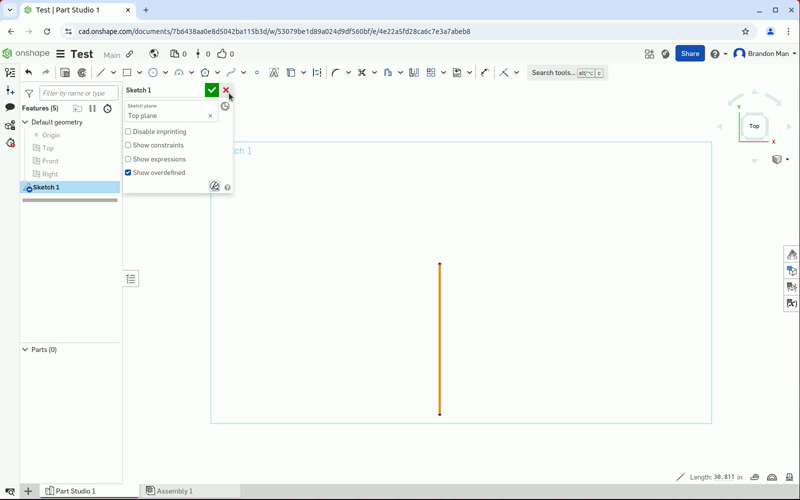
key(shift+h)
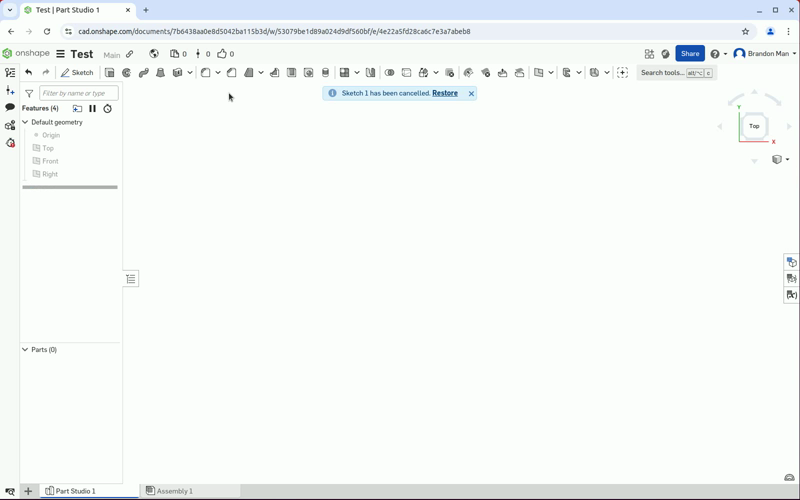
mouse_move(73, 352)
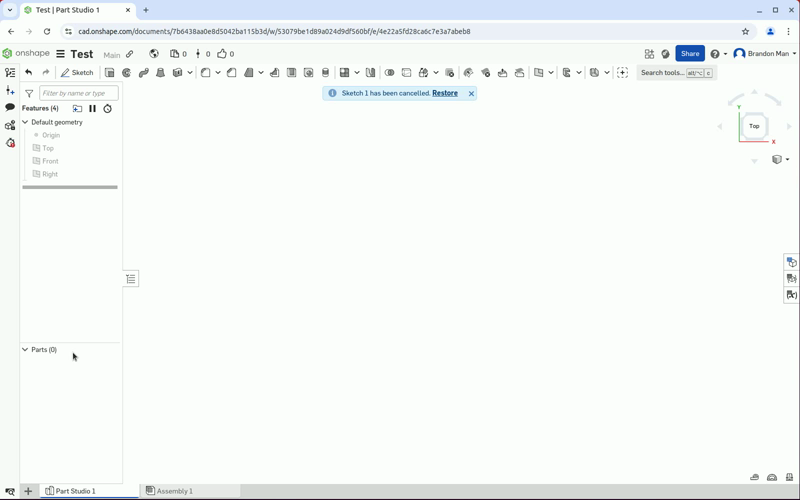
key(y)
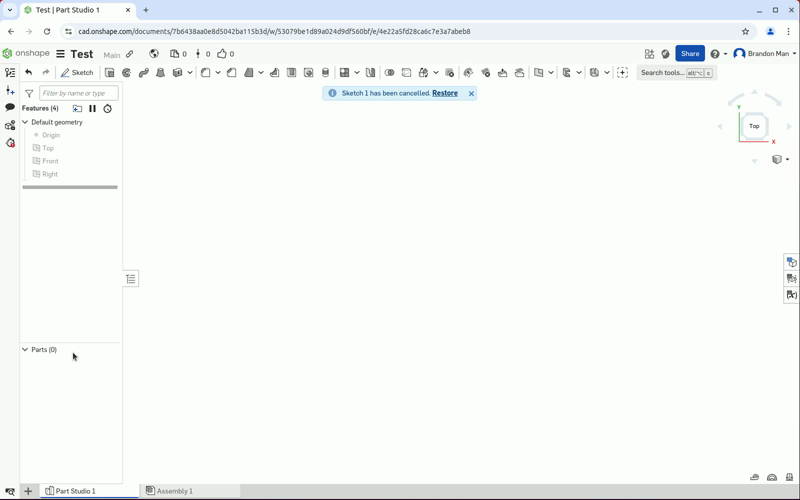
key(shift+p)
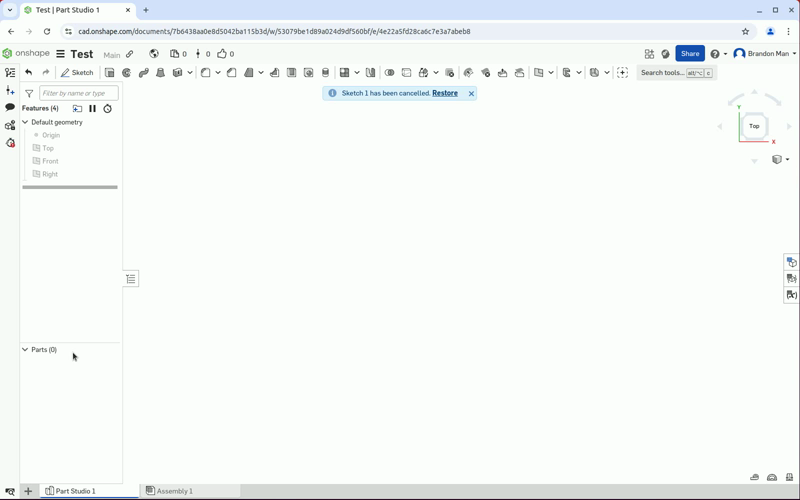
key(space)
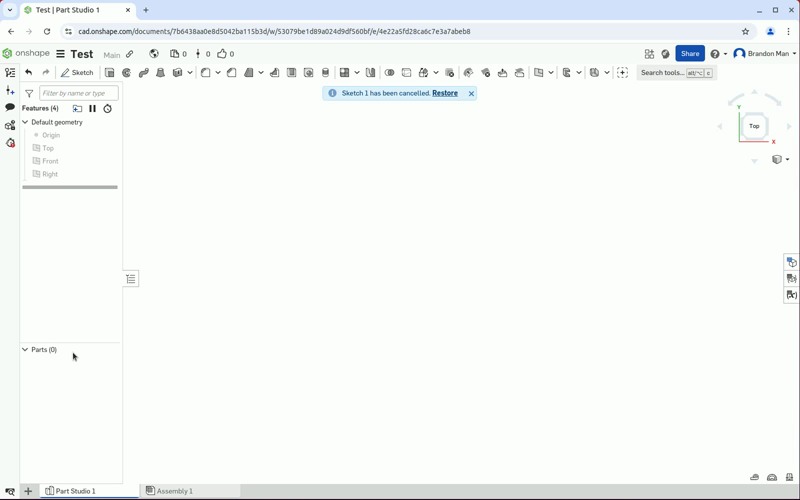
key_down(shift)
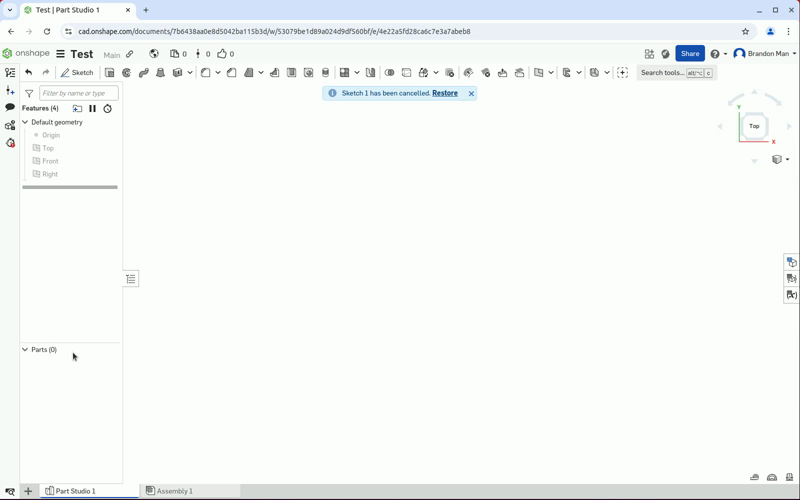
key(up)
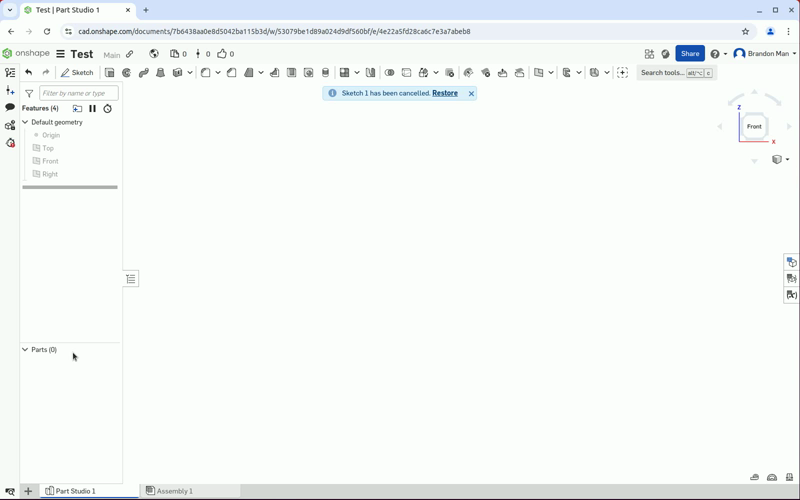
key_up(shift)
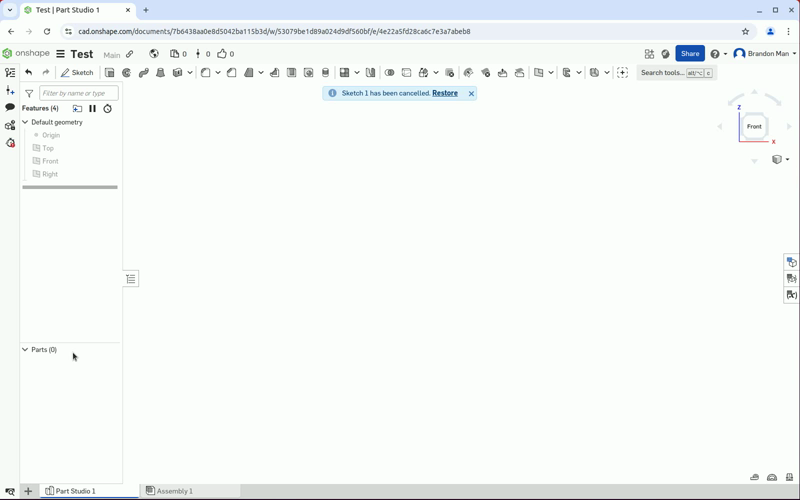
mouse_move(73, 352)
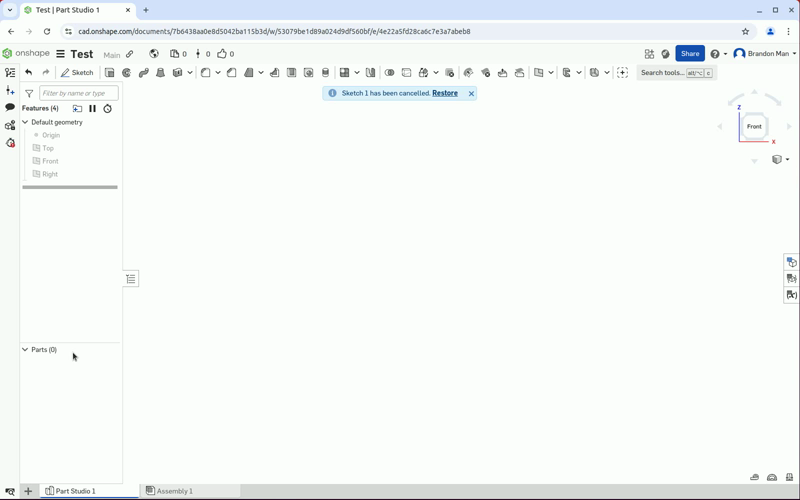
key(shift+y)
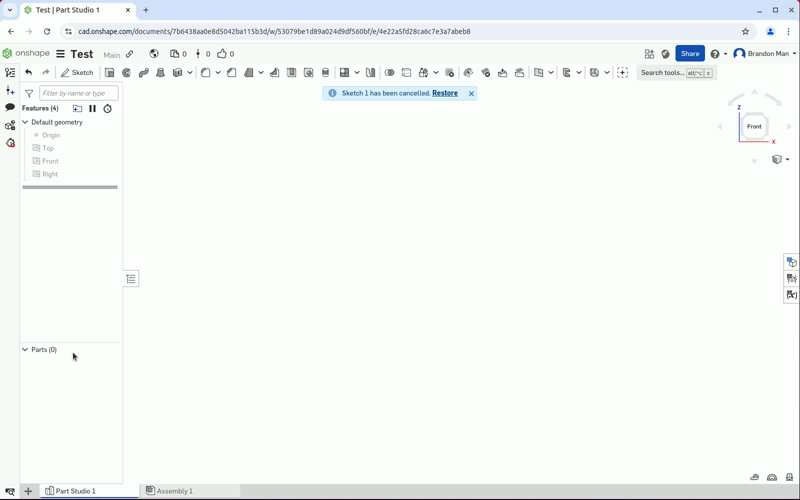
key(shift+s)
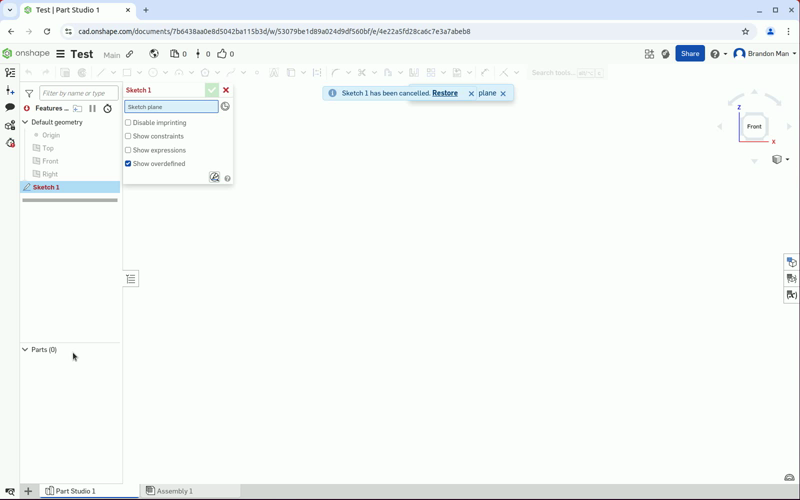
mouse_move(73, 163)
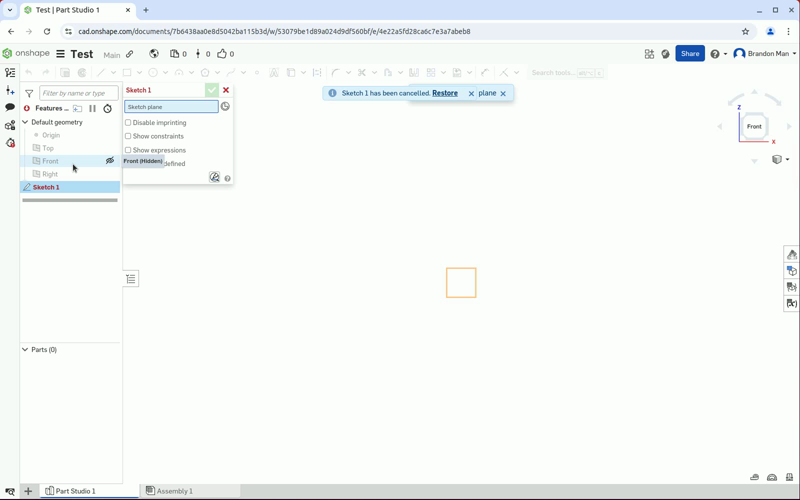
click(73, 163)
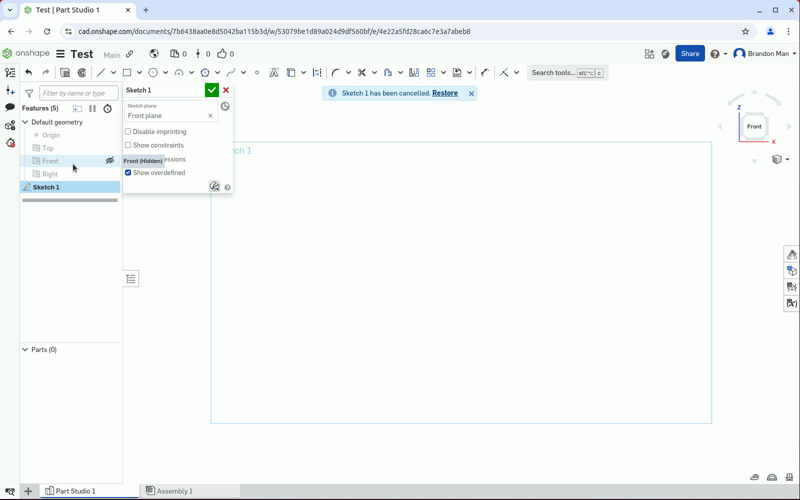
mouse_move(73, 352)
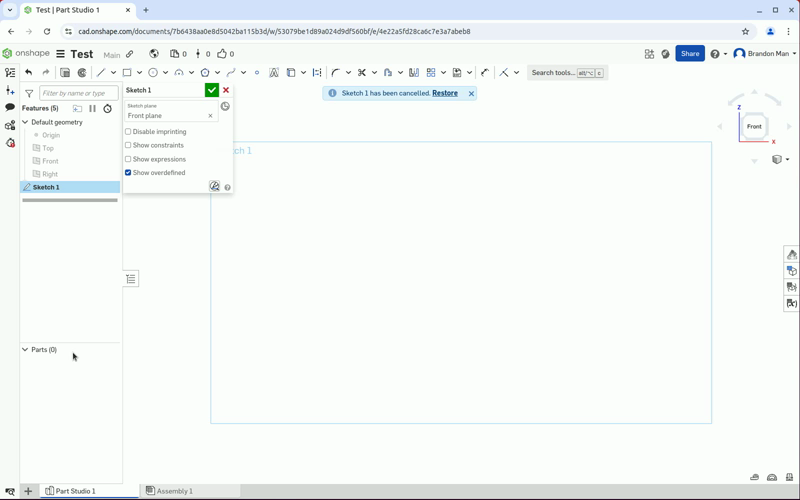
key(y)
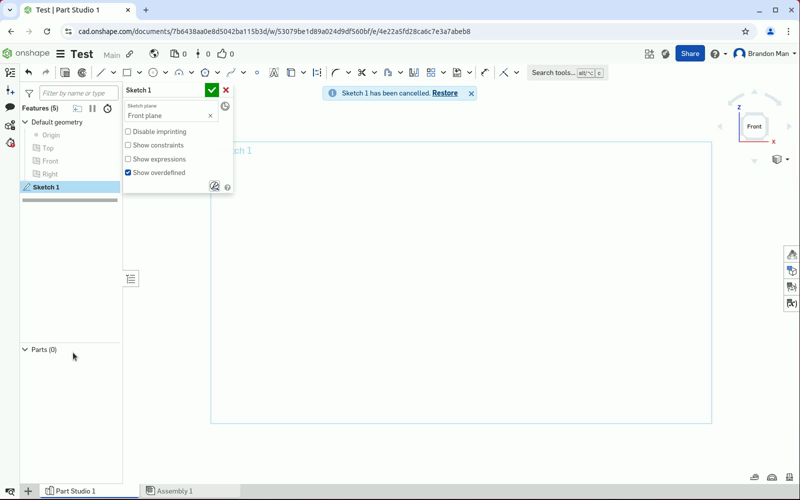
key(l)
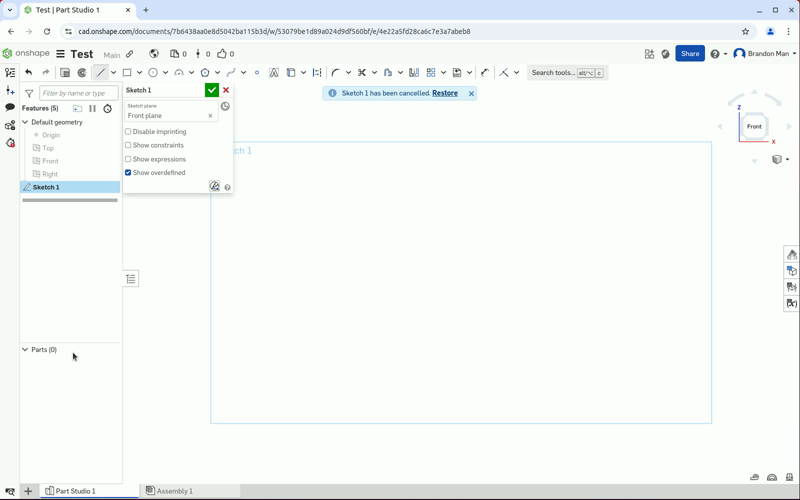
key_down(shift)
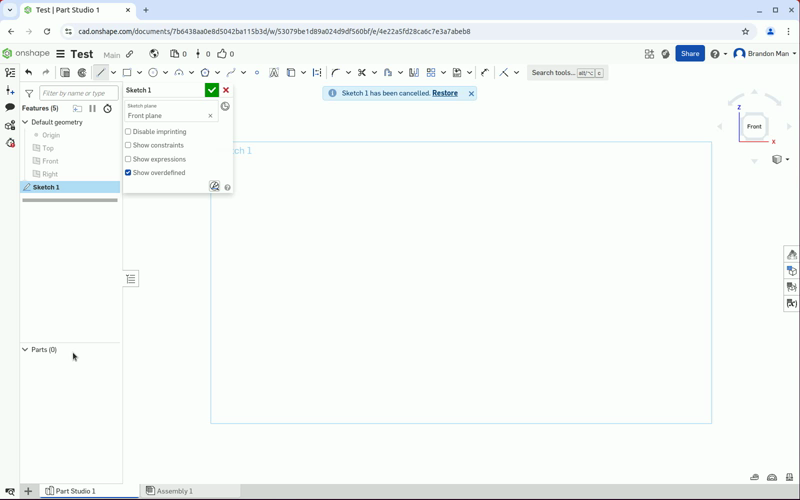
mouse_move(436, 348)
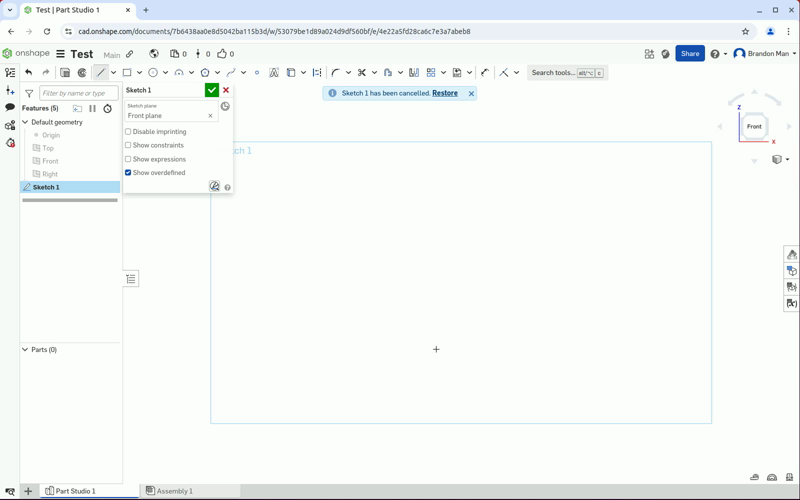
click(436, 348)
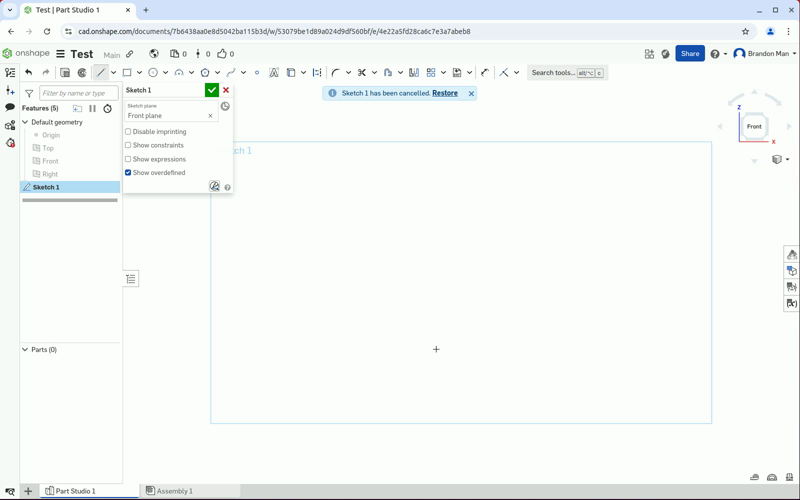
key_up(shift)
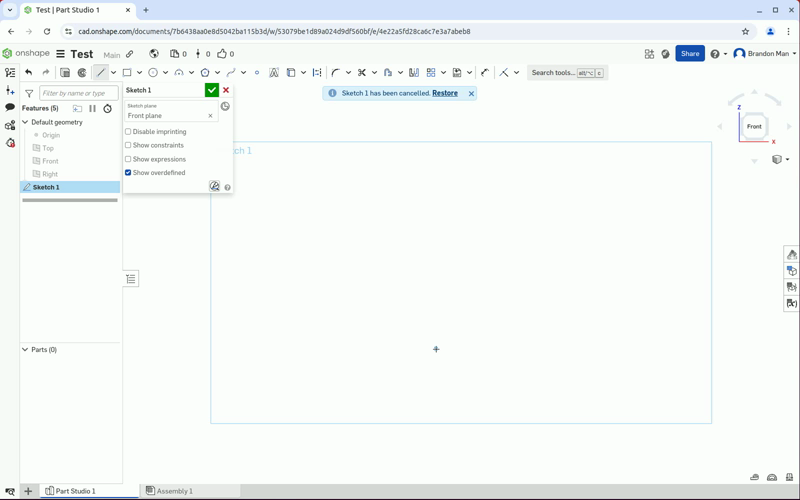
key_down(shift)
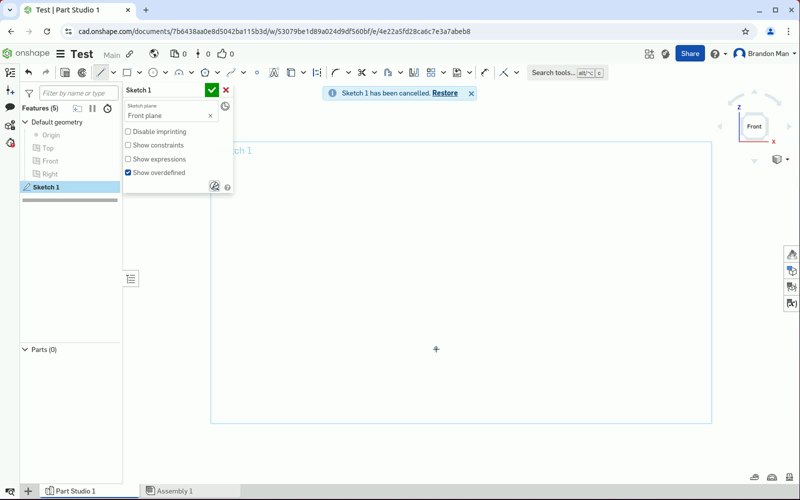
mouse_move(466, 348)
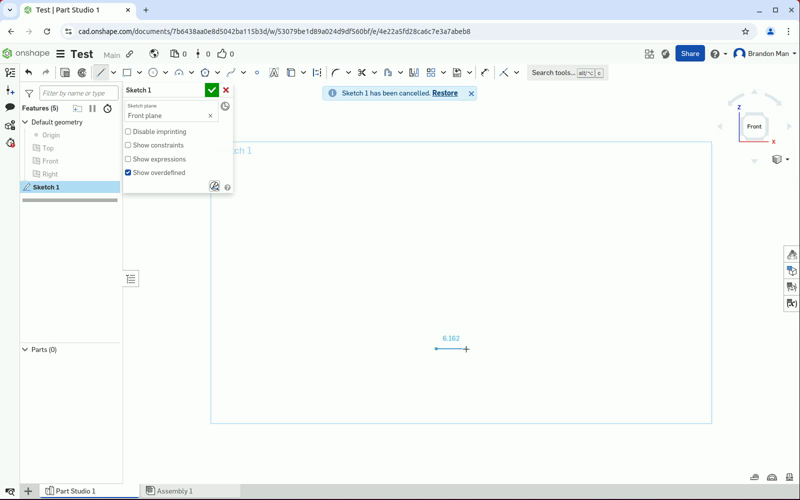
mouse_move(484, 348)
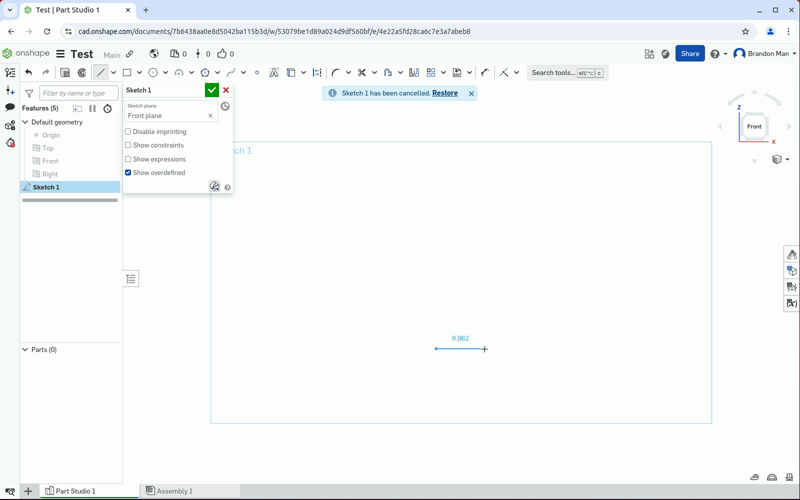
click(484, 348)
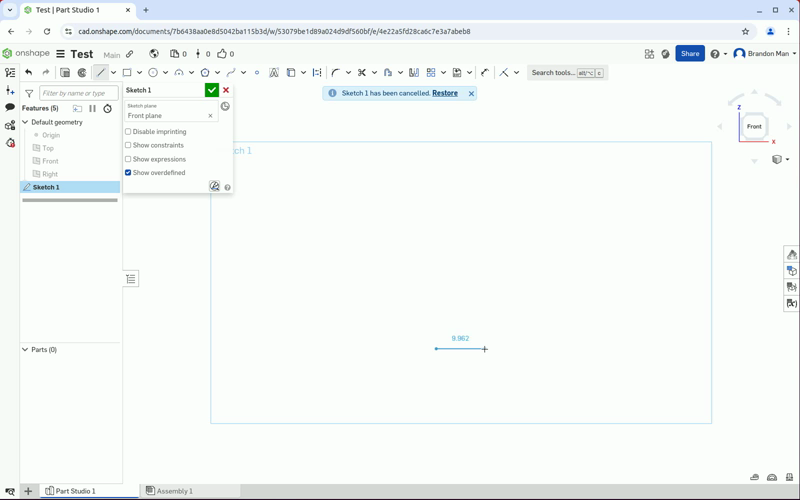
key_up(shift)
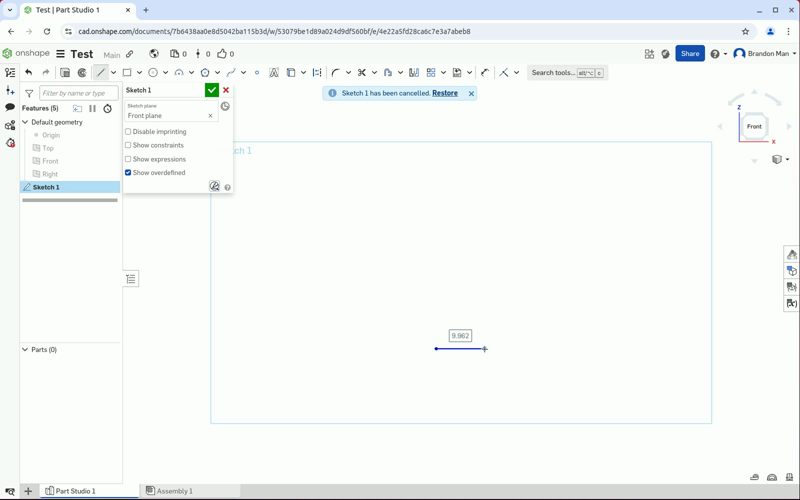
key_down(shift)
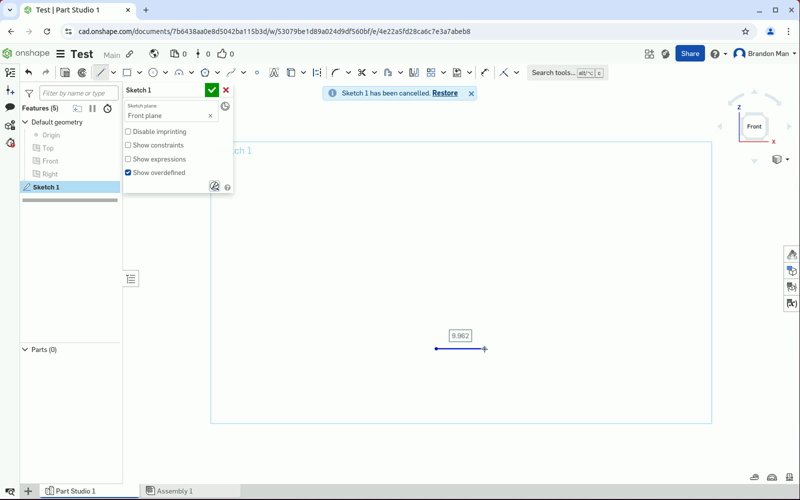
mouse_move(484, 217)
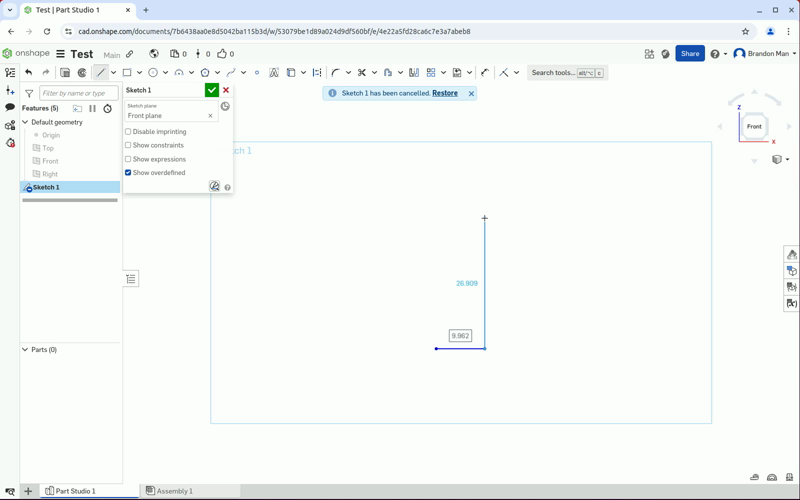
click(484, 217)
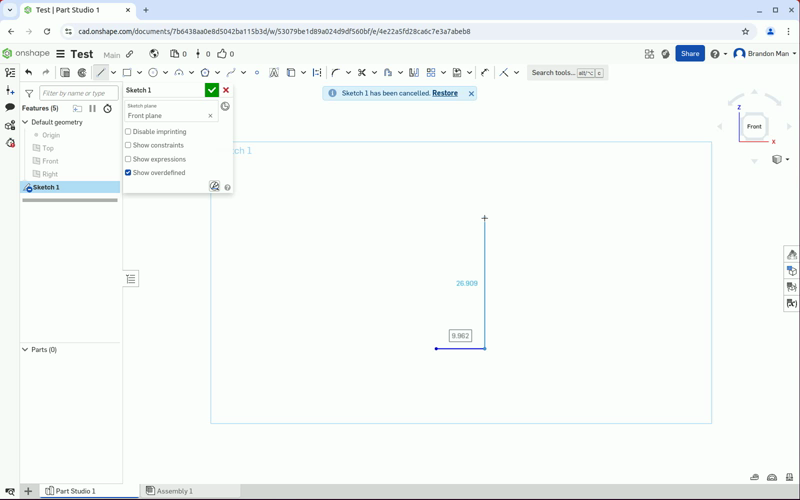
key_up(shift)
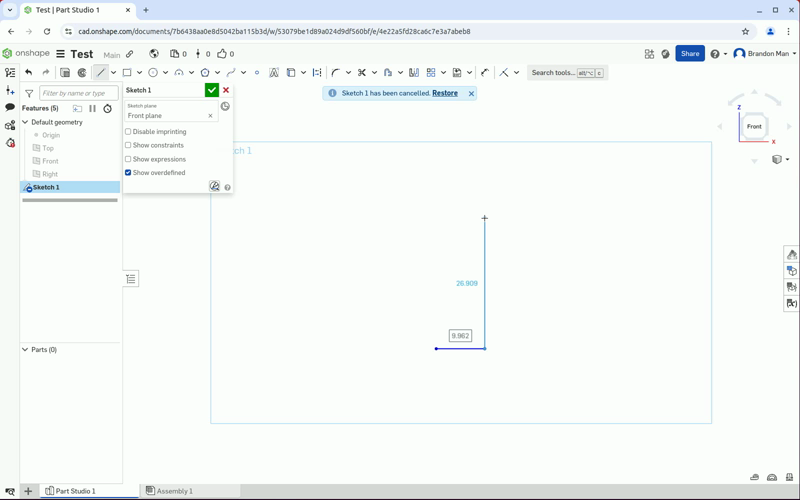
key_down(shift)
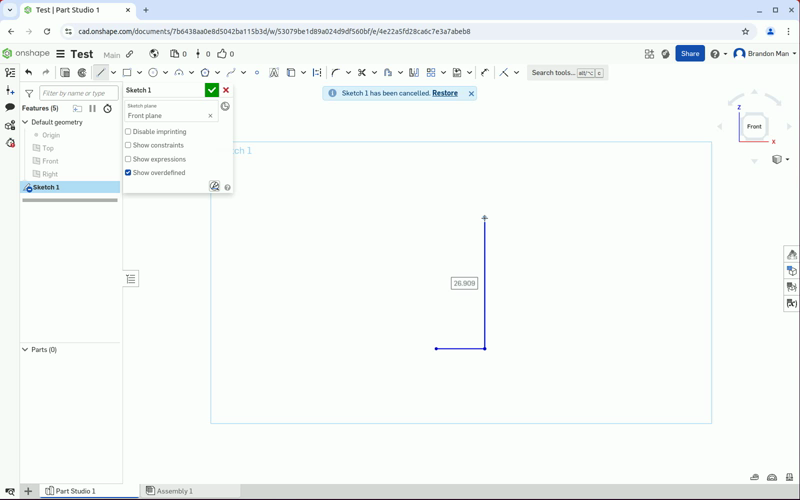
mouse_move(514, 217)
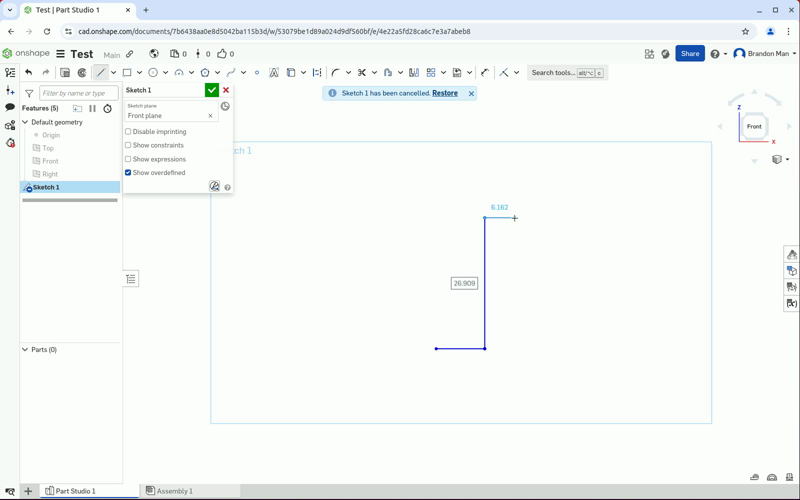
mouse_move(436, 217)
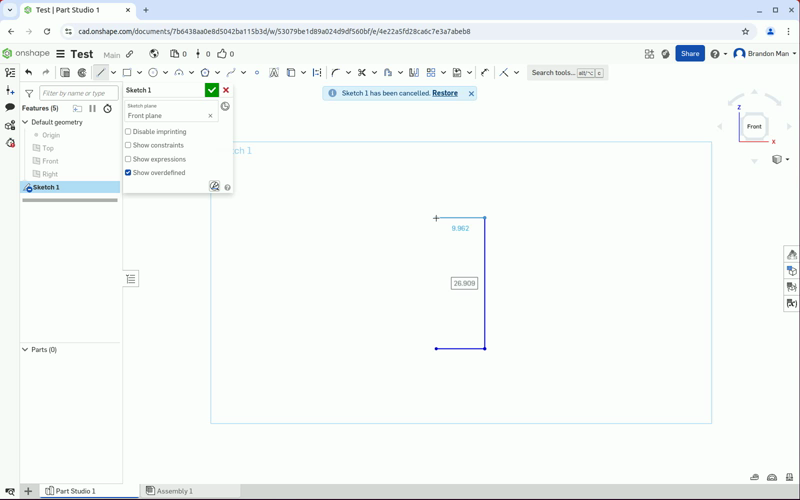
click(436, 217)
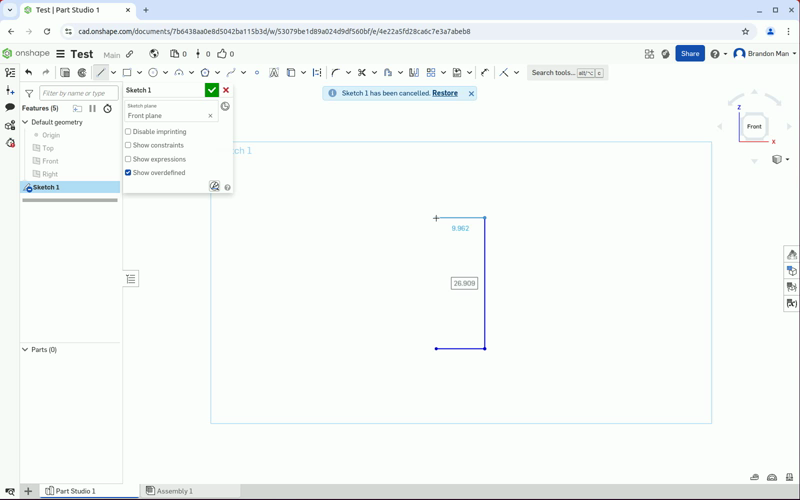
key_up(shift)
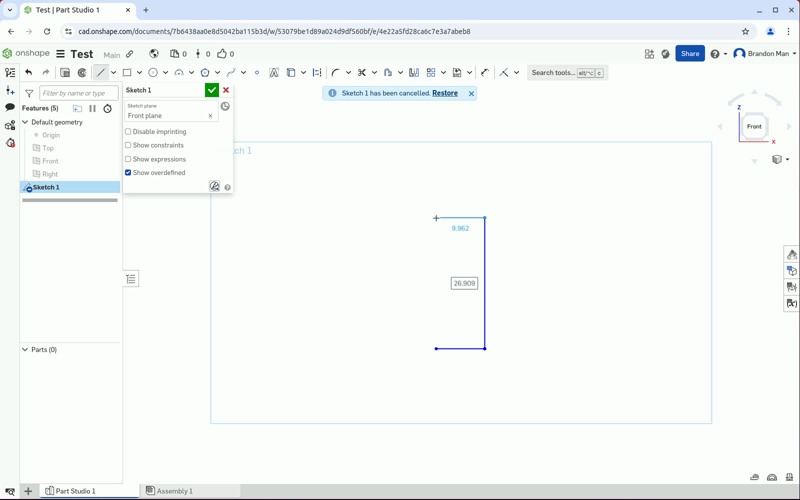
key_down(shift)
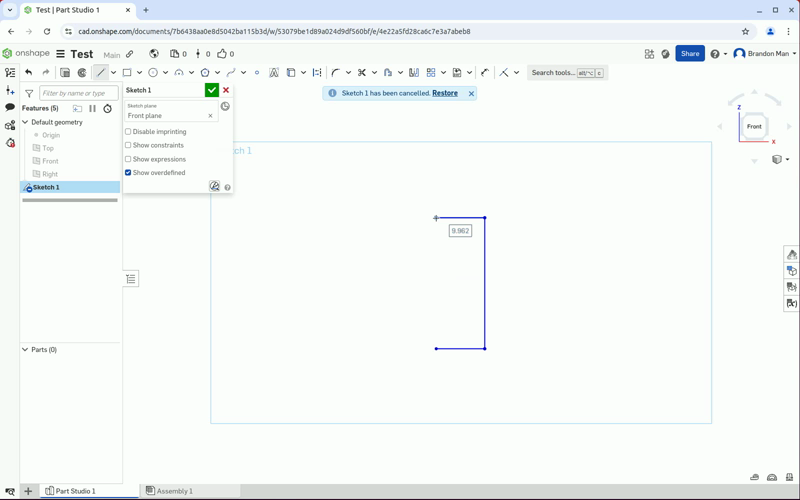
mouse_move(436, 348)
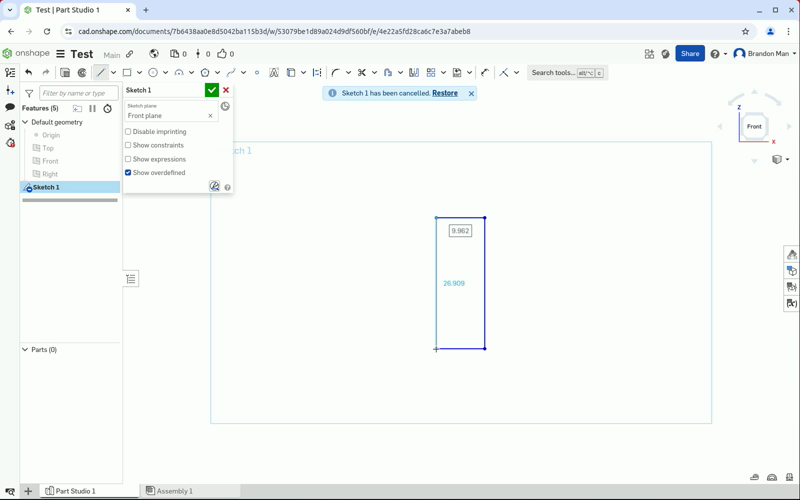
key_up(shift)
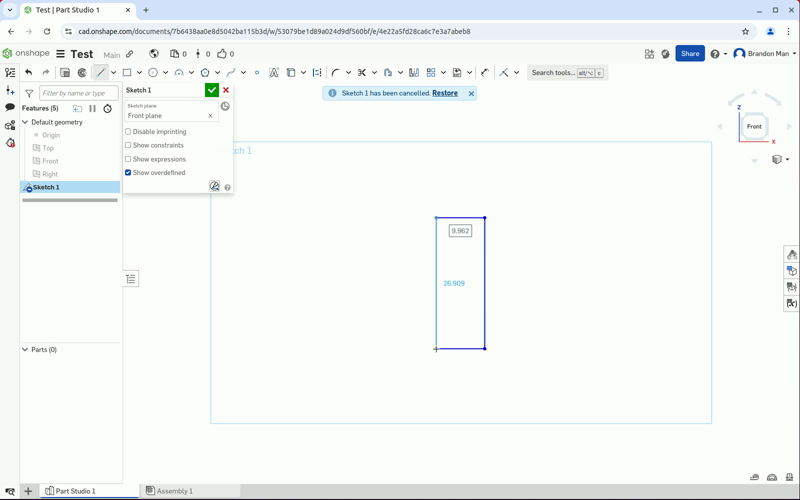
click(436, 348)
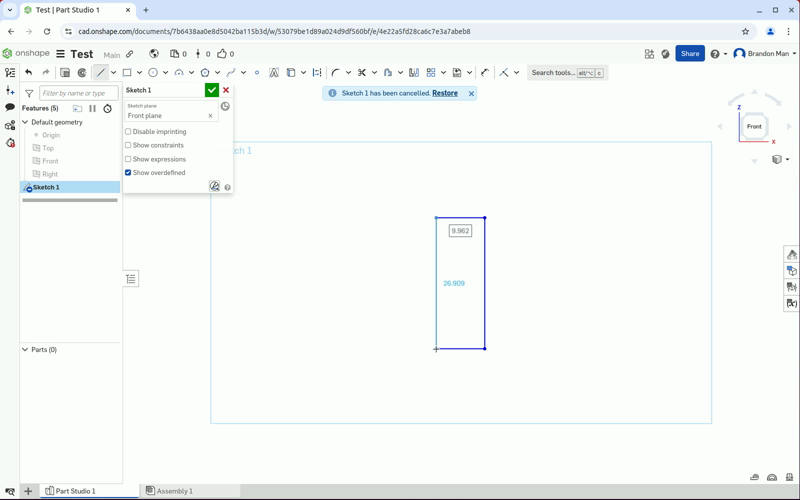
key(esc)
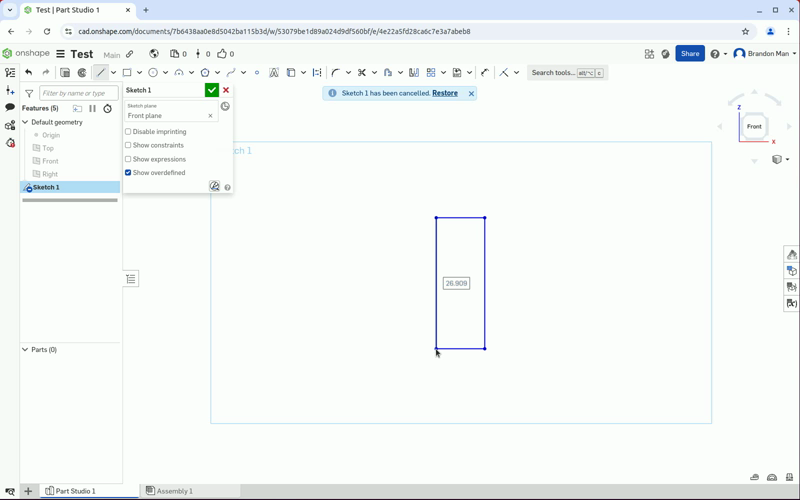
mouse_move(474, 267)
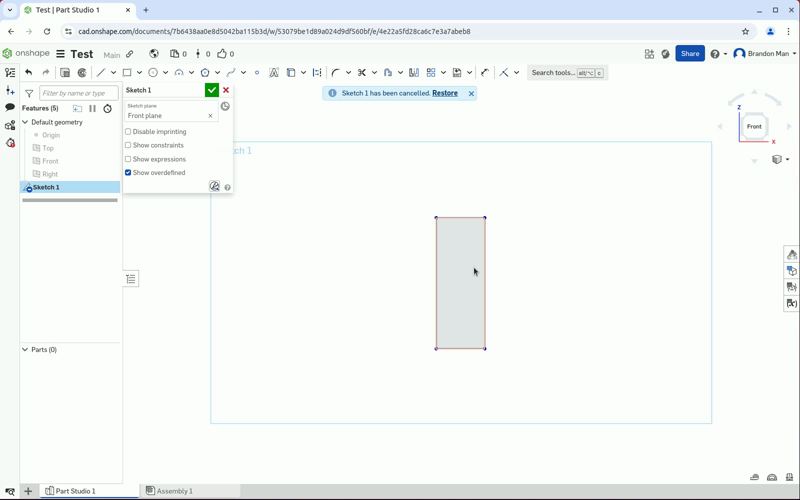
click(474, 267)
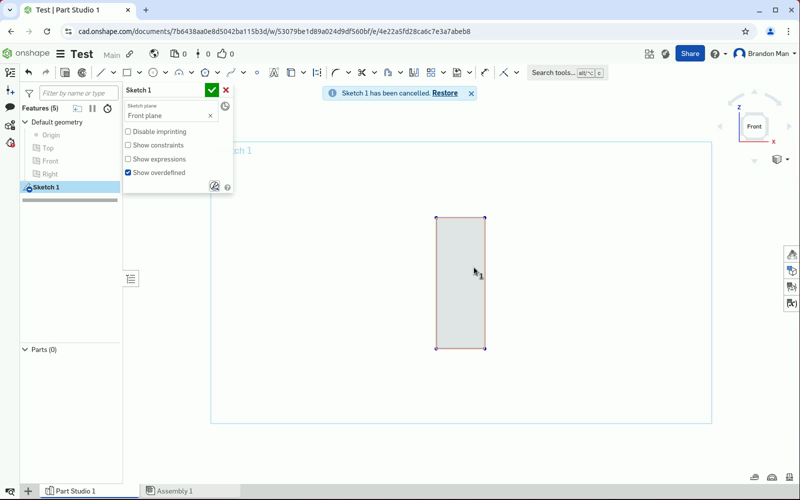
mouse_move(73, 352)
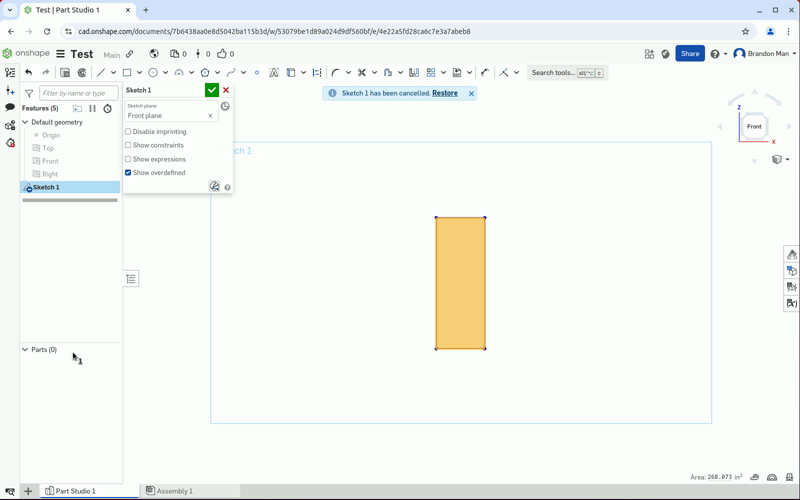
key(shift+y)
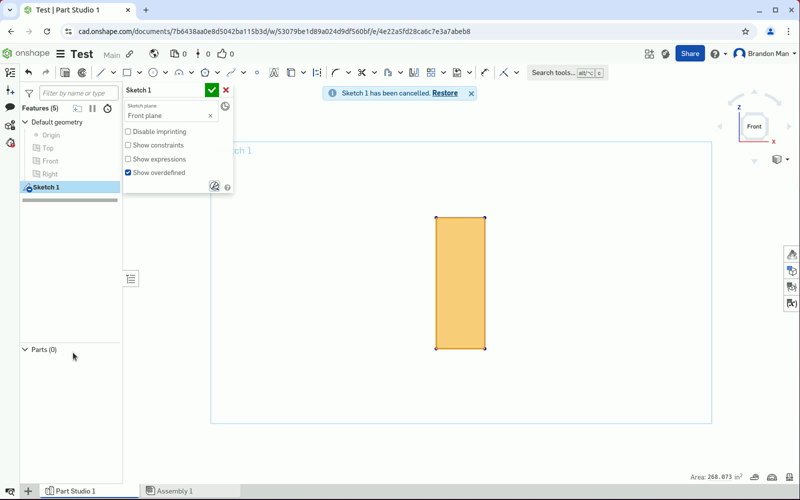
key(shift+e)
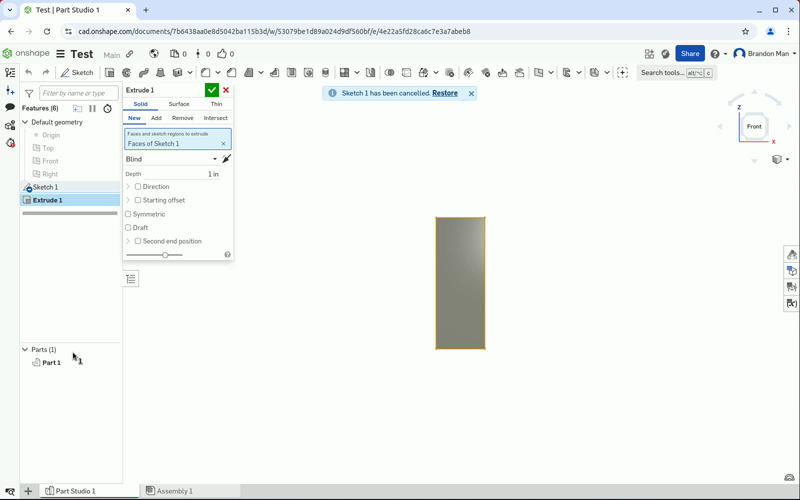
mouse_move(143, 106)
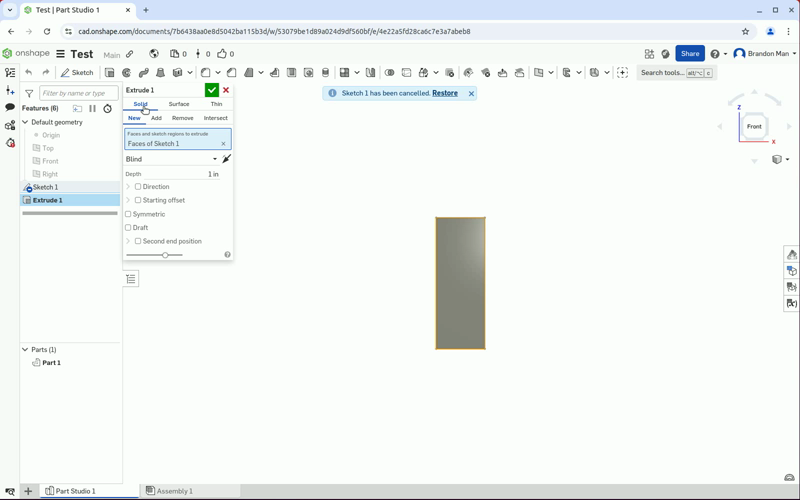
click(143, 106)
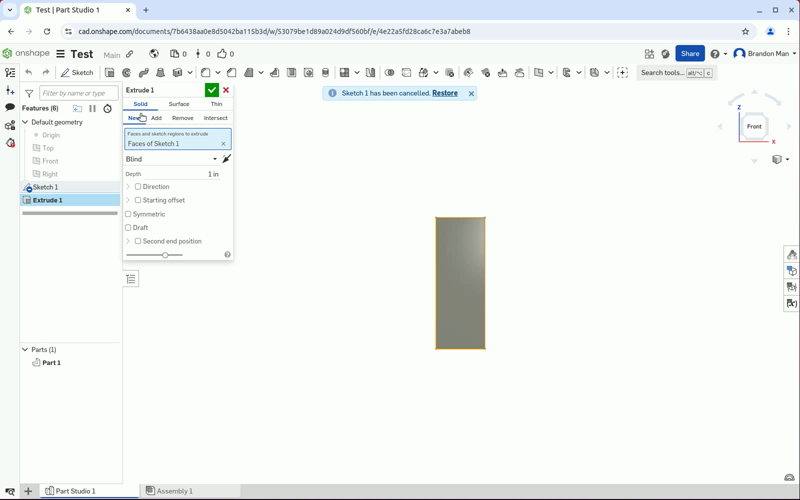
mouse_move(137, 120)
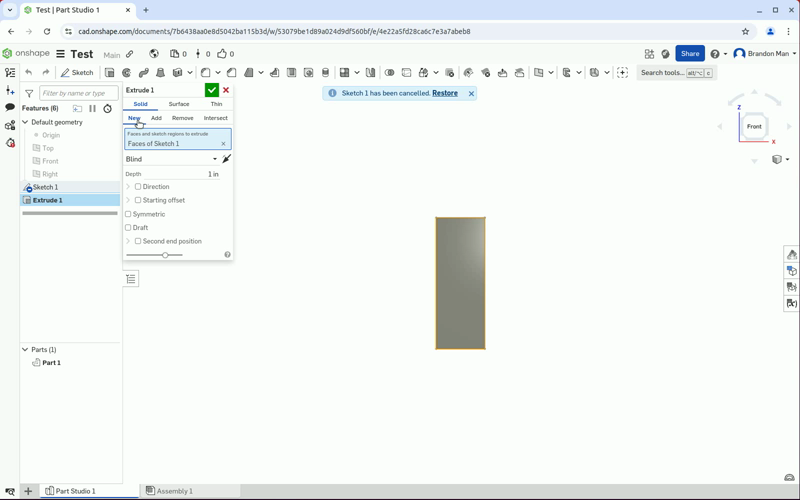
click(137, 120)
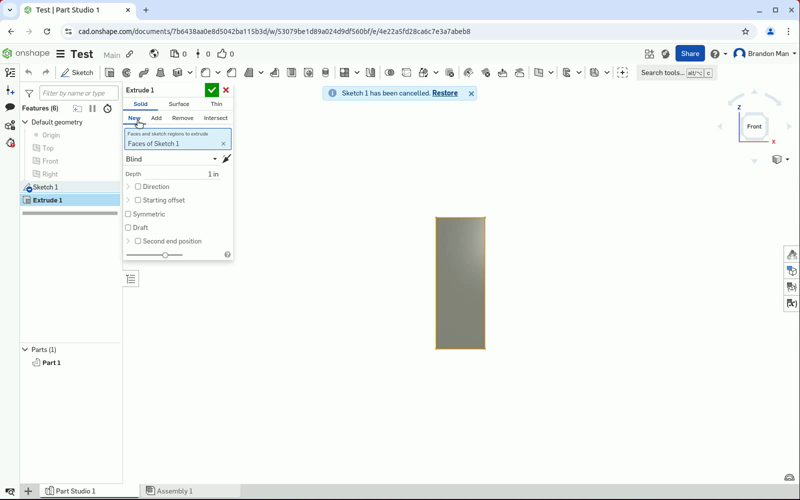
key(tab, 4)
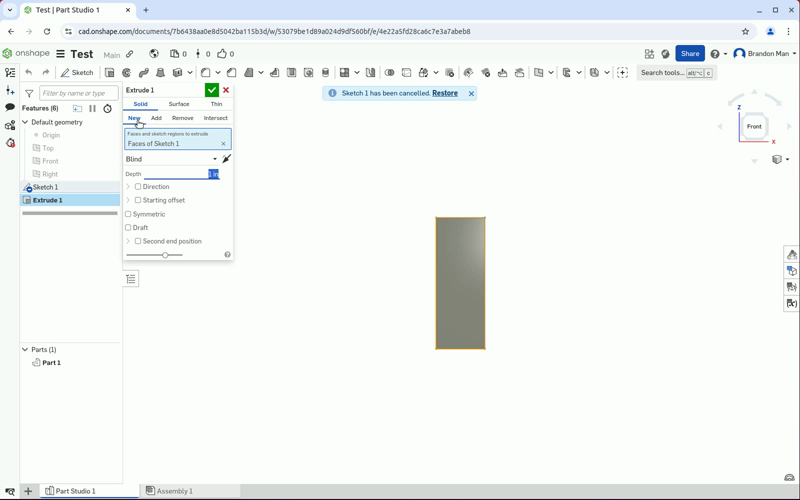
text(0.722)
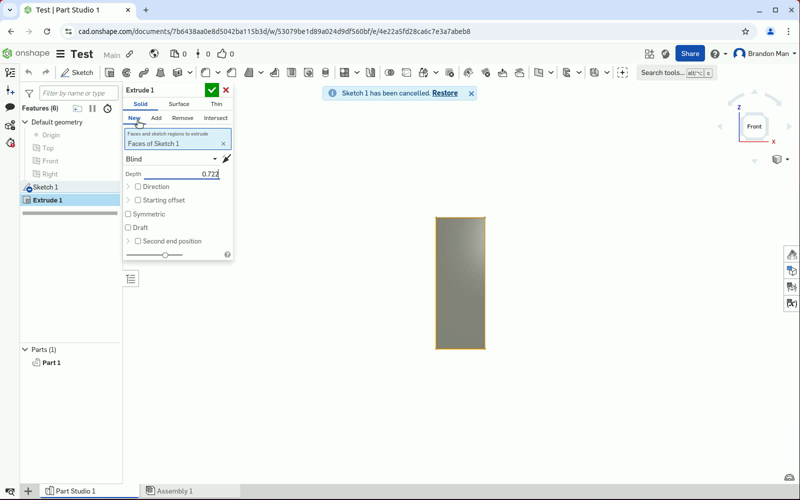
key(enter)
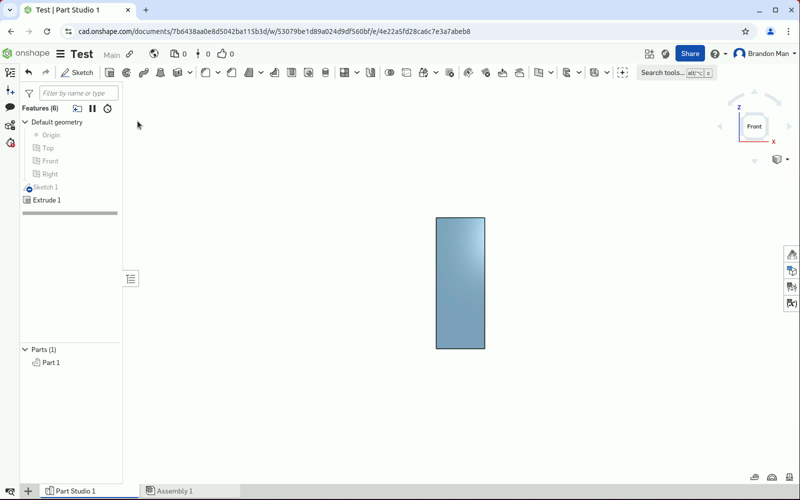
key(shift+h)
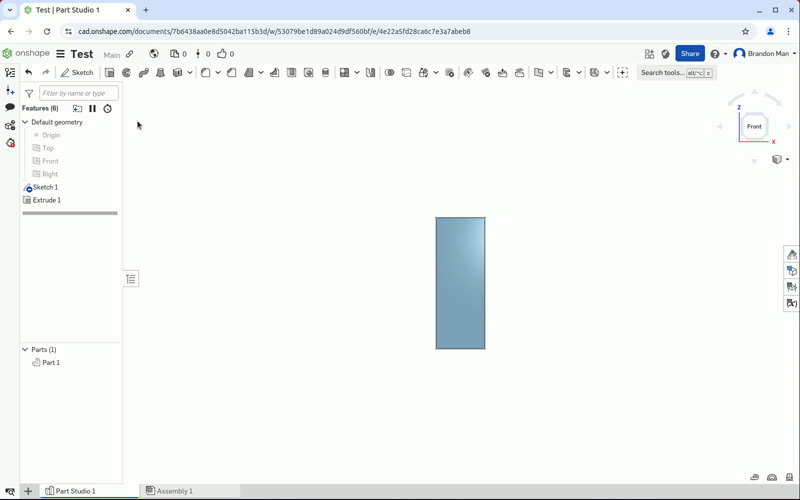
key(shift+h)
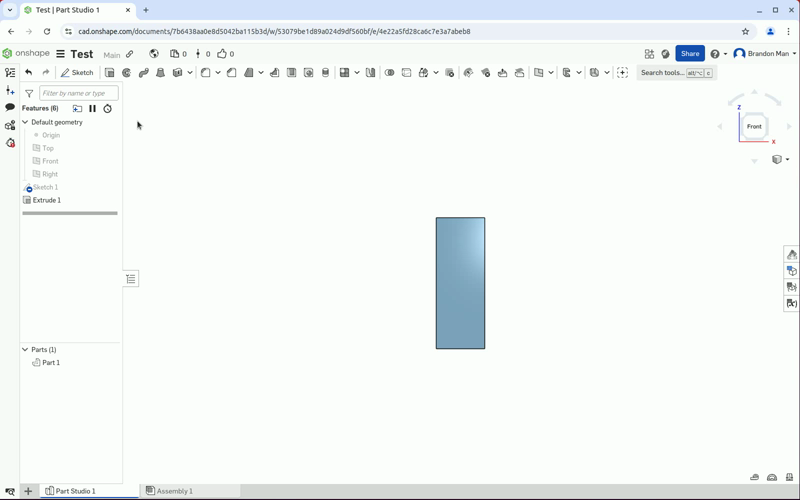
mouse_move(73, 189)
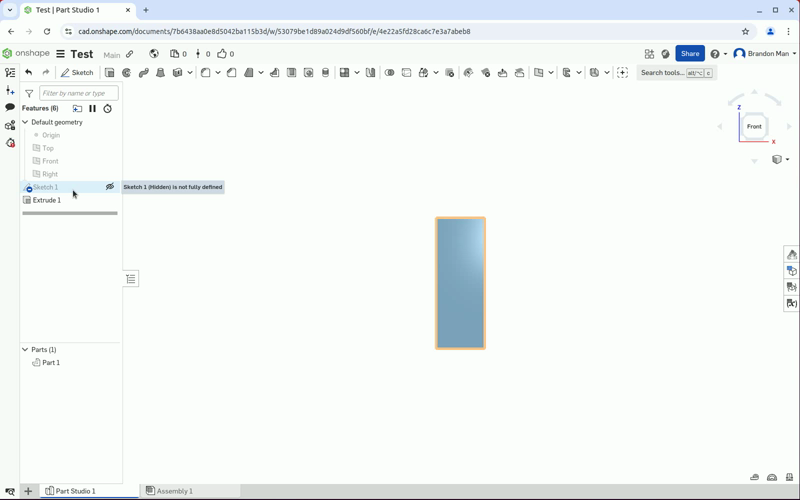
click(73, 189)
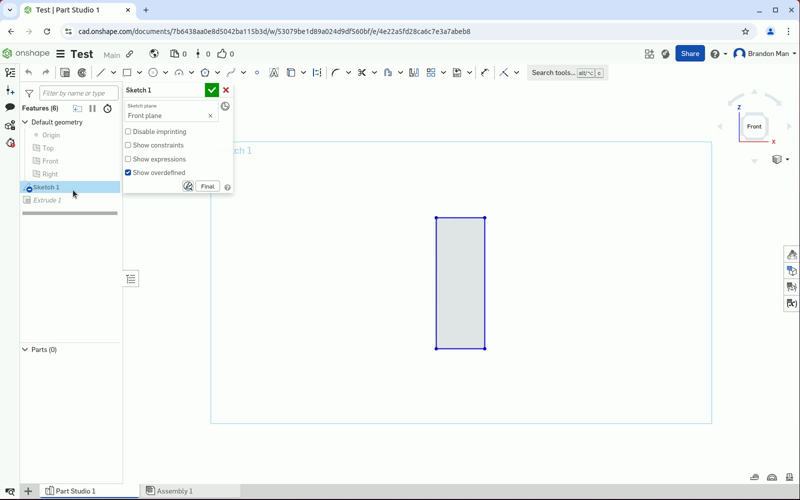
mouse_move(229, 92)
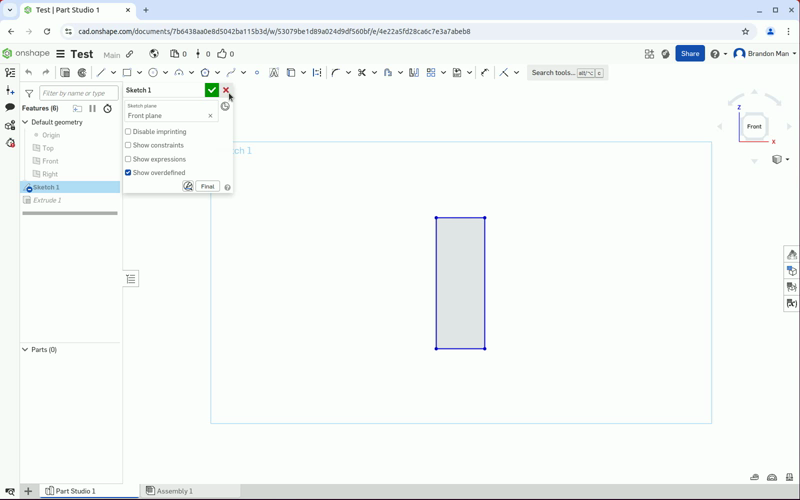
click(229, 92)
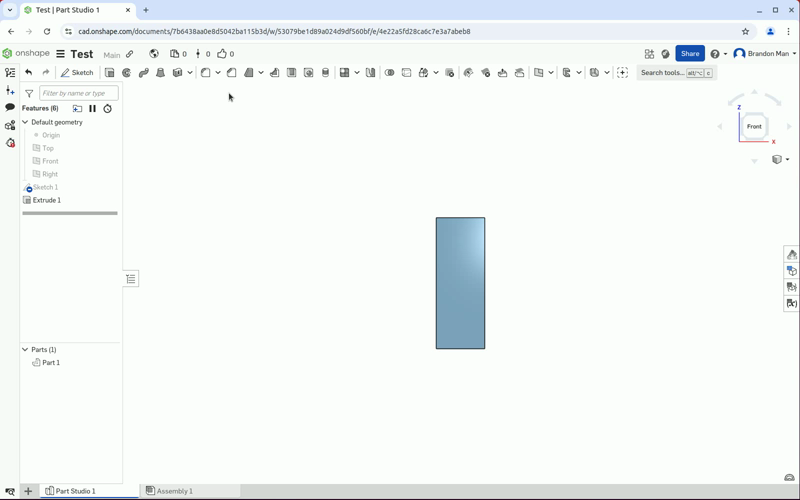
mouse_move(541, 75)
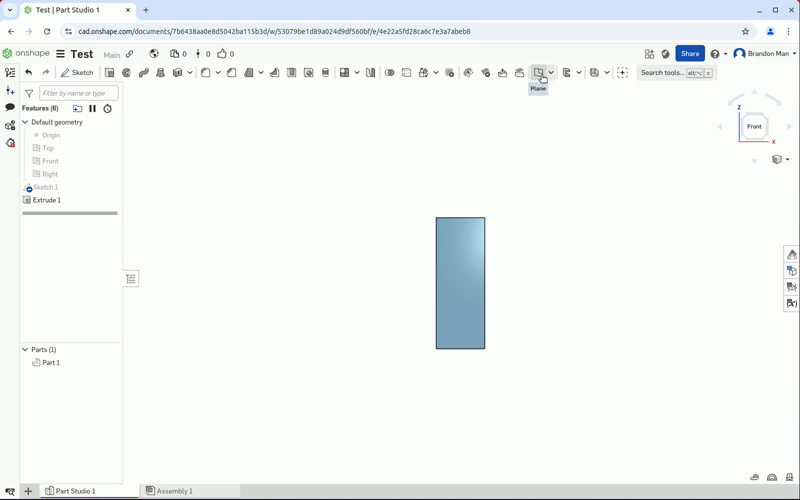
click(541, 75)
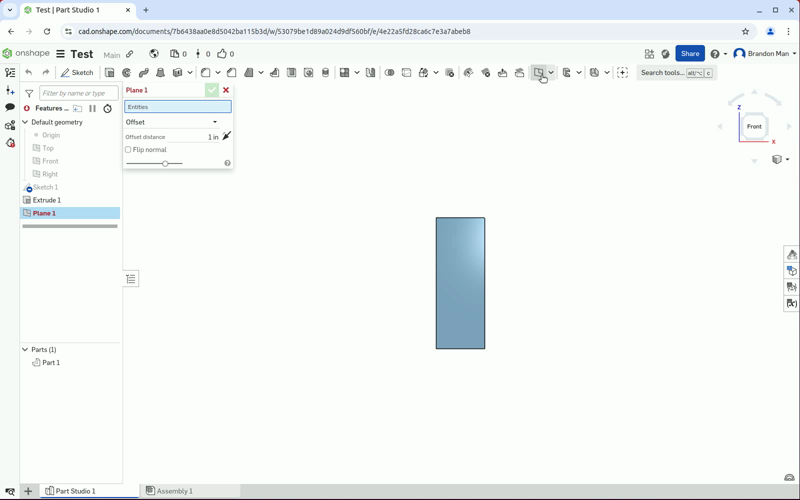
mouse_move(73, 163)
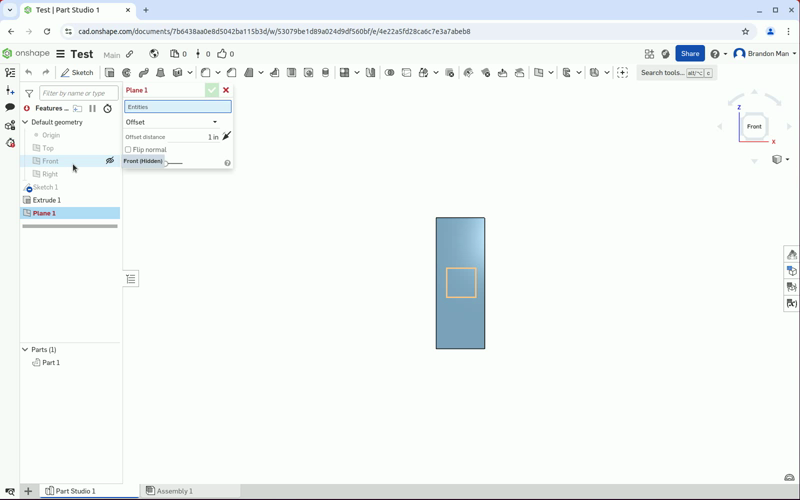
click(73, 163)
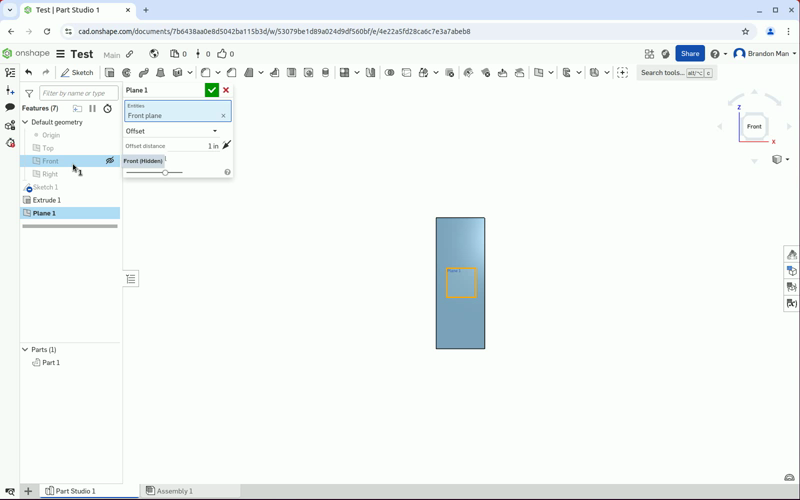
key(tab, 2)
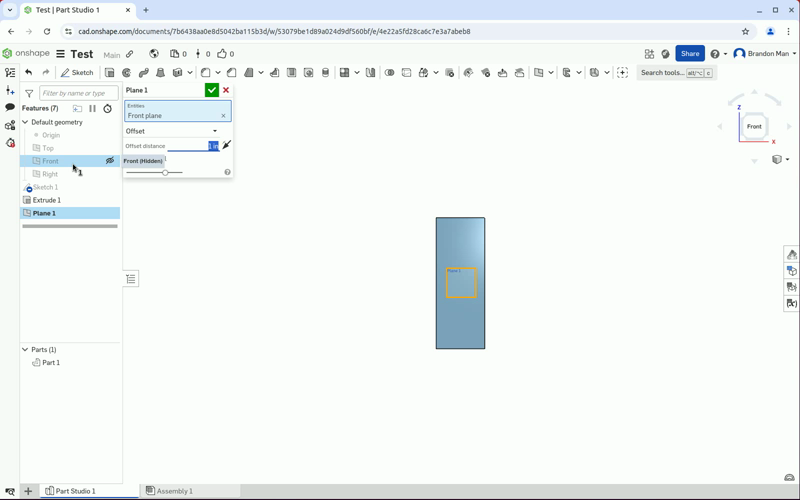
text(0.709)
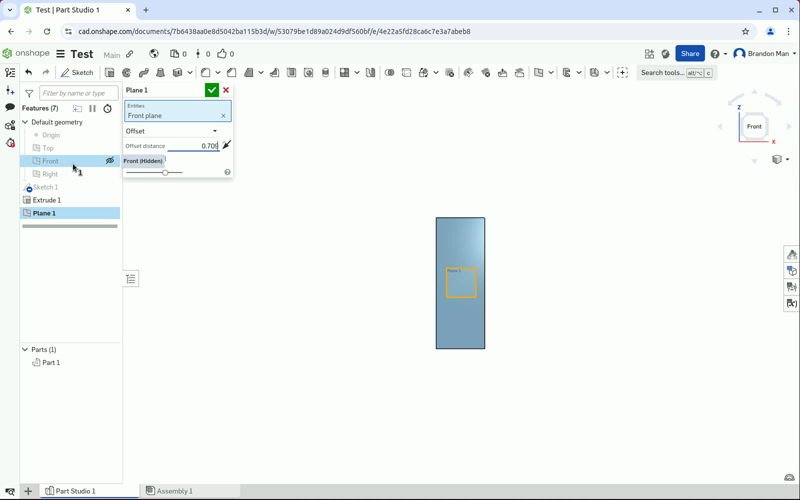
key(enter, 2)
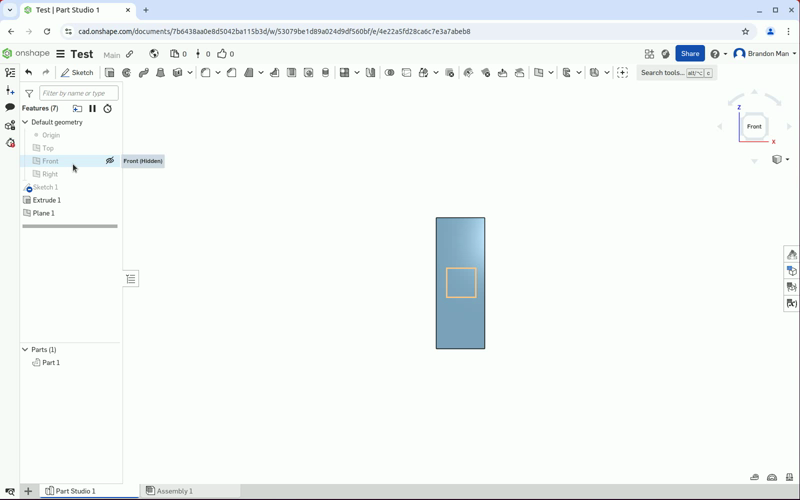
key(shift+s)
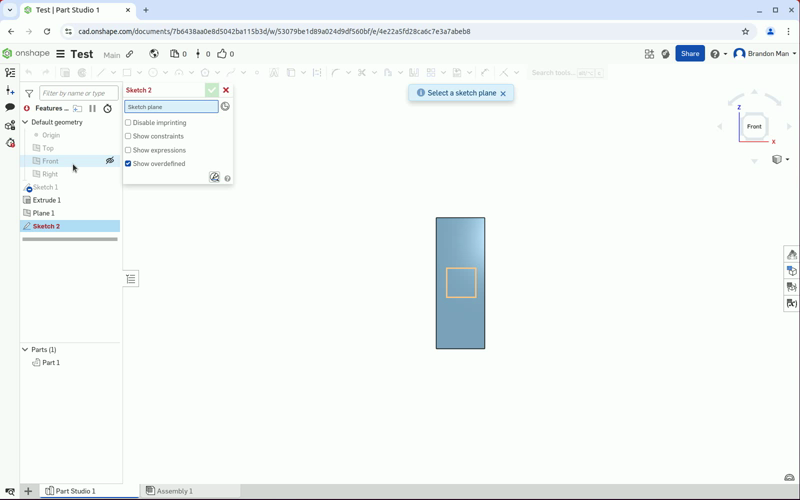
mouse_move(73, 215)
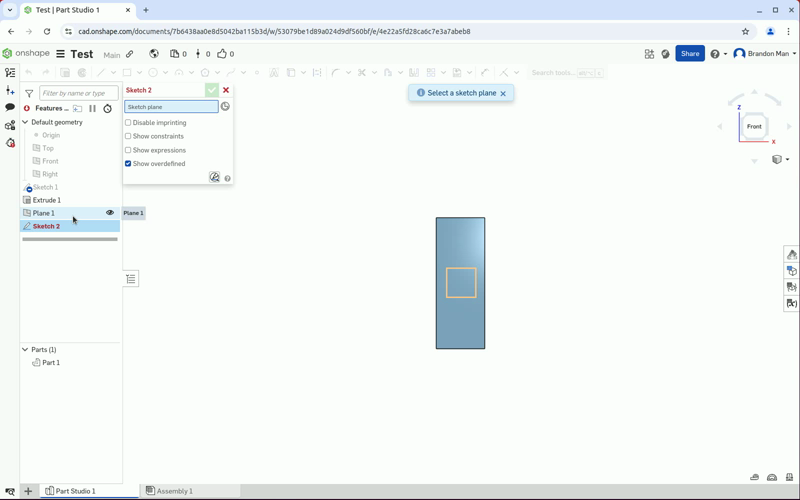
click(73, 215)
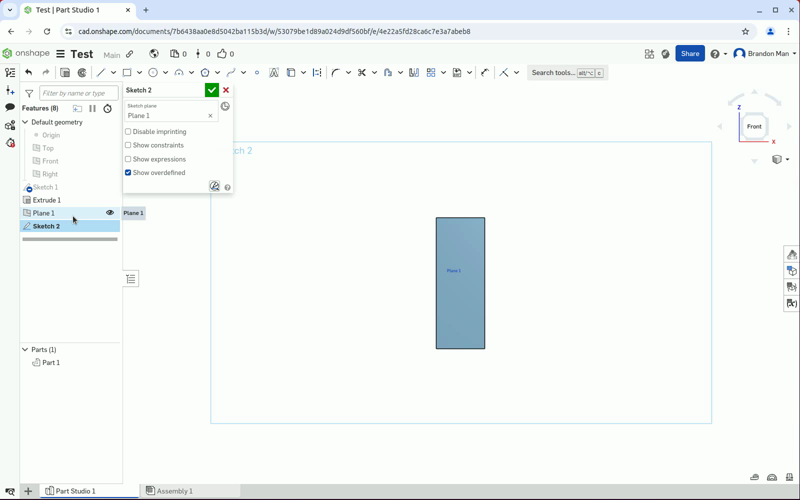
mouse_move(73, 352)
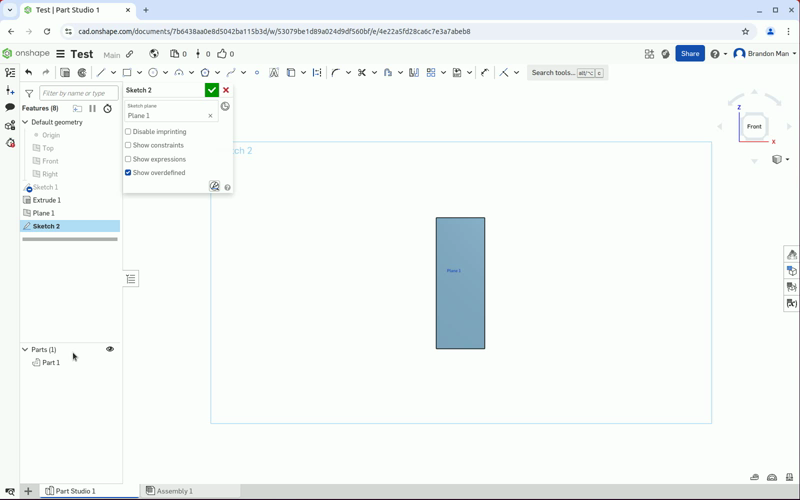
key(y)
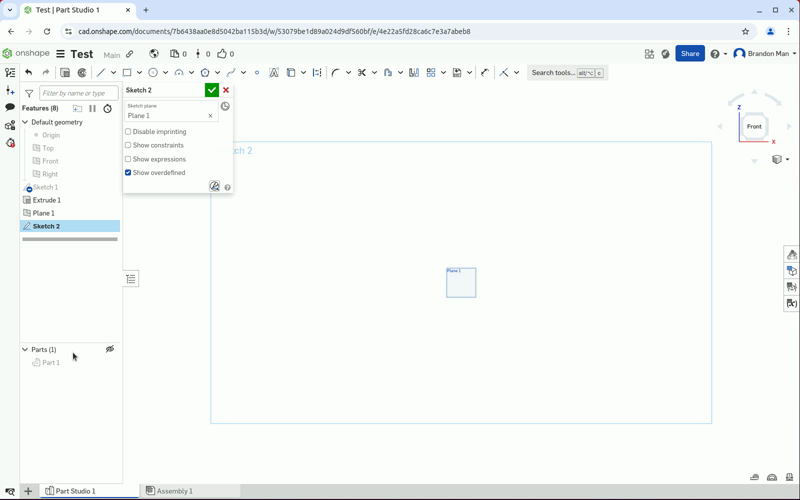
key(l)
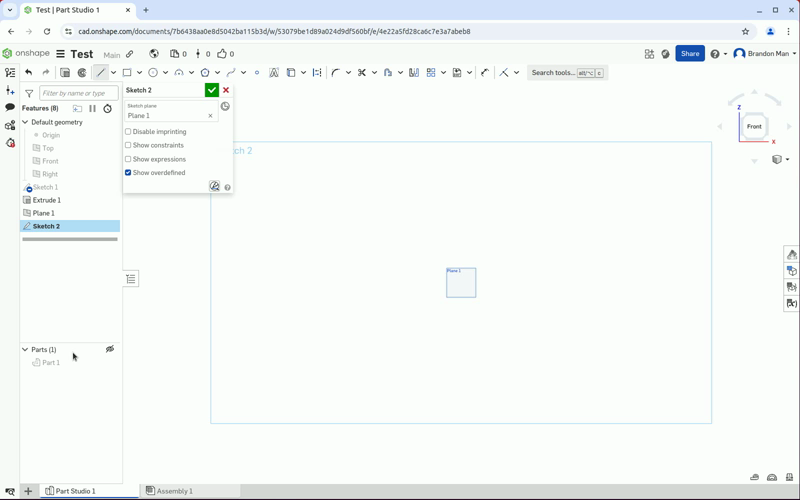
key_down(shift)
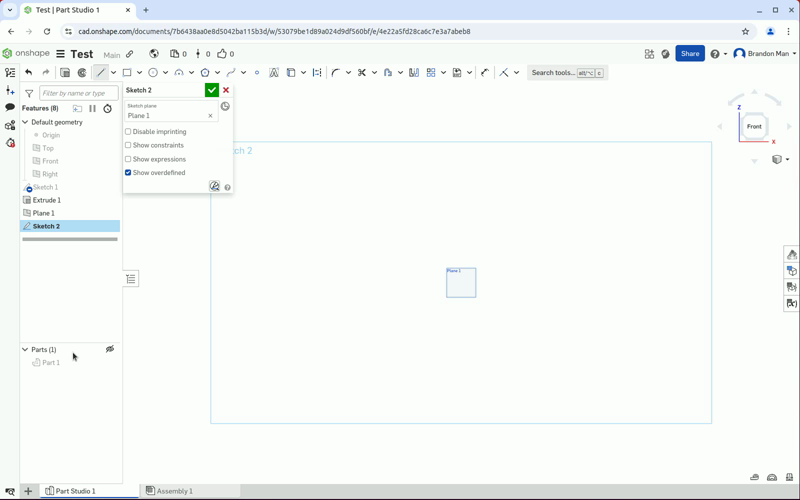
mouse_move(436, 348)
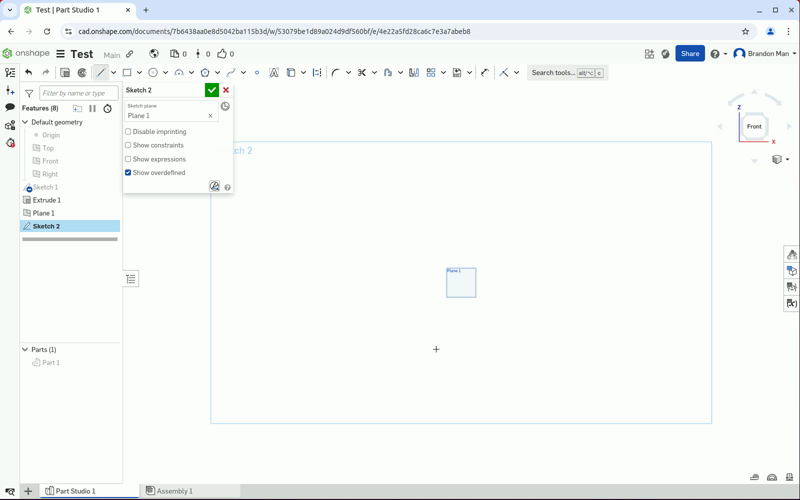
click(436, 348)
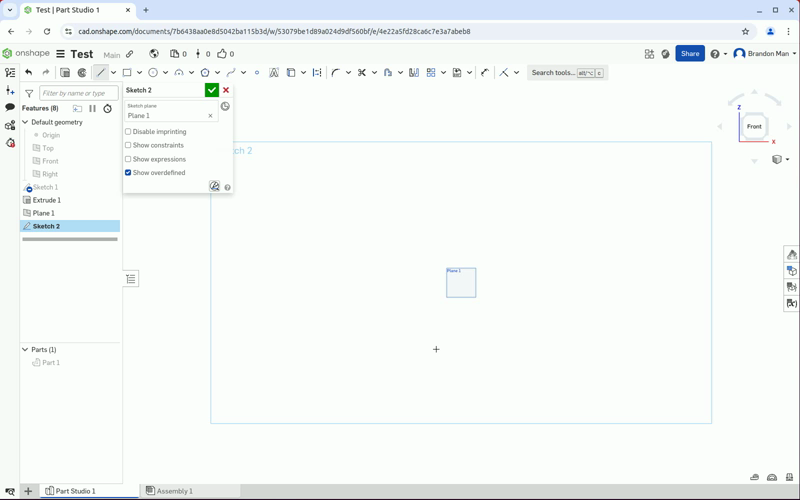
key_up(shift)
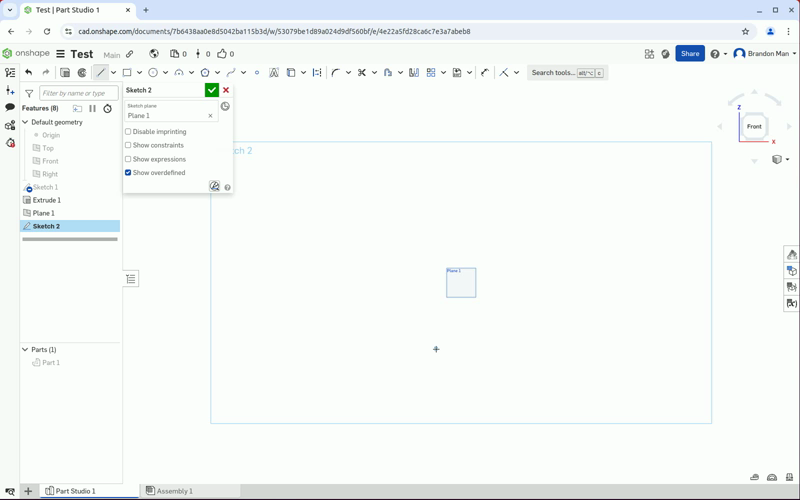
key_down(shift)
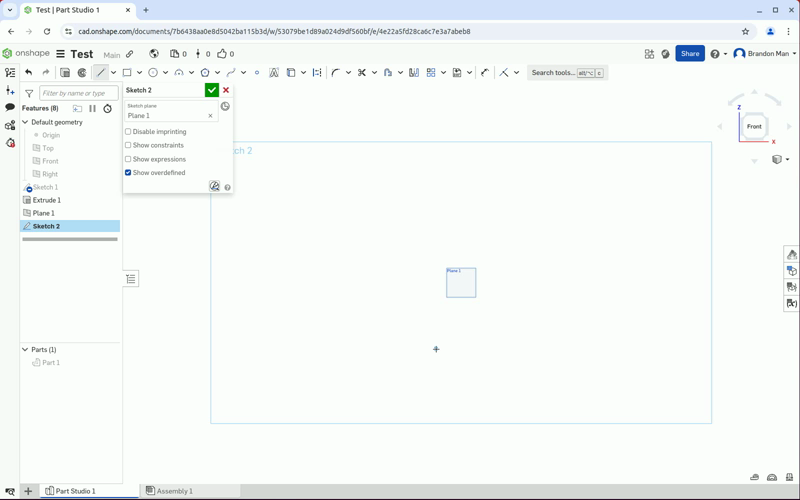
mouse_move(466, 348)
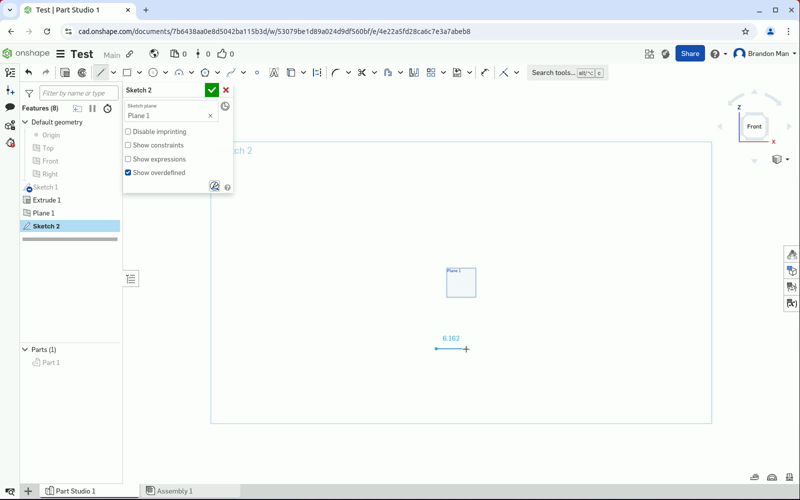
mouse_move(486, 348)
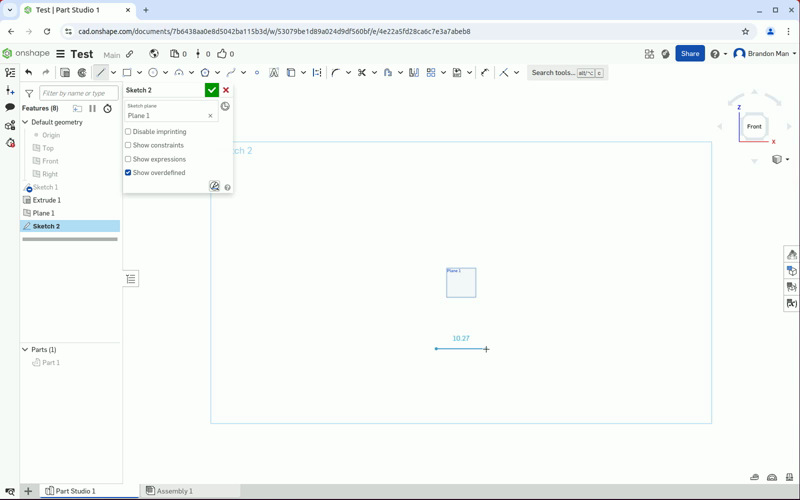
click(486, 348)
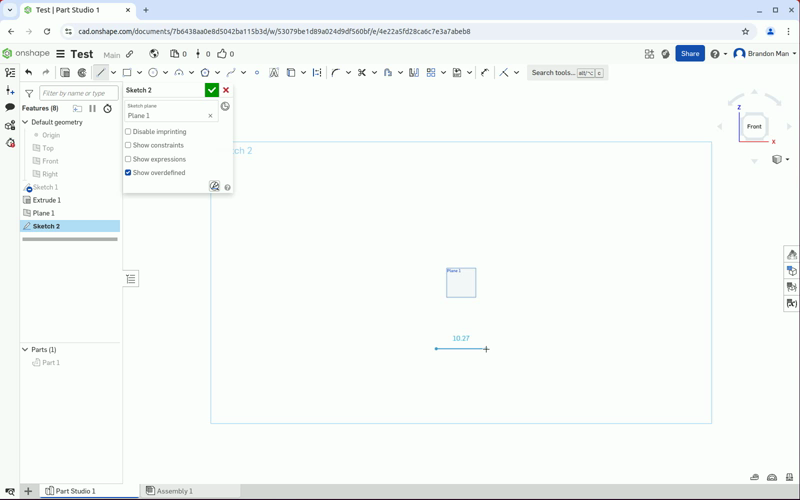
key_up(shift)
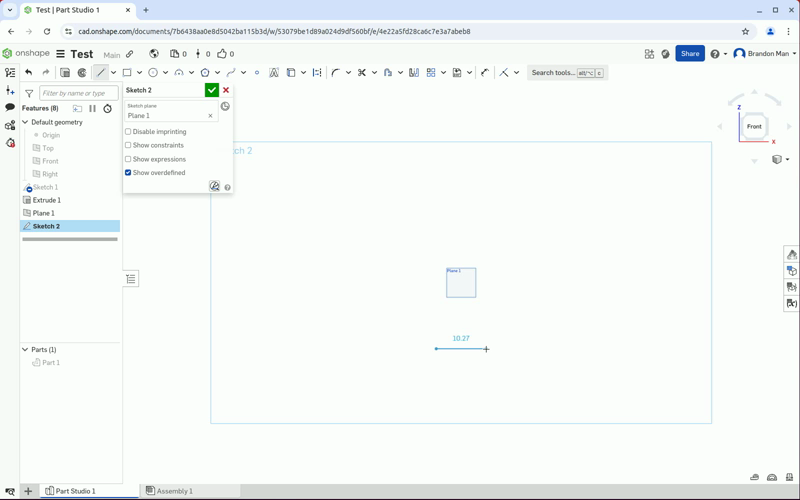
key_down(shift)
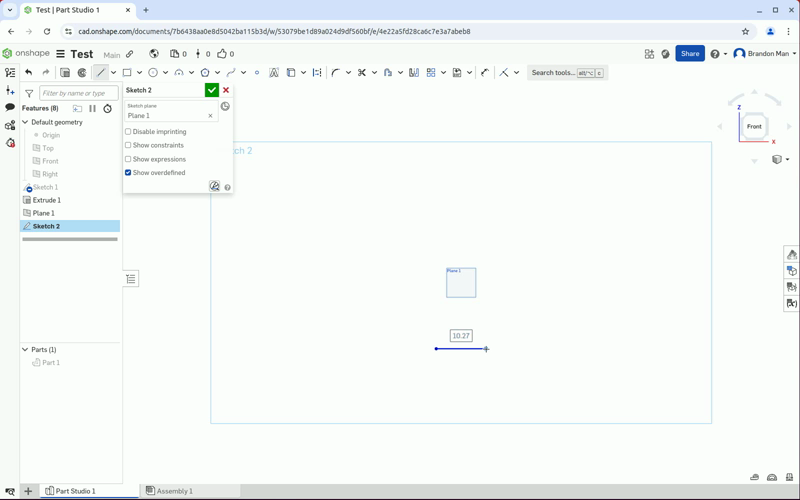
mouse_move(516, 348)
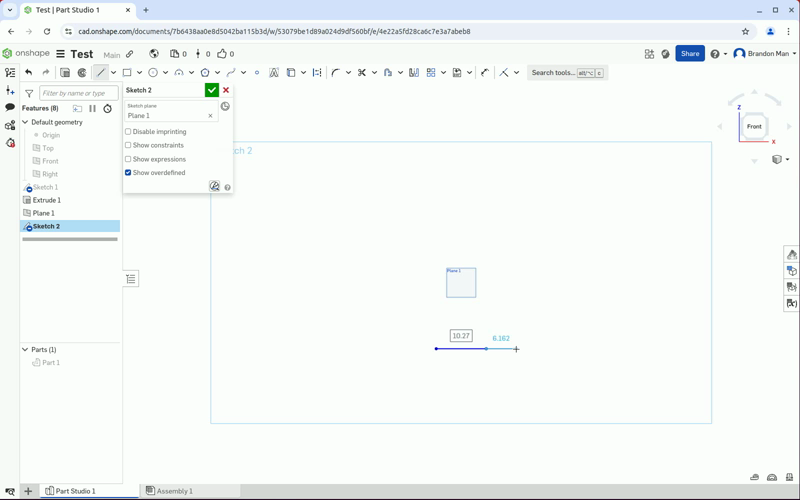
mouse_move(486, 345)
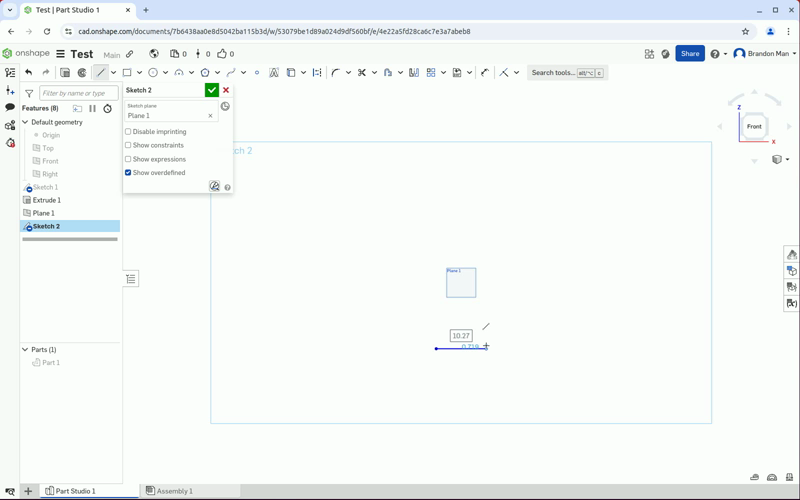
scroll(6)
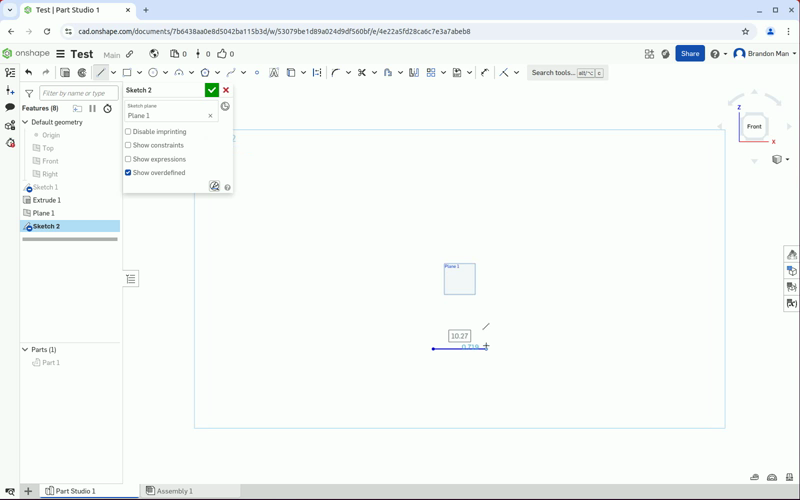
scroll(6)
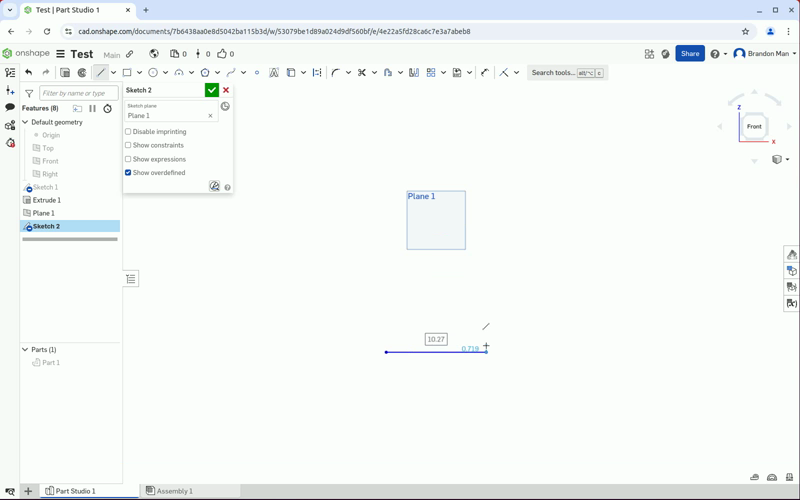
scroll(6)
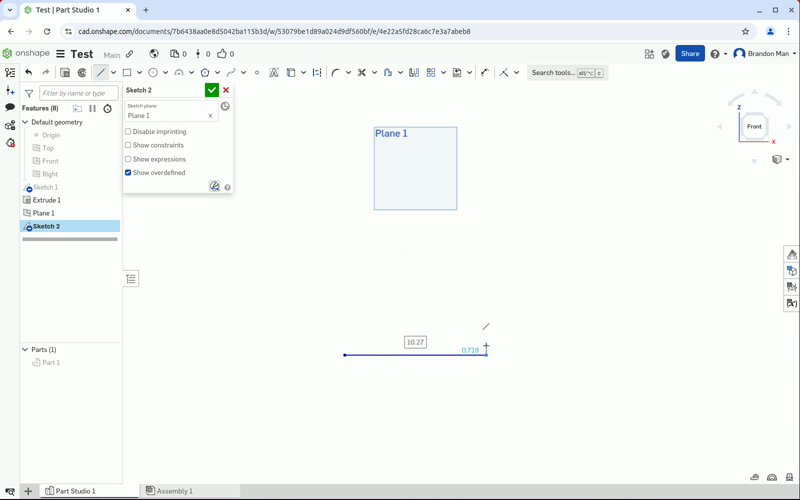
scroll(6)
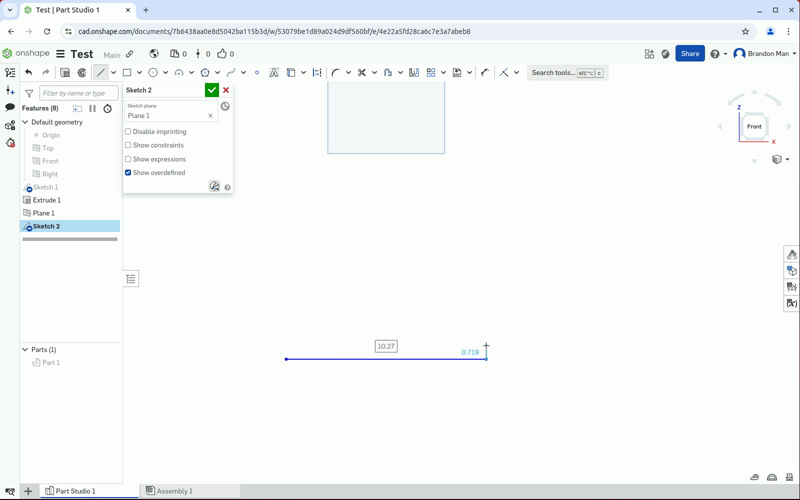
scroll(6)
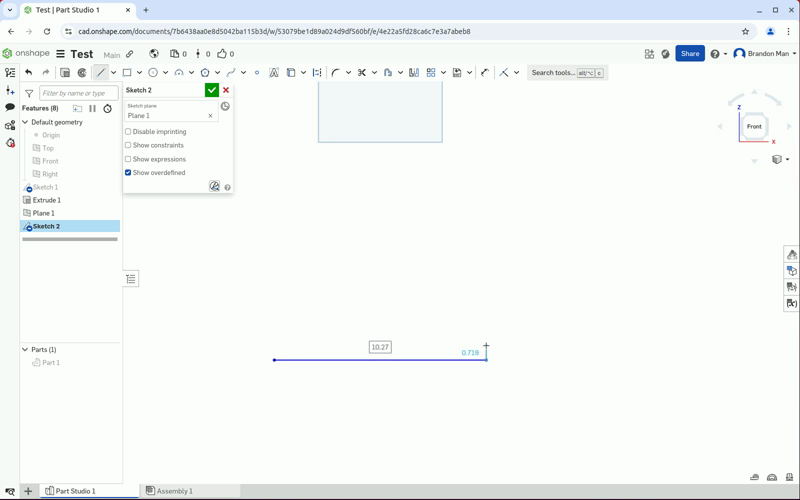
scroll(6)
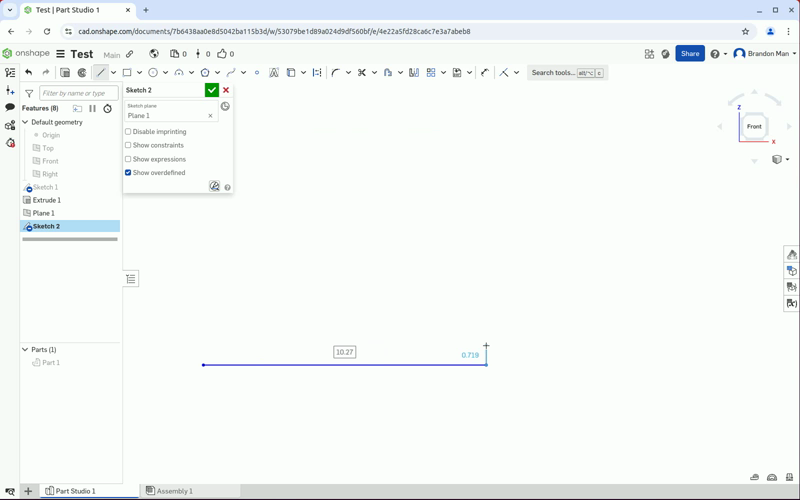
scroll(6)
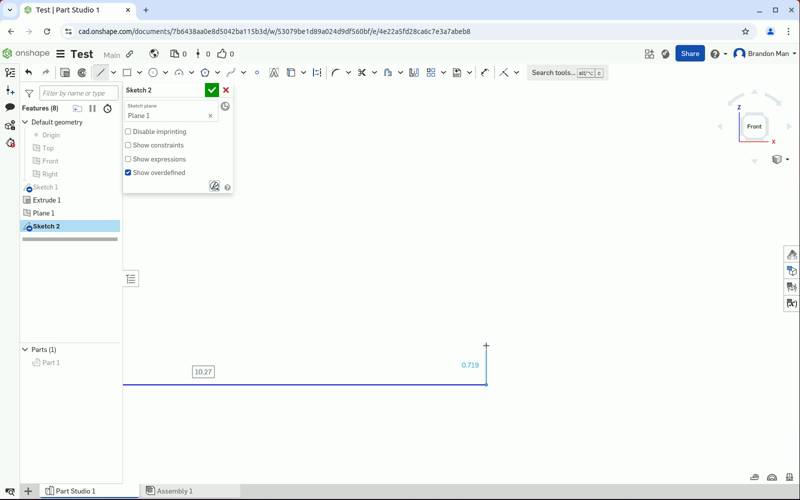
click(486, 345)
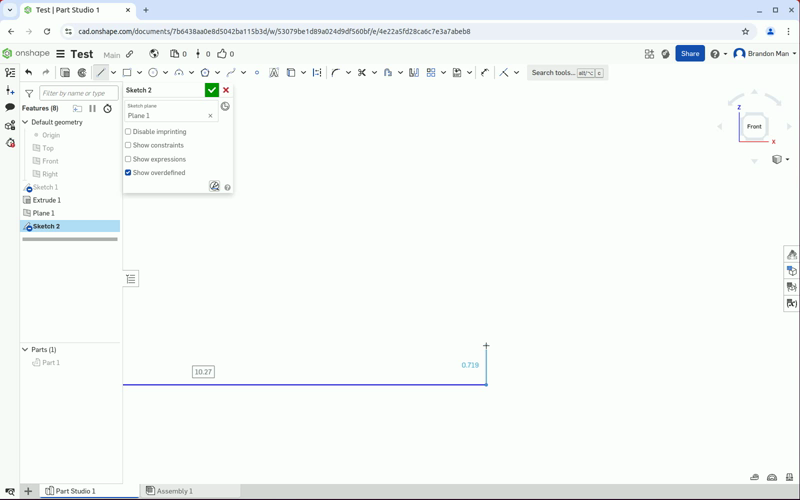
scroll(-6)
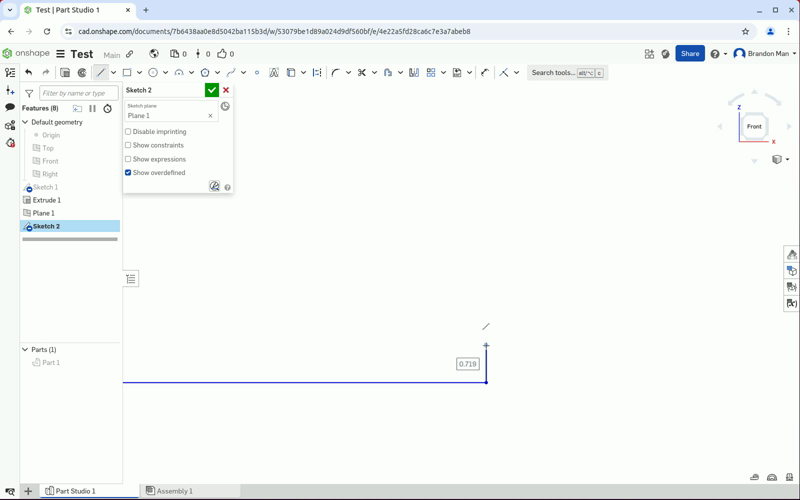
scroll(-6)
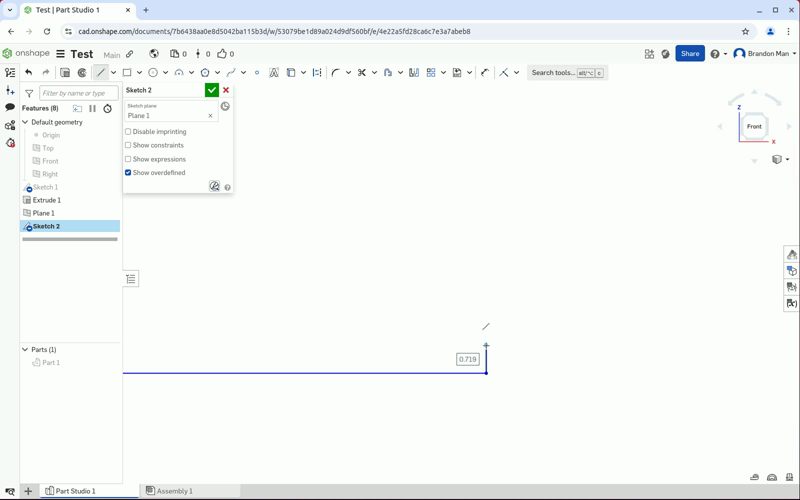
scroll(-6)
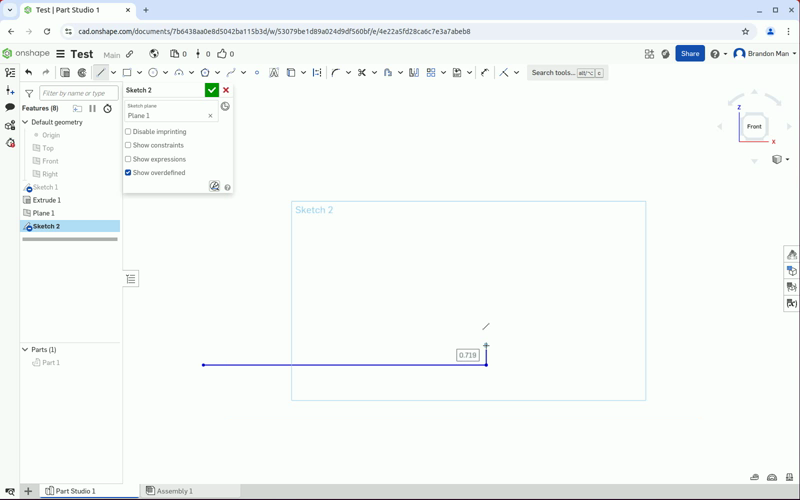
scroll(-6)
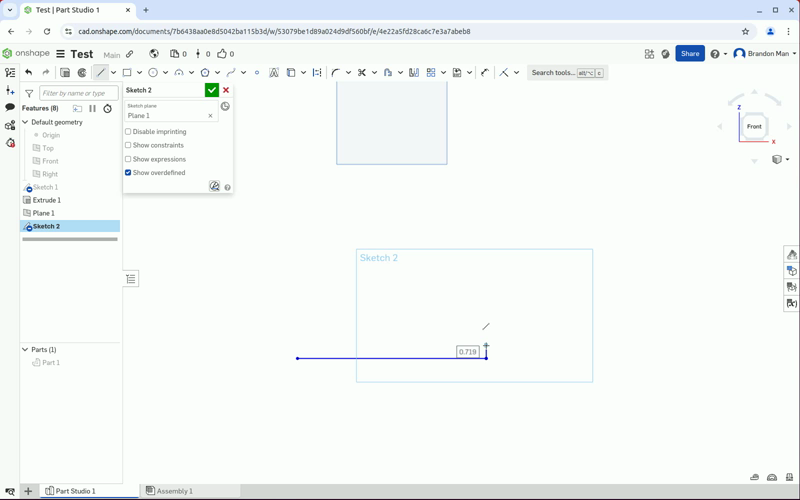
scroll(-6)
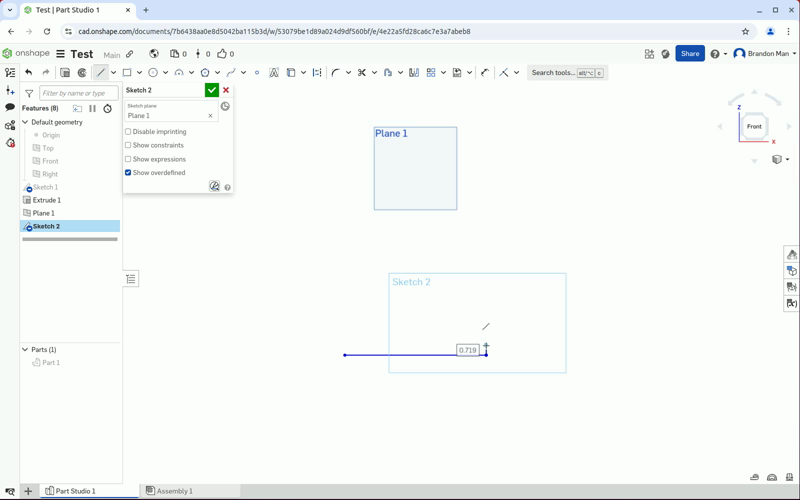
scroll(-6)
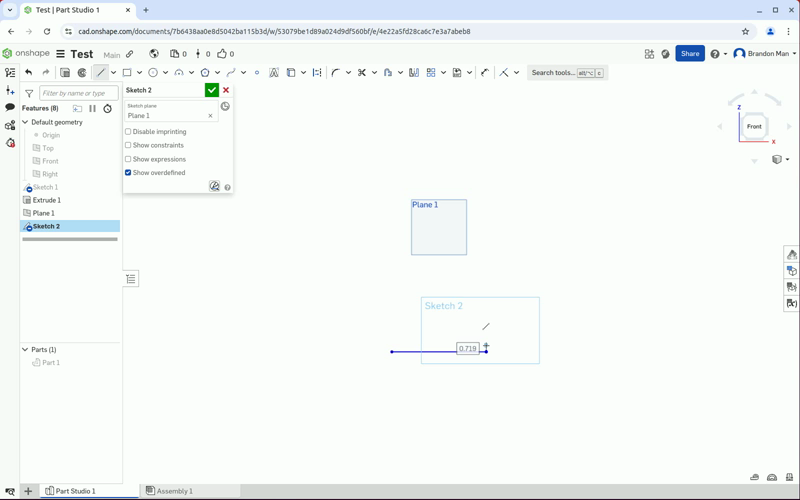
scroll(-6)
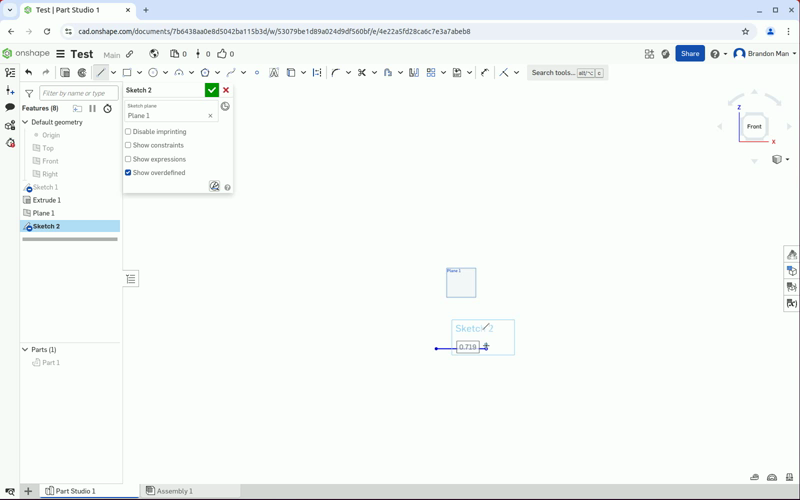
key_up(shift)
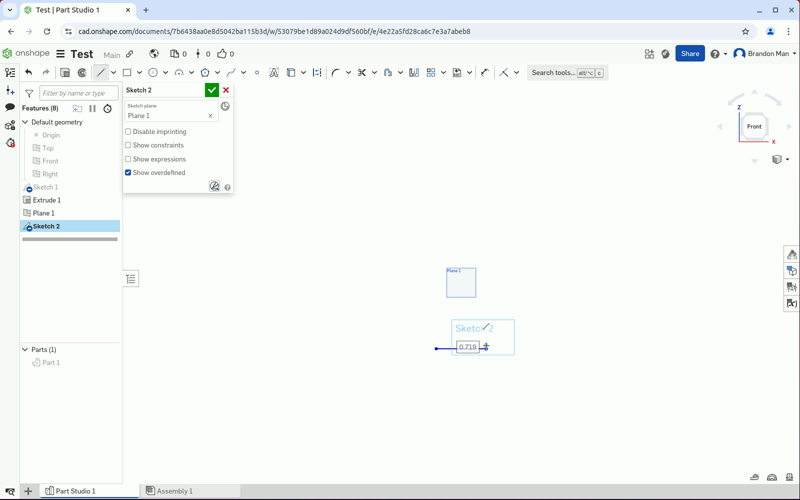
key_down(shift)
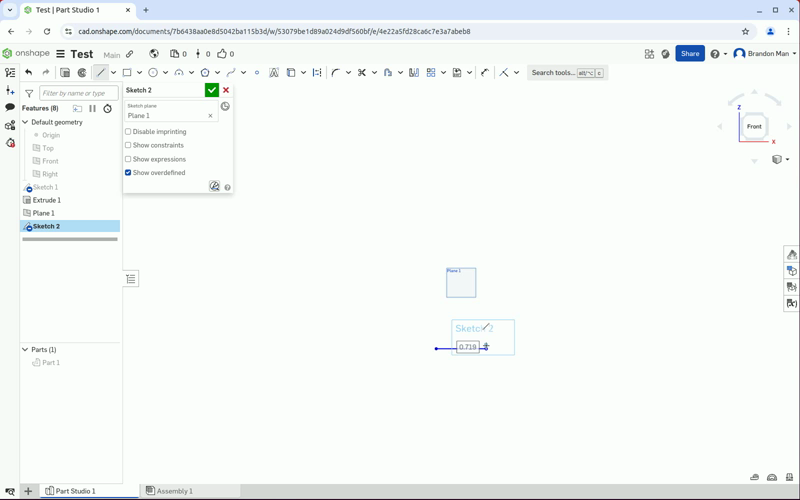
mouse_move(516, 345)
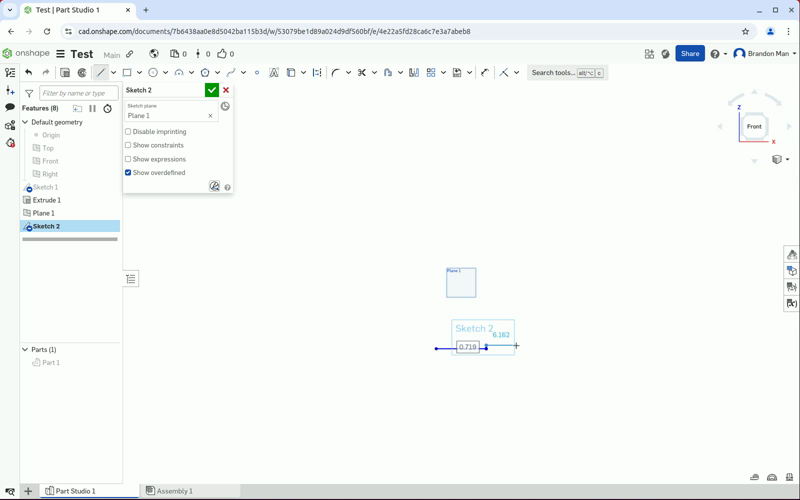
mouse_move(436, 345)
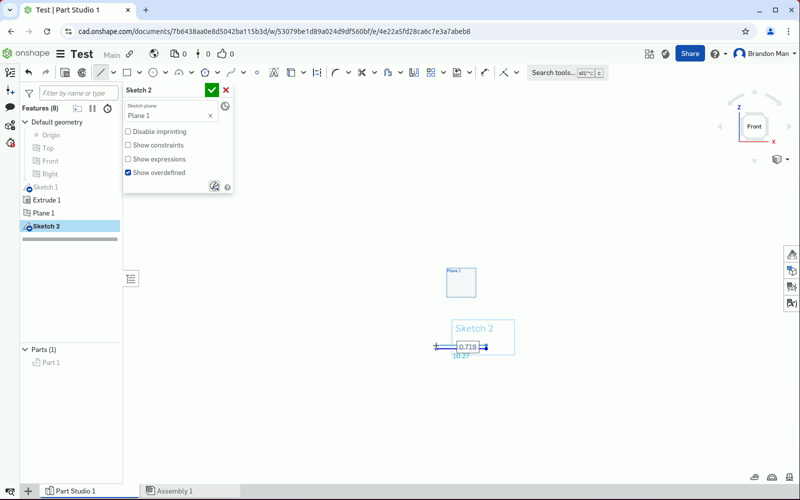
scroll(6)
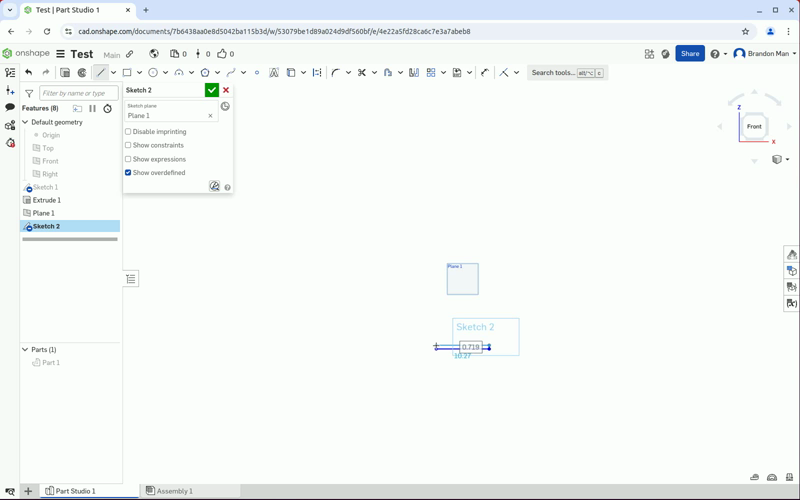
scroll(6)
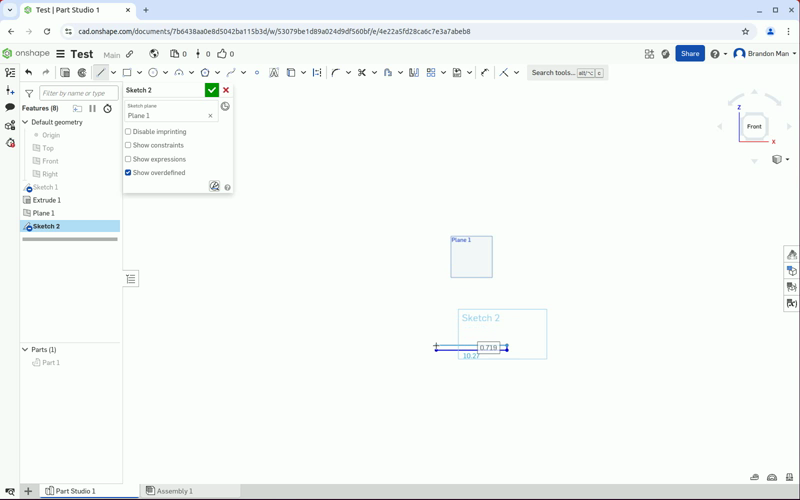
scroll(6)
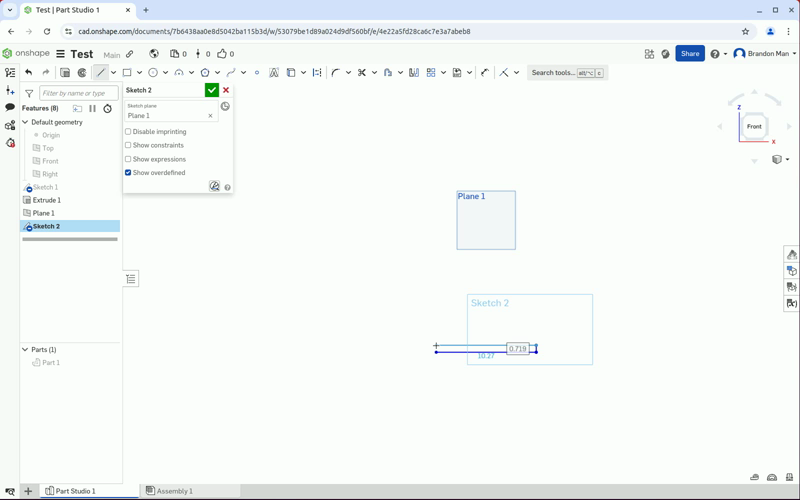
scroll(6)
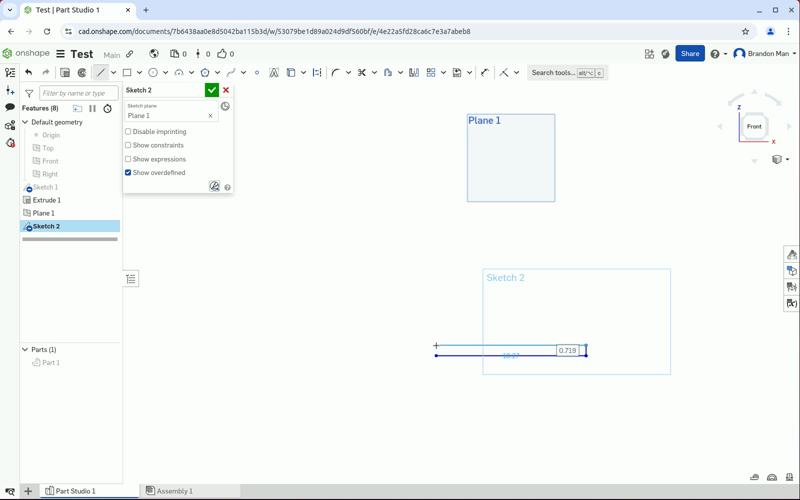
scroll(6)
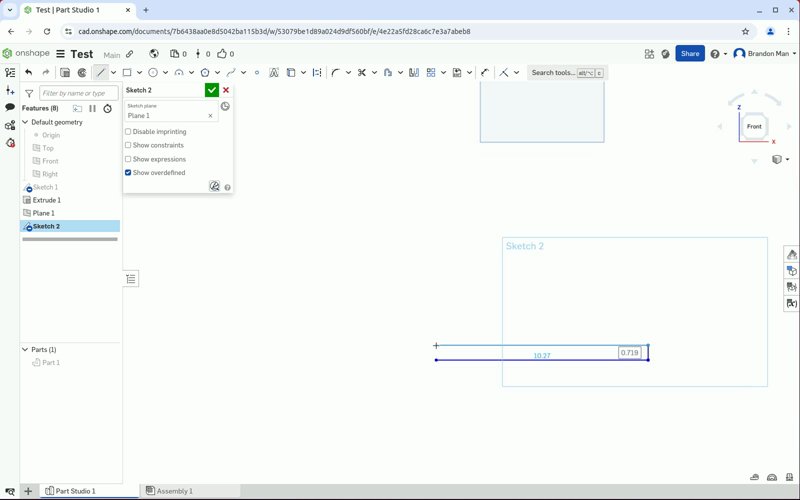
scroll(6)
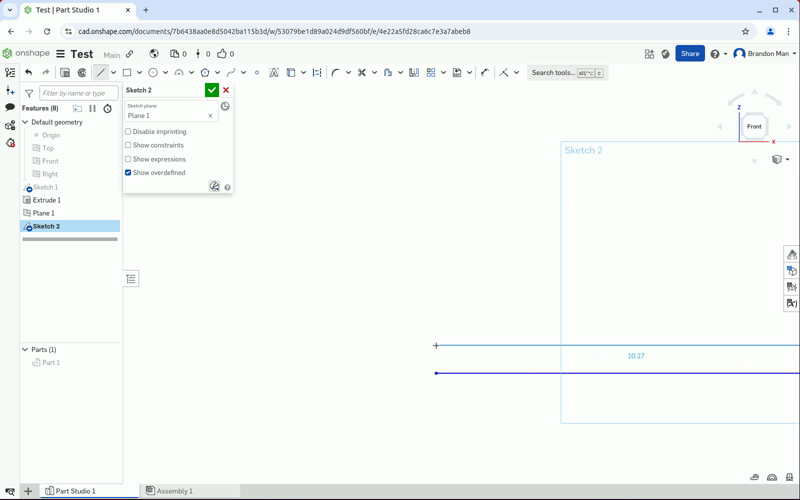
scroll(6)
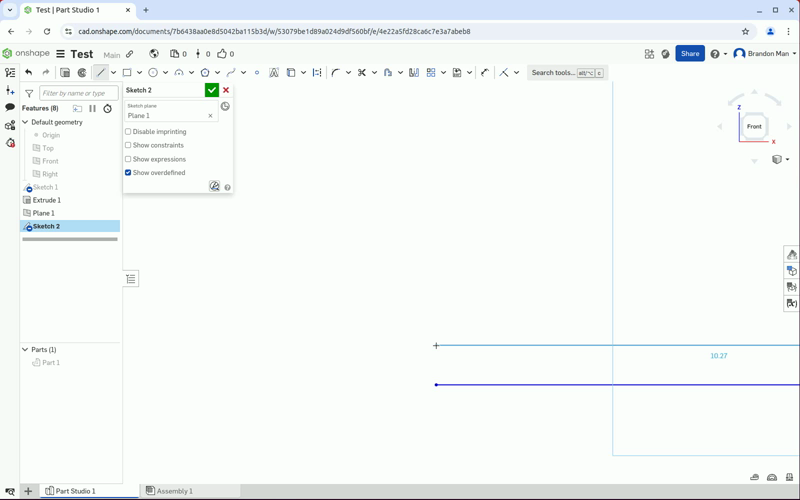
click(436, 345)
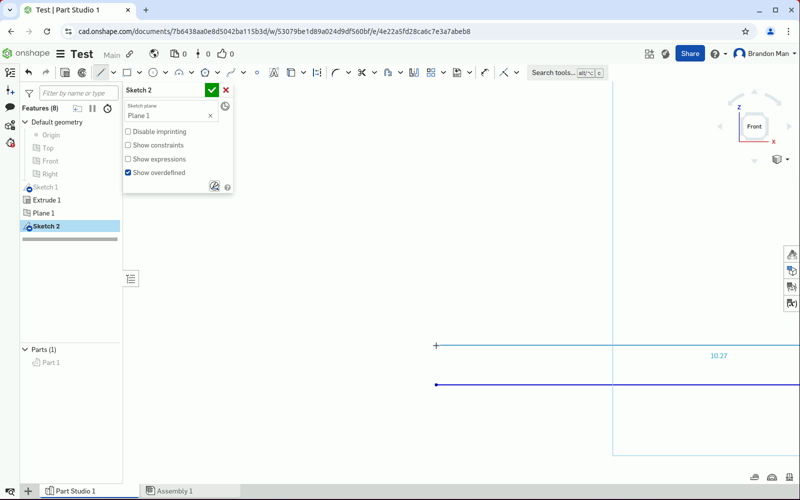
scroll(-6)
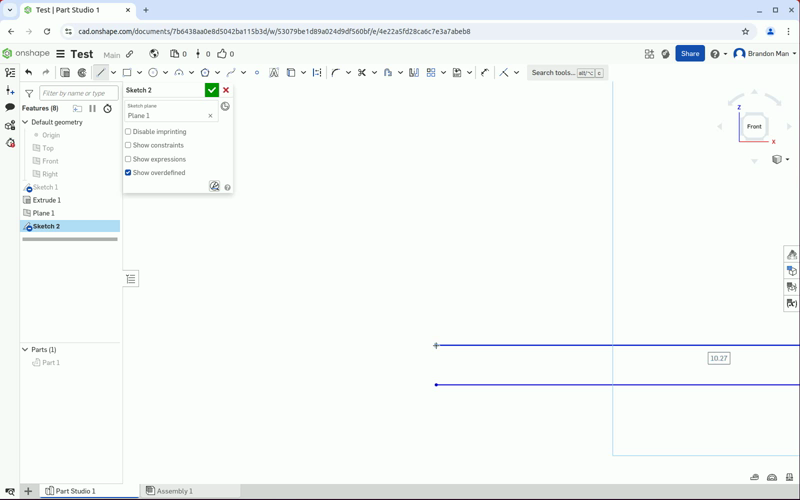
scroll(-6)
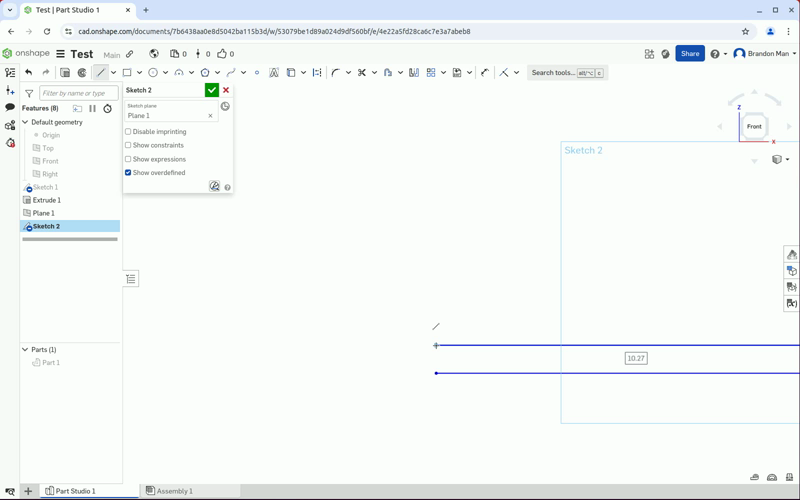
scroll(-6)
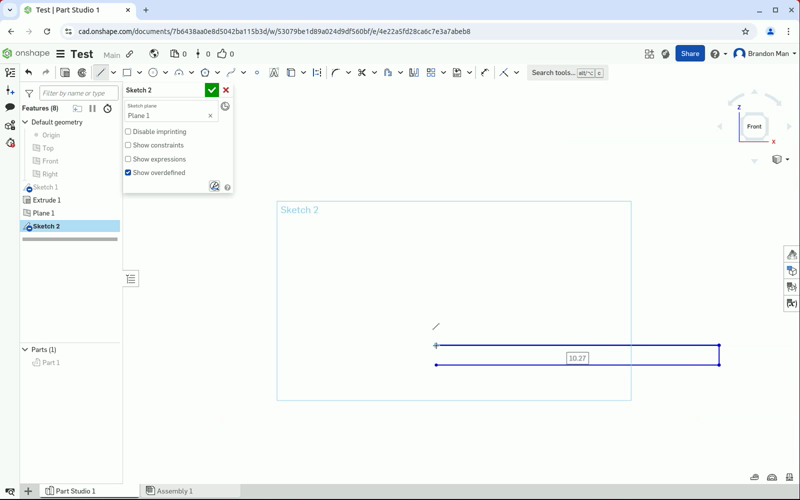
scroll(-6)
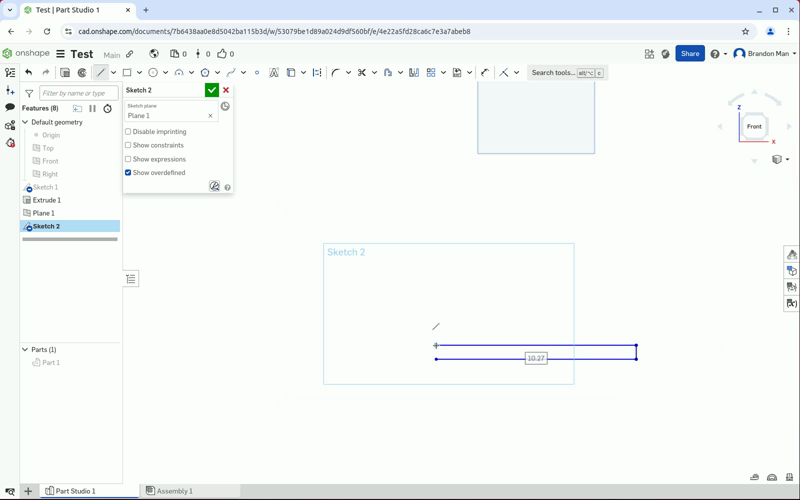
scroll(-6)
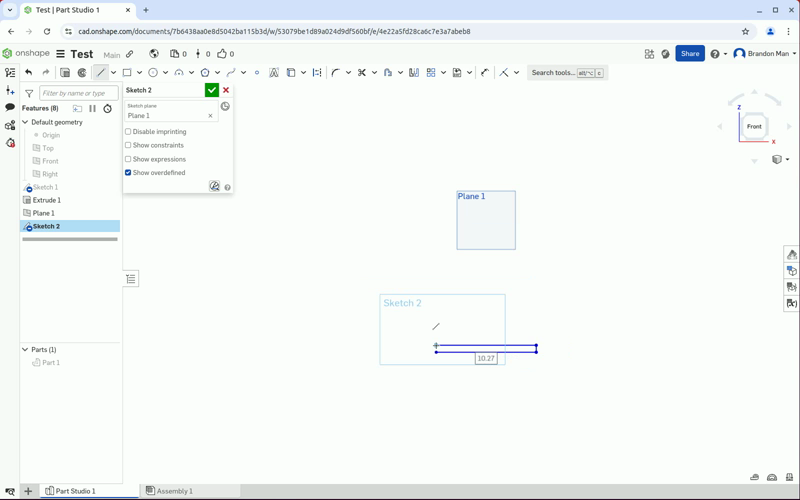
scroll(-6)
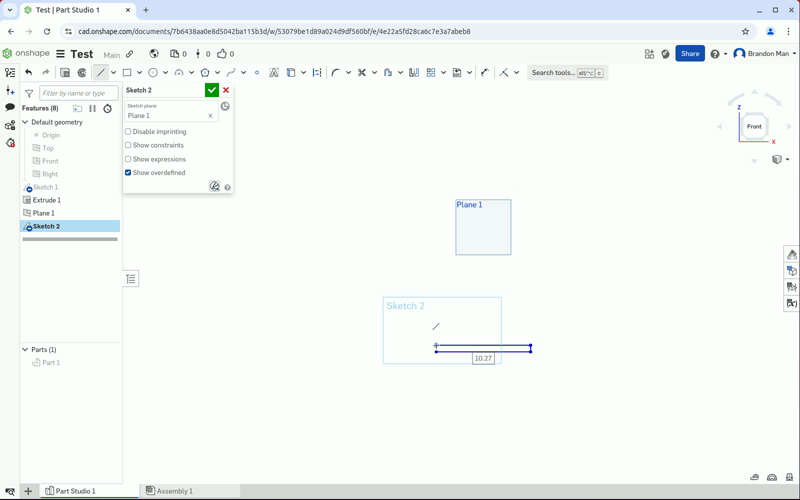
scroll(-6)
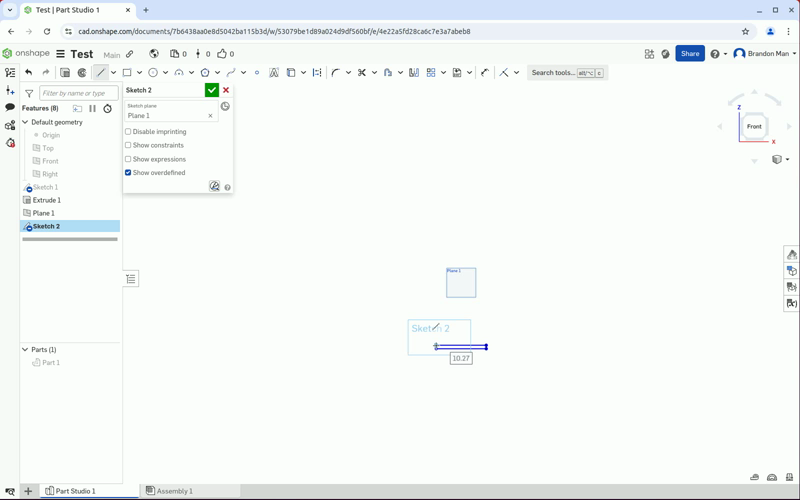
key_up(shift)
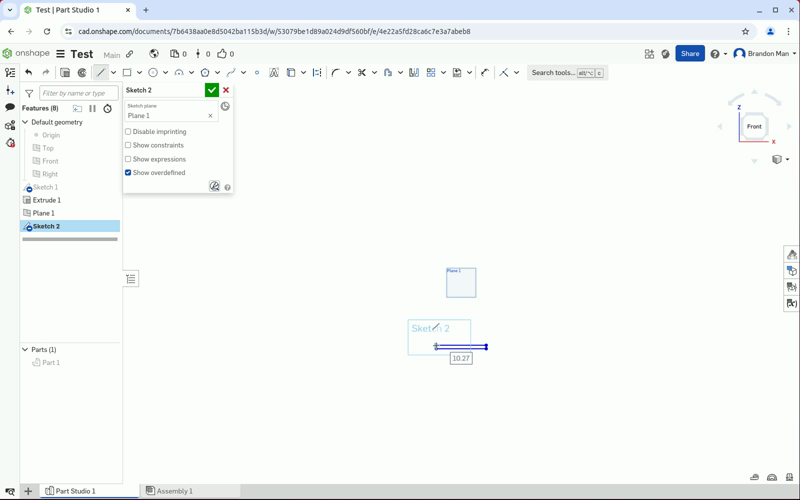
mouse_move(466, 345)
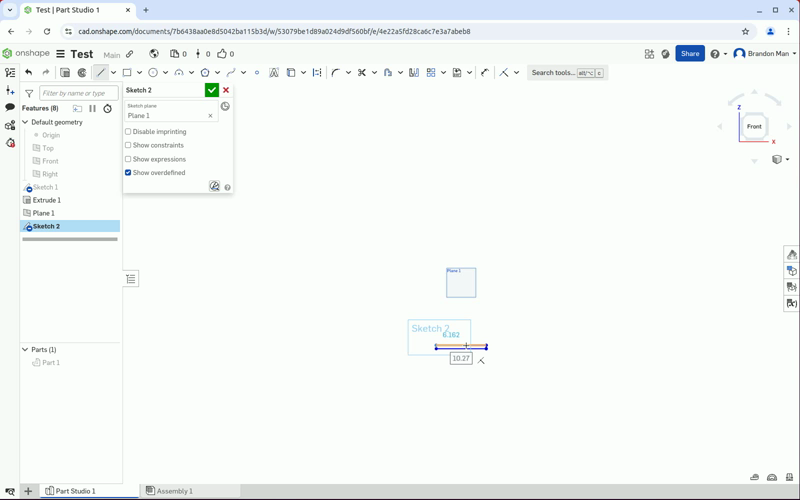
key_down(shift)
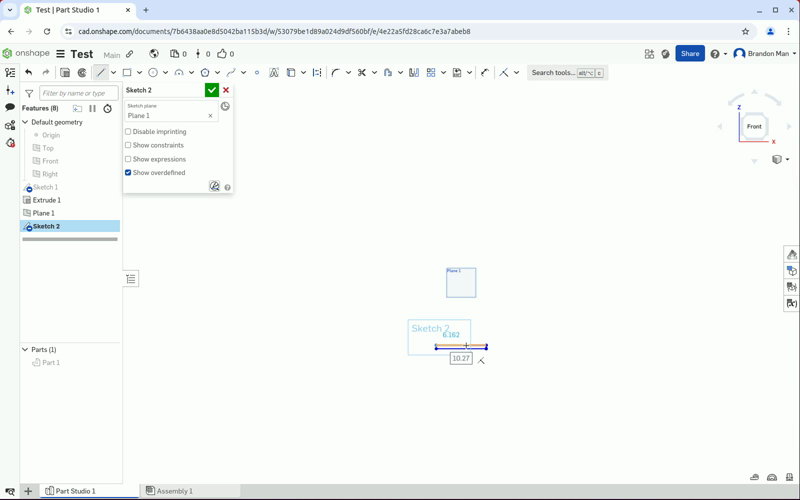
mouse_move(436, 348)
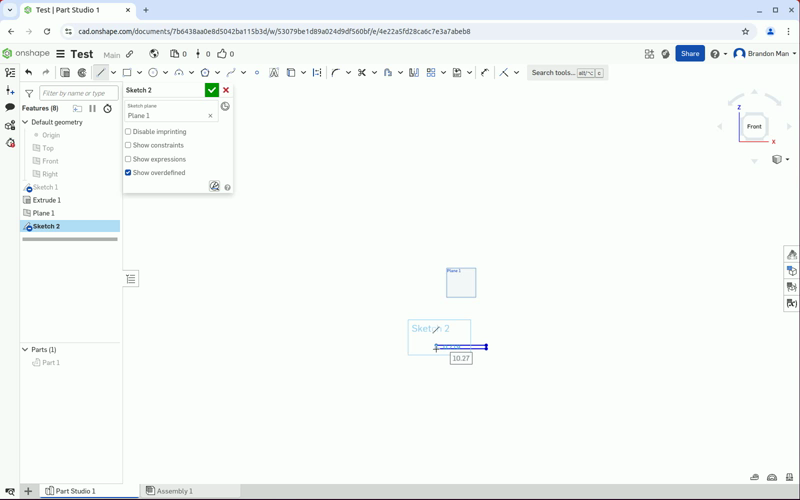
scroll(6)
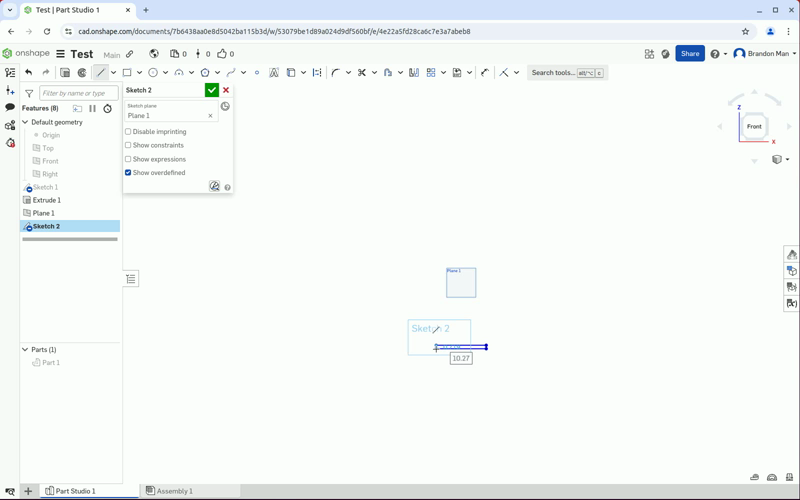
scroll(6)
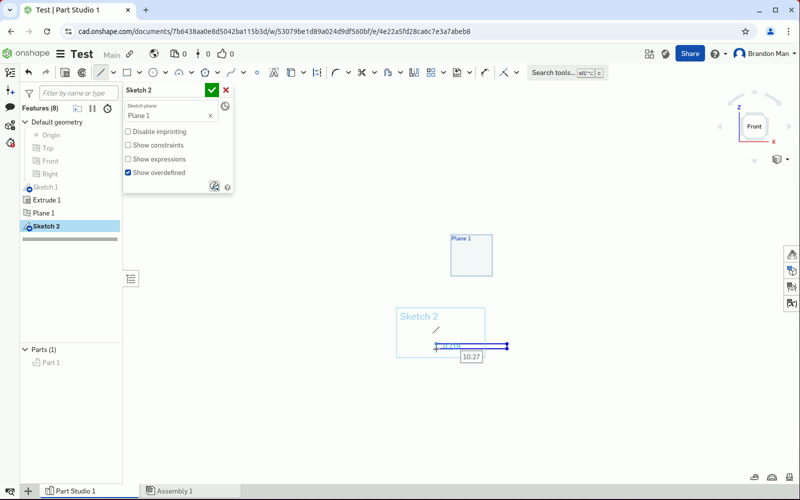
scroll(6)
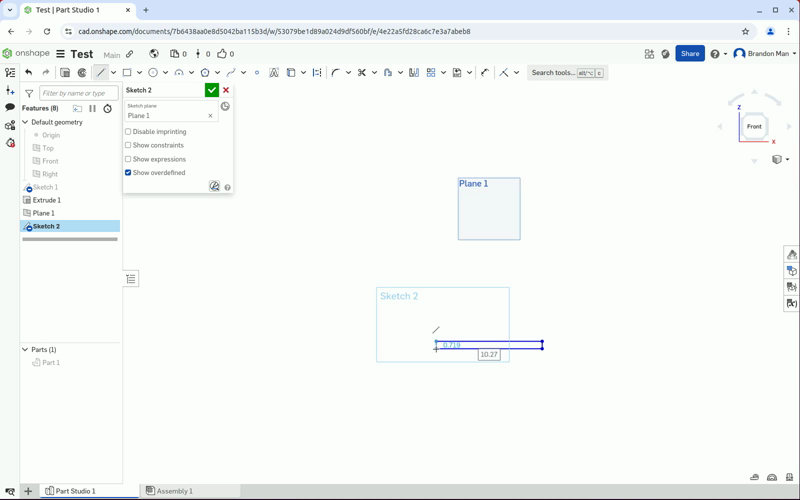
scroll(6)
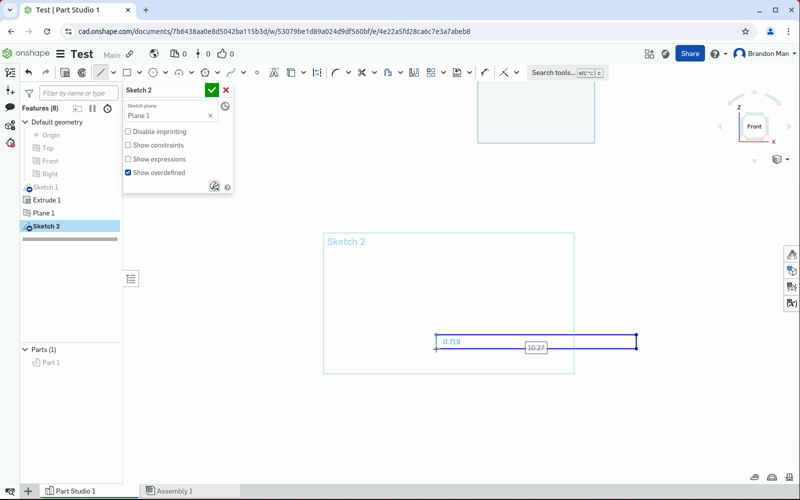
scroll(6)
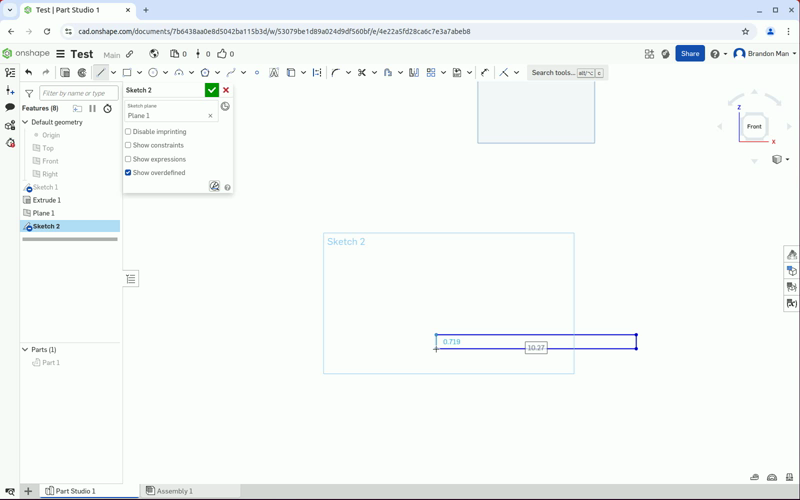
scroll(6)
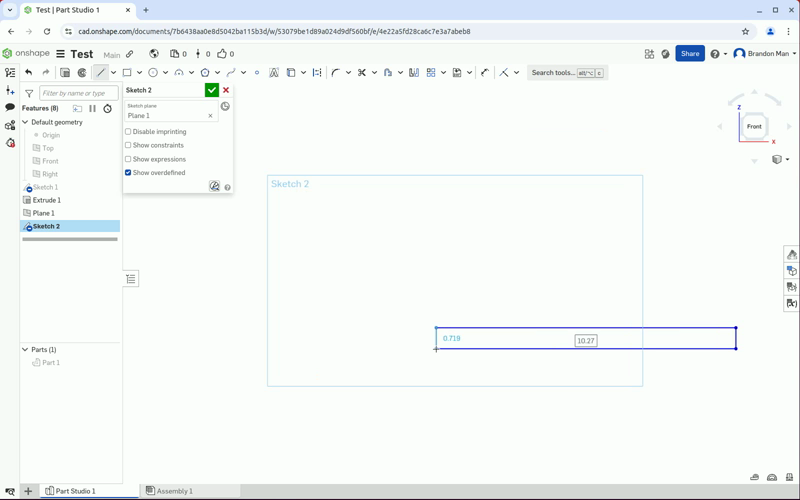
scroll(6)
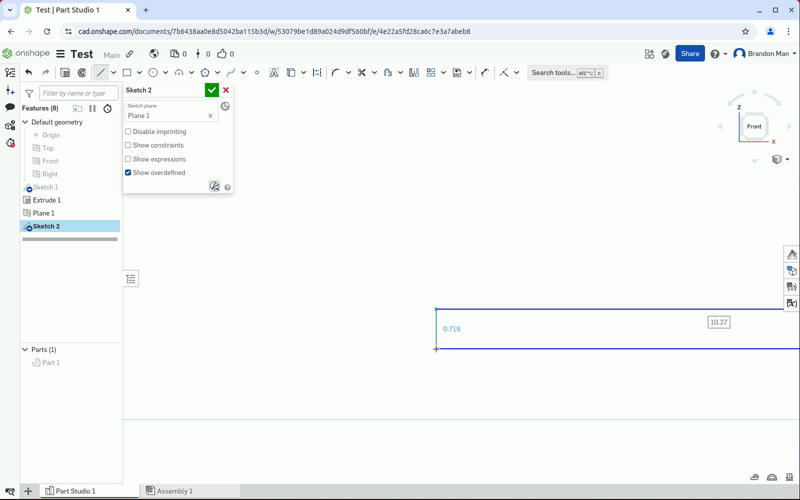
key_up(shift)
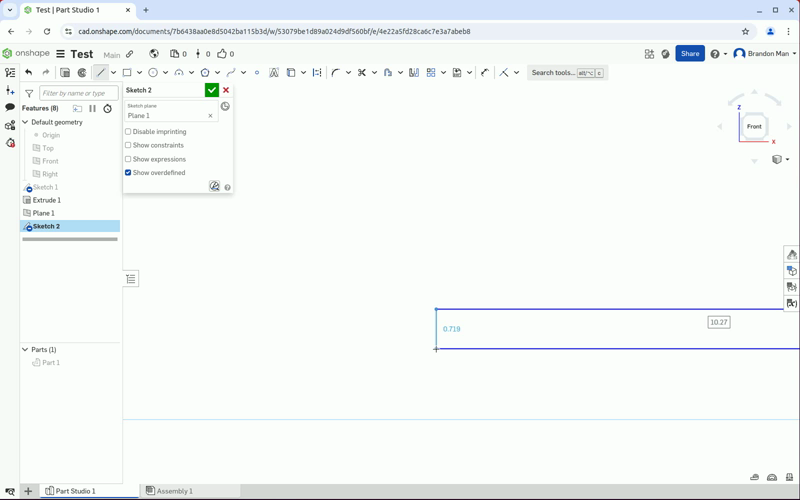
click(436, 348)
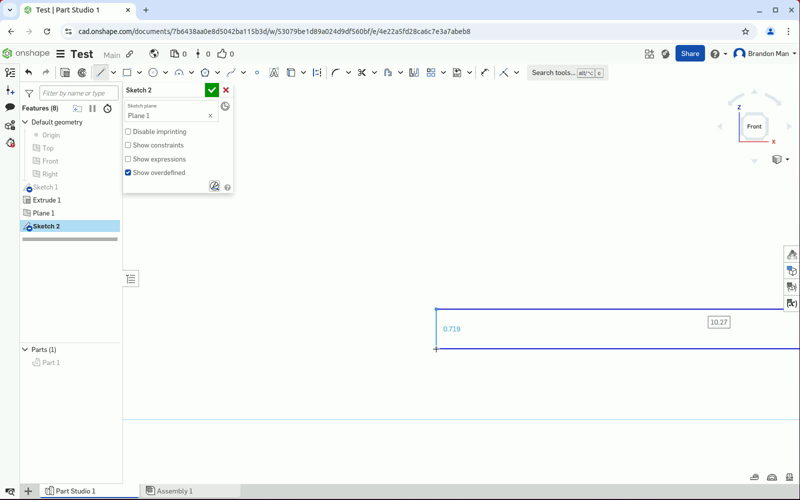
scroll(-6)
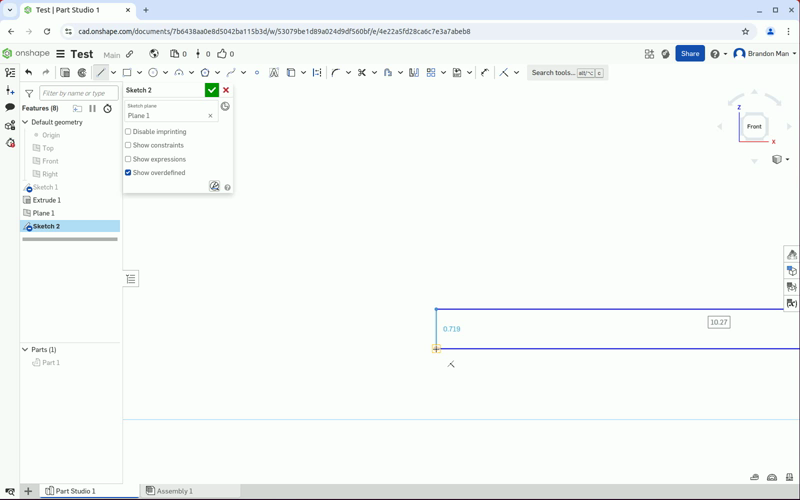
scroll(-6)
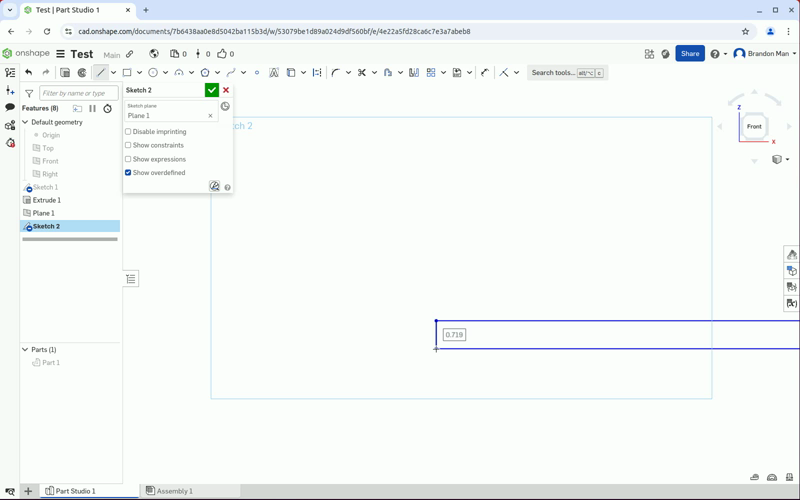
scroll(-6)
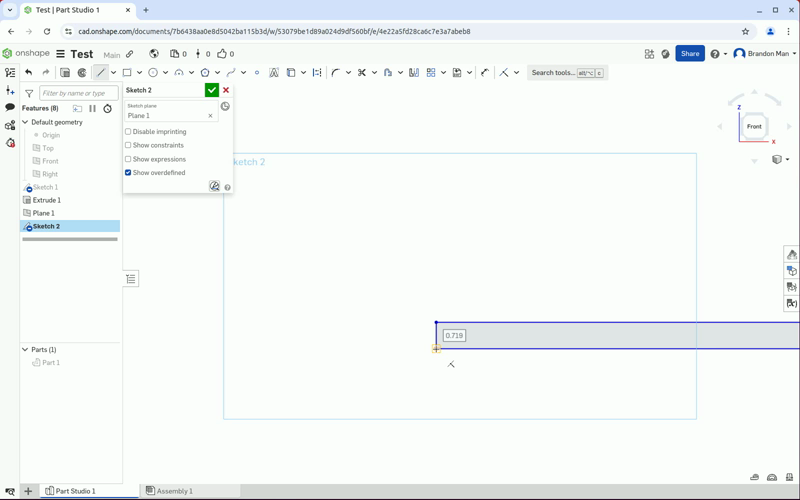
scroll(-6)
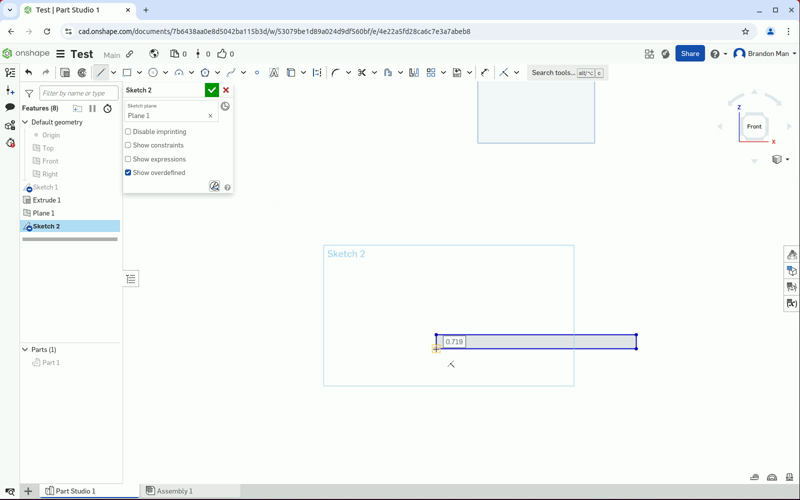
scroll(-6)
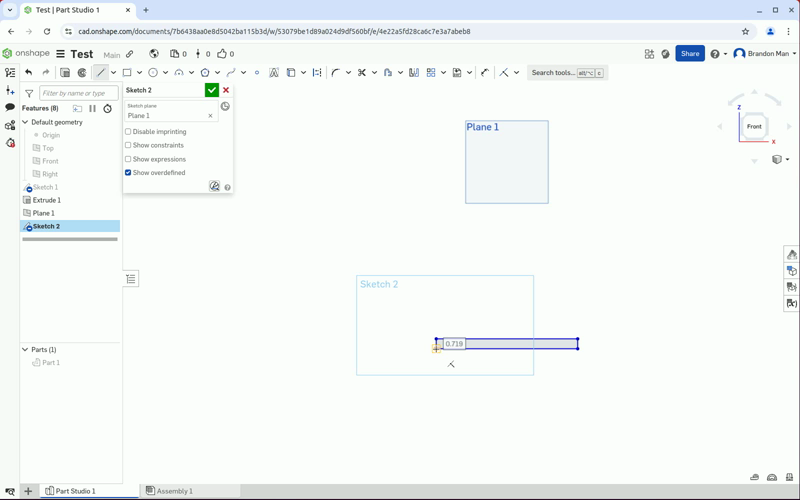
scroll(-6)
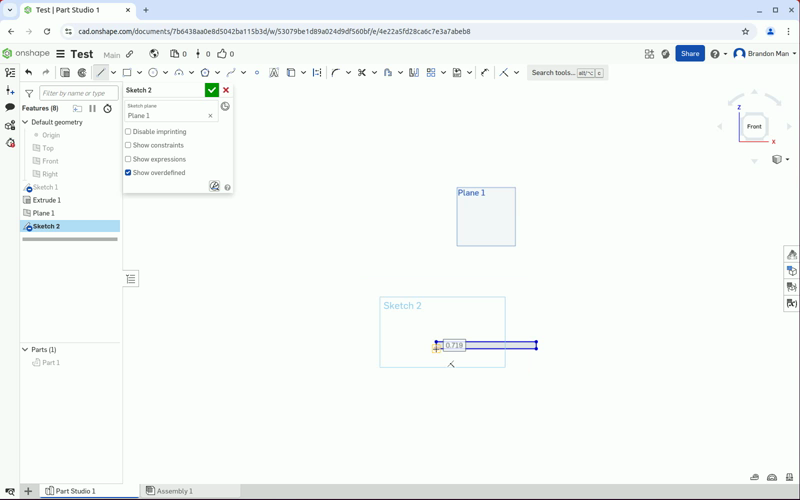
scroll(-6)
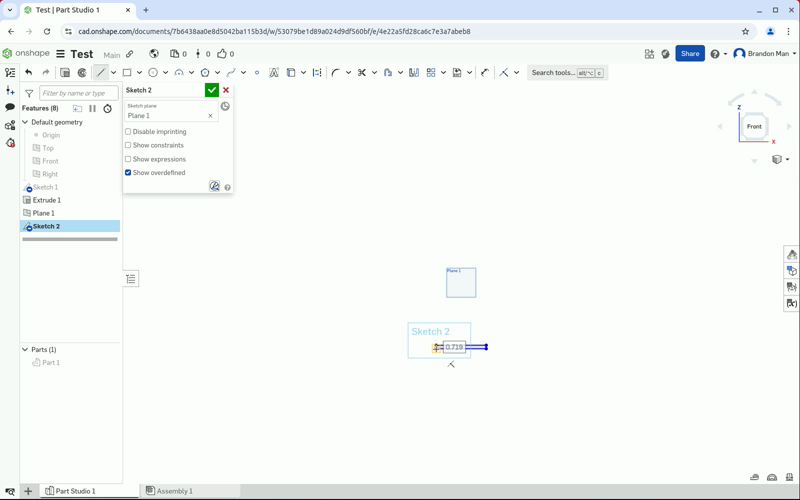
key(esc)
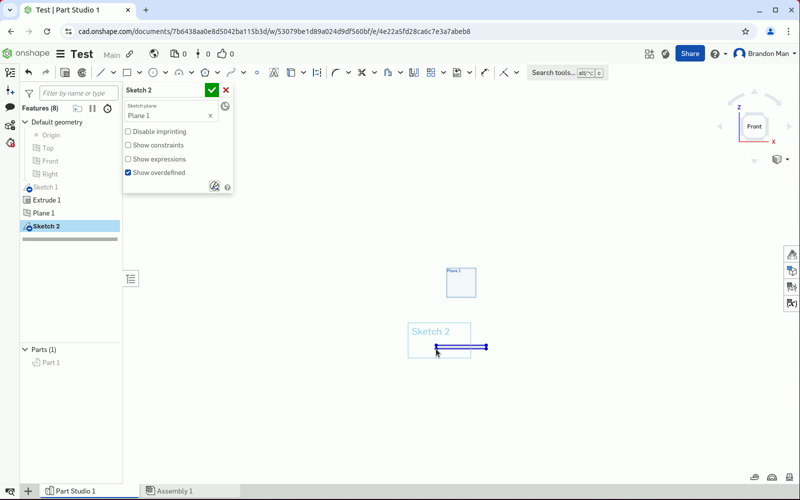
mouse_move(472, 348)
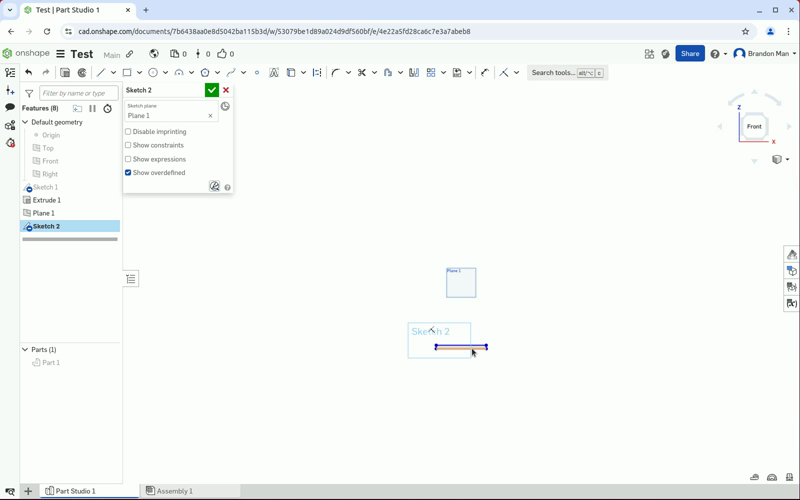
scroll(6)
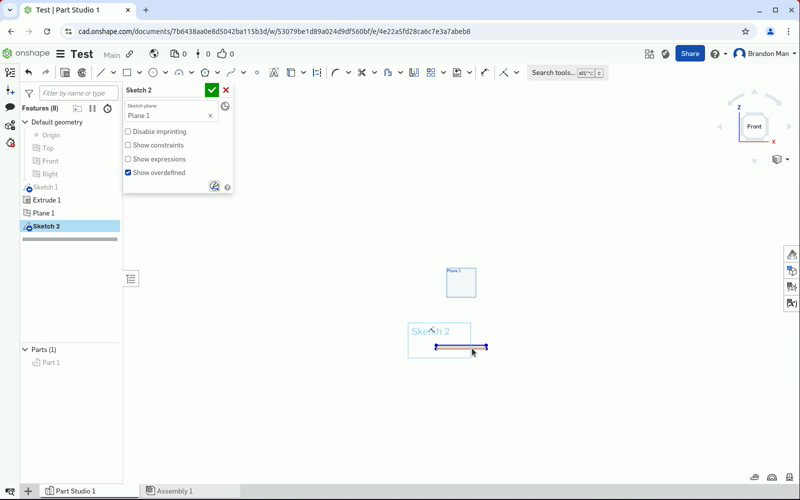
scroll(6)
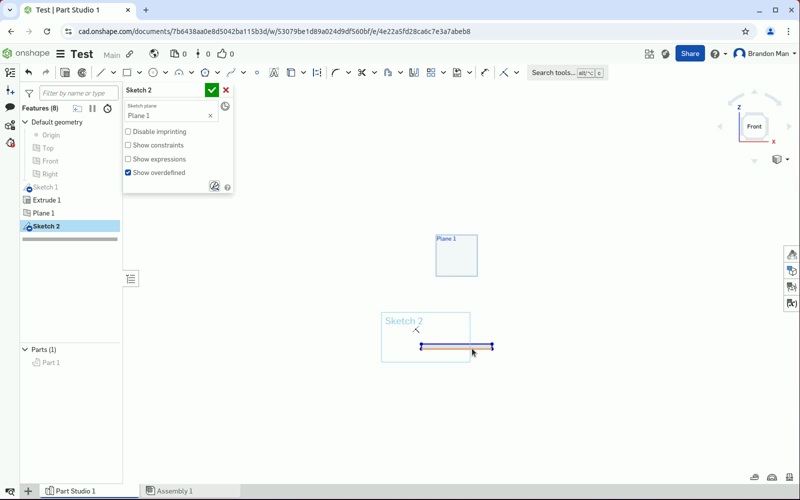
scroll(6)
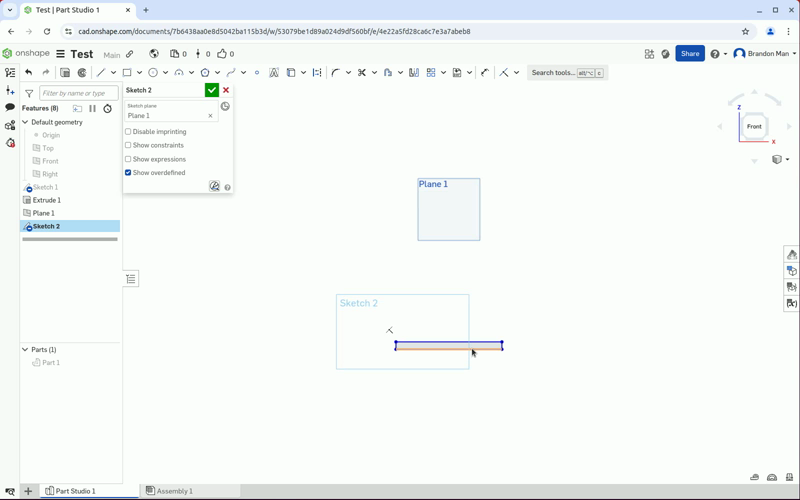
scroll(6)
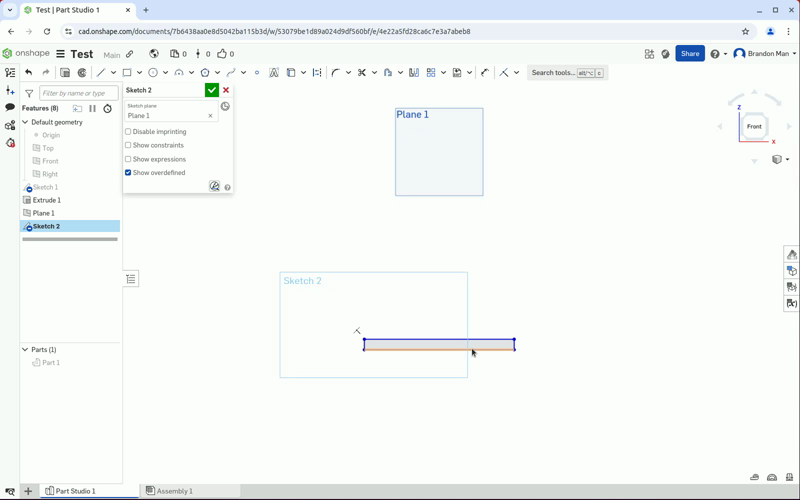
scroll(6)
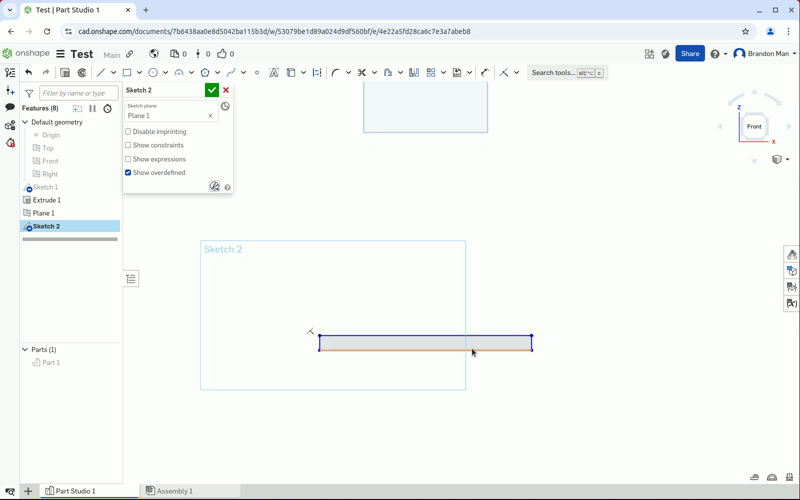
scroll(6)
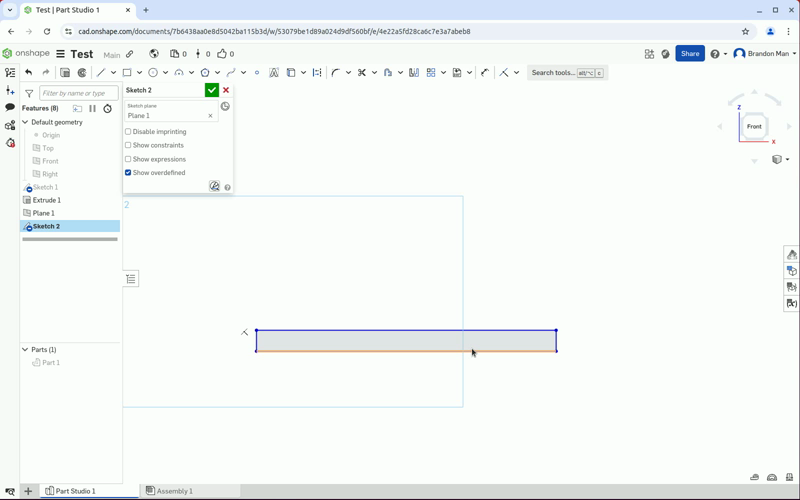
scroll(6)
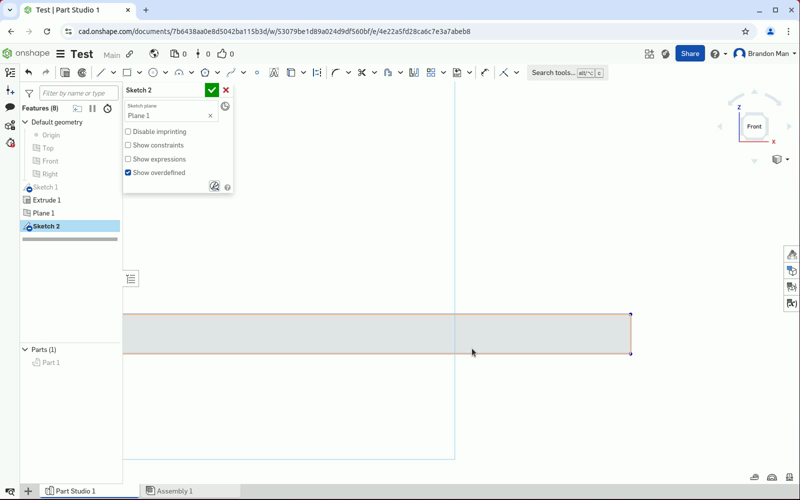
click(472, 348)
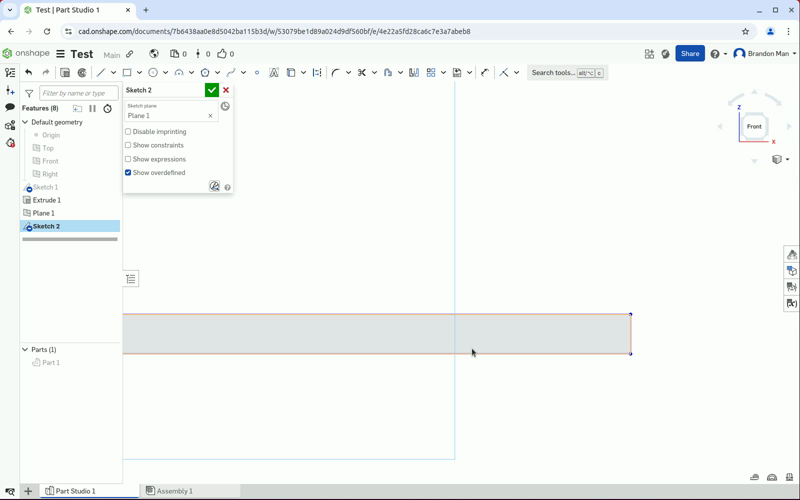
scroll(-6)
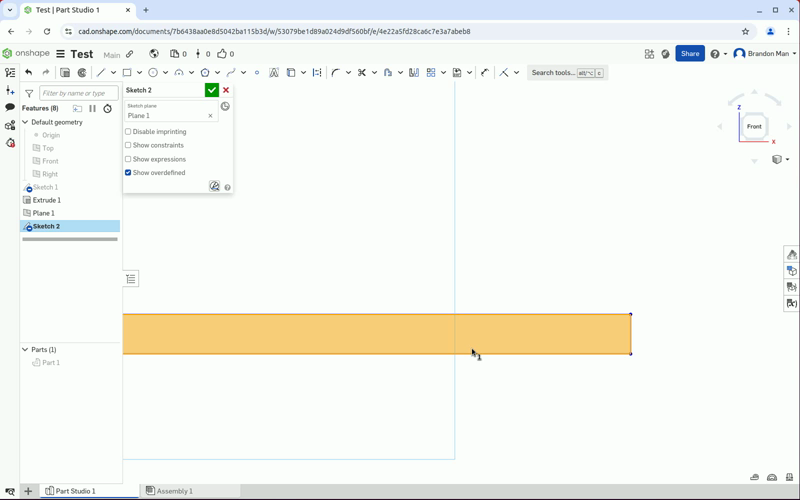
scroll(-6)
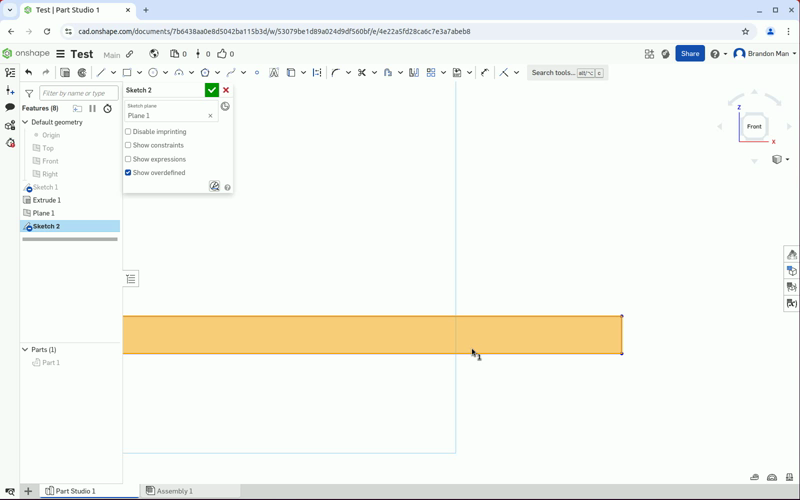
scroll(-6)
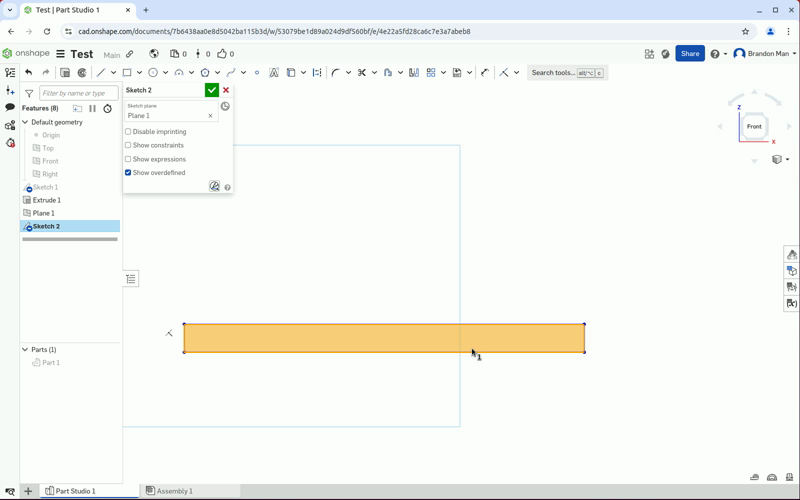
scroll(-6)
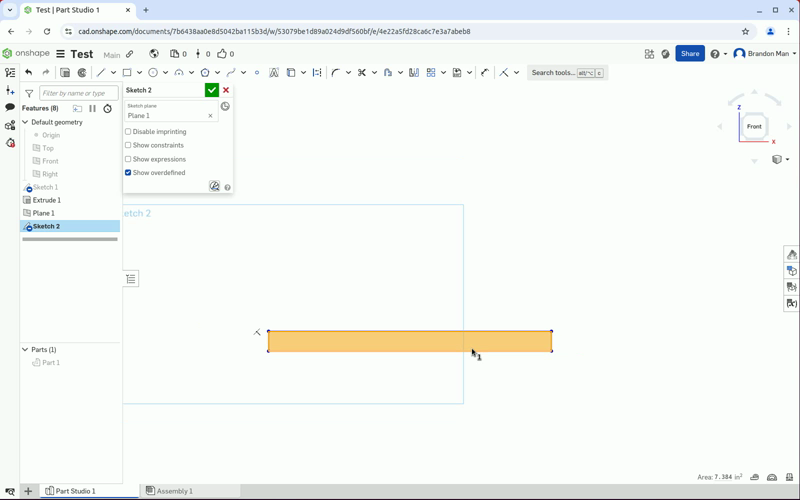
scroll(-6)
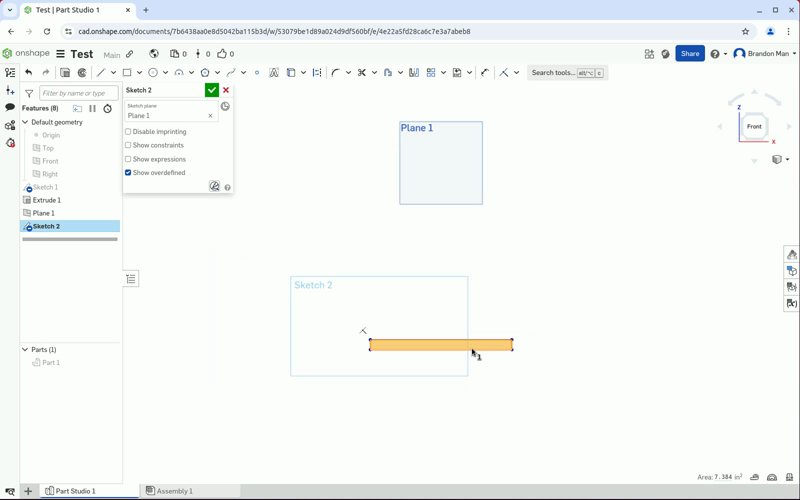
scroll(-6)
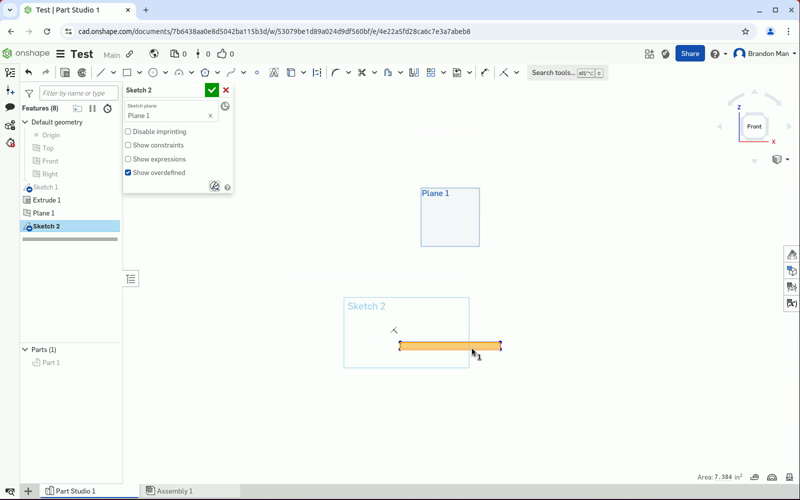
scroll(-6)
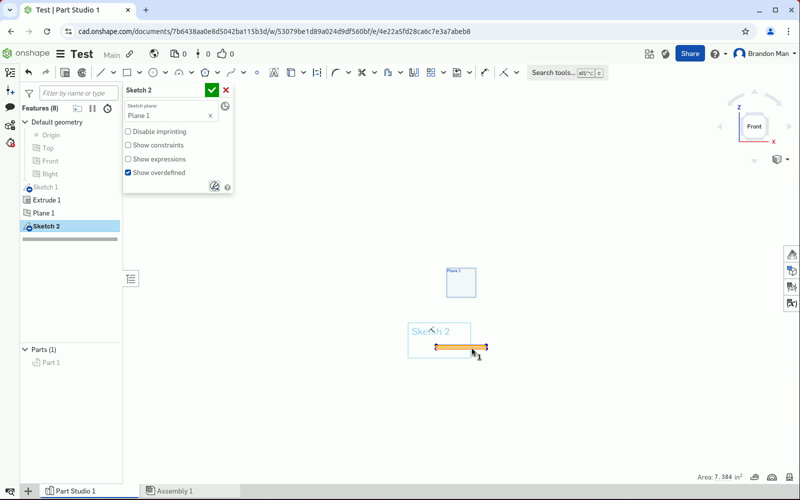
mouse_move(73, 352)
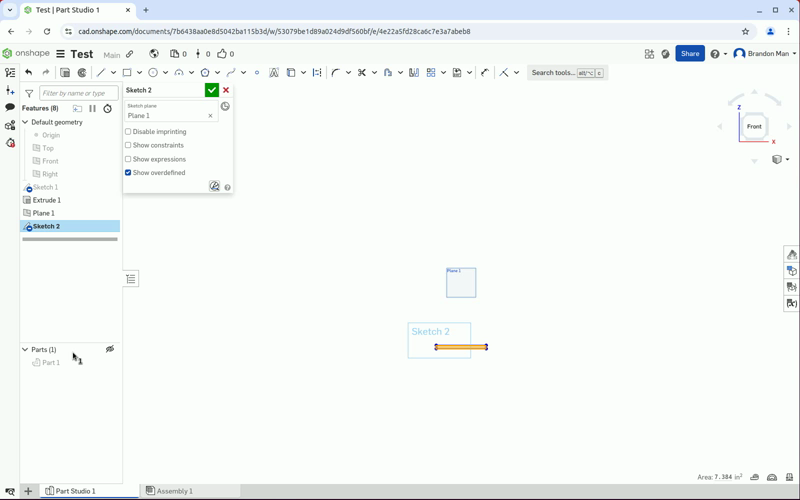
key(shift+y)
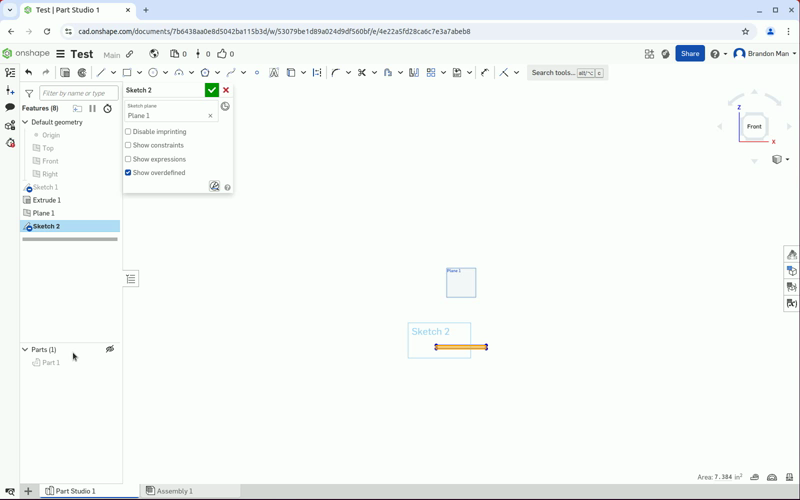
key(shift+e)
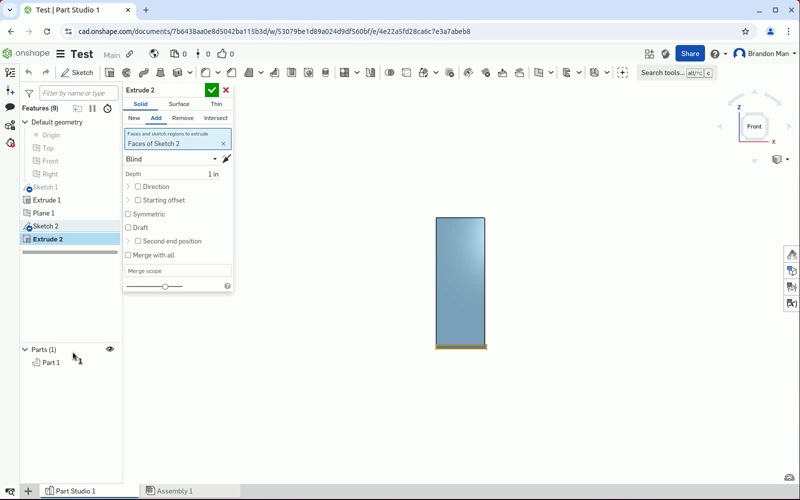
mouse_move(143, 106)
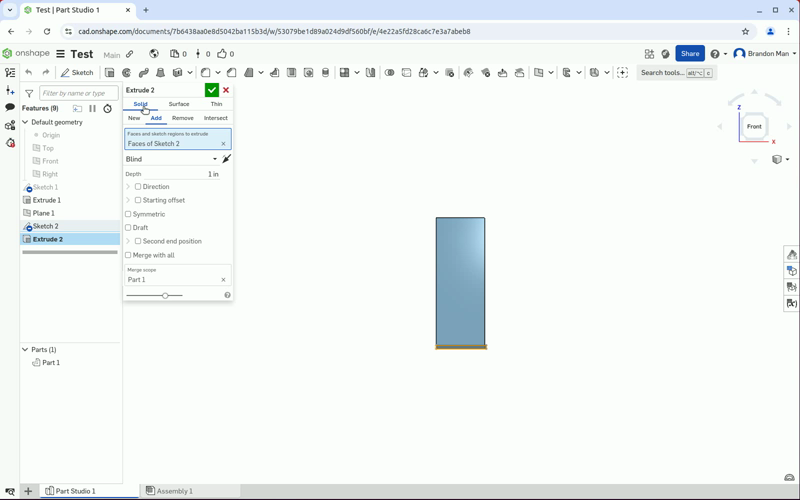
click(143, 106)
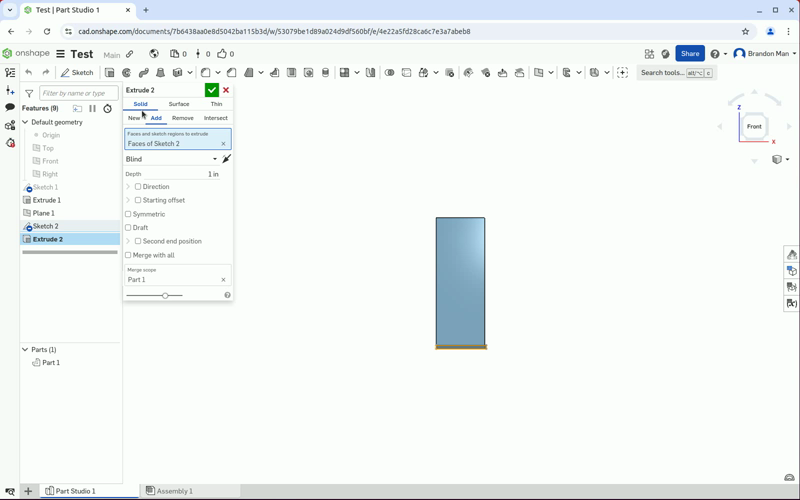
mouse_move(137, 120)
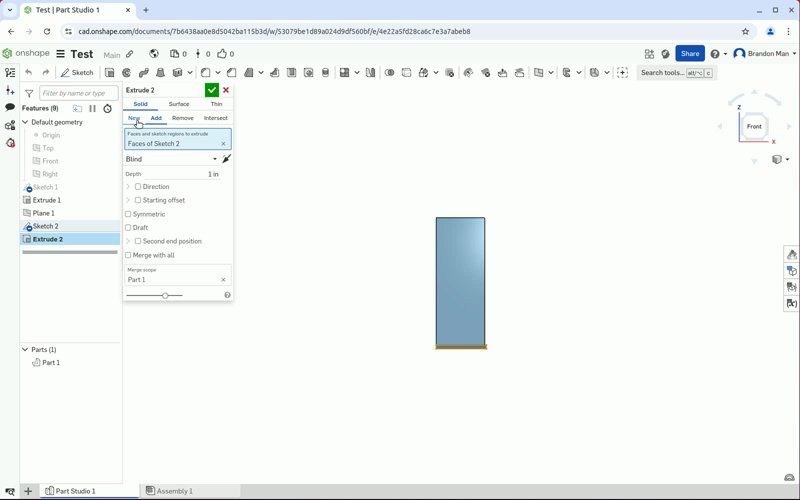
click(137, 120)
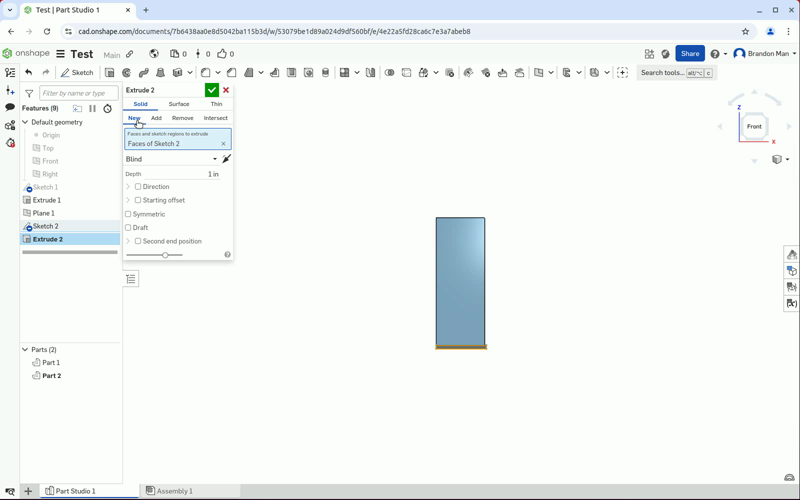
key(tab, 4)
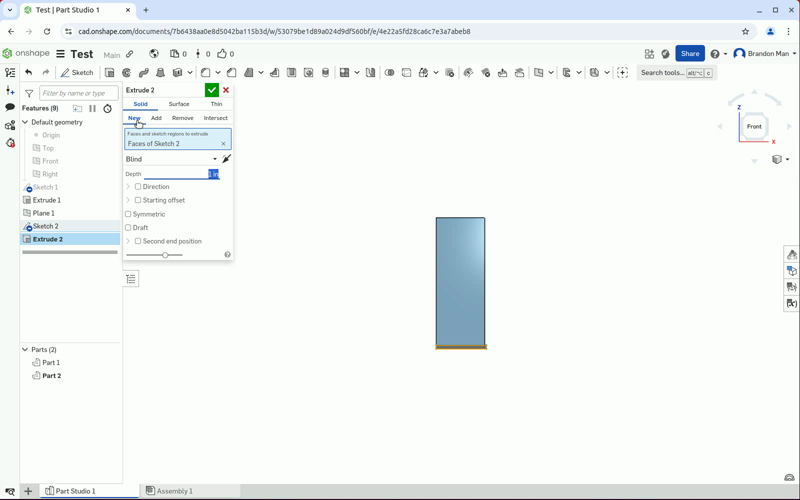
text(17.09)
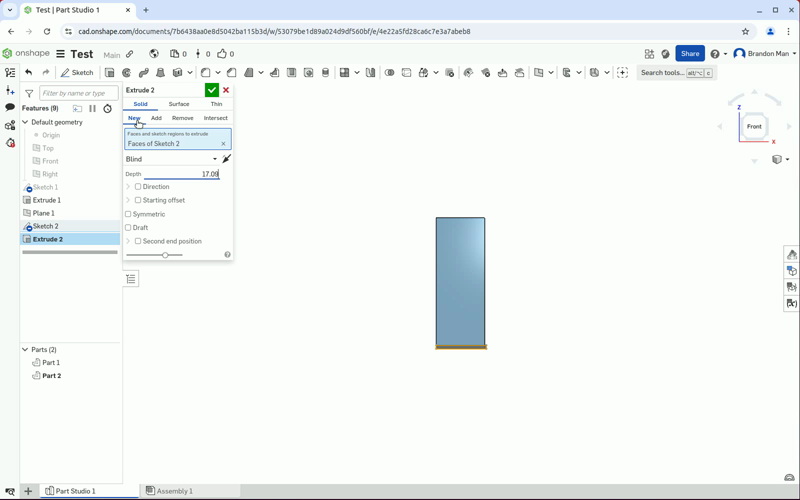
key(enter)
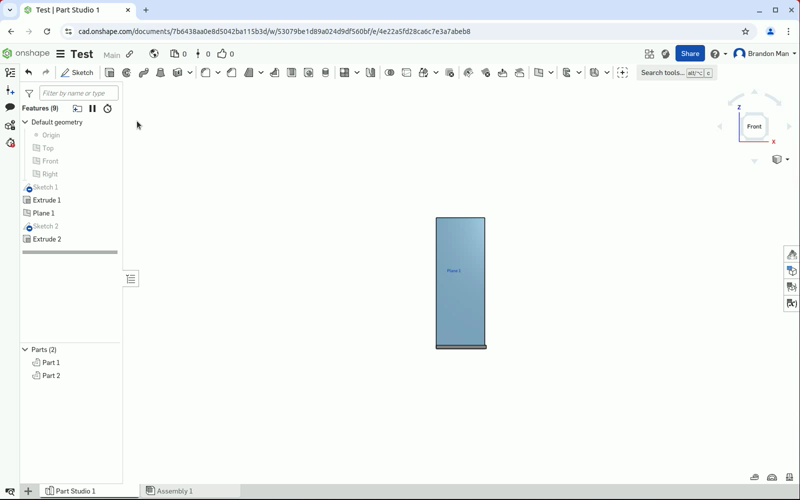
key(shift+h)
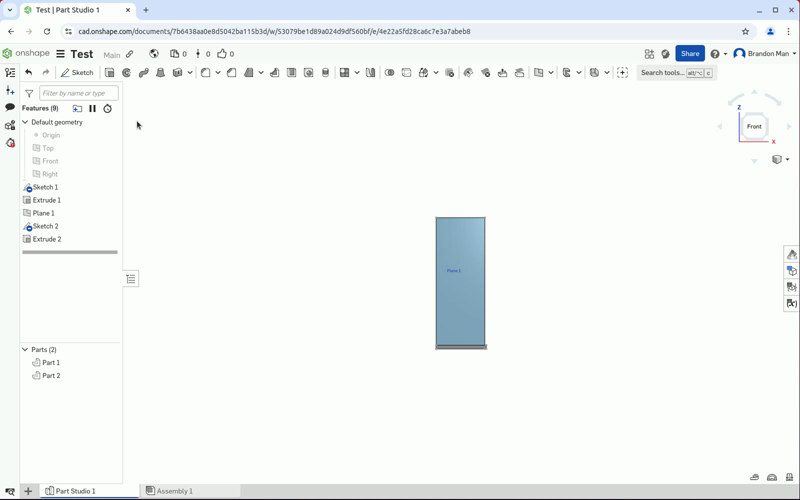
key(shift+h)
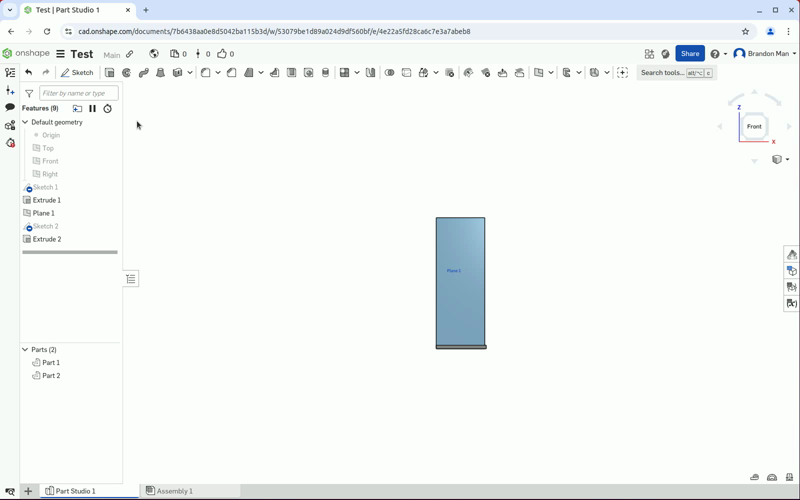
mouse_move(73, 189)
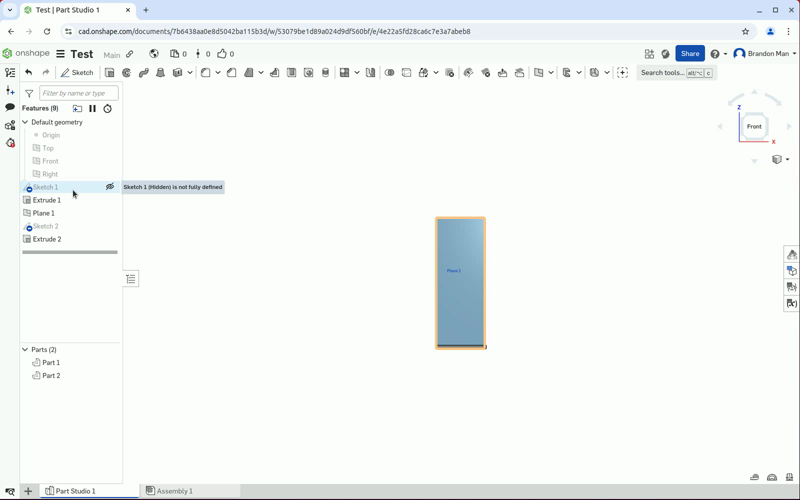
click(73, 189)
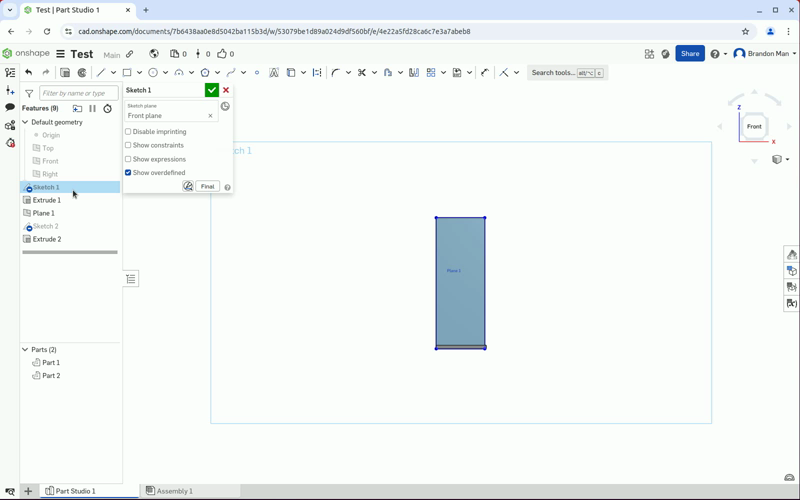
mouse_move(229, 92)
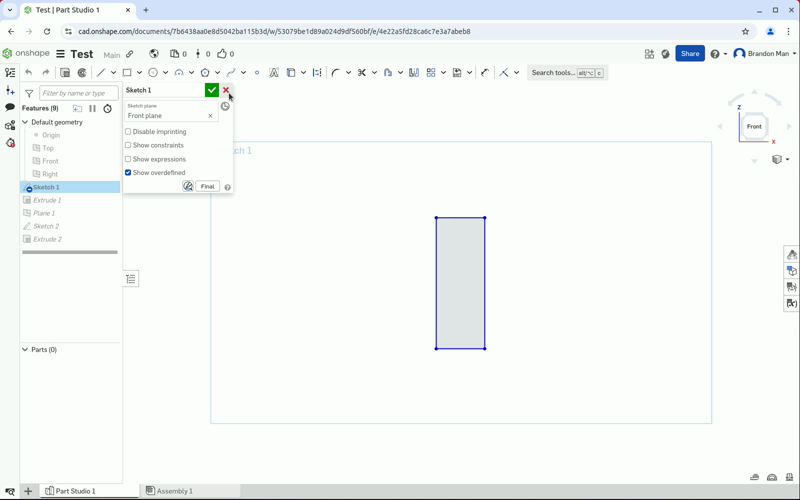
click(229, 92)
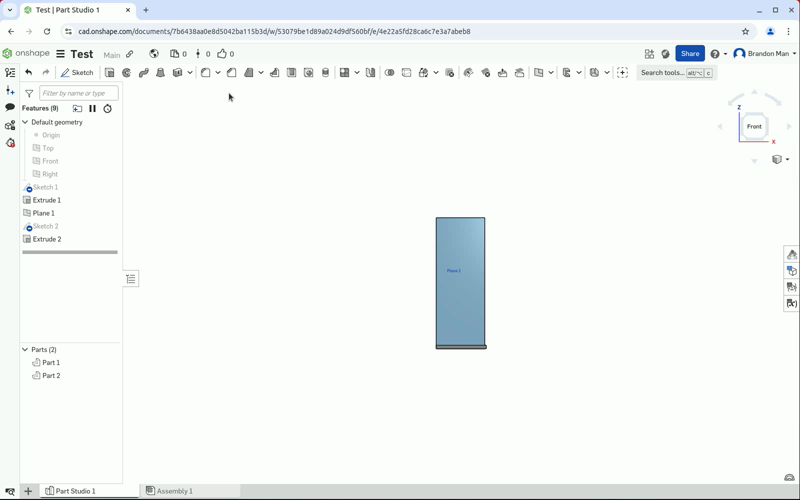
mouse_move(73, 352)
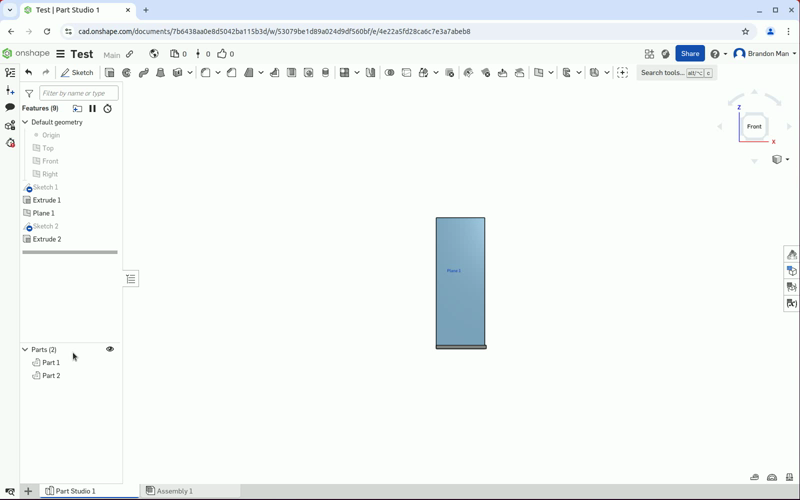
key(y)
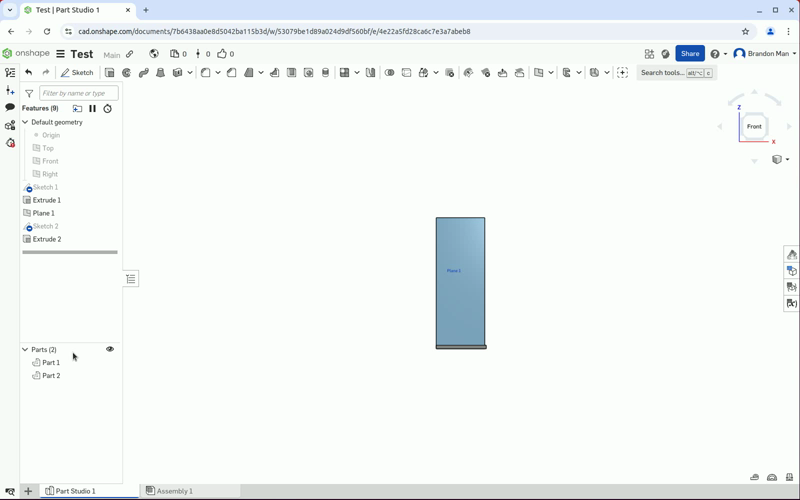
key(shift+p)
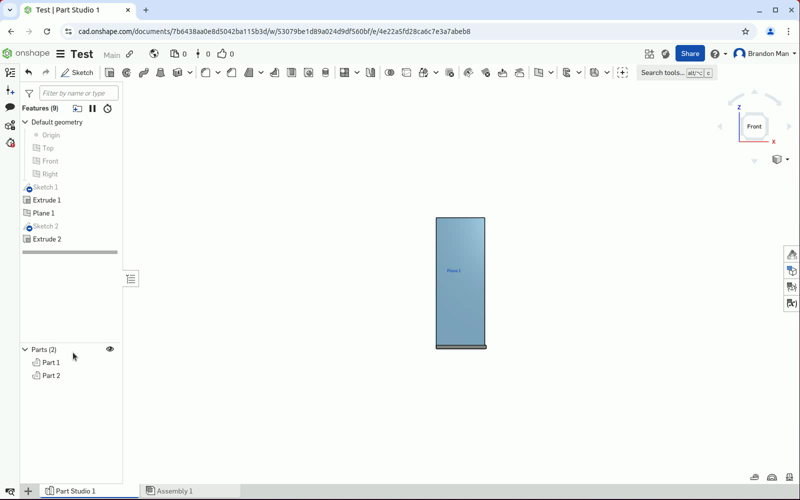
key(space)
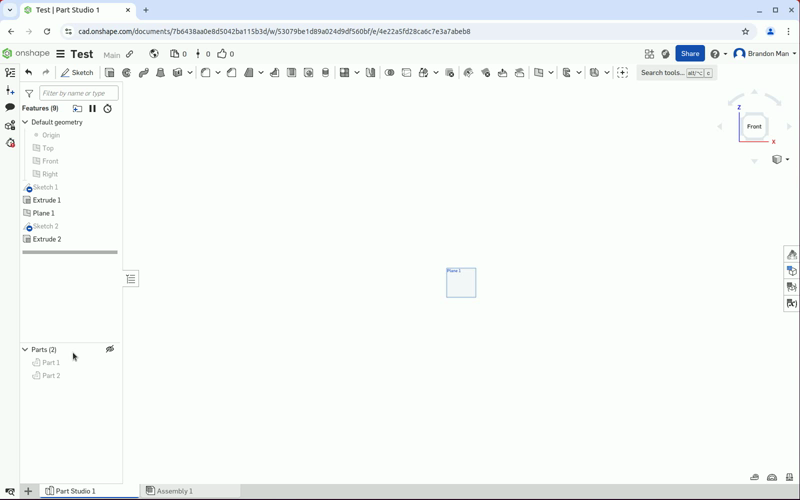
key_down(shift)
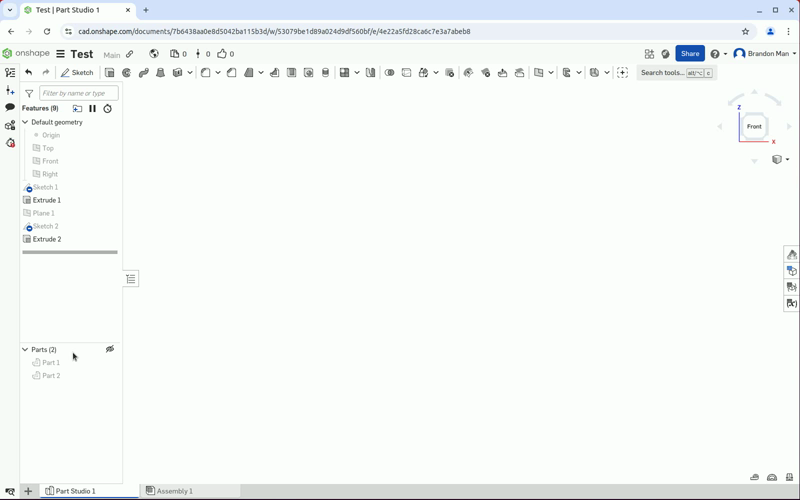
key(down)
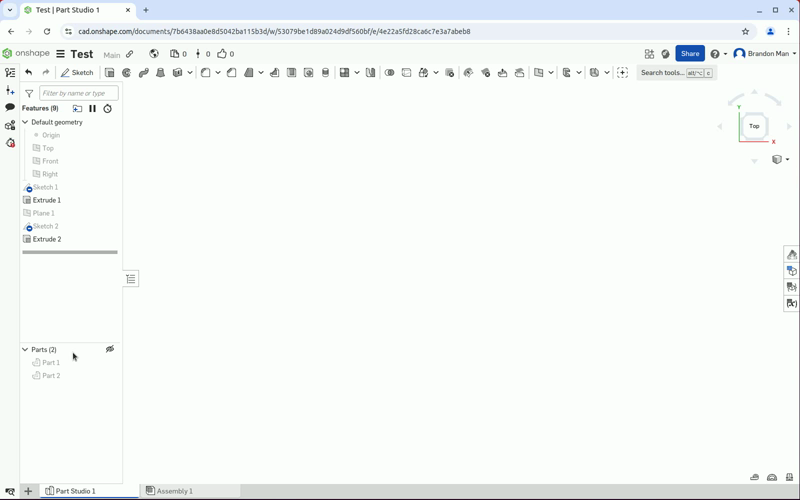
key_up(shift)
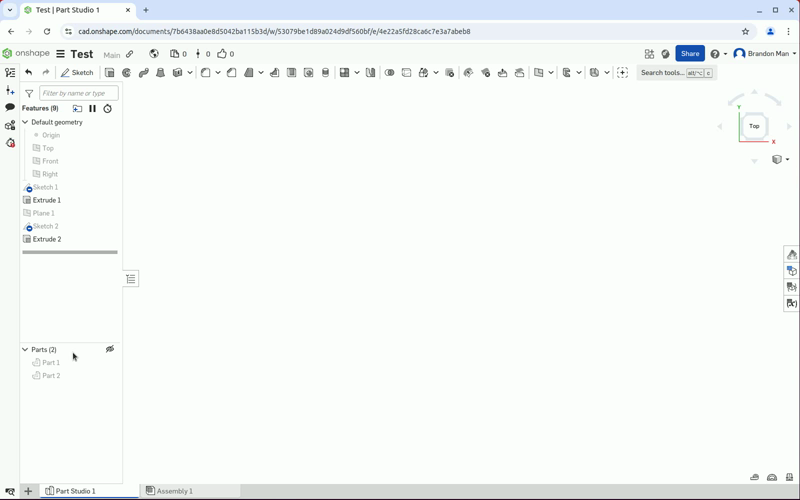
mouse_move(73, 352)
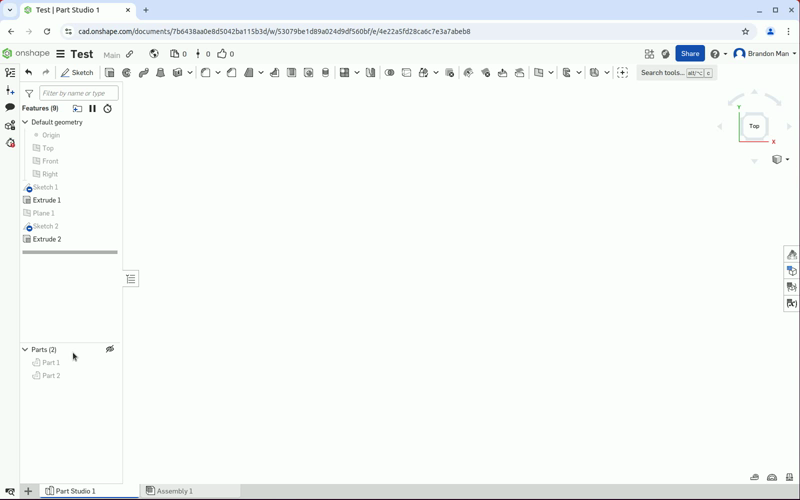
key(shift+y)
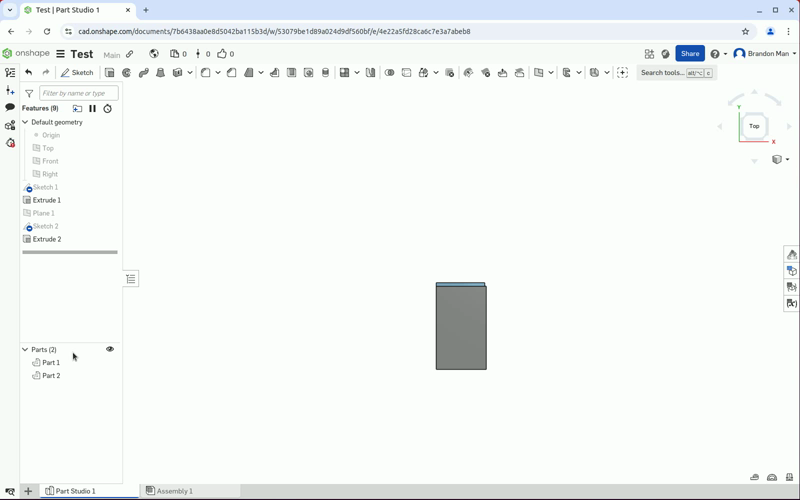
mouse_move(541, 75)
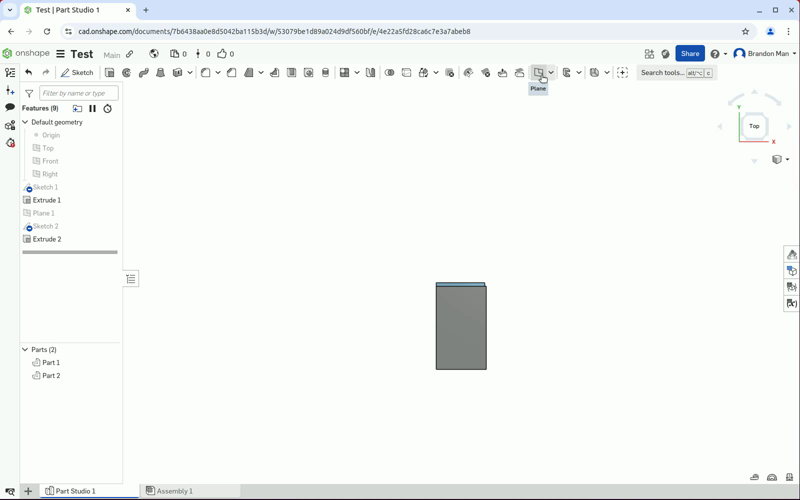
click(541, 75)
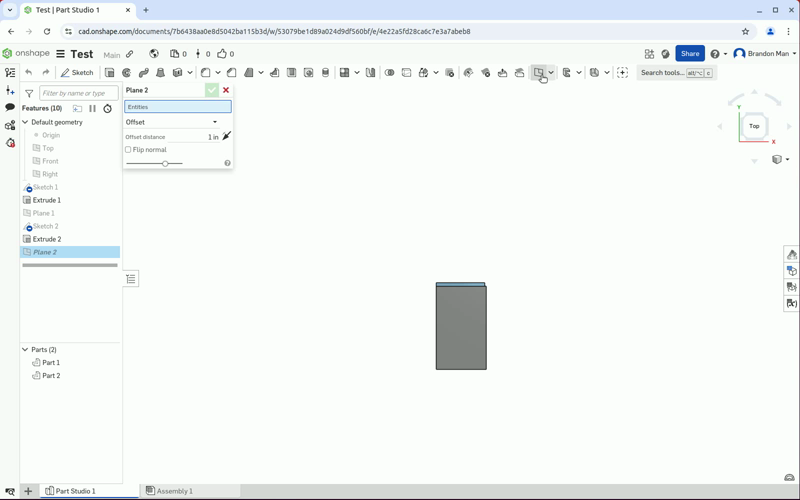
mouse_move(73, 150)
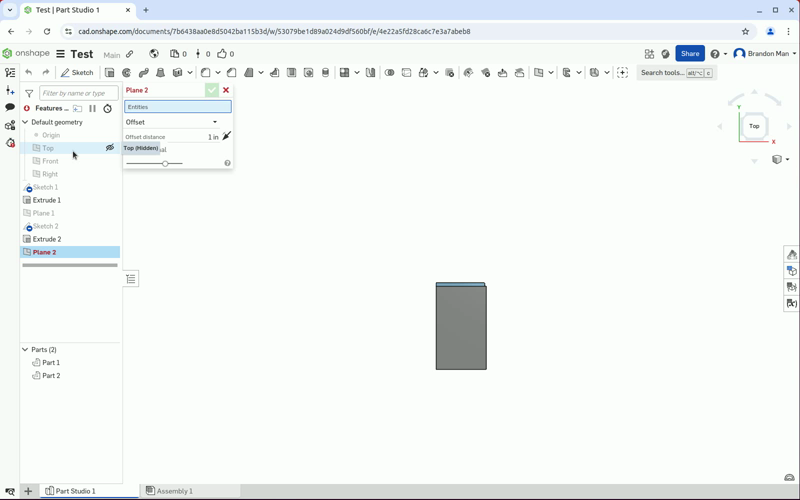
click(73, 150)
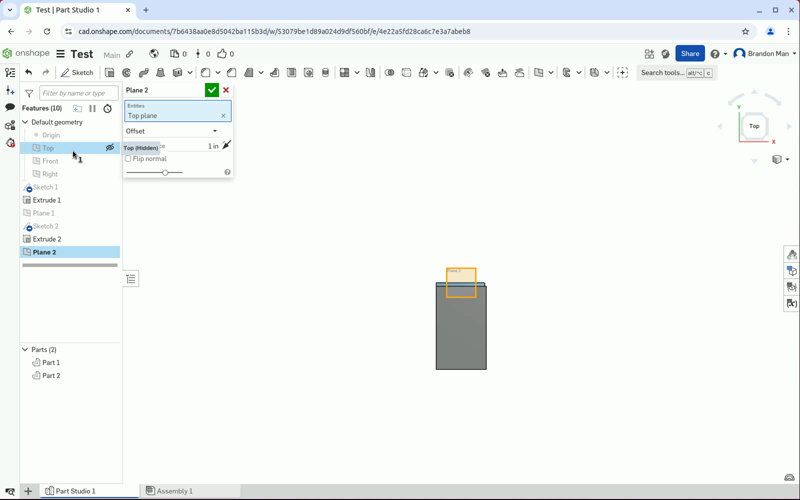
key(tab, 2)
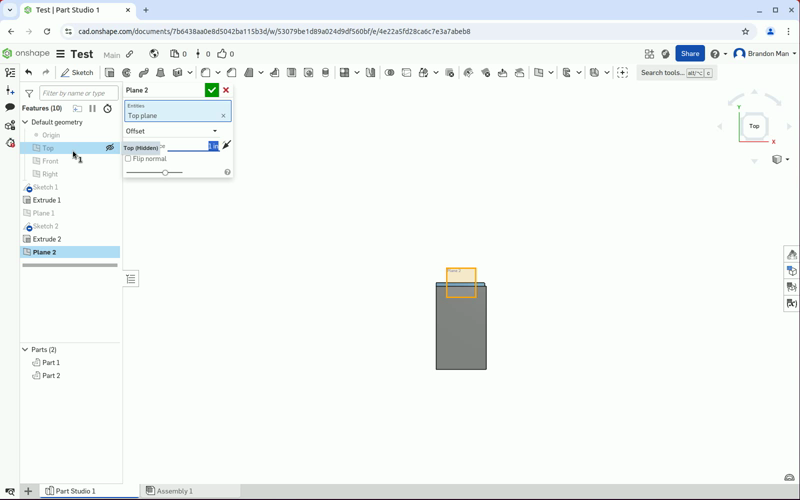
text(12.756)
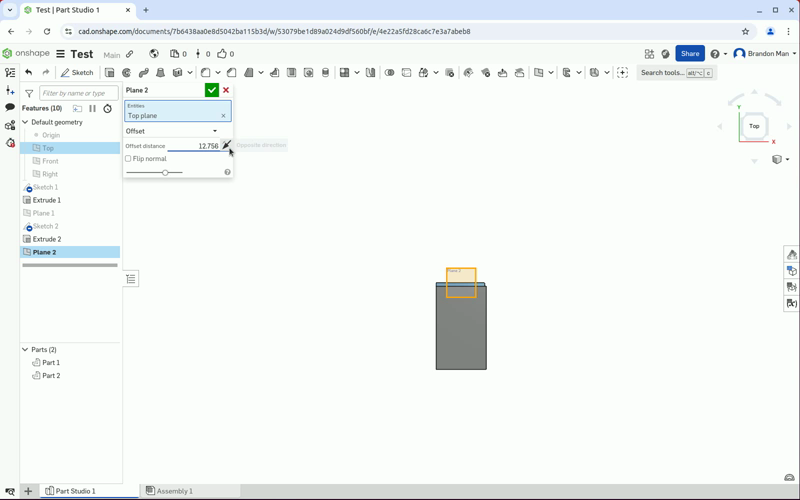
mouse_move(229, 147)
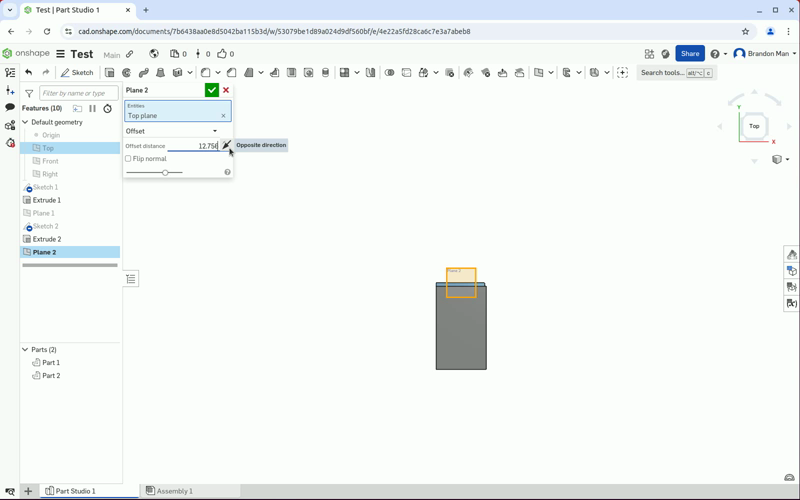
click(229, 147)
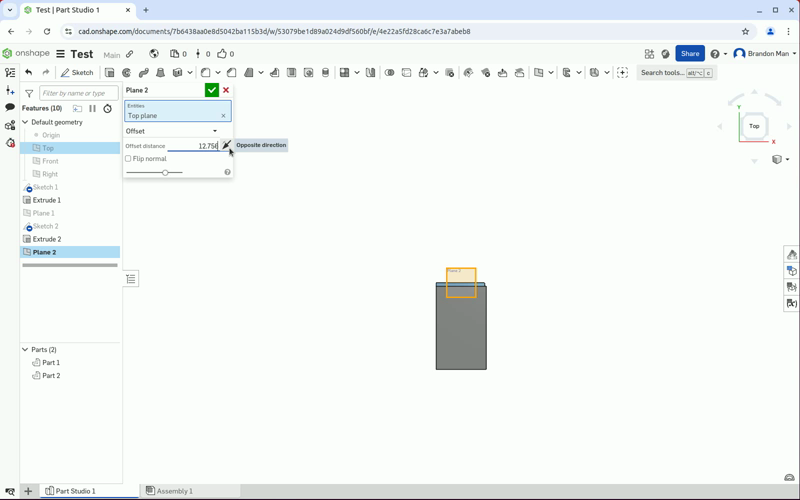
key(enter, 2)
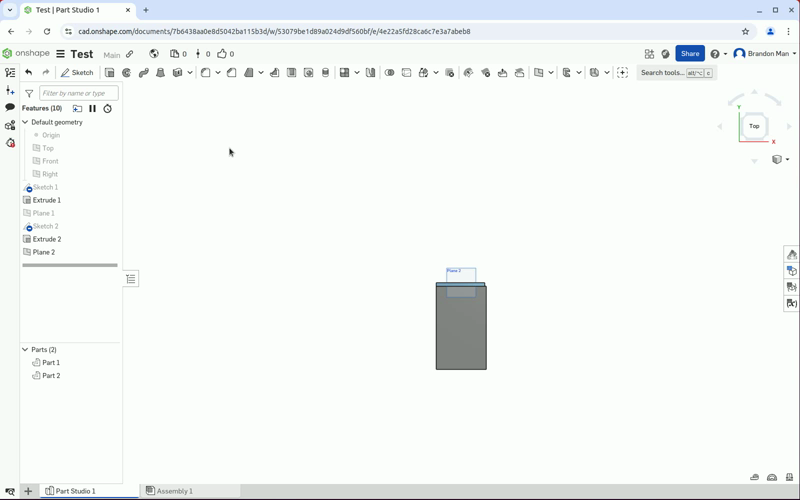
key(shift+s)
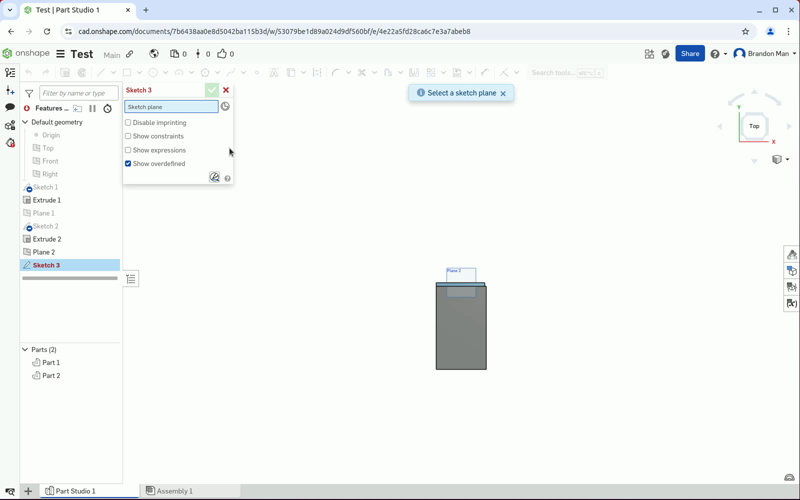
mouse_move(73, 254)
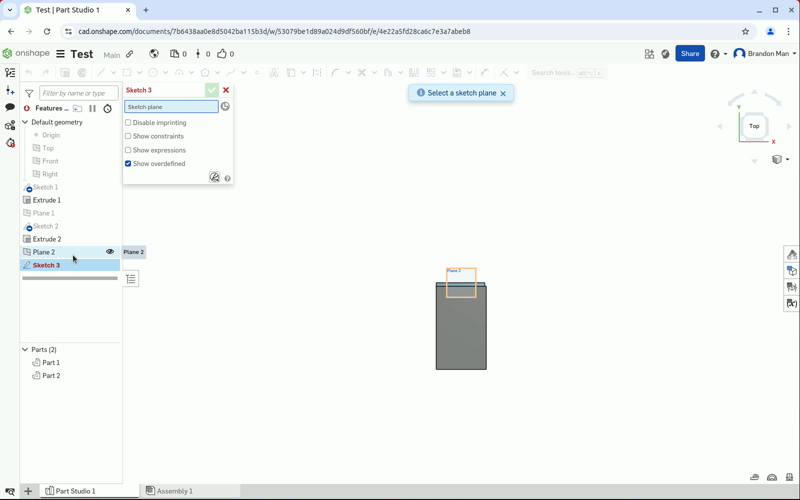
click(73, 254)
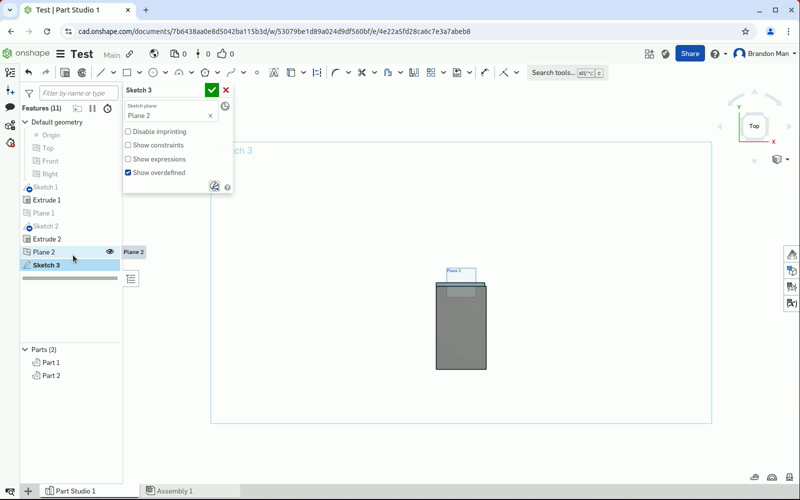
mouse_move(73, 352)
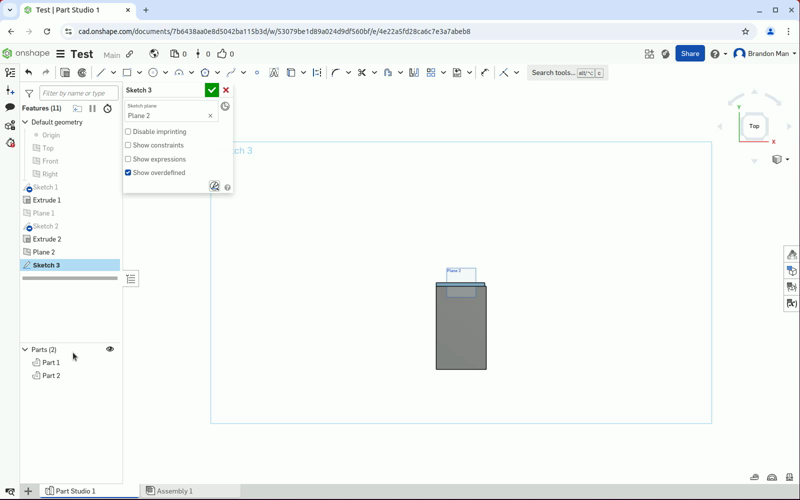
key(y)
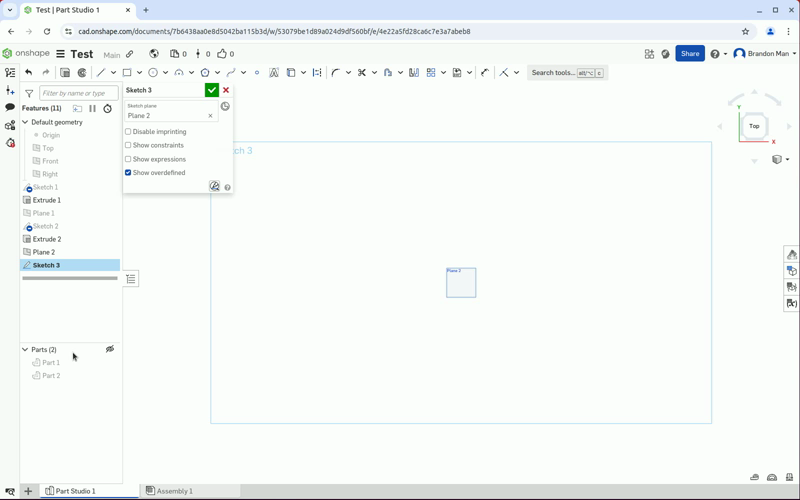
key(l)
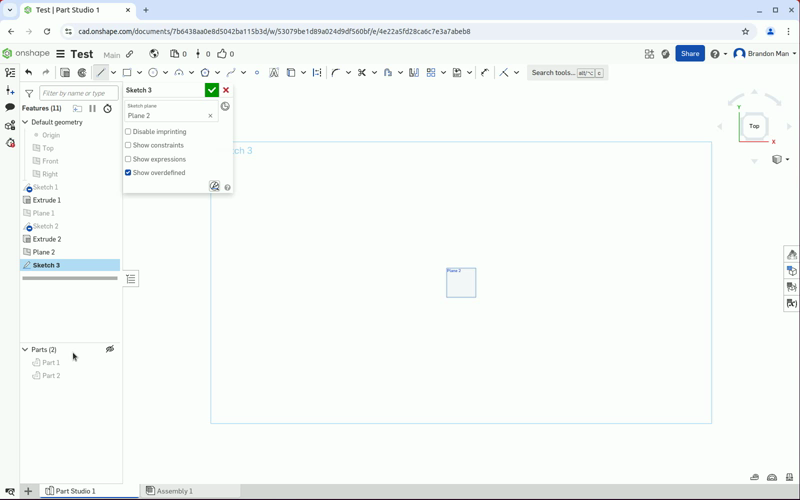
key_down(shift)
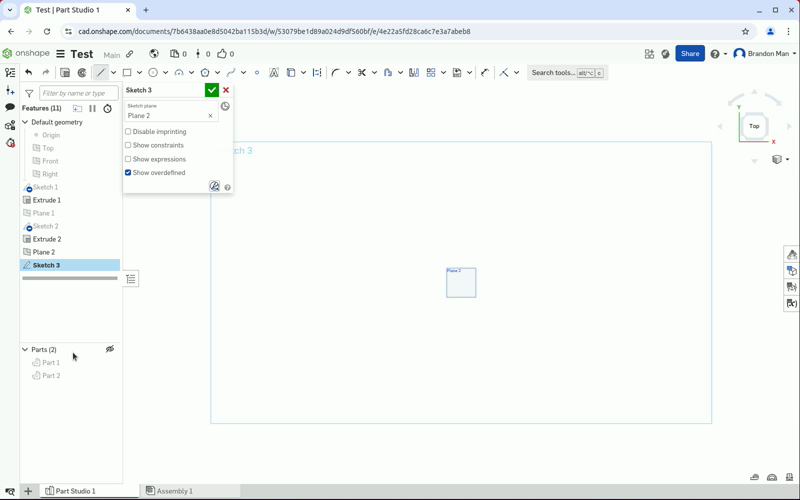
mouse_move(436, 369)
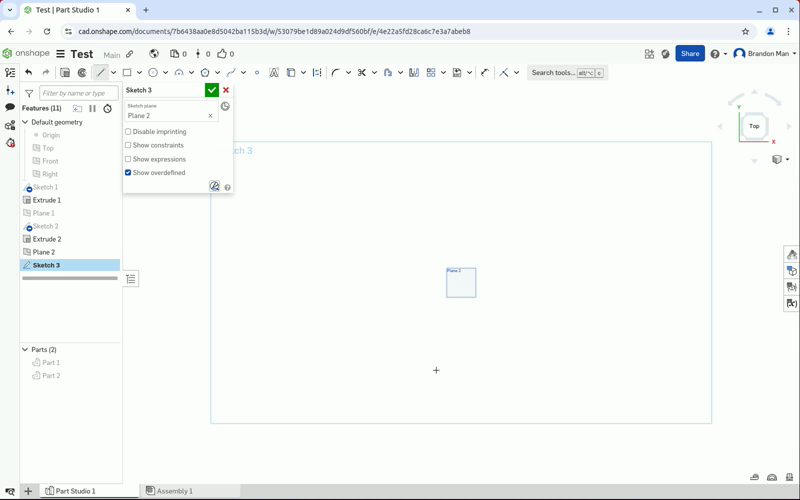
click(436, 369)
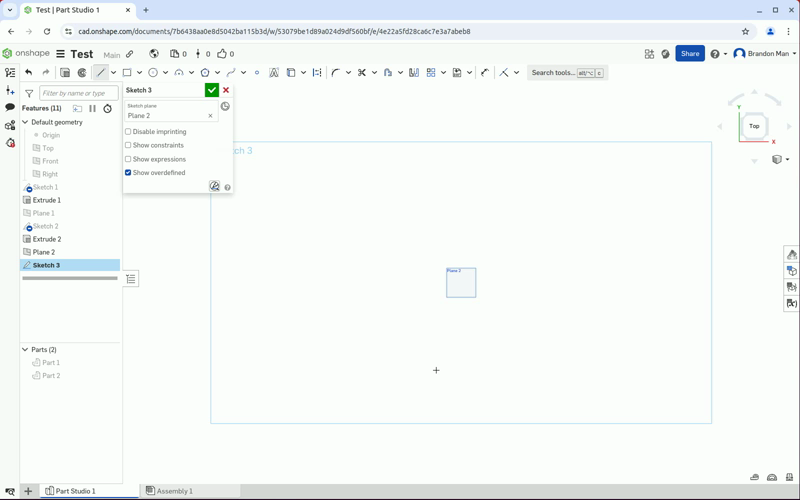
key_up(shift)
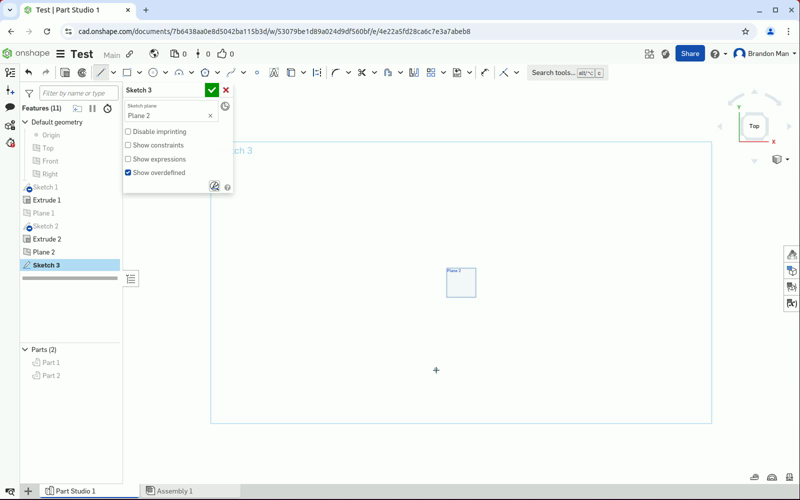
key_down(shift)
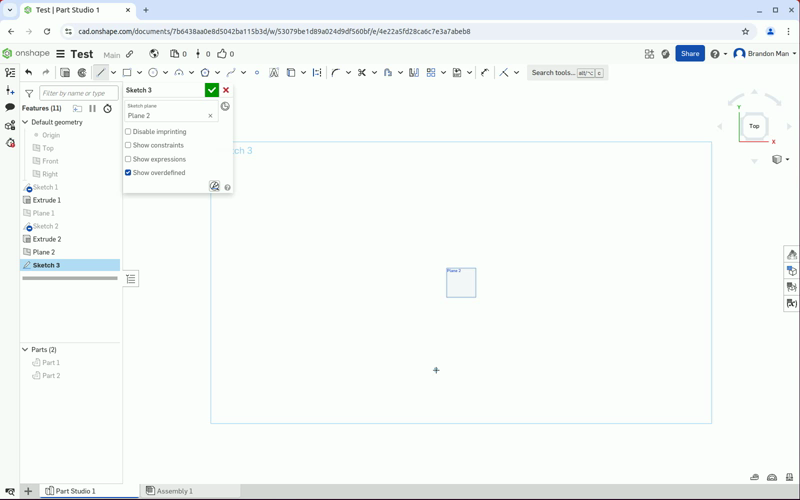
mouse_move(466, 369)
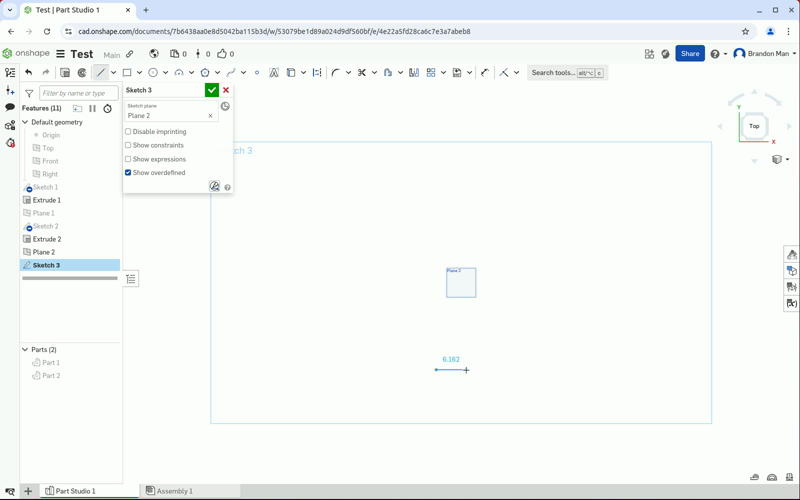
mouse_move(486, 369)
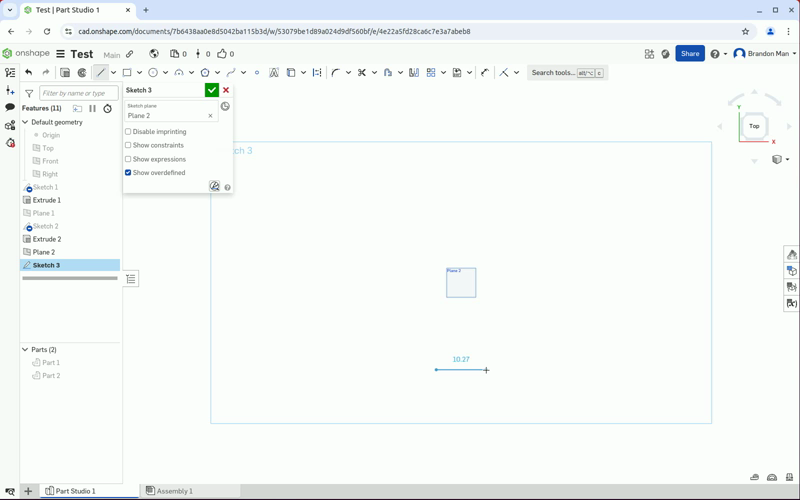
click(486, 369)
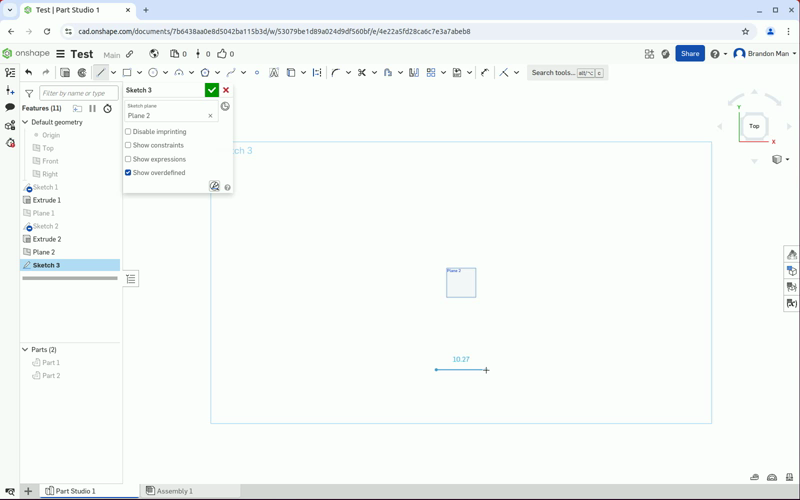
key_up(shift)
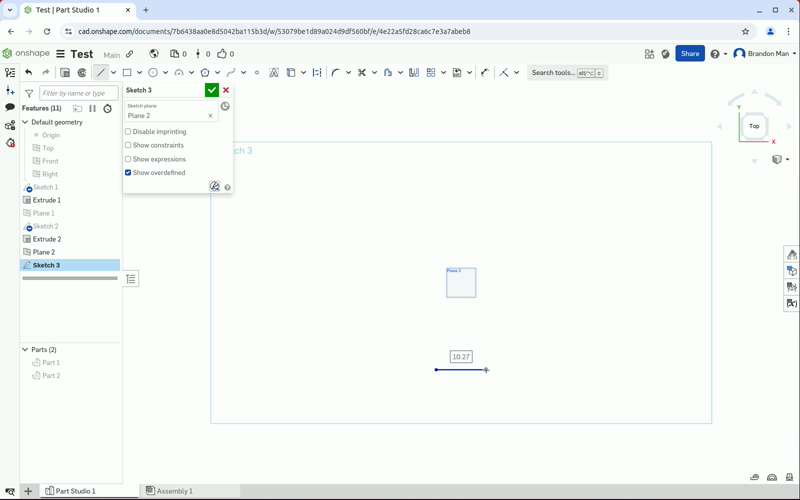
key_down(shift)
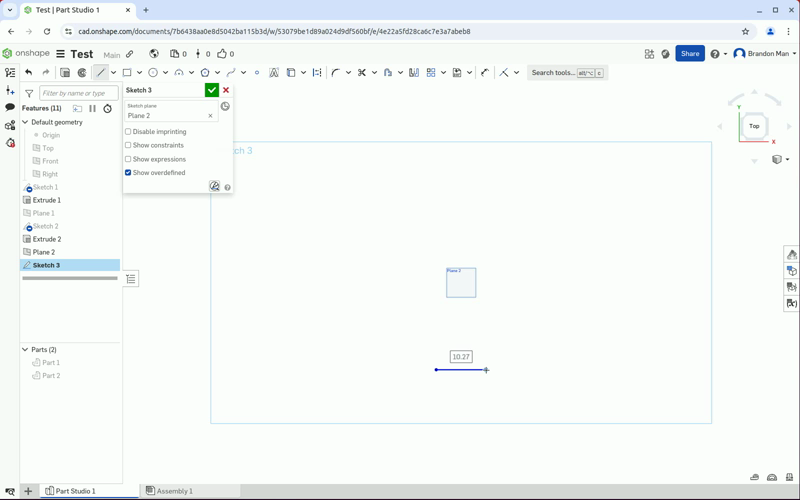
mouse_move(516, 369)
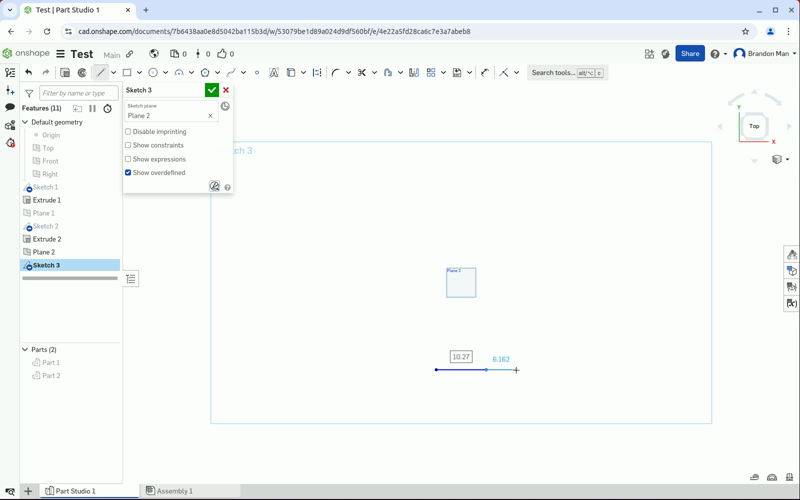
mouse_move(486, 366)
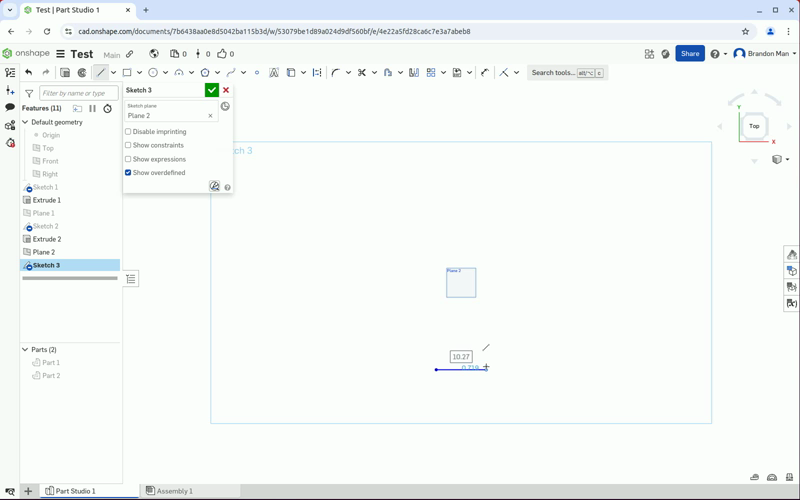
scroll(6)
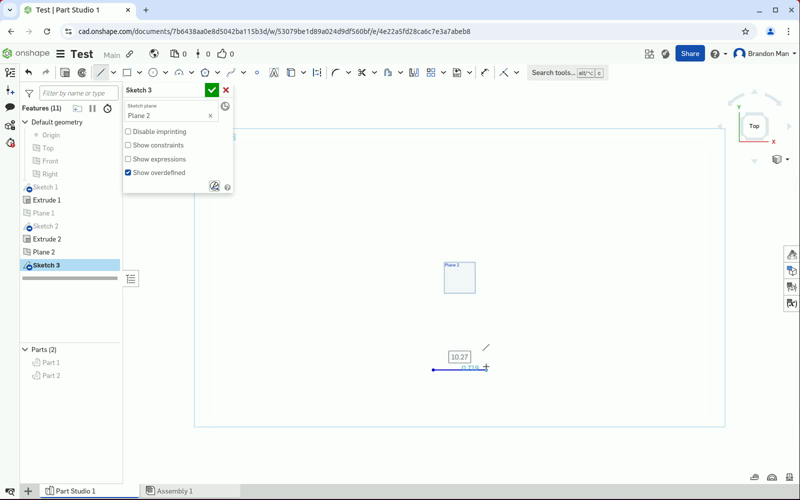
scroll(6)
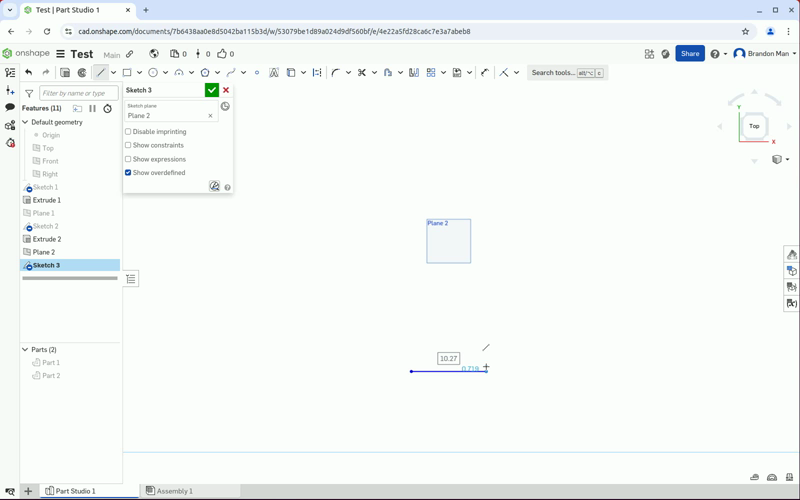
scroll(6)
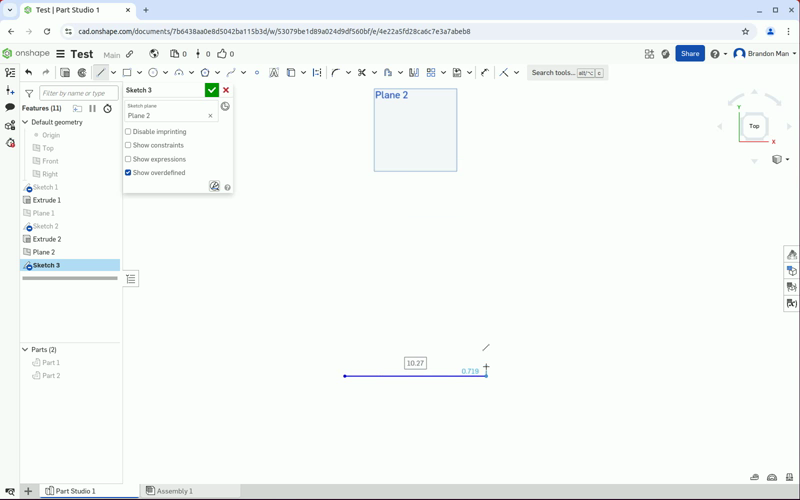
scroll(6)
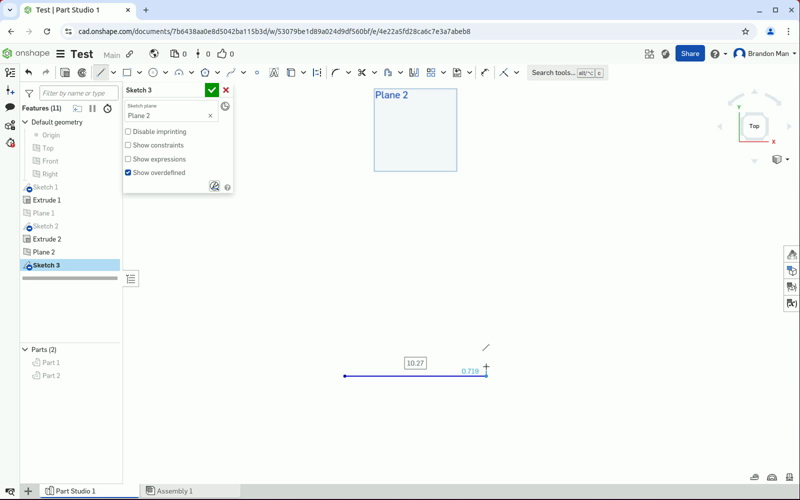
scroll(6)
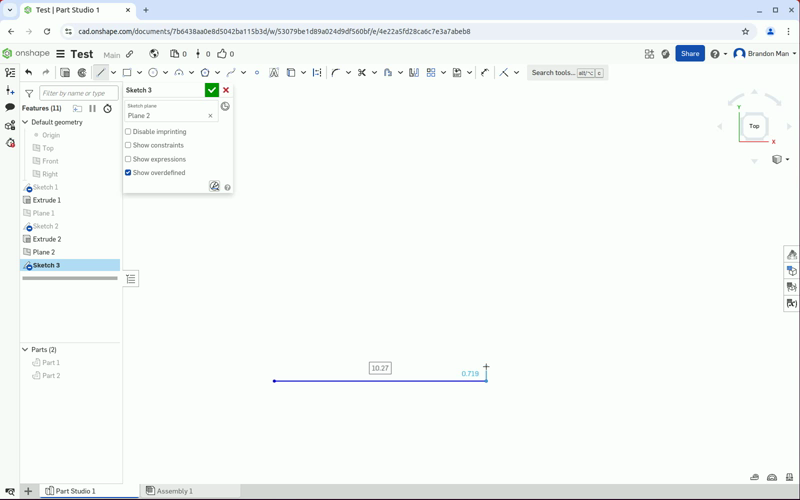
scroll(6)
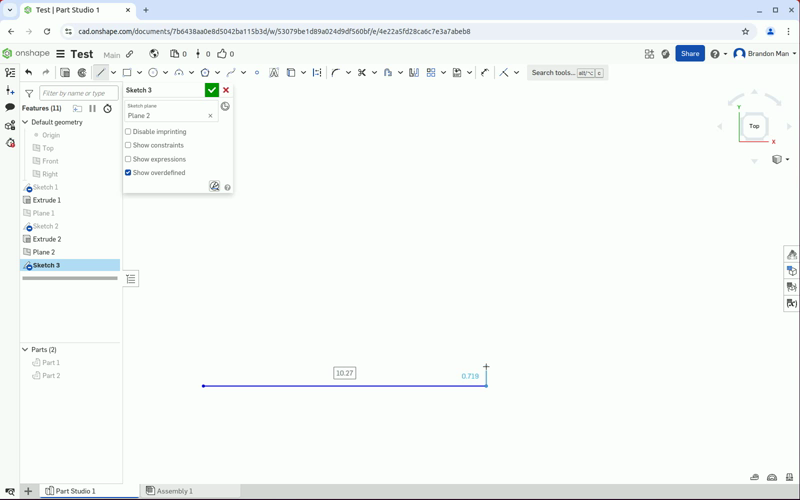
scroll(6)
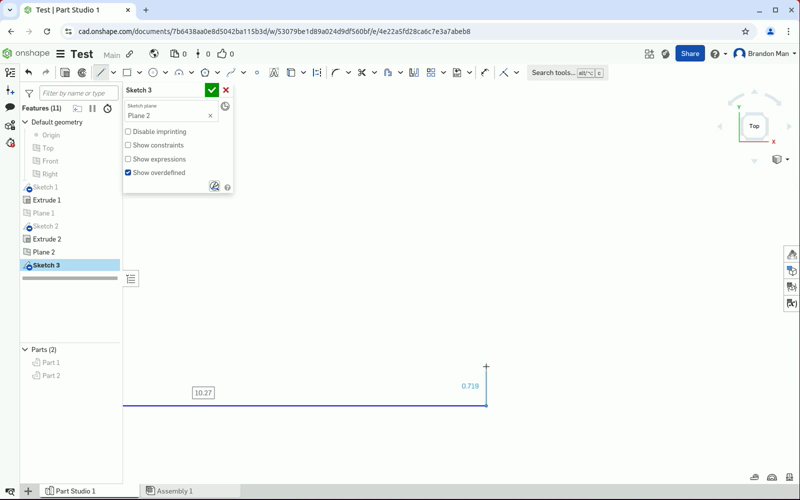
click(486, 366)
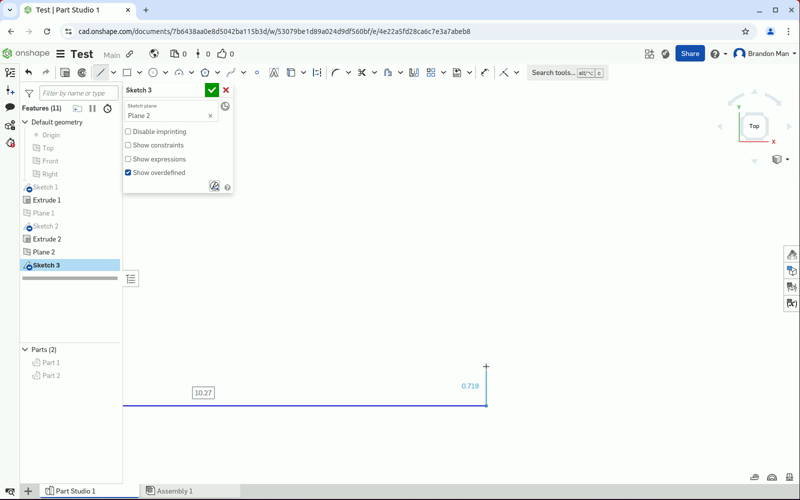
scroll(-6)
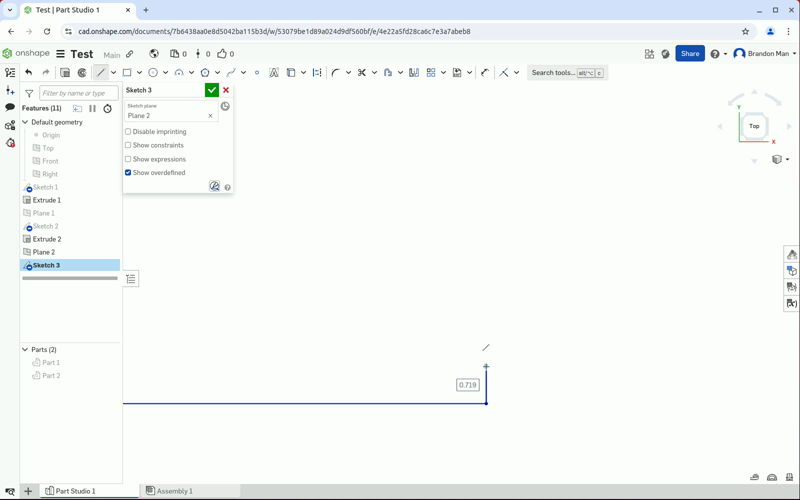
scroll(-6)
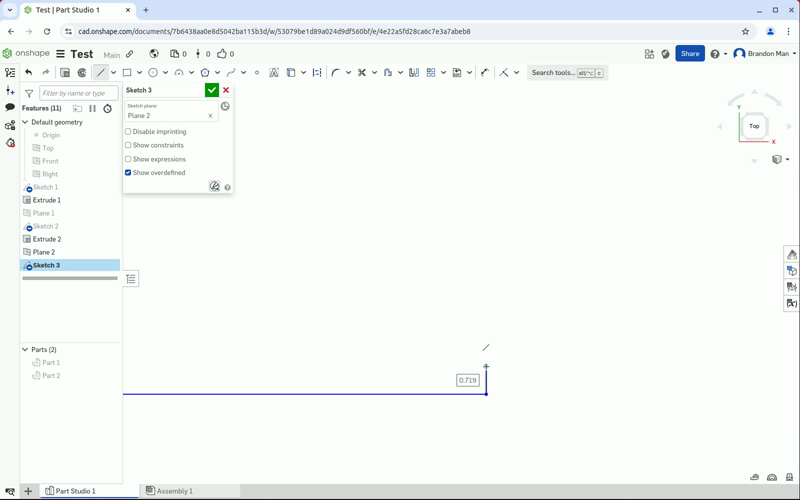
scroll(-6)
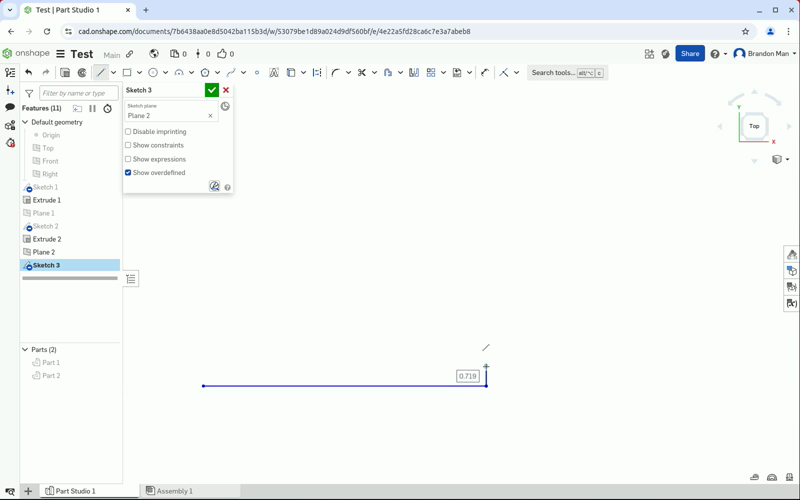
scroll(-6)
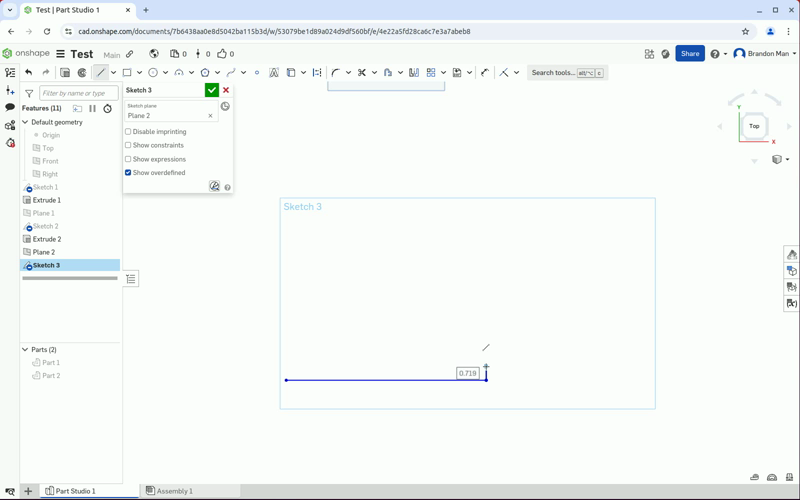
scroll(-6)
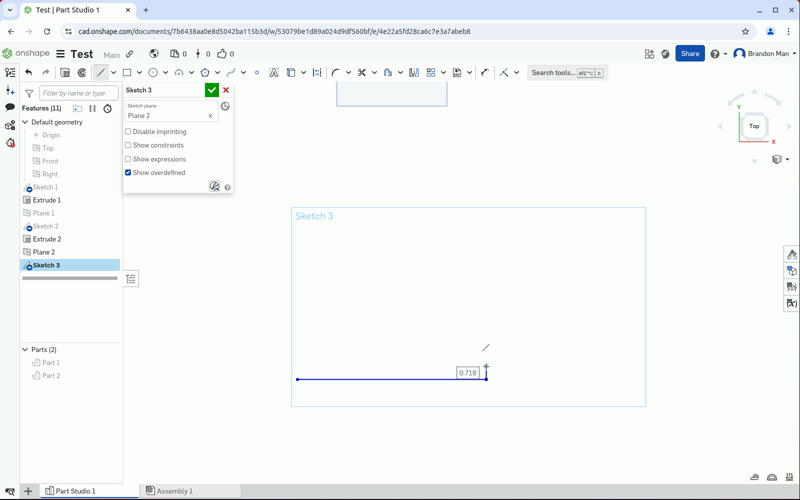
scroll(-6)
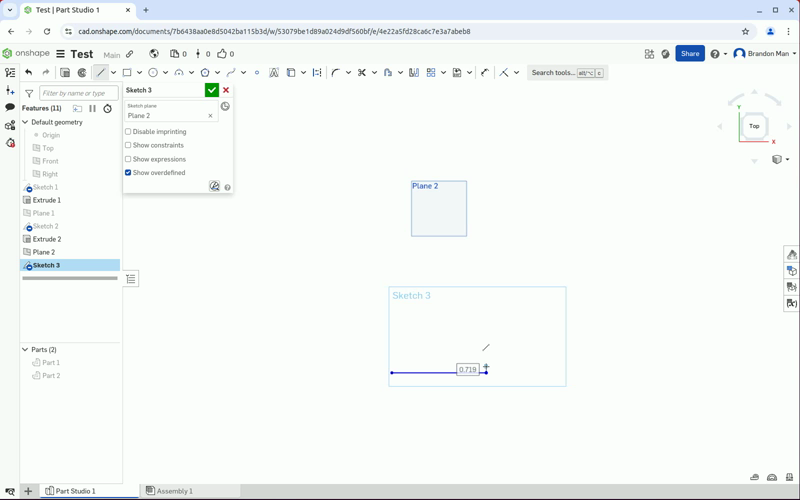
scroll(-6)
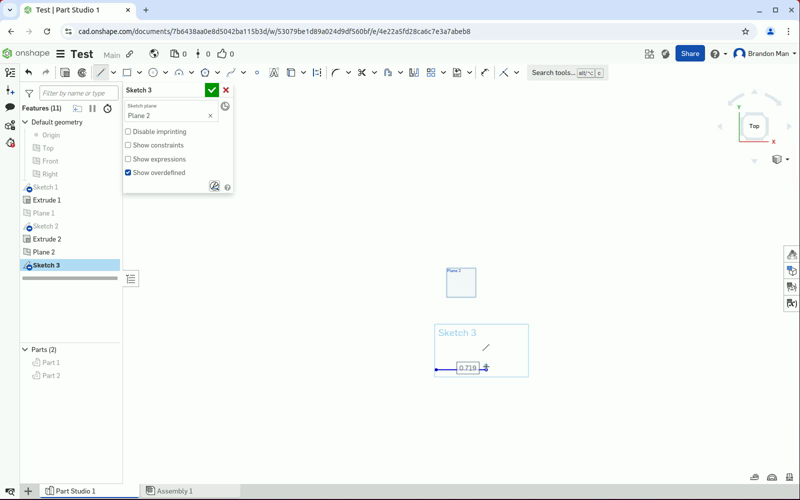
key_up(shift)
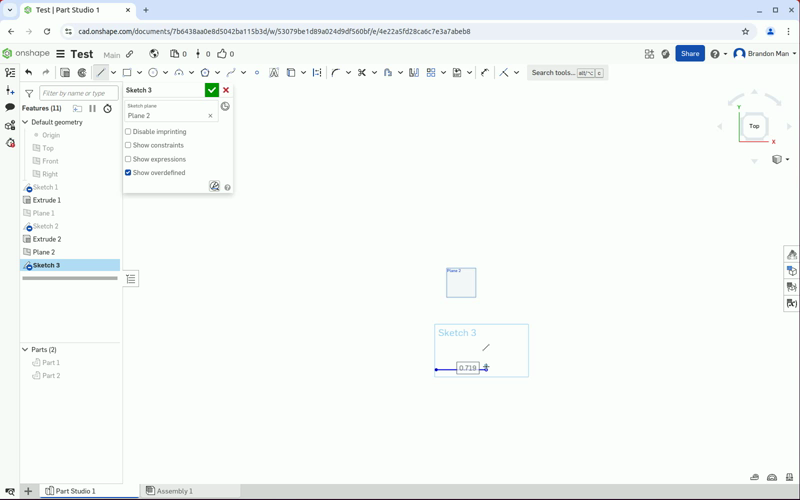
key_down(shift)
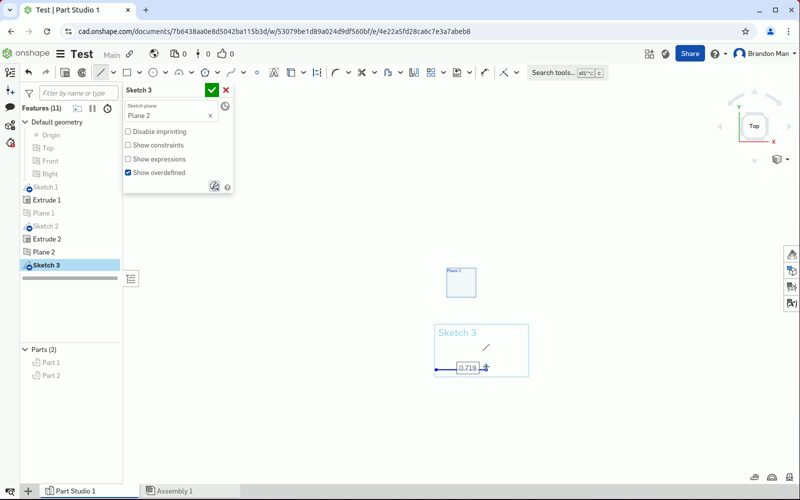
mouse_move(516, 366)
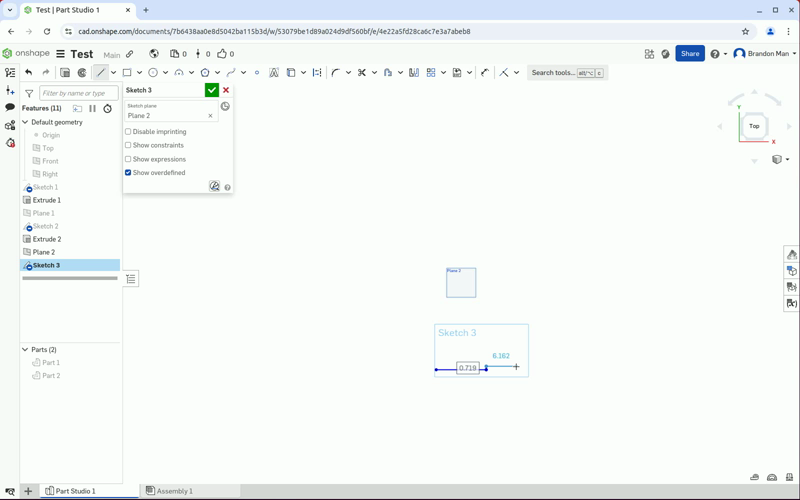
mouse_move(436, 366)
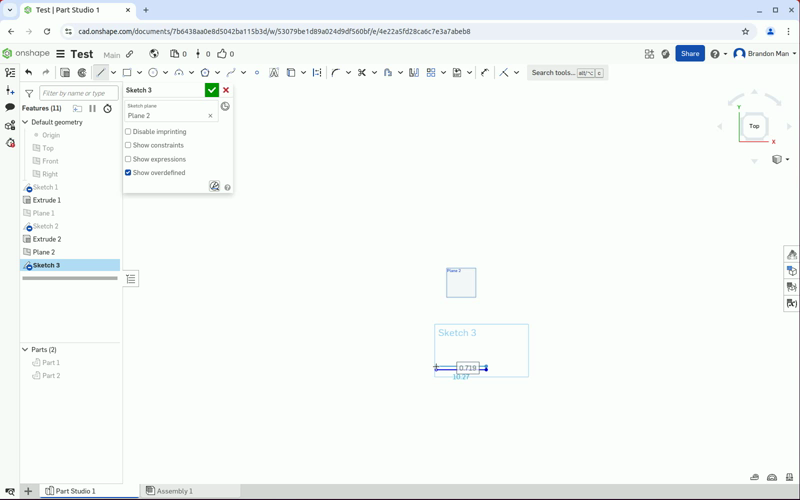
scroll(6)
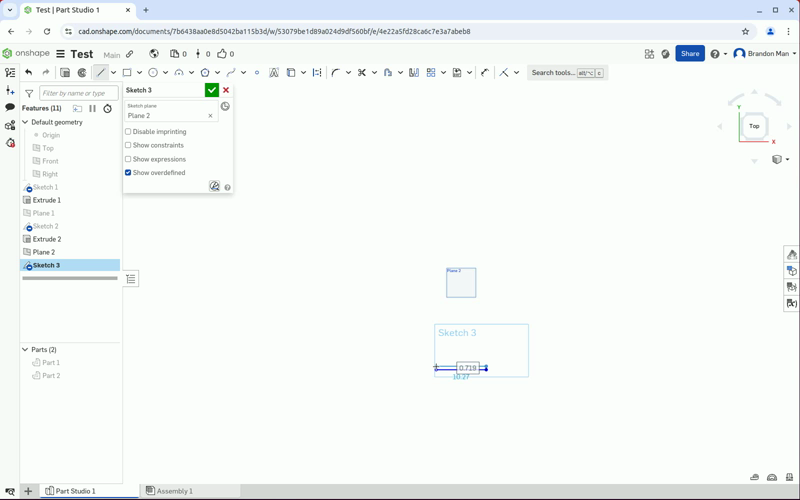
scroll(6)
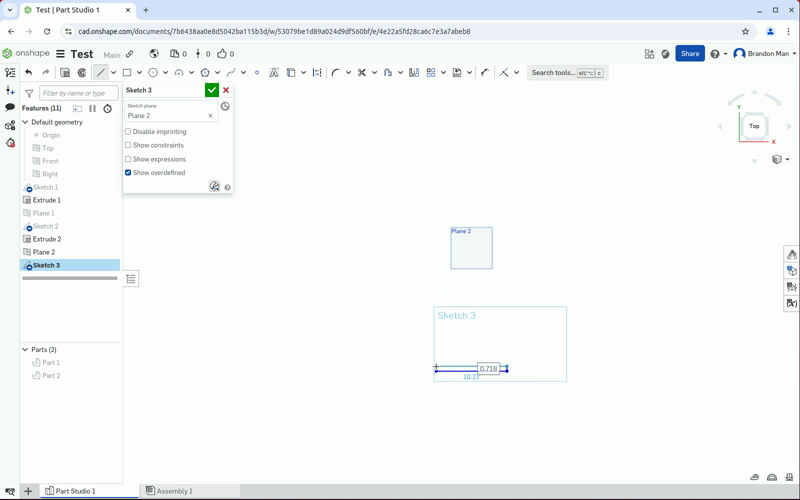
scroll(6)
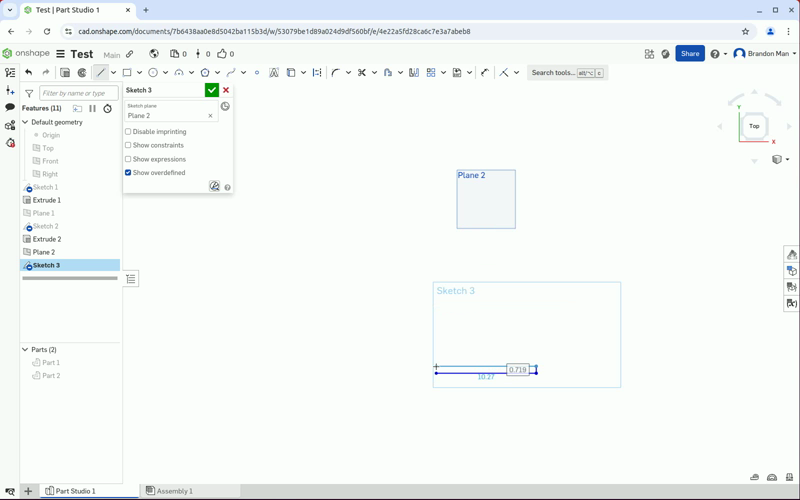
scroll(6)
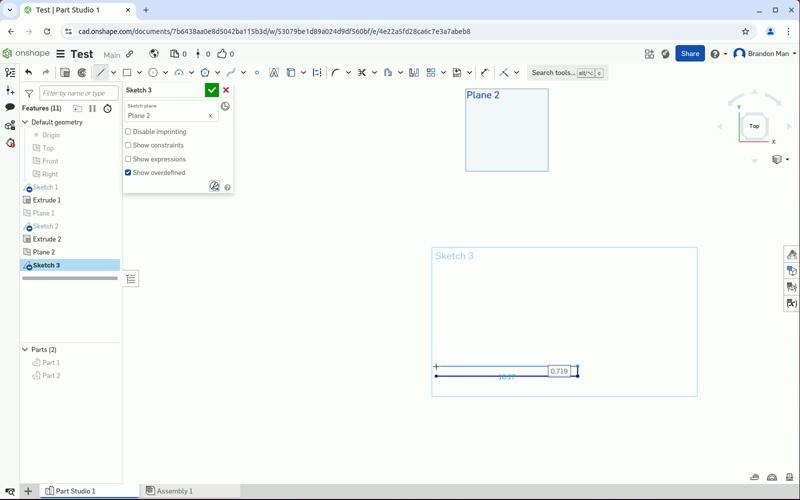
scroll(6)
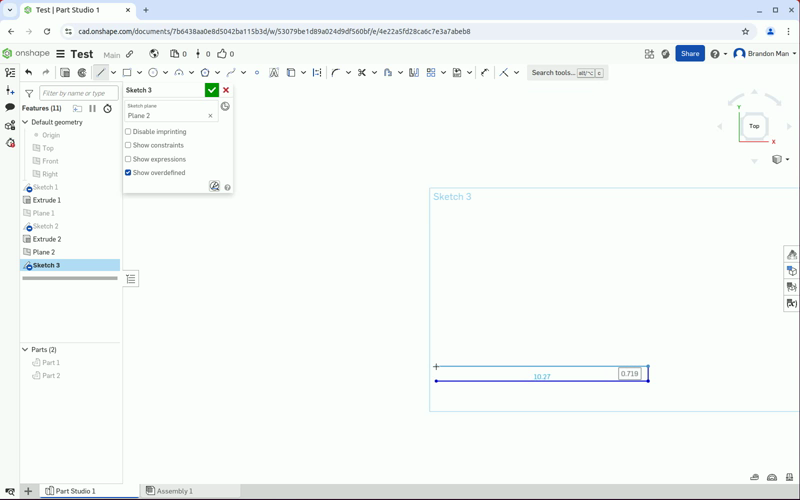
scroll(6)
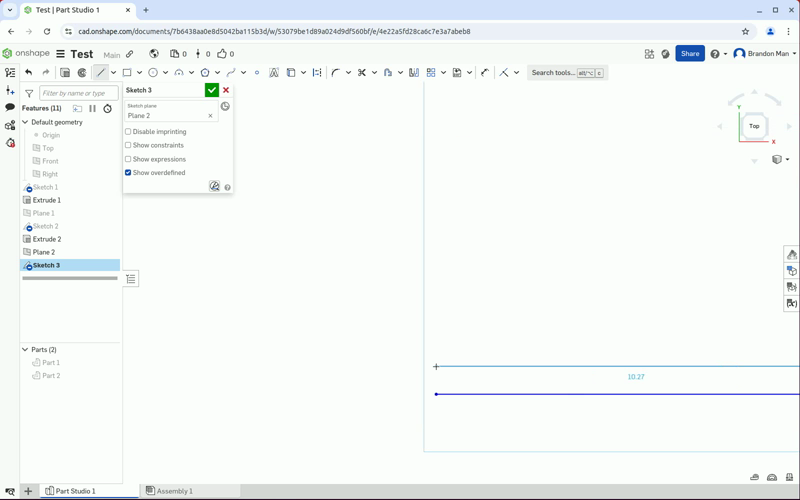
scroll(6)
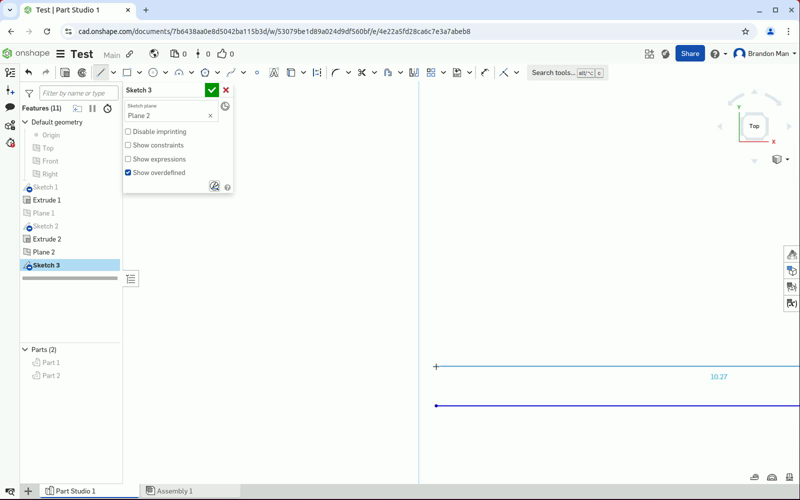
click(436, 366)
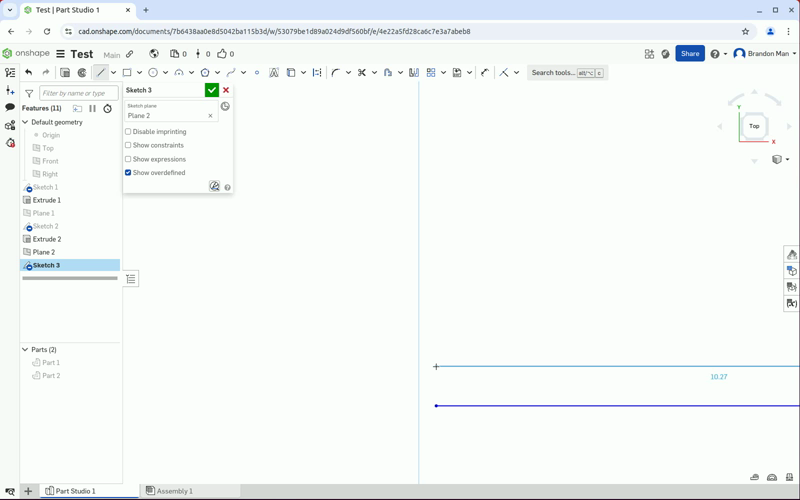
scroll(-6)
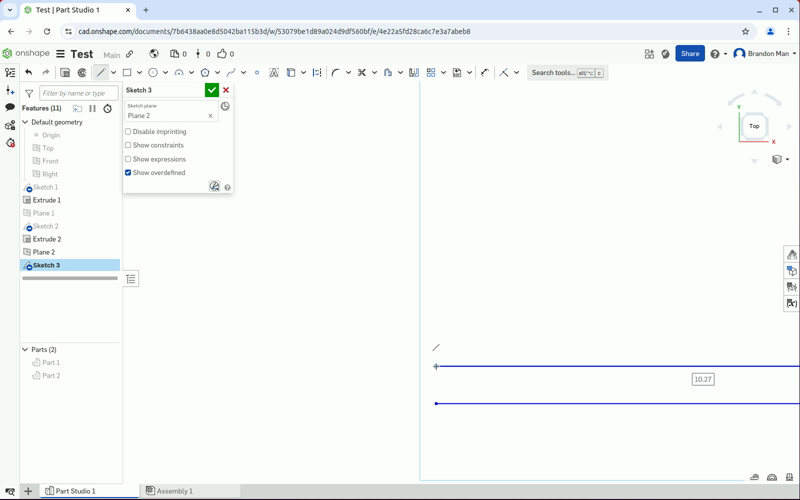
scroll(-6)
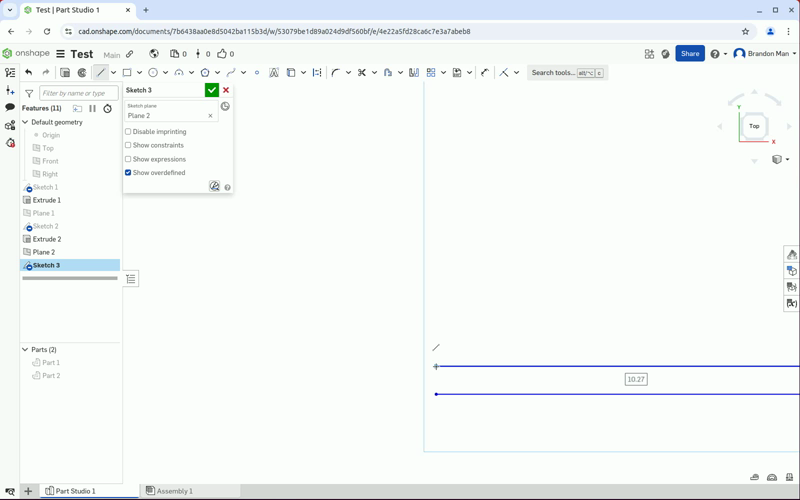
scroll(-6)
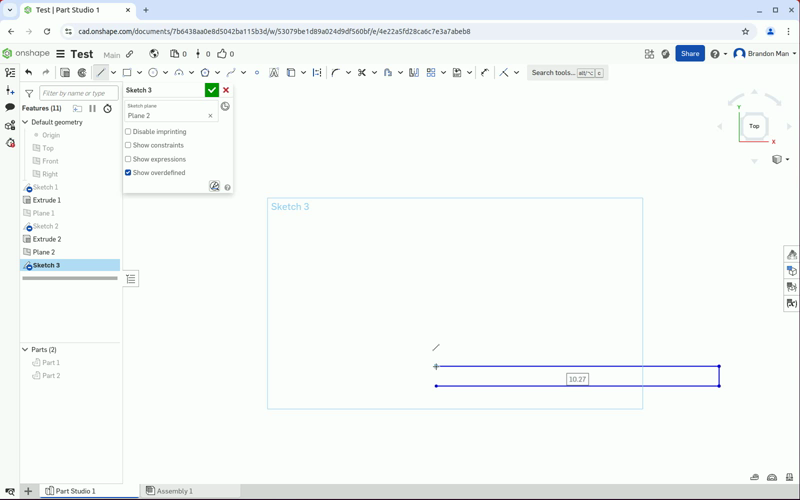
scroll(-6)
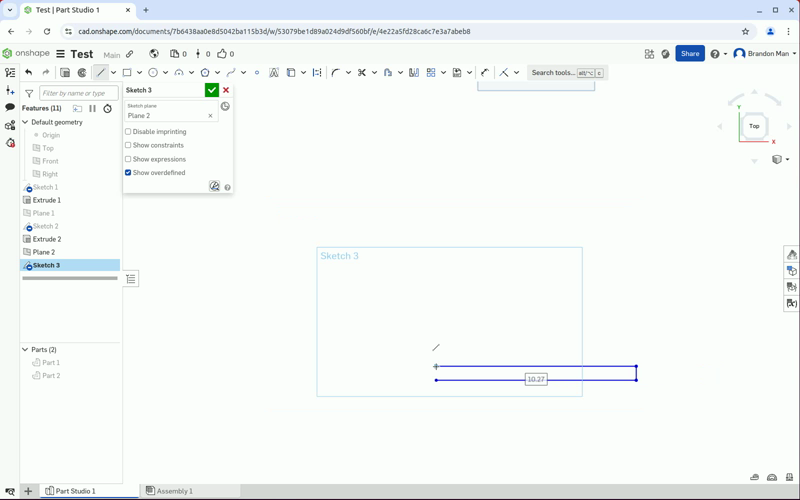
scroll(-6)
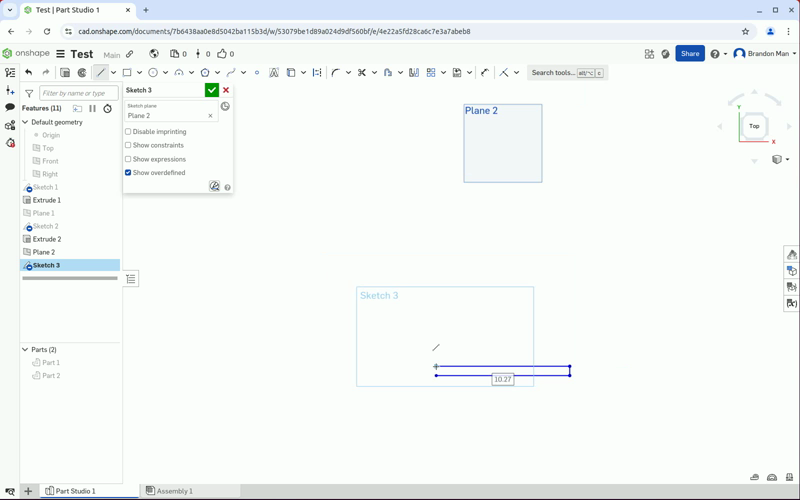
scroll(-6)
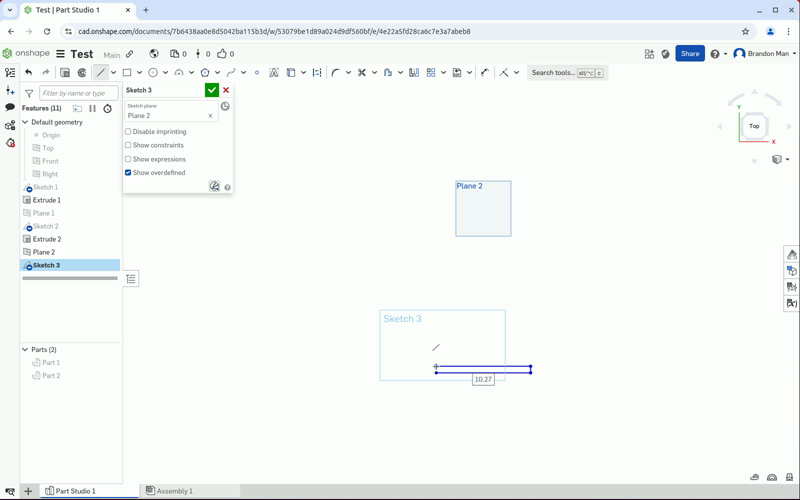
scroll(-6)
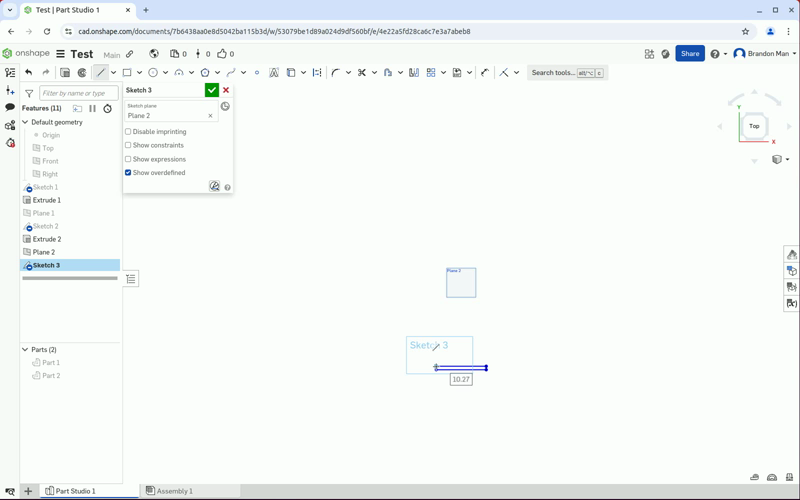
key_up(shift)
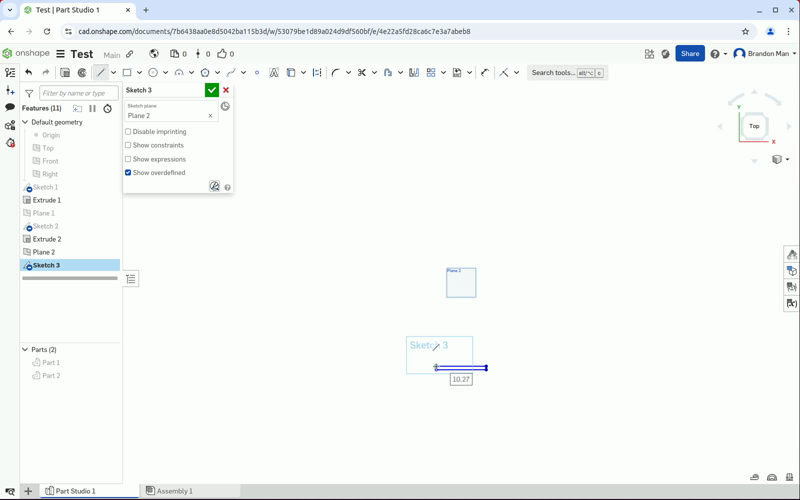
mouse_move(466, 366)
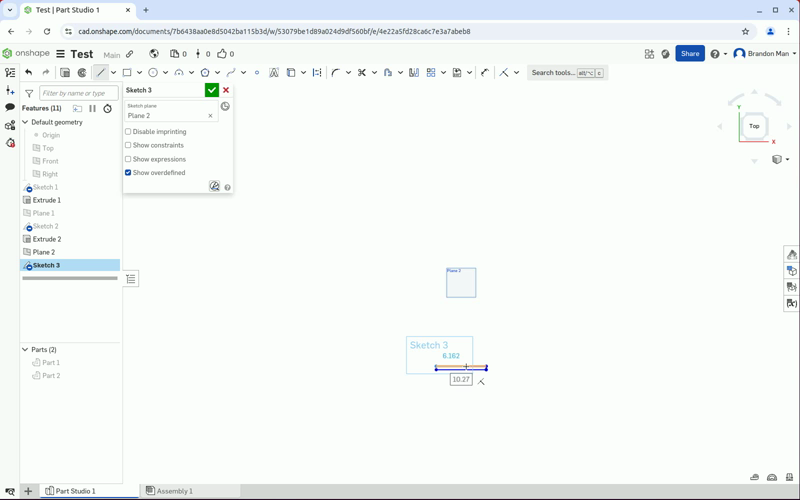
key_down(shift)
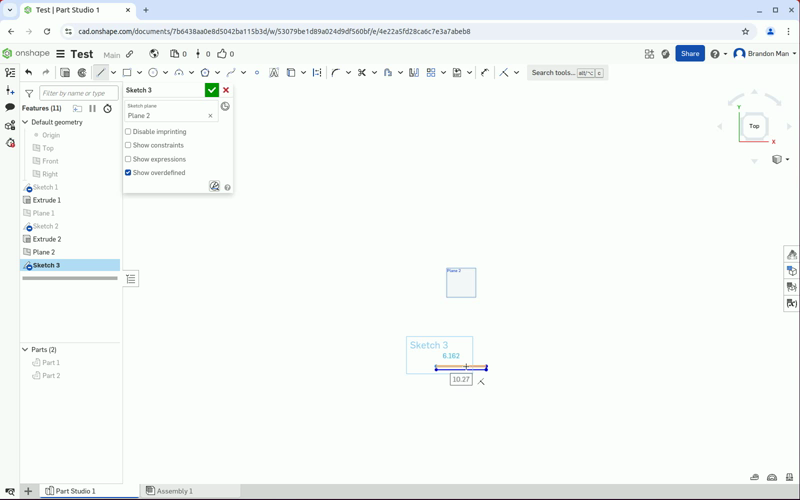
mouse_move(436, 369)
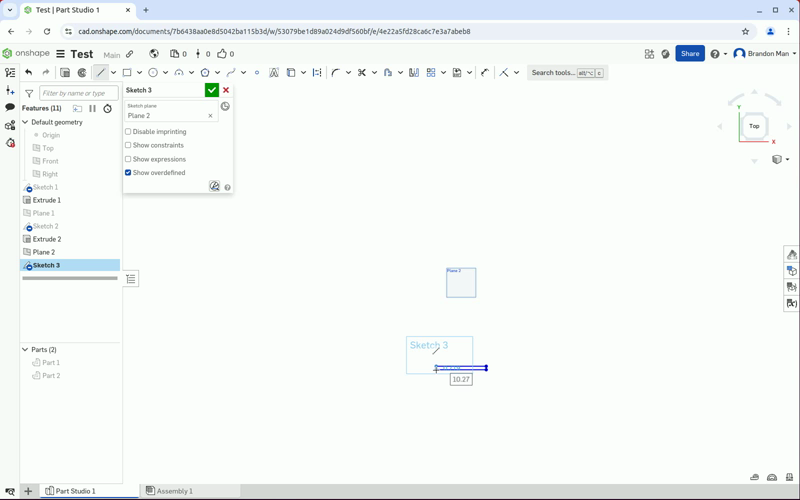
scroll(6)
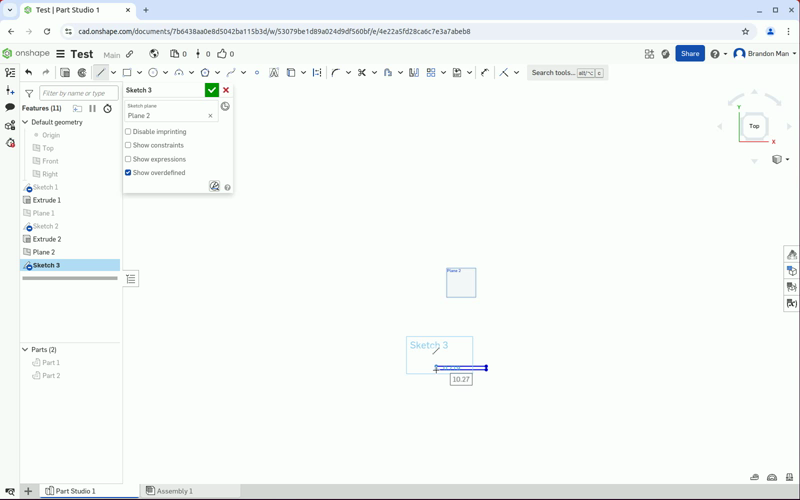
scroll(6)
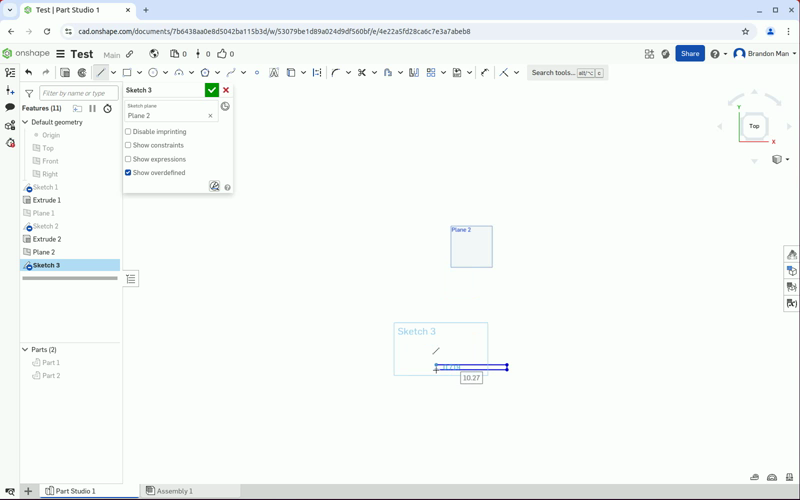
scroll(6)
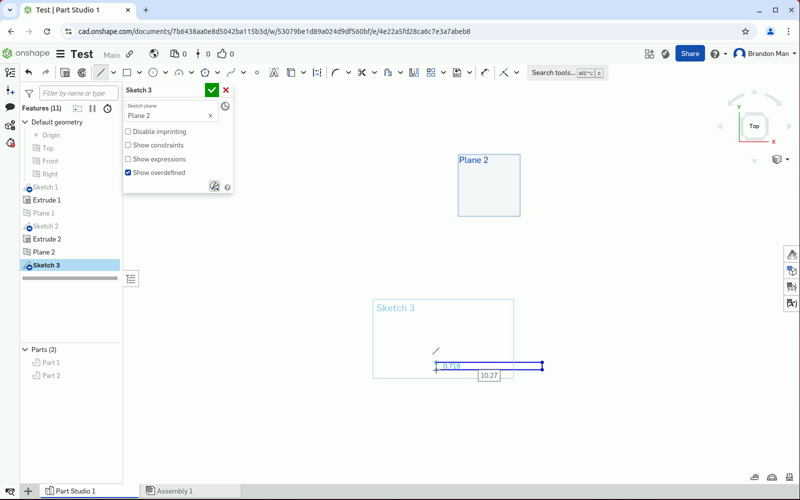
scroll(6)
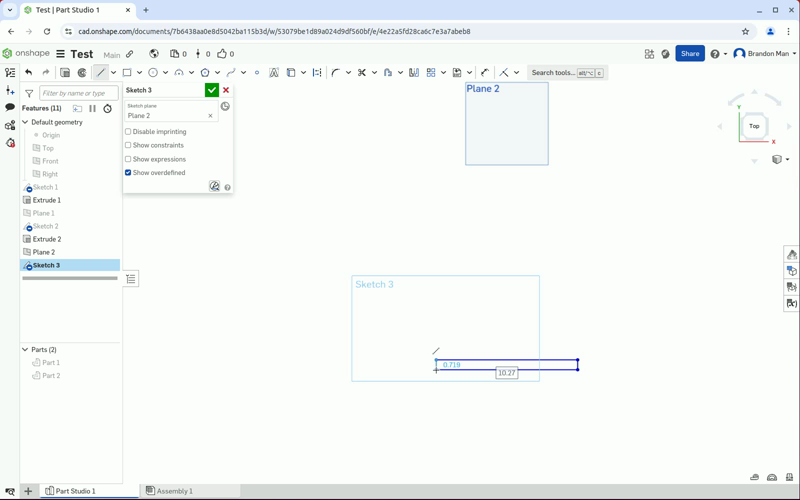
scroll(6)
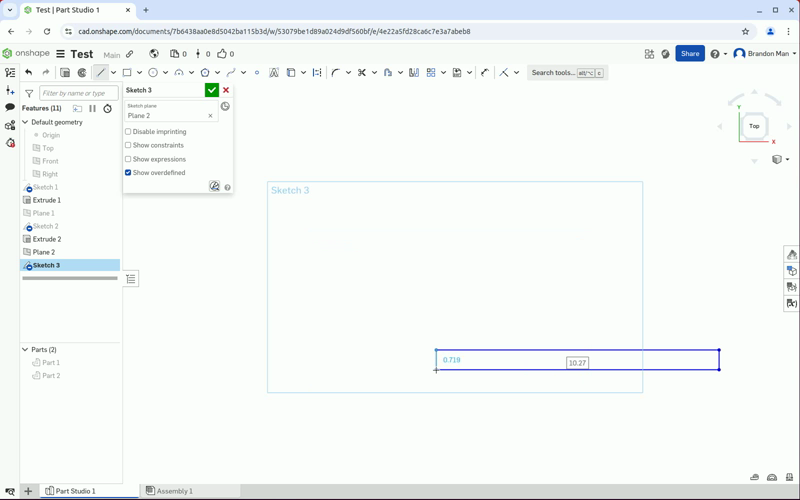
scroll(6)
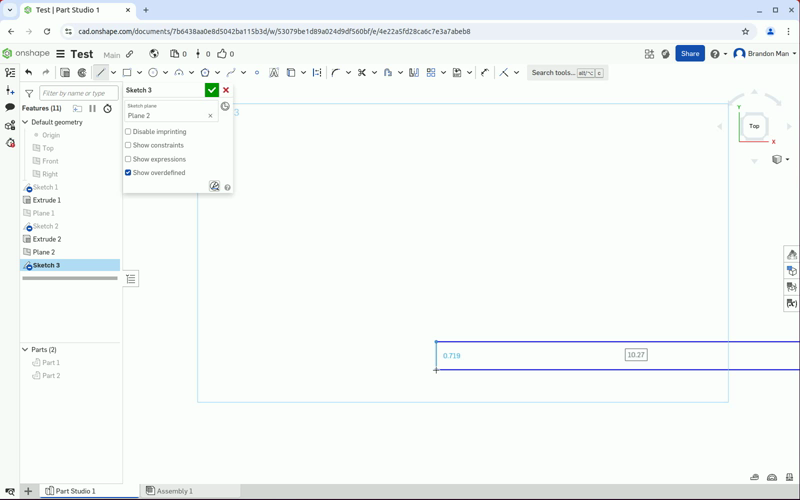
scroll(6)
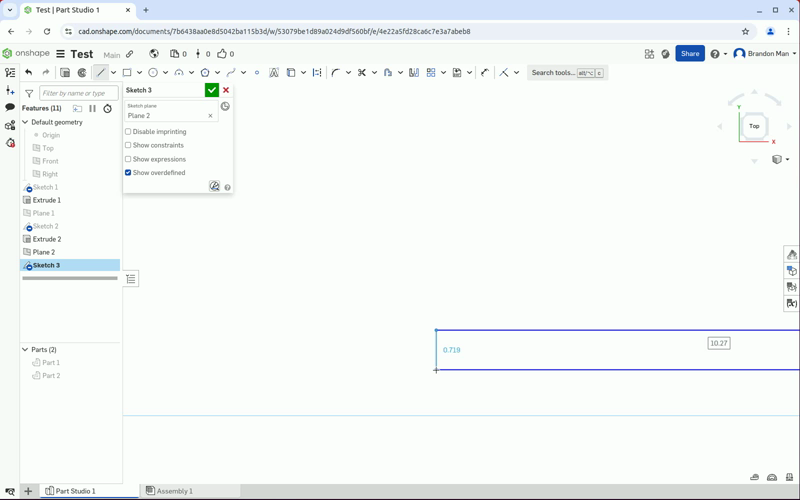
key_up(shift)
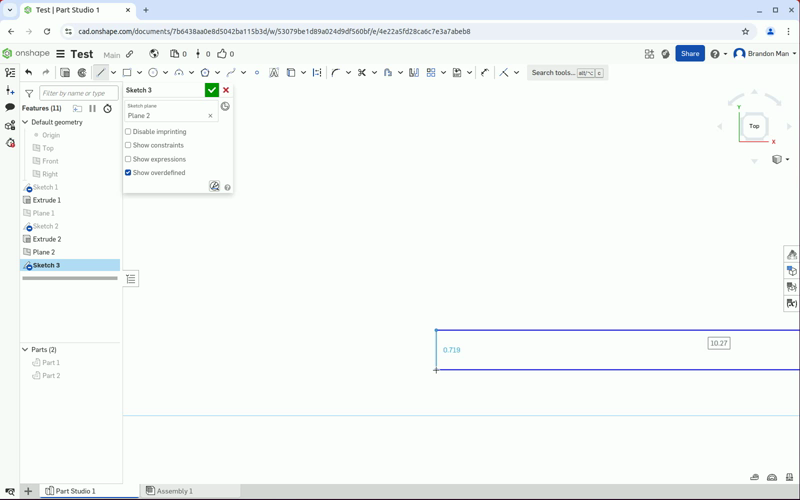
click(436, 369)
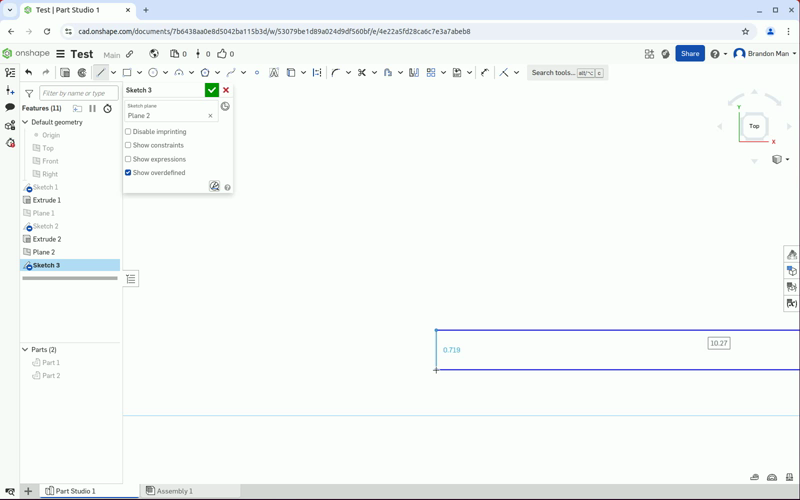
scroll(-6)
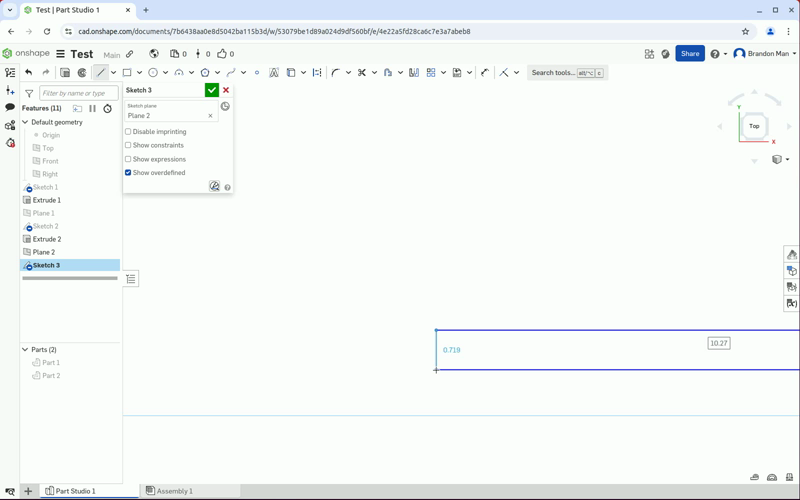
scroll(-6)
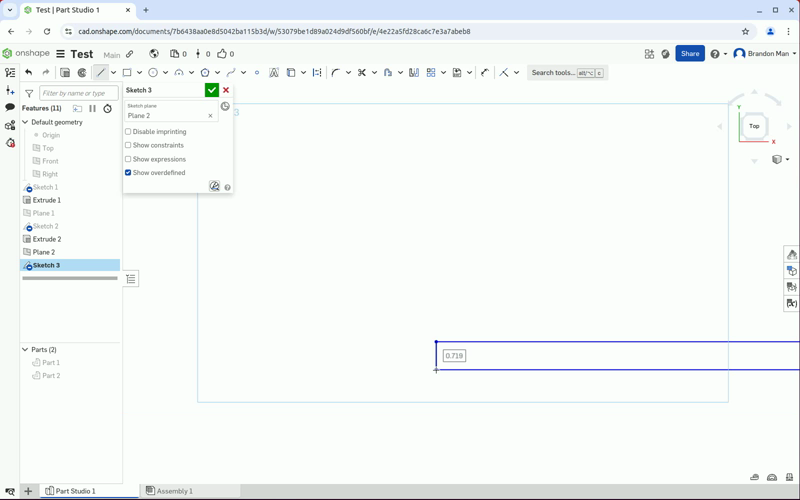
scroll(-6)
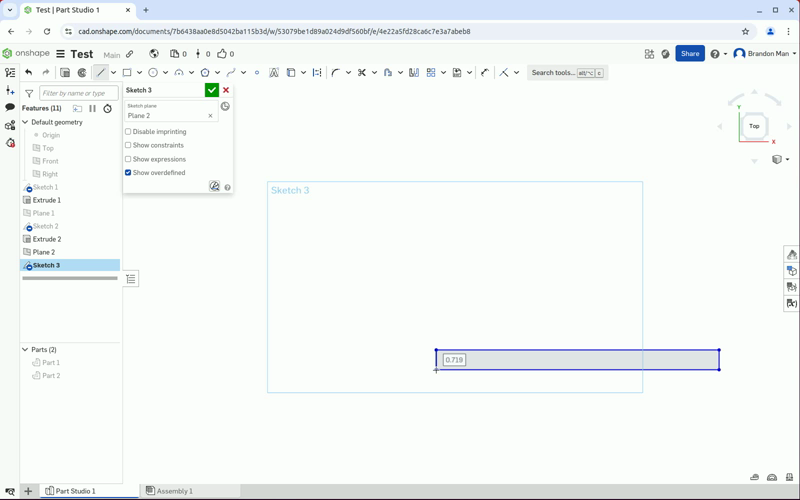
scroll(-6)
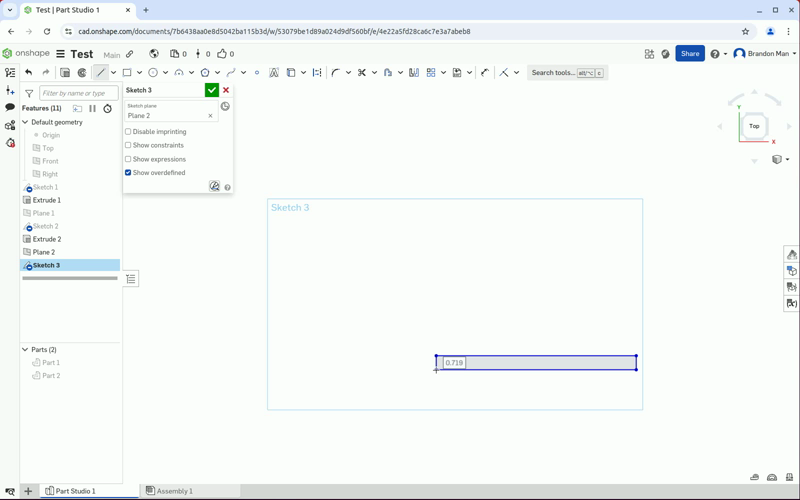
scroll(-6)
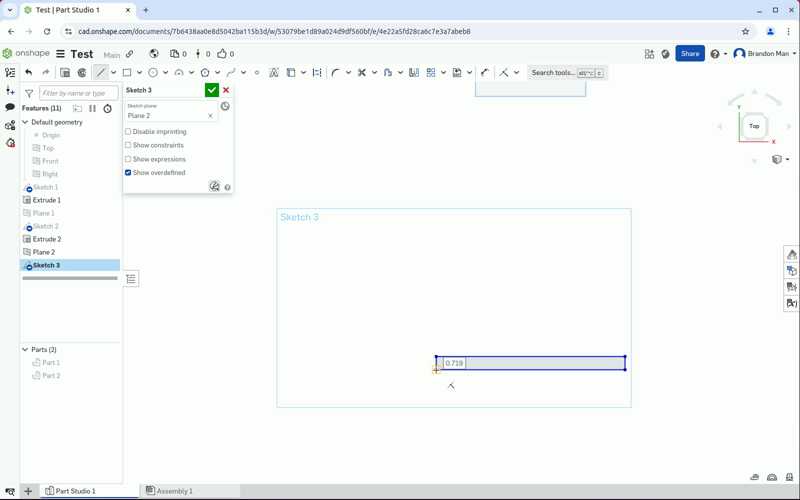
scroll(-6)
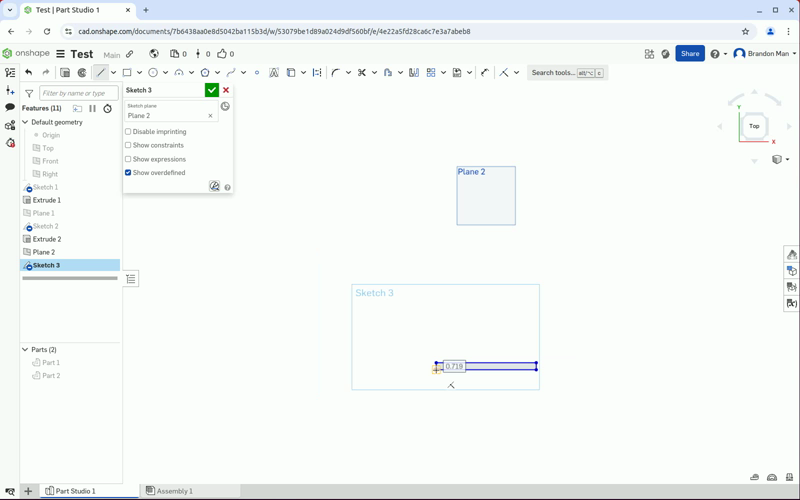
scroll(-6)
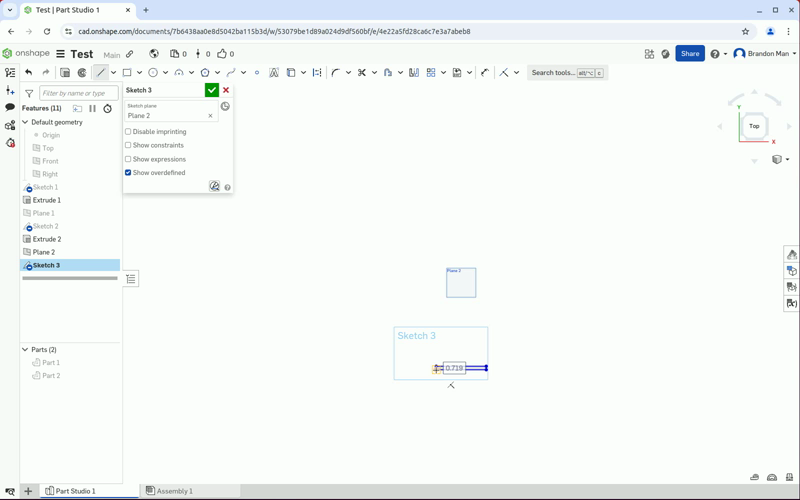
key(esc)
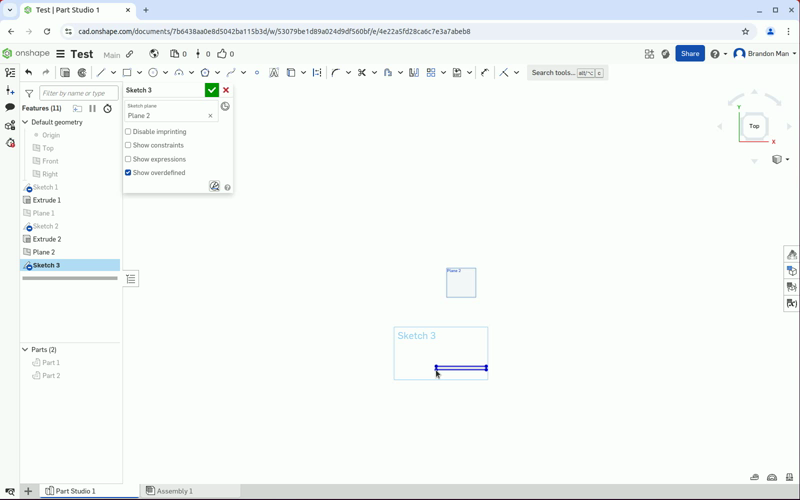
mouse_move(459, 367)
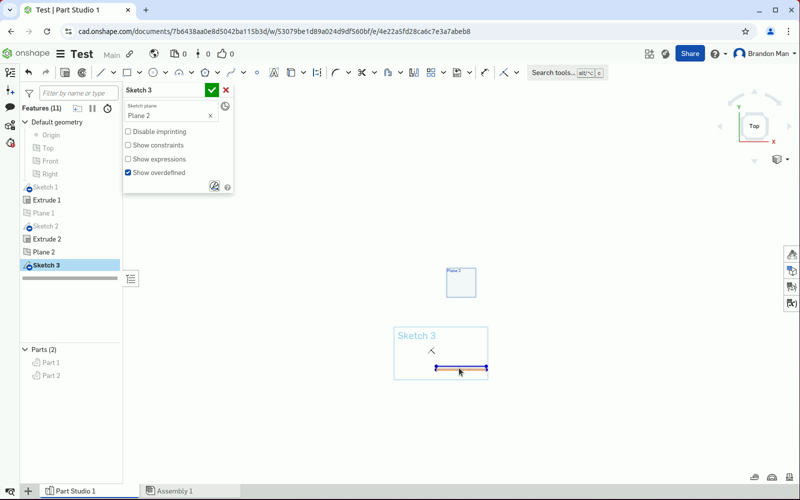
scroll(6)
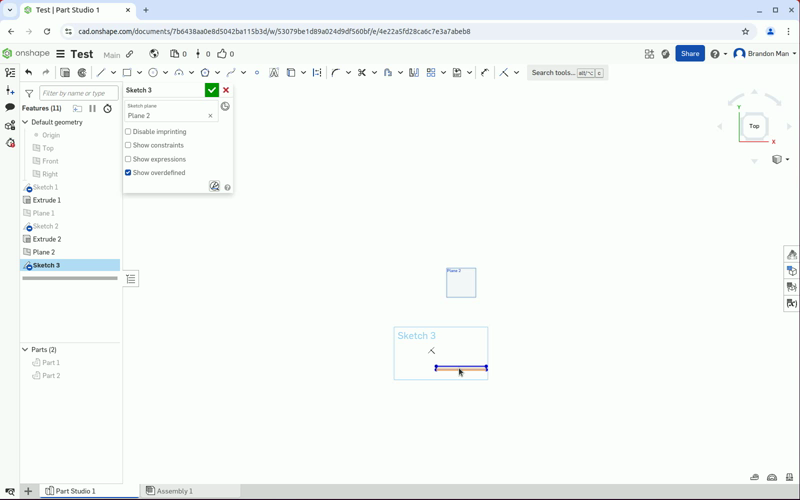
scroll(6)
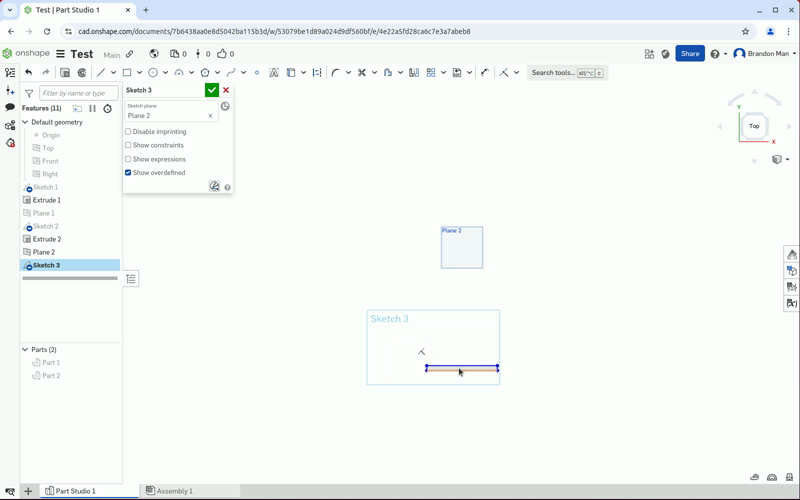
scroll(6)
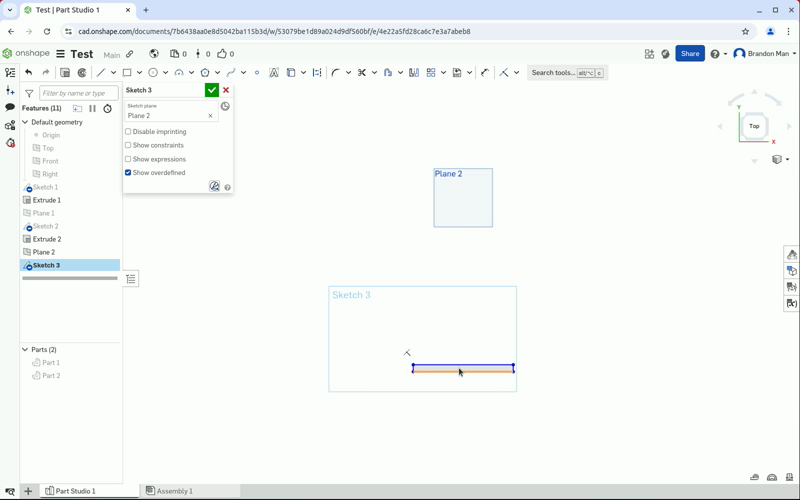
scroll(6)
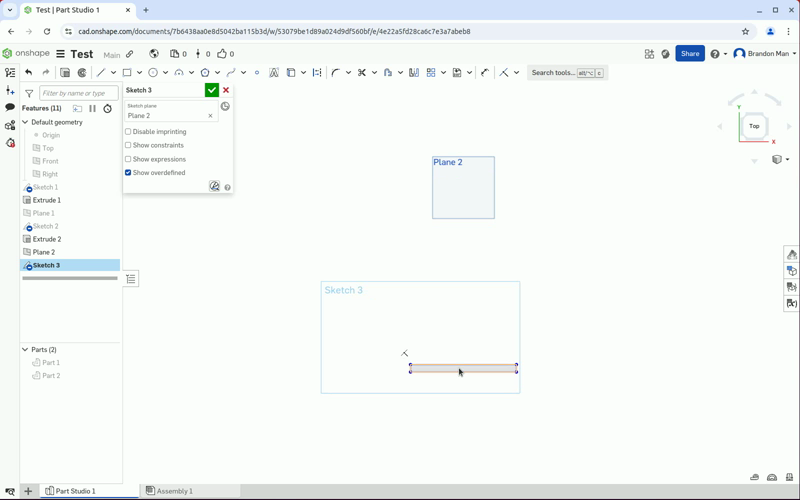
scroll(6)
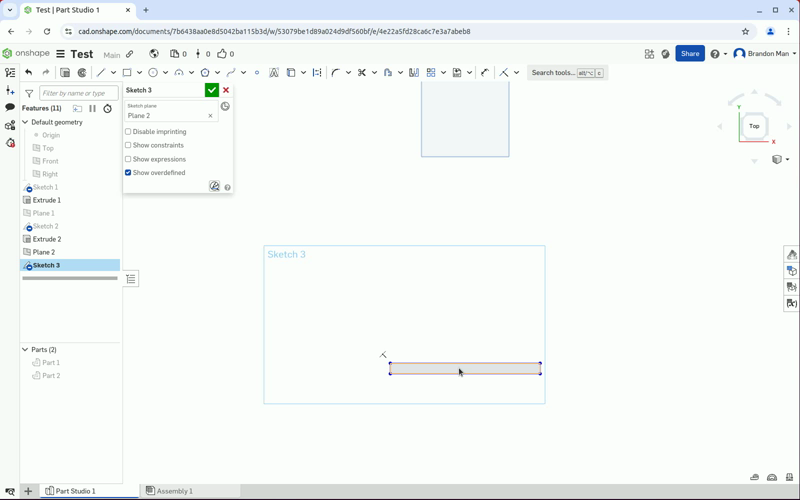
scroll(6)
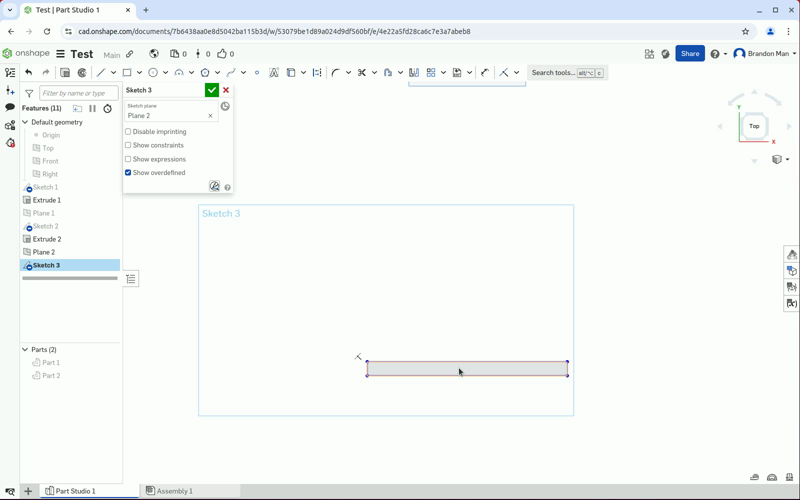
scroll(6)
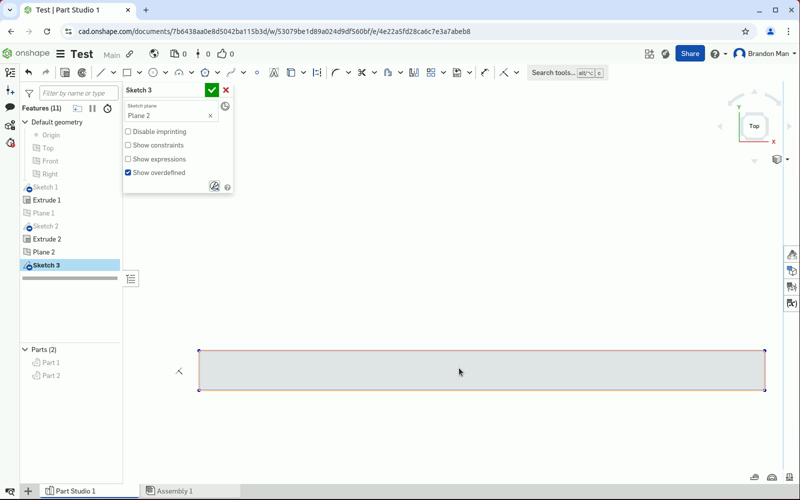
click(459, 367)
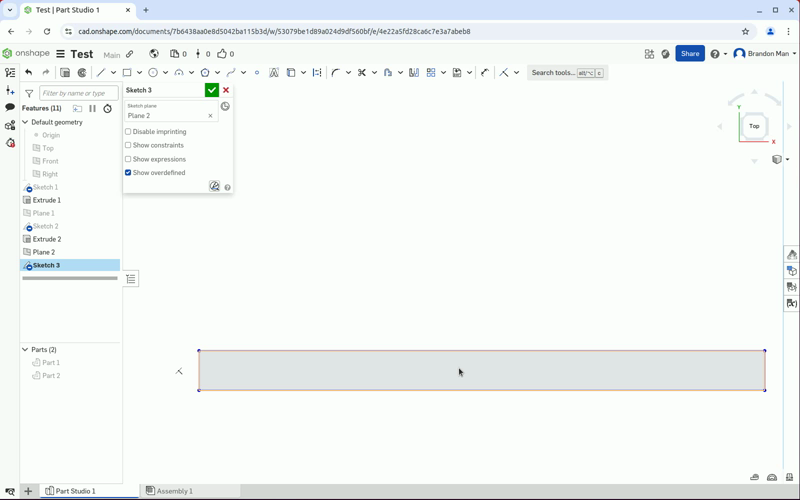
scroll(-6)
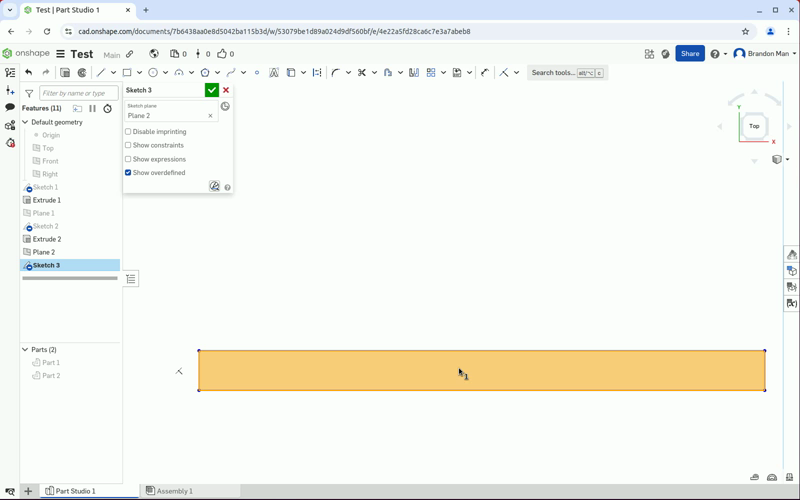
scroll(-6)
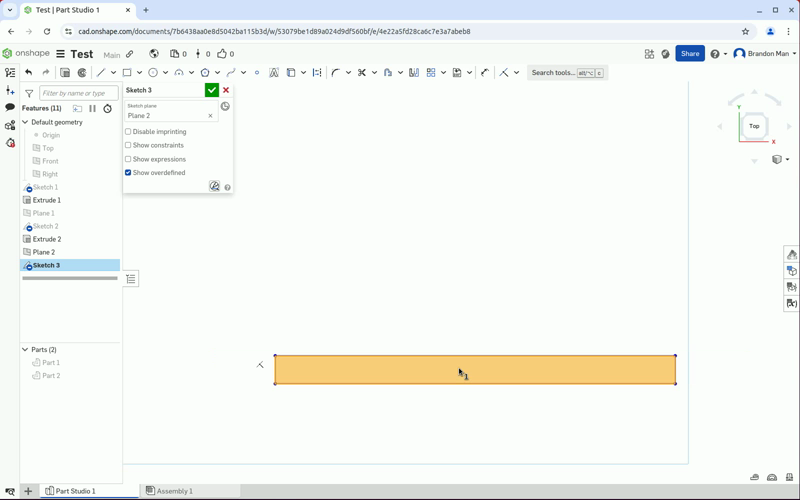
scroll(-6)
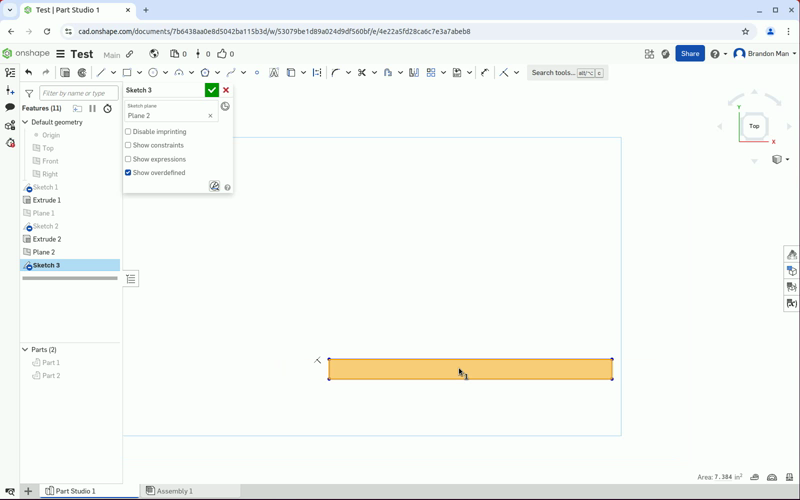
scroll(-6)
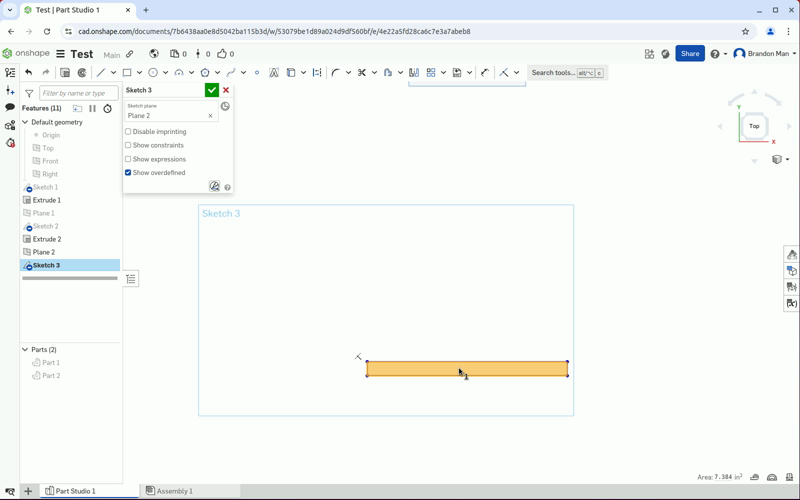
scroll(-6)
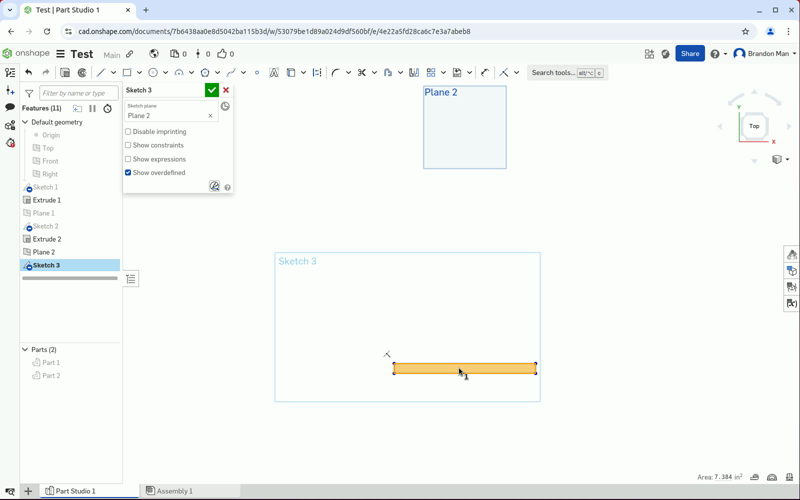
scroll(-6)
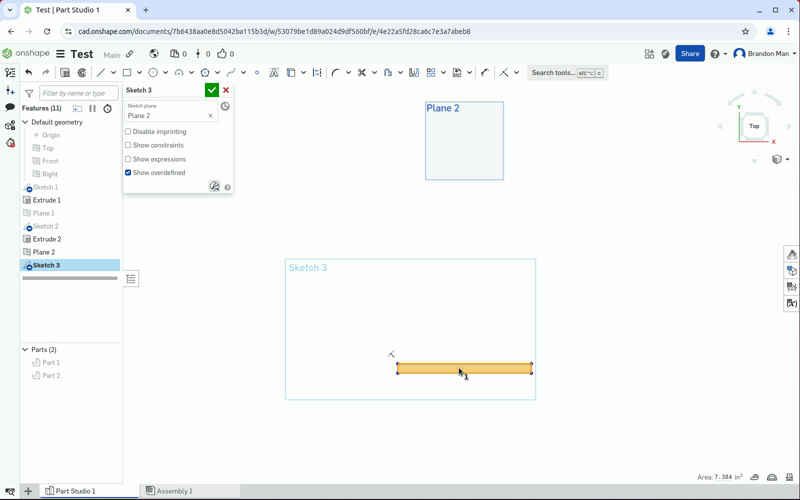
scroll(-6)
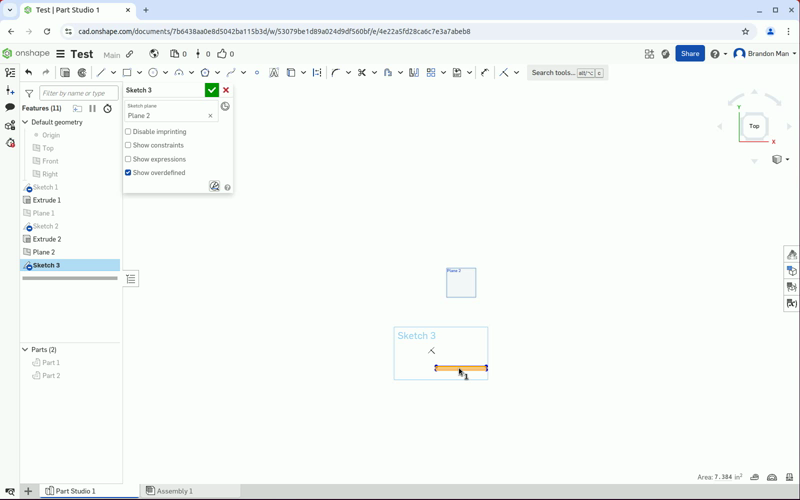
mouse_move(73, 352)
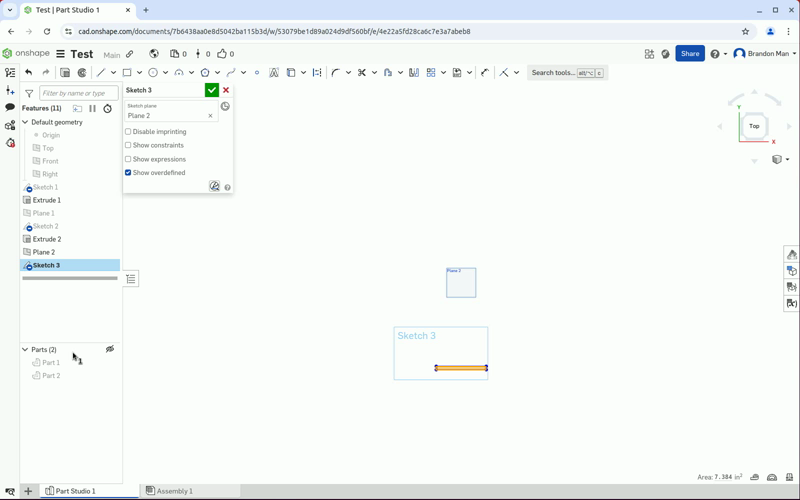
key(shift+y)
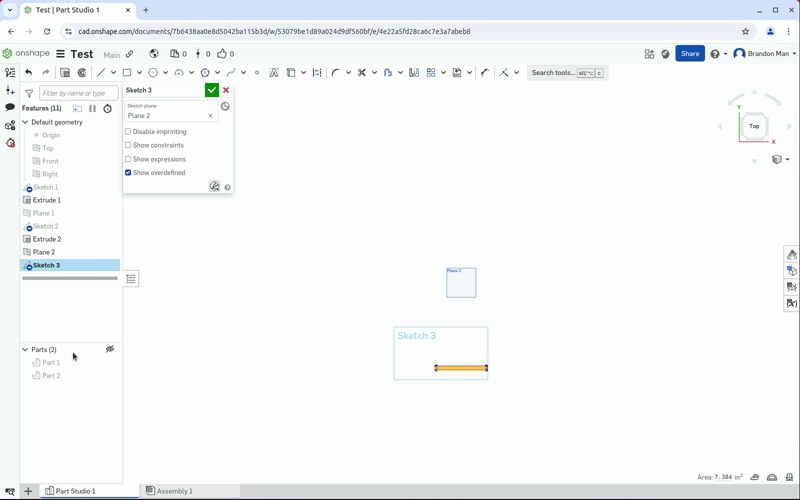
key(shift+e)
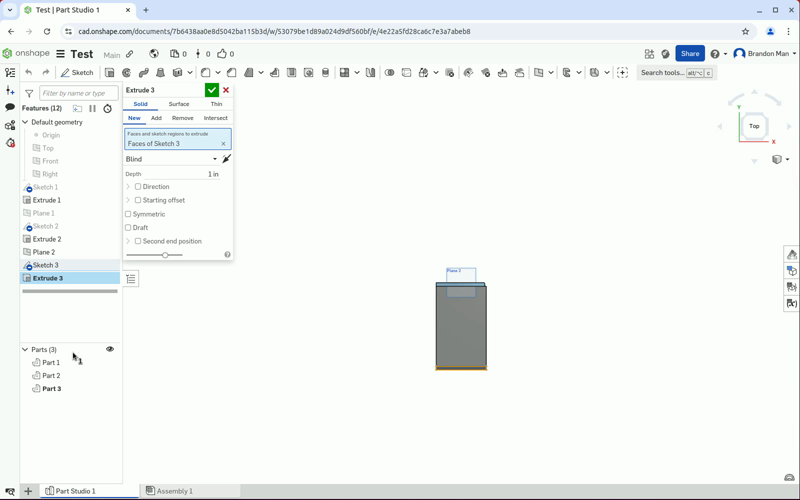
mouse_move(143, 106)
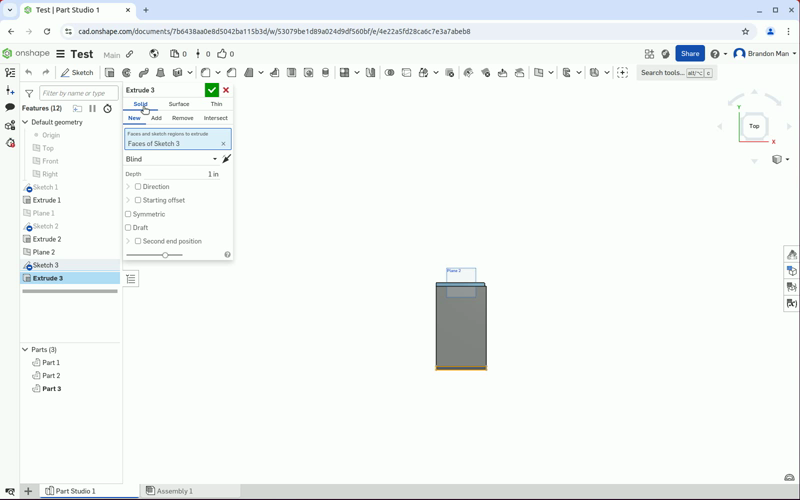
click(143, 106)
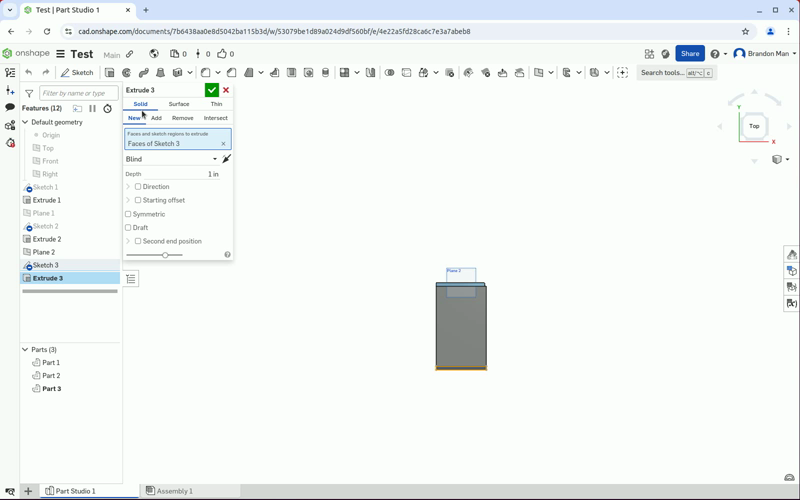
mouse_move(137, 120)
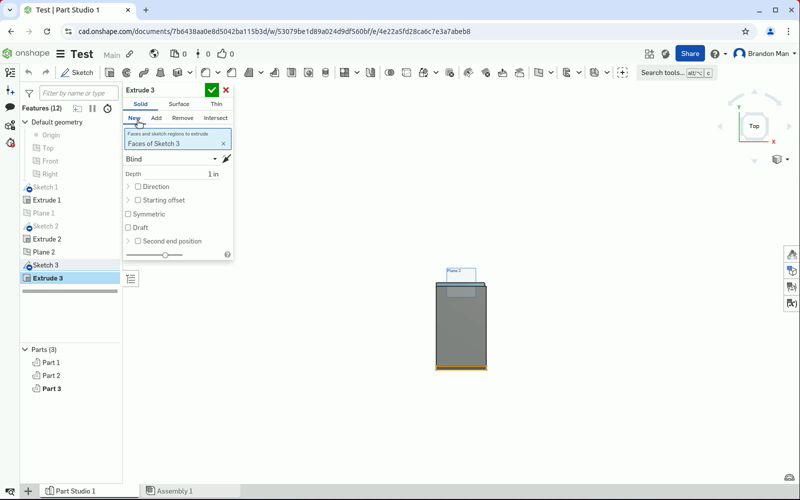
click(137, 120)
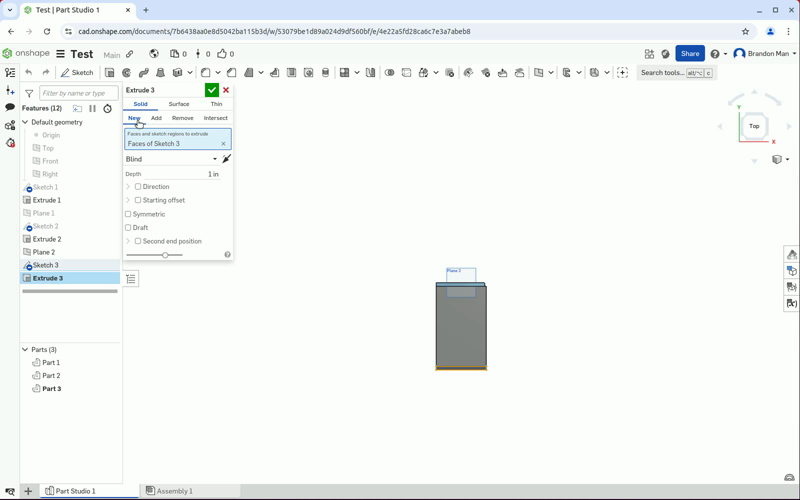
key(tab, 4)
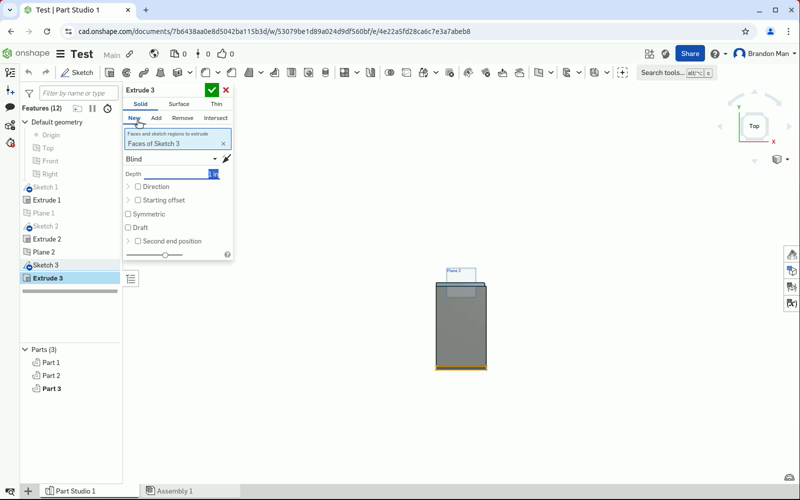
text(4.333)
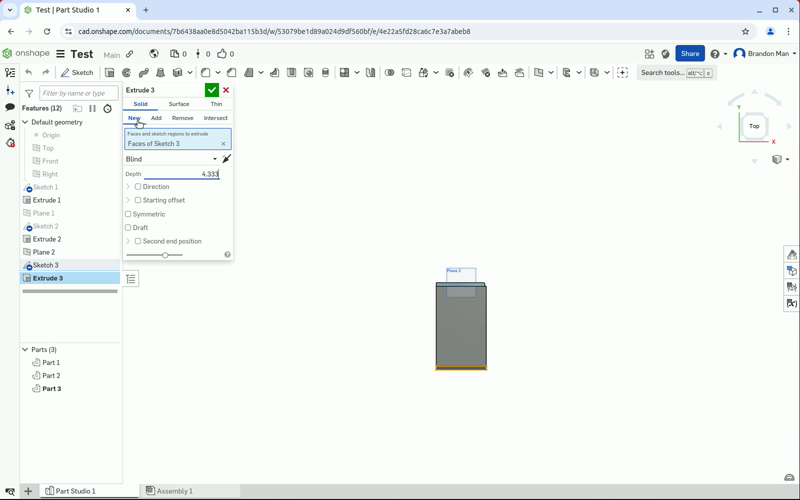
key(enter)
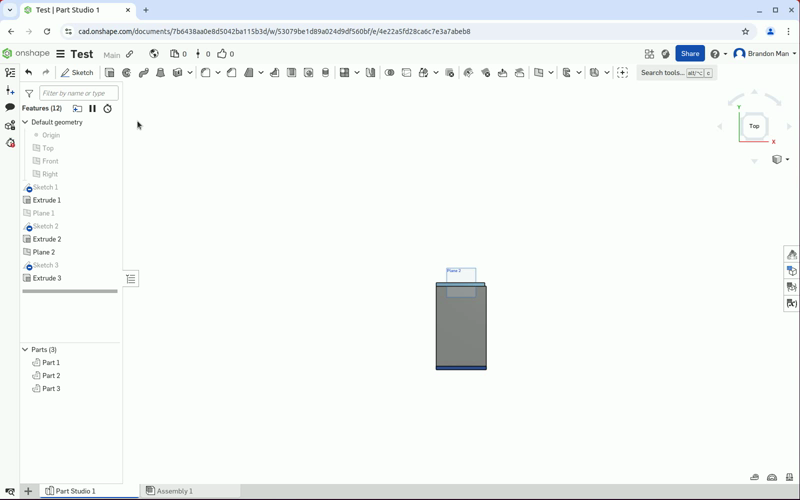
key(shift+h)
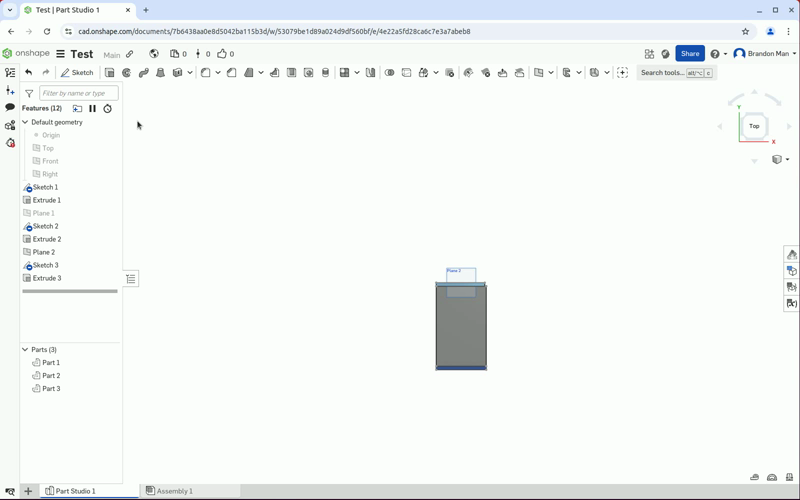
key(shift+h)
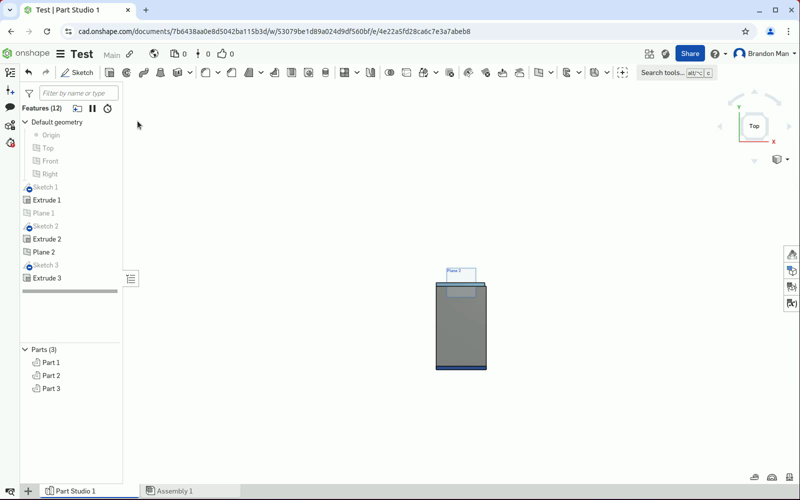
mouse_move(73, 189)
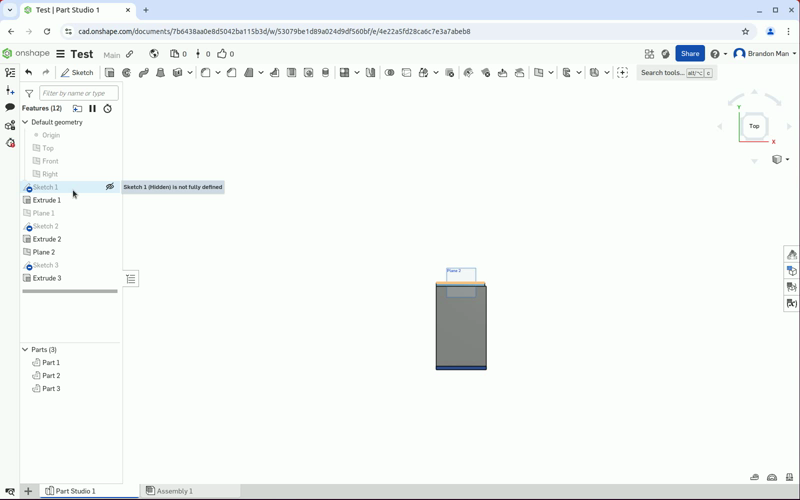
click(73, 189)
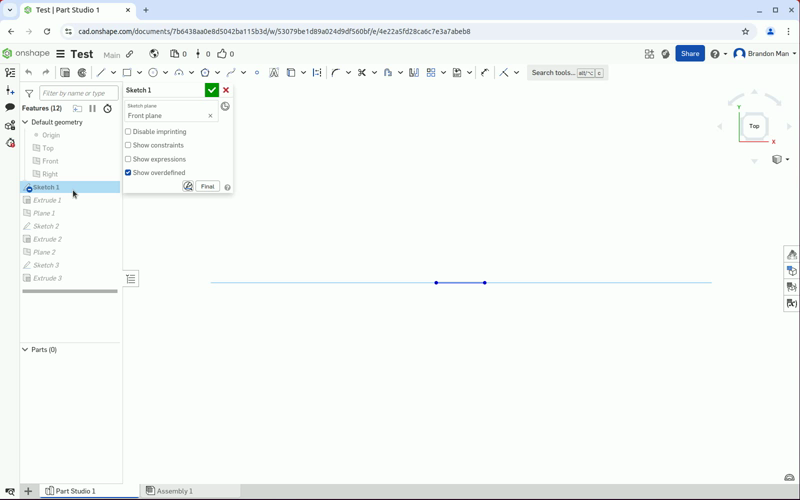
mouse_move(229, 92)
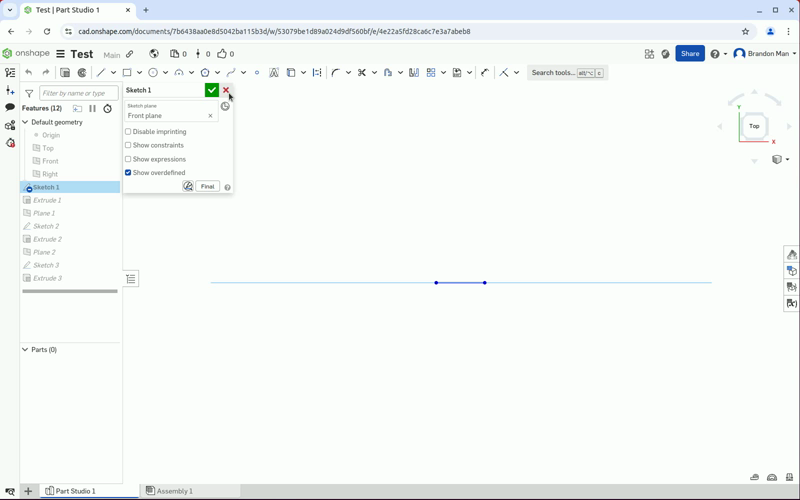
click(229, 92)
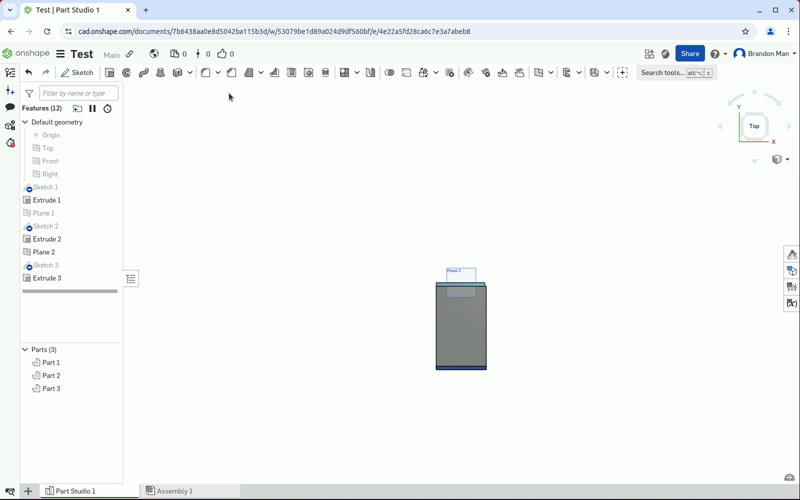
mouse_move(73, 352)
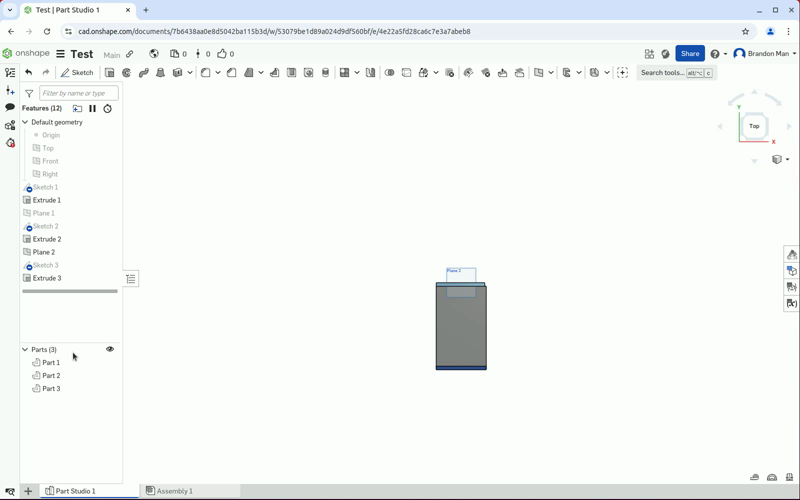
key(y)
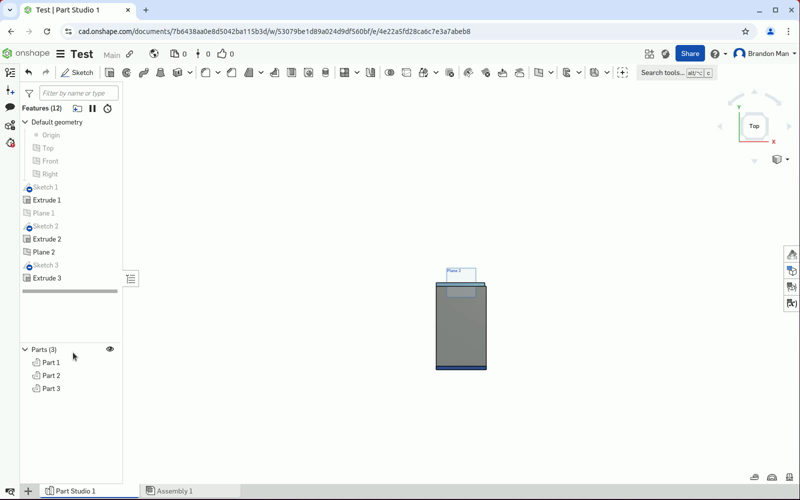
key(shift+p)
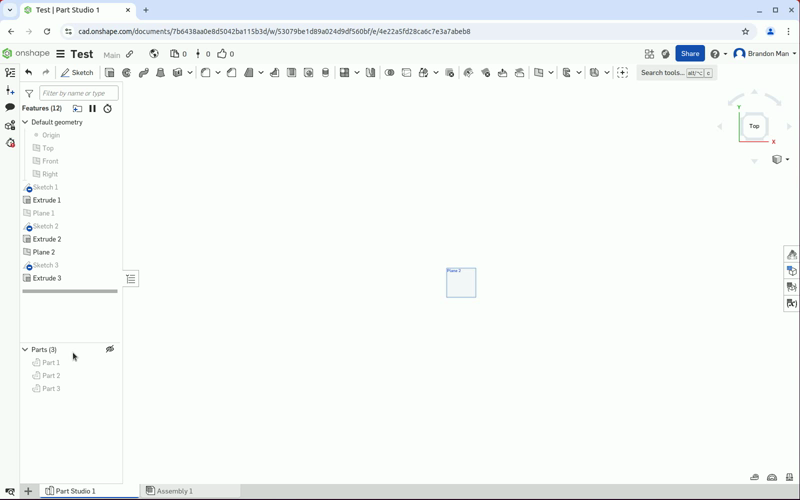
key(space)
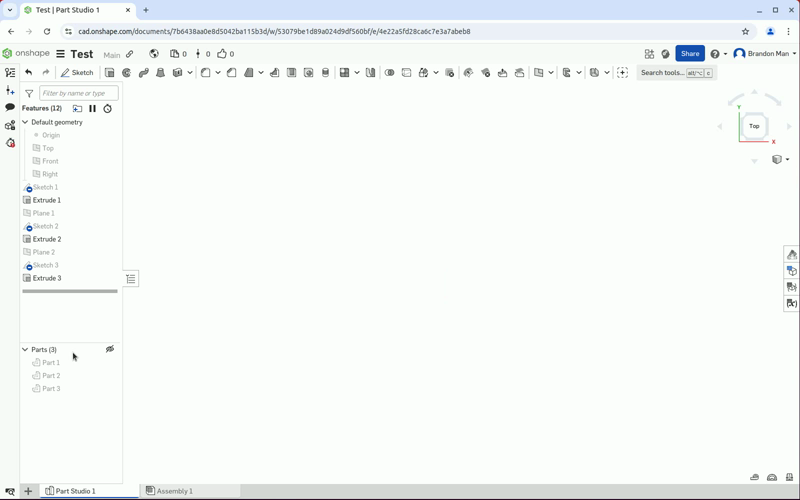
key_down(shift)
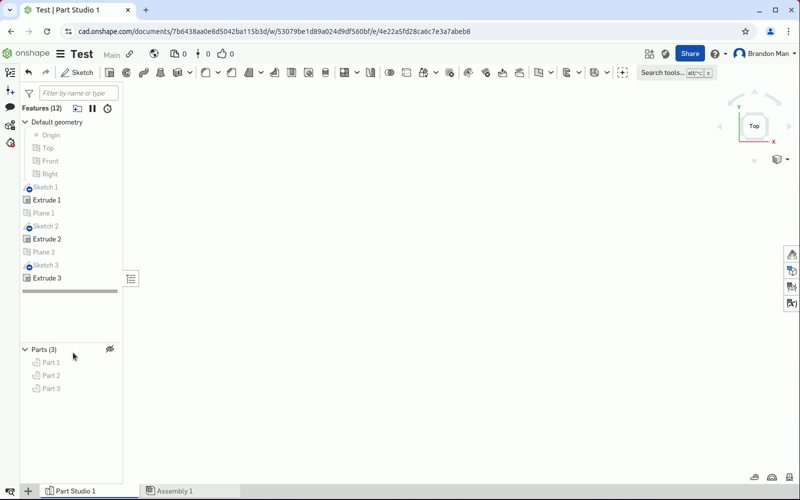
key(up)
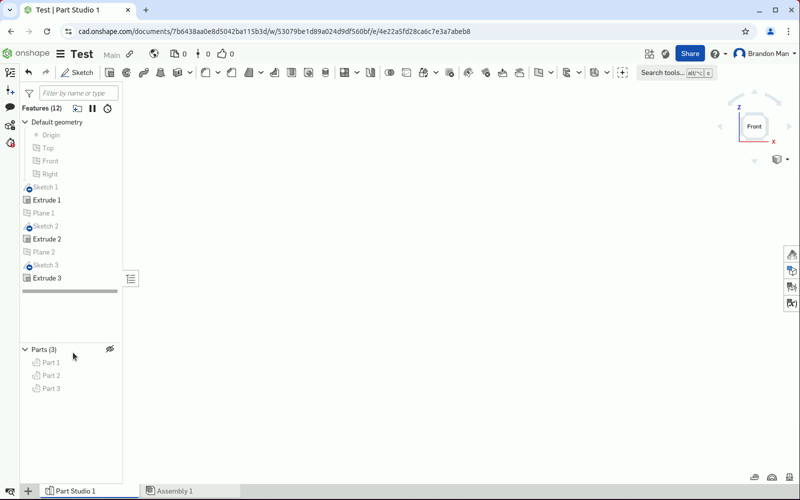
key_up(shift)
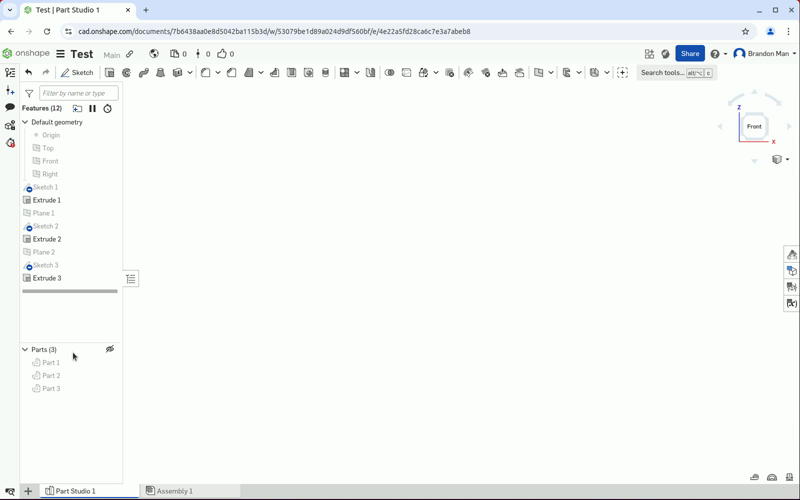
mouse_move(73, 352)
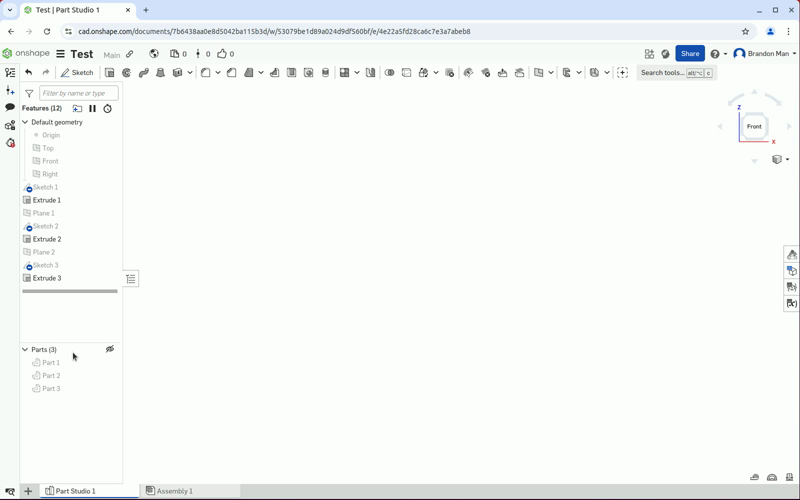
key(shift+y)
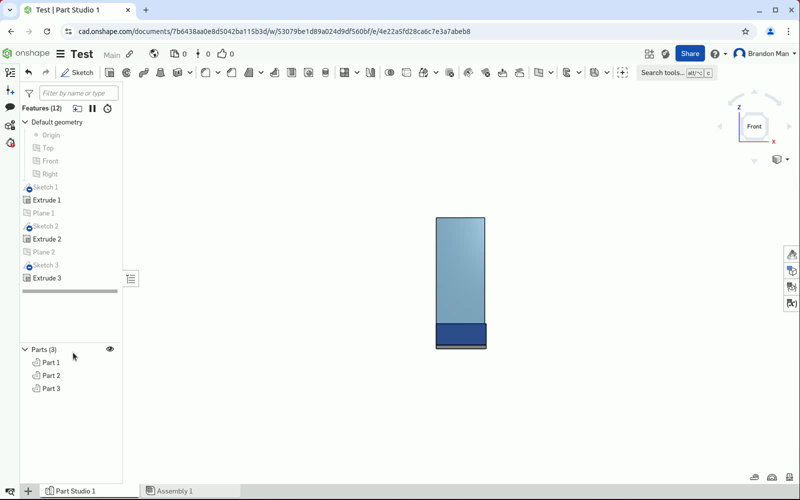
mouse_move(541, 75)
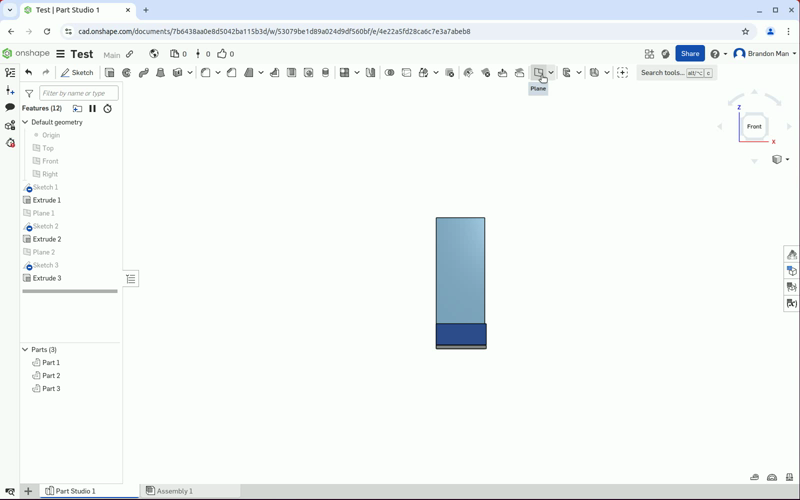
click(541, 75)
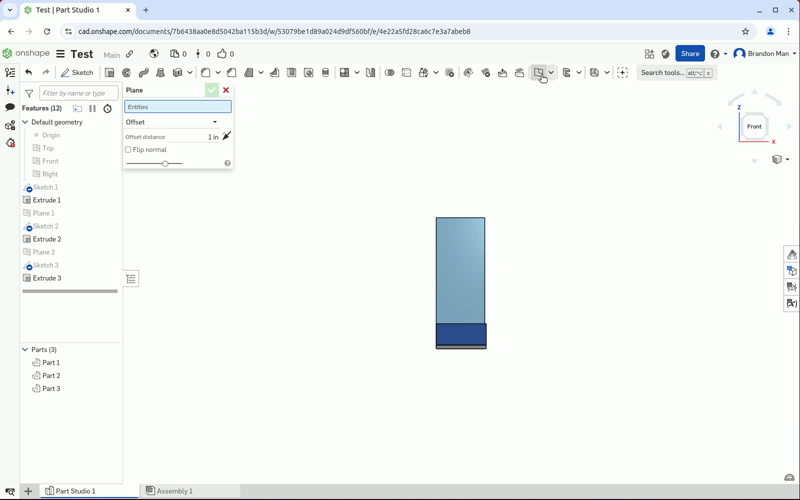
mouse_move(73, 163)
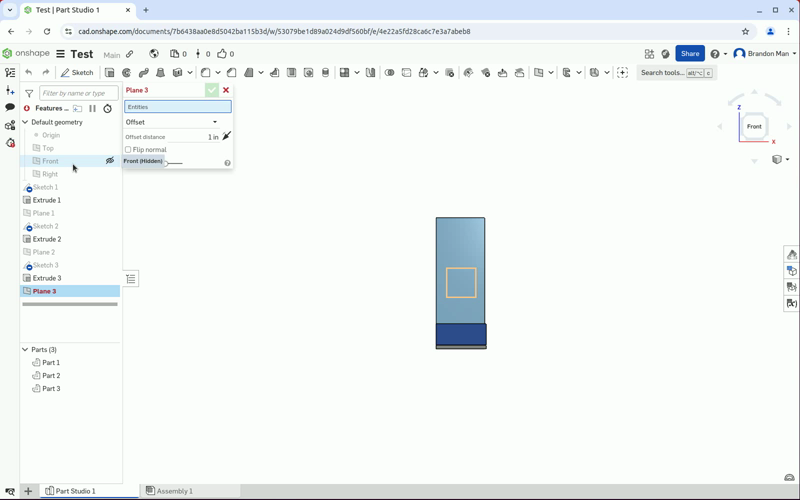
click(73, 163)
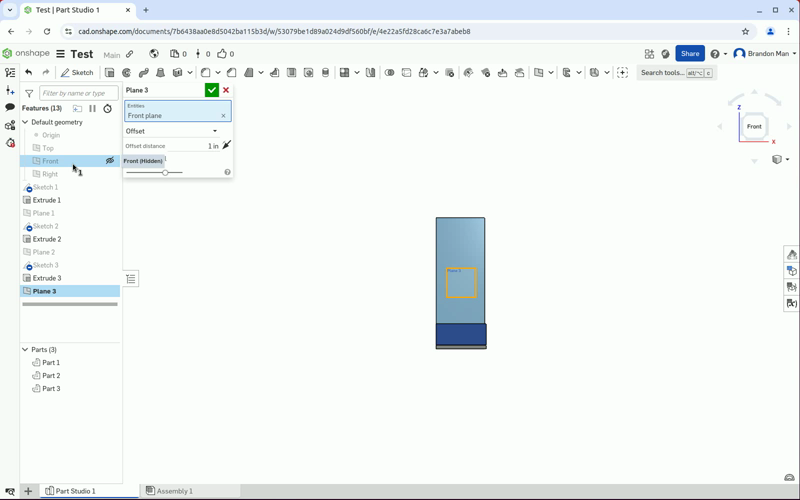
key(tab, 2)
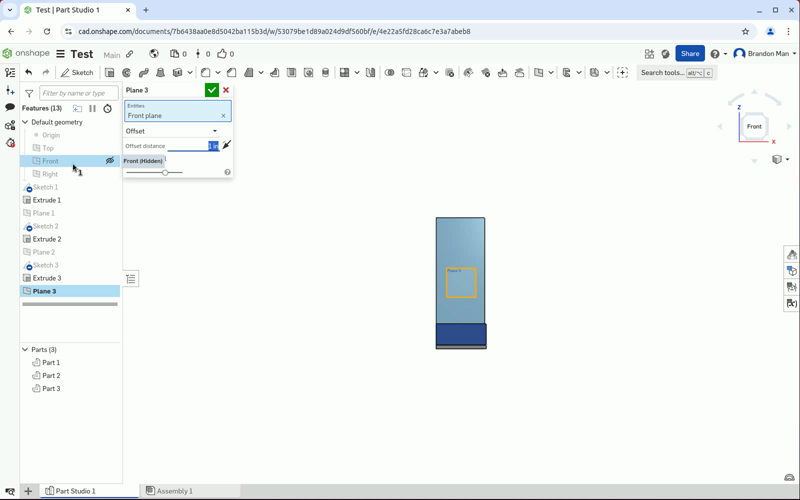
text(17.809)
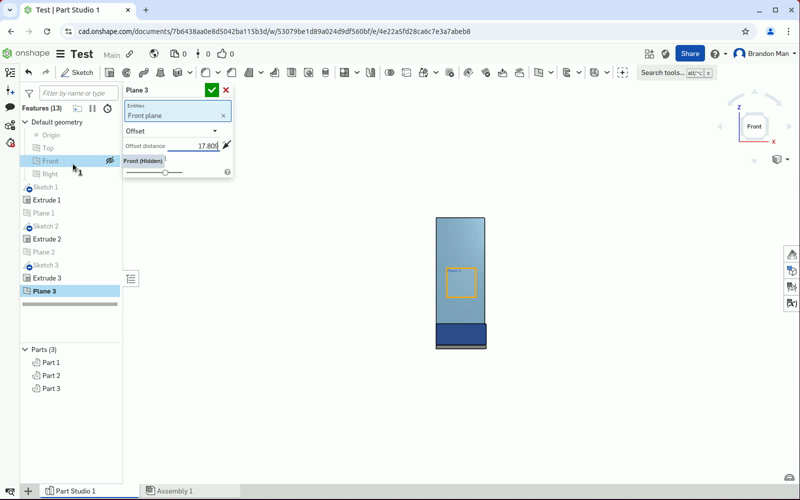
key(enter, 2)
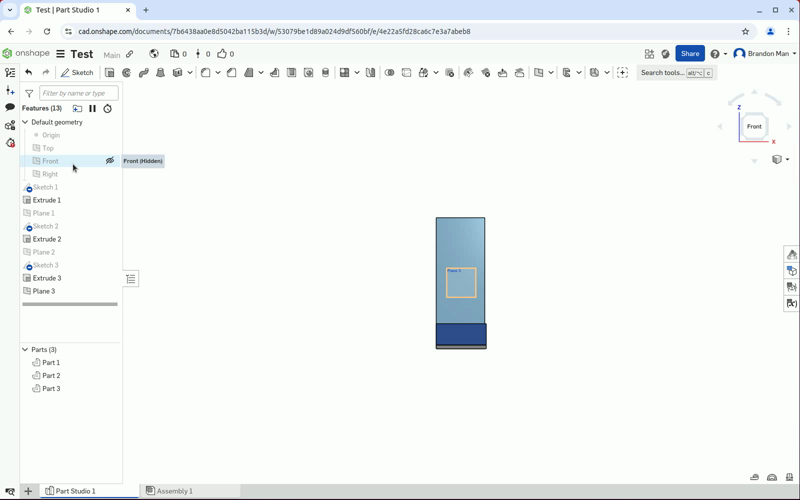
key(shift+s)
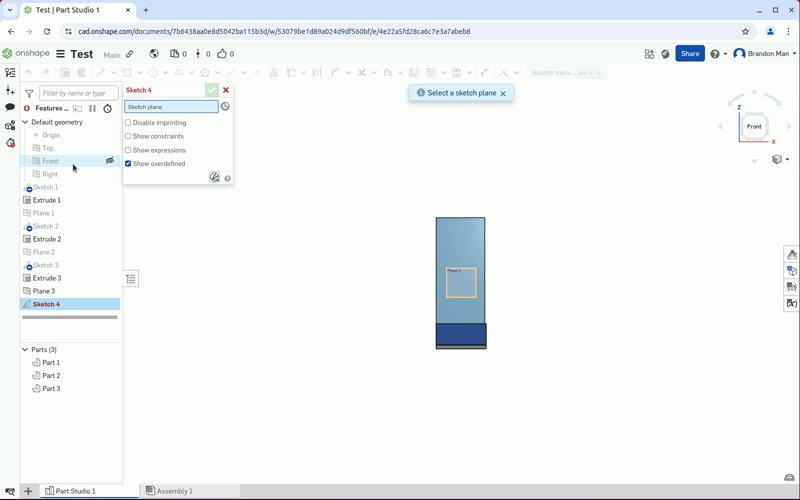
mouse_move(73, 293)
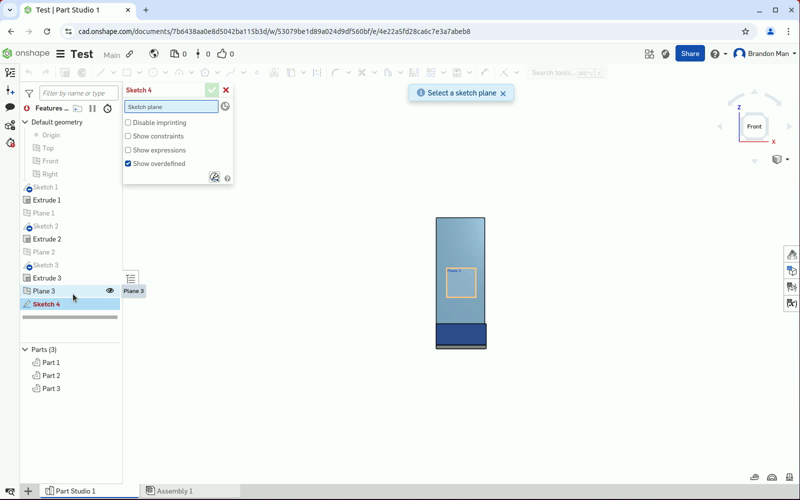
click(73, 293)
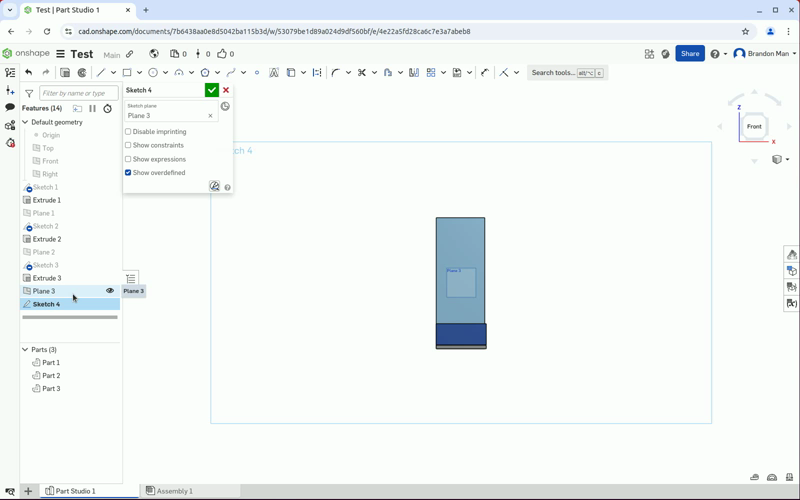
mouse_move(73, 352)
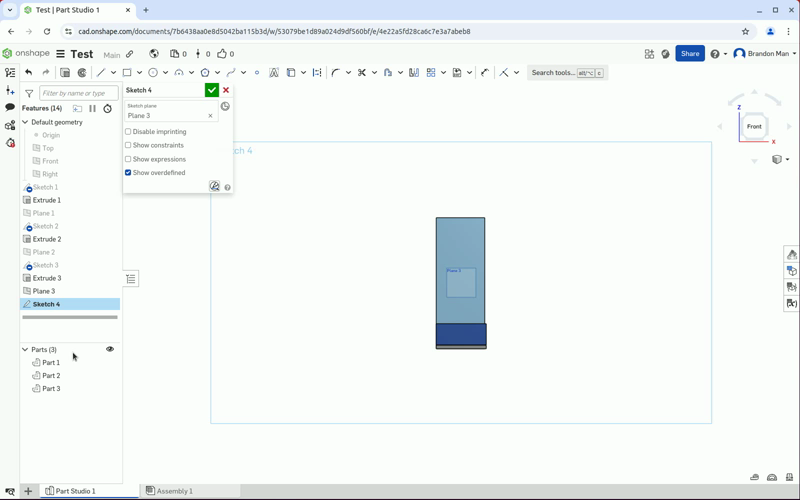
key(y)
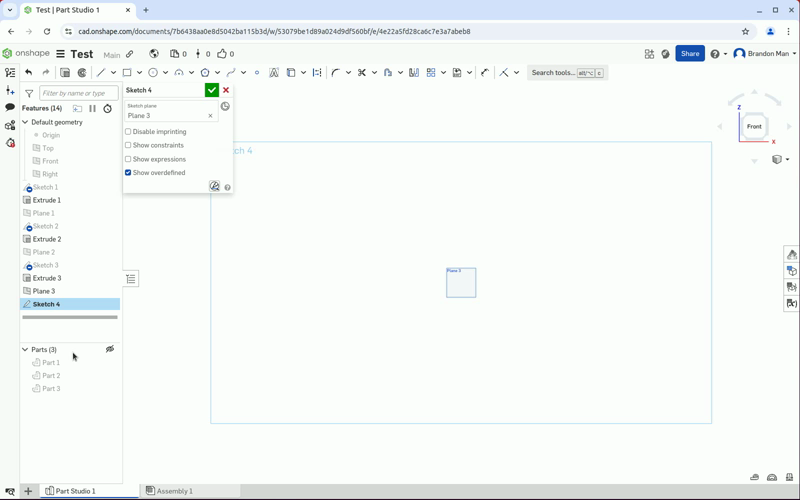
key(l)
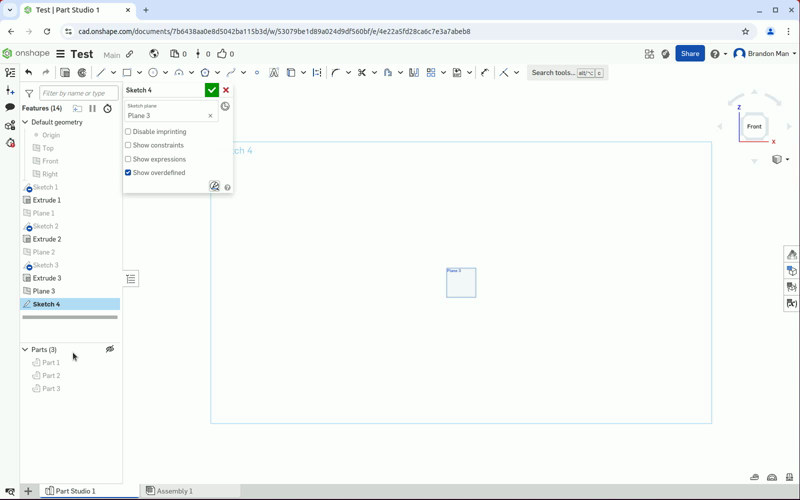
key_down(shift)
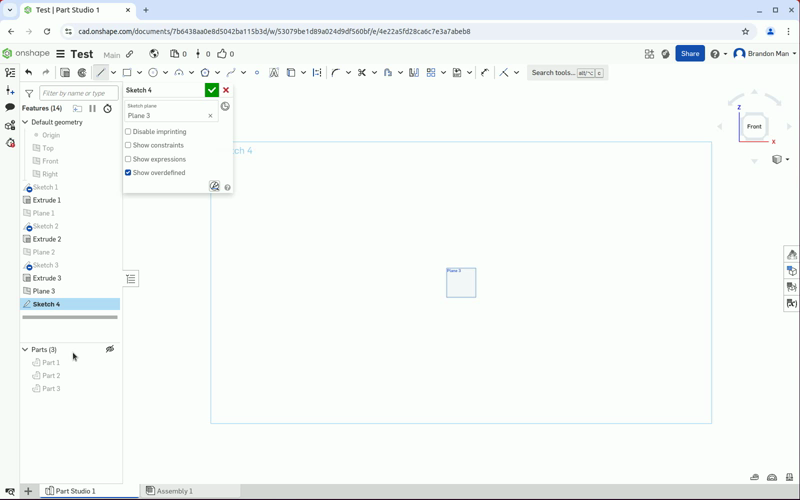
mouse_move(436, 327)
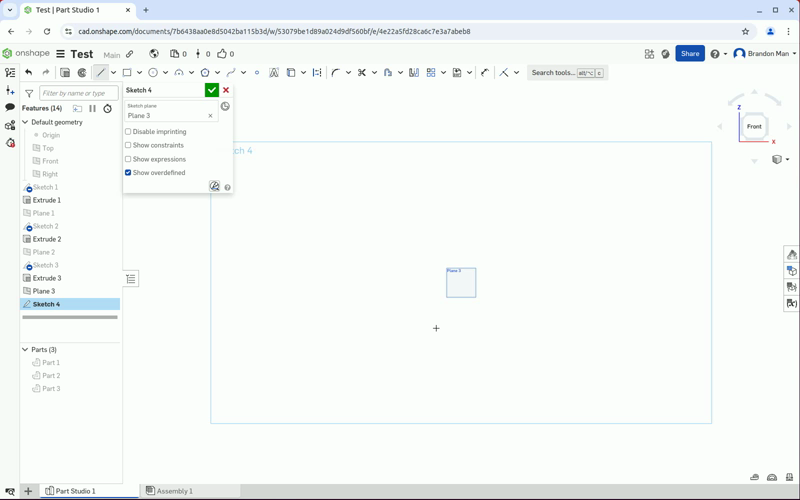
click(436, 327)
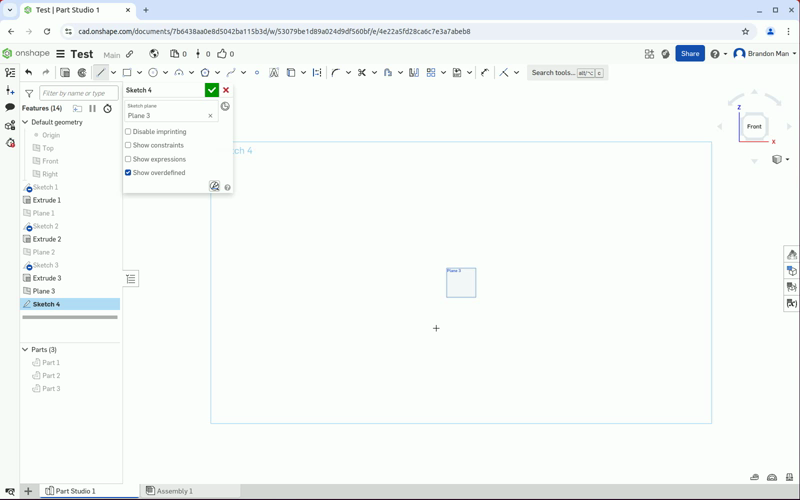
key_up(shift)
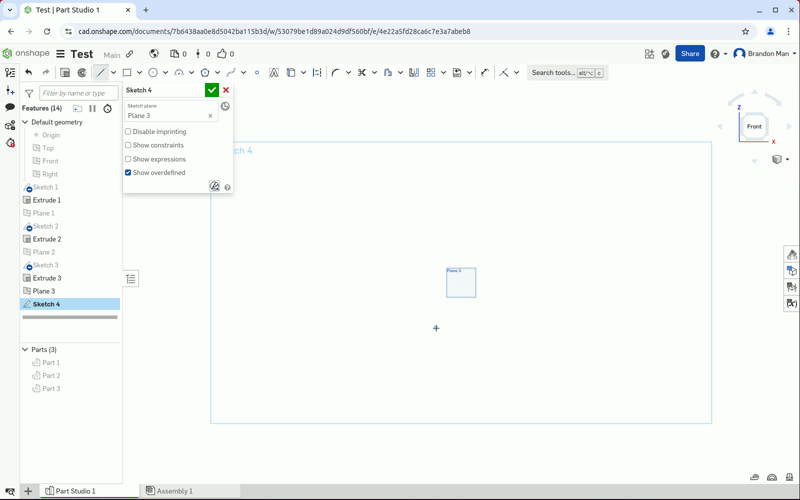
key_down(shift)
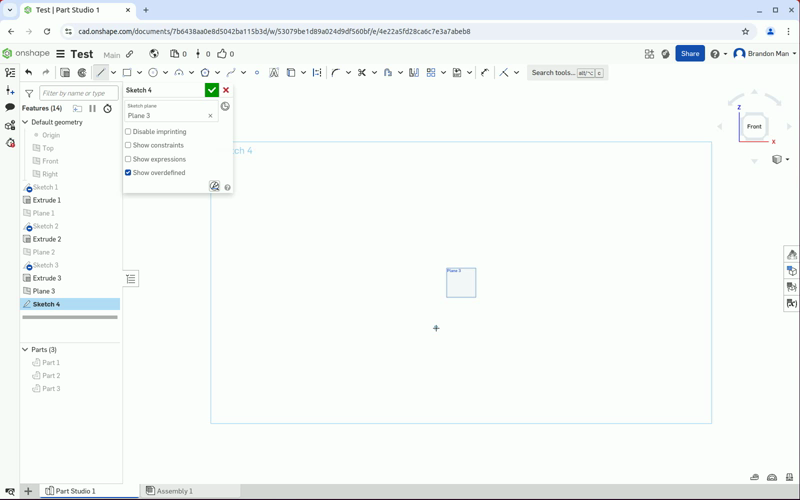
mouse_move(466, 327)
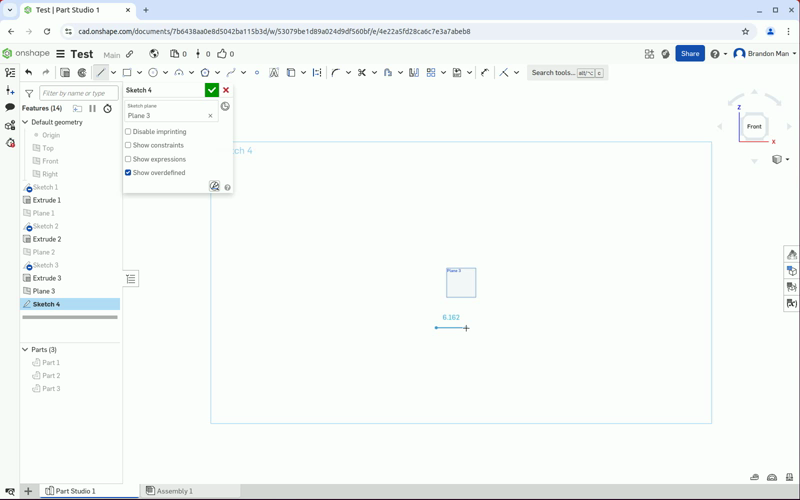
mouse_move(486, 327)
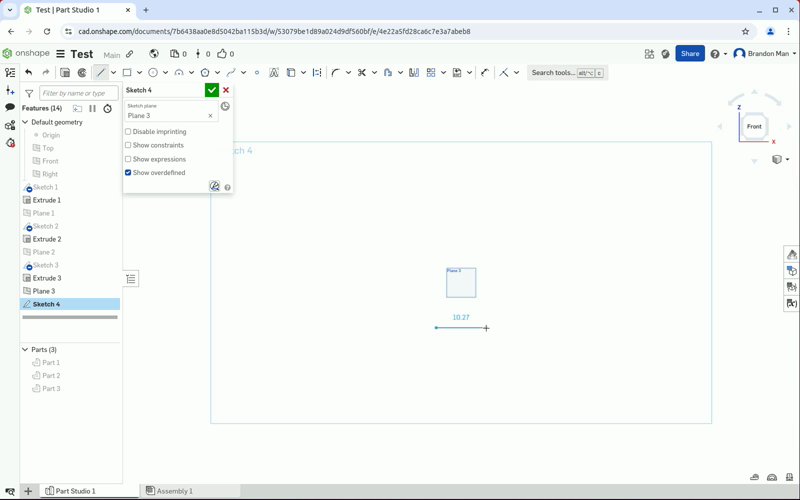
click(486, 327)
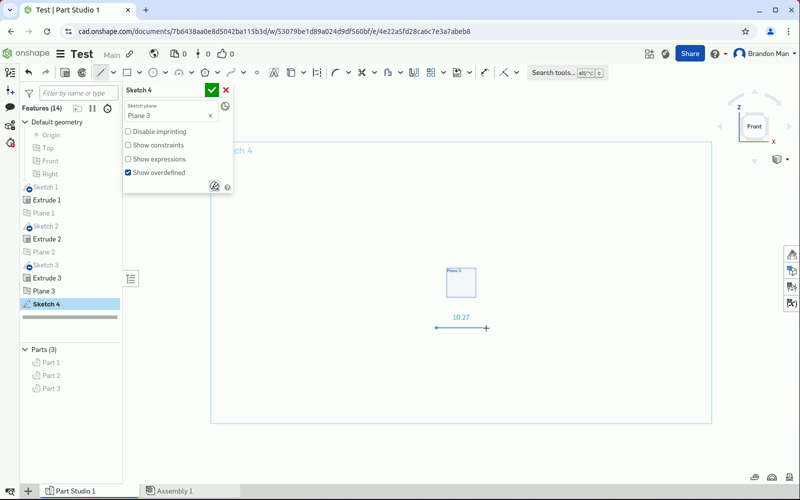
key_up(shift)
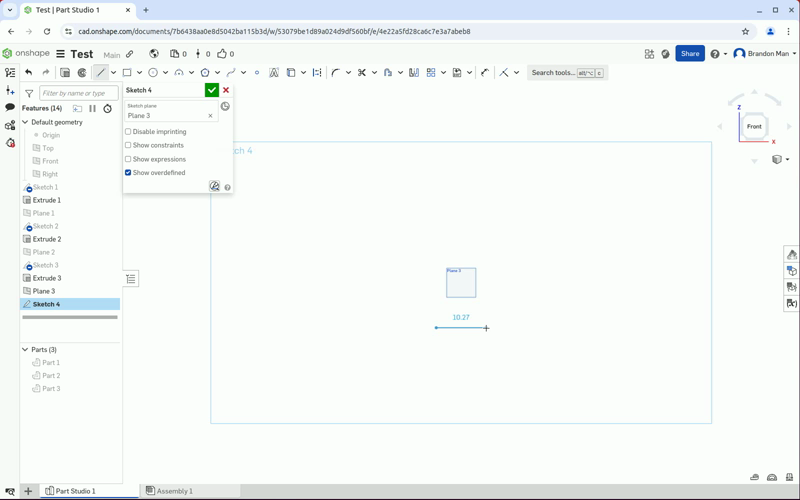
key_down(shift)
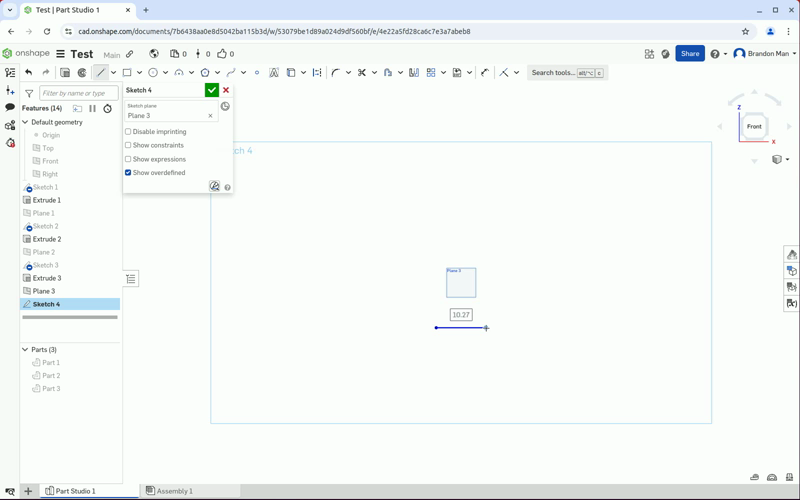
mouse_move(516, 327)
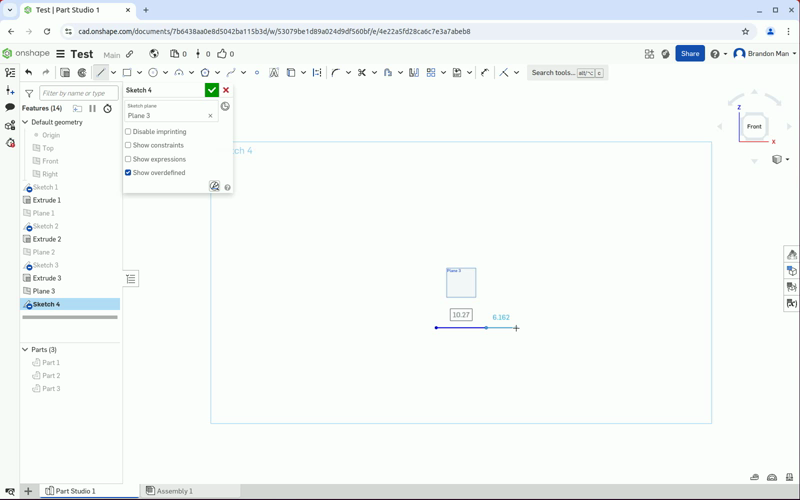
mouse_move(486, 323)
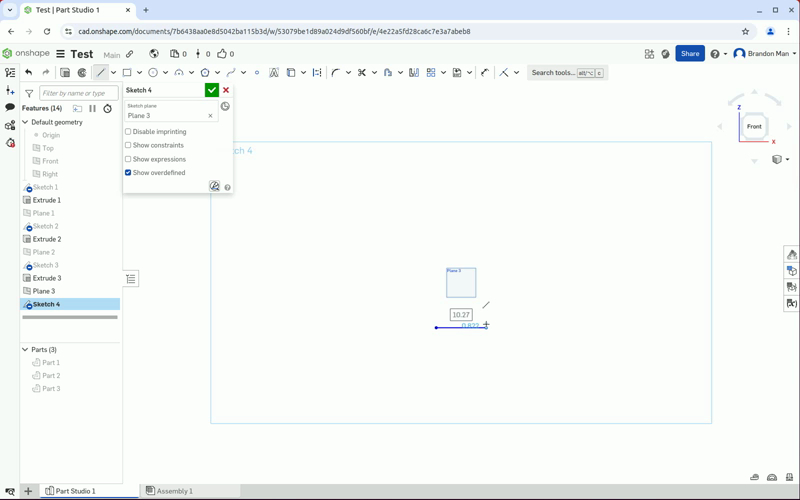
scroll(6)
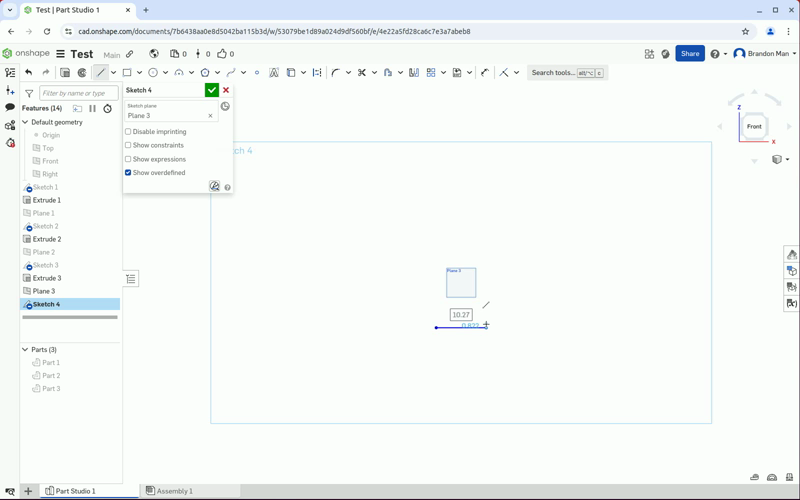
scroll(6)
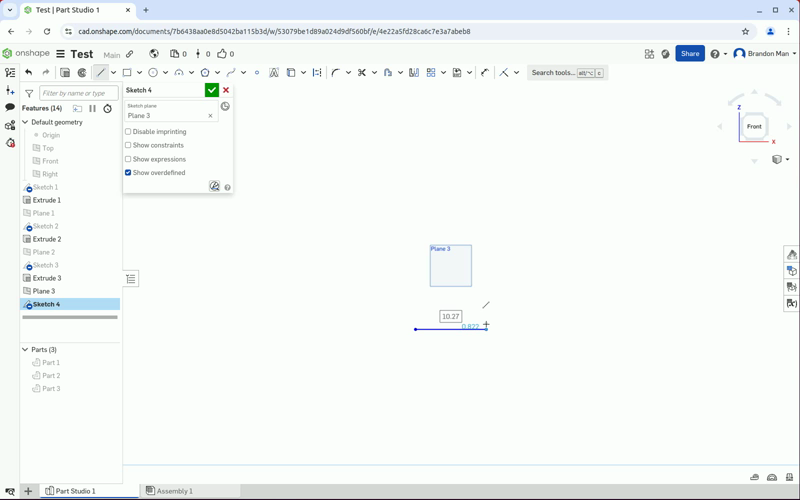
scroll(6)
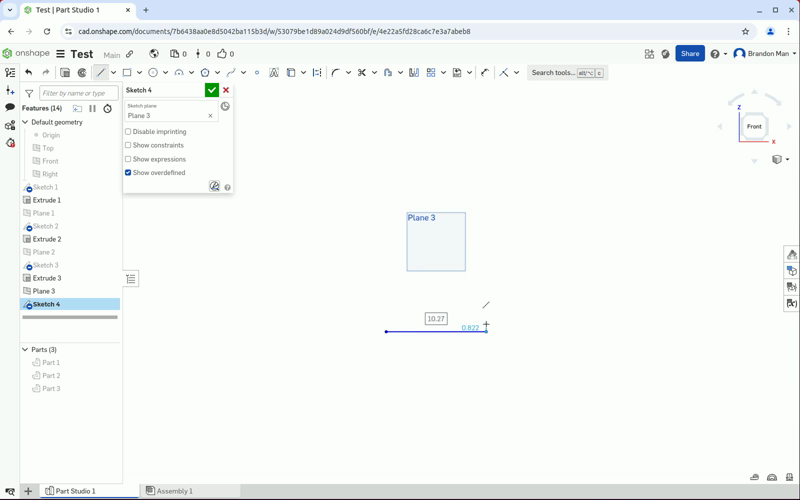
scroll(6)
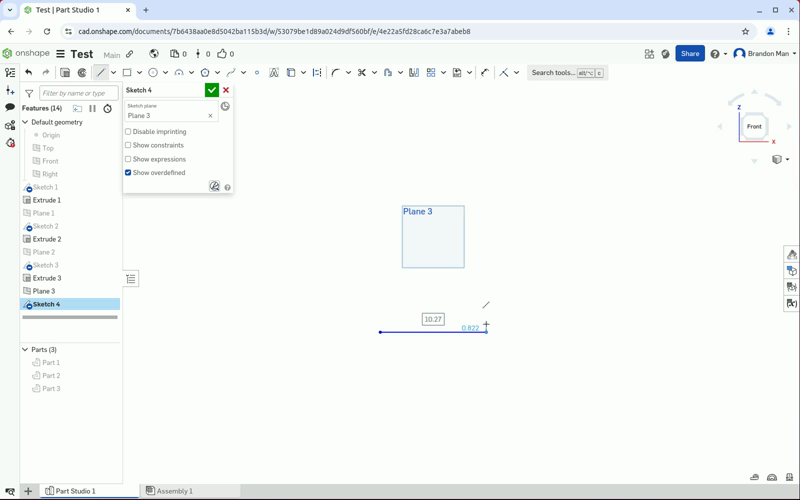
scroll(6)
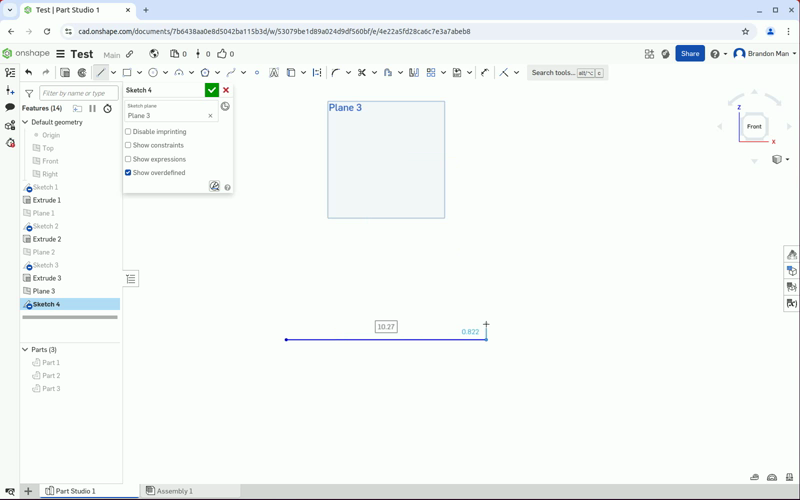
scroll(6)
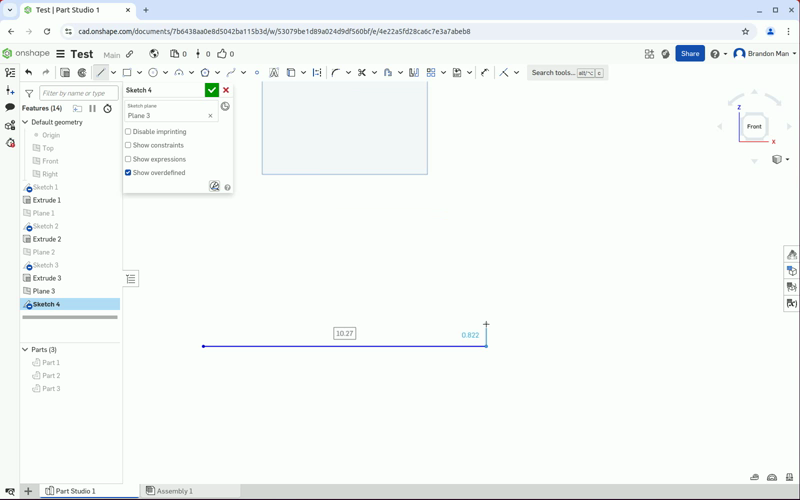
scroll(6)
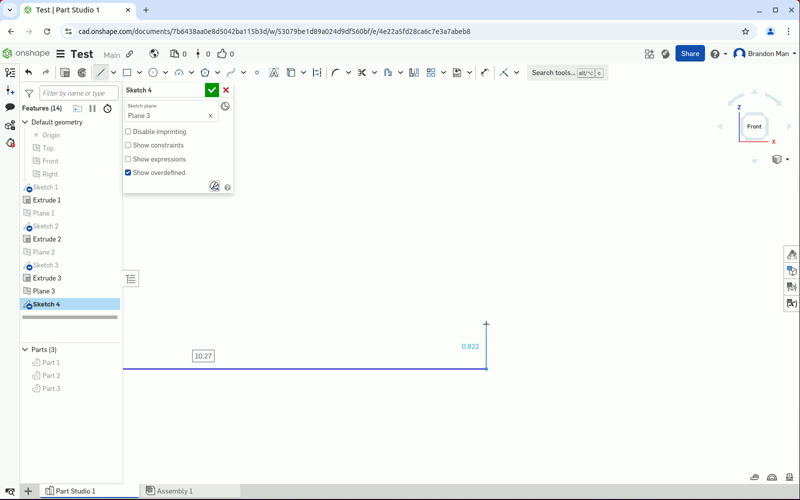
click(486, 323)
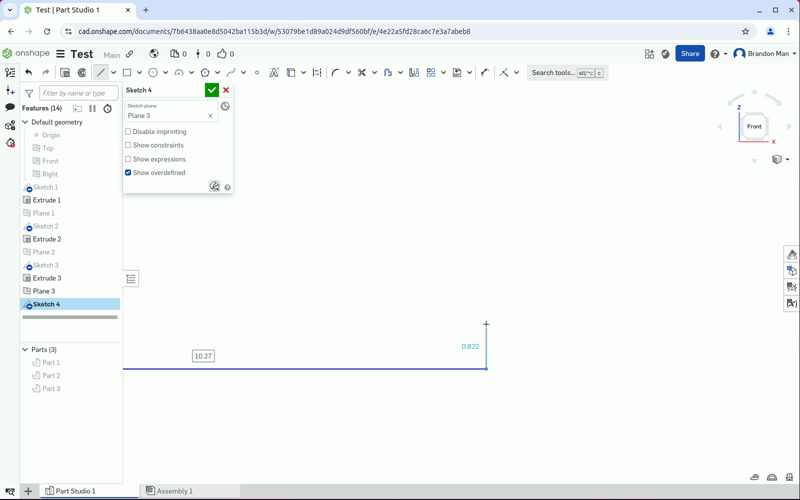
scroll(-6)
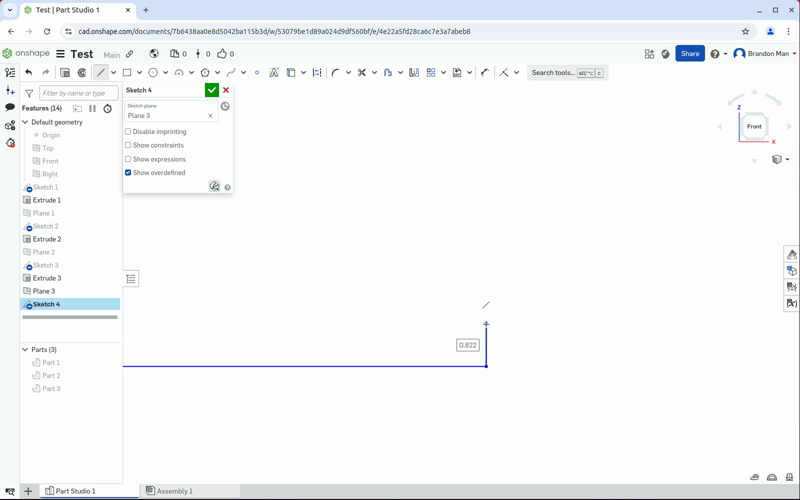
scroll(-6)
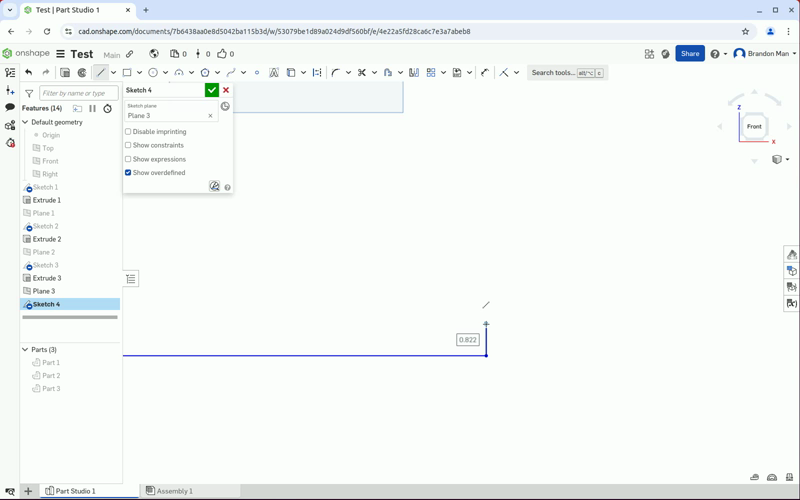
scroll(-6)
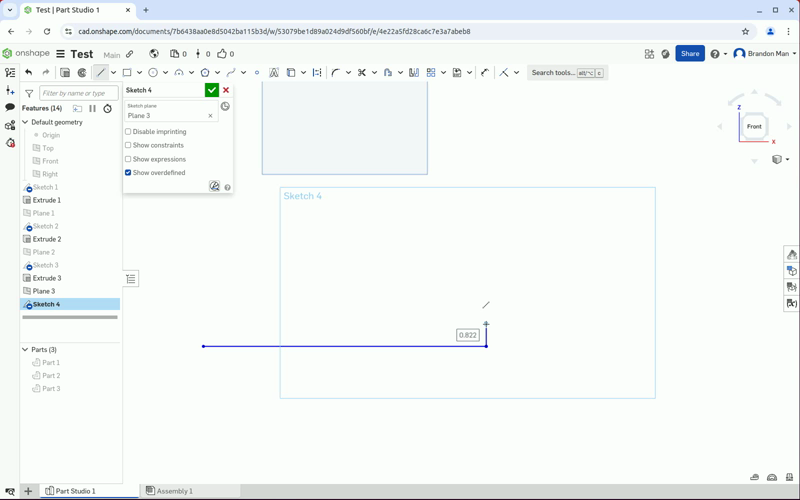
scroll(-6)
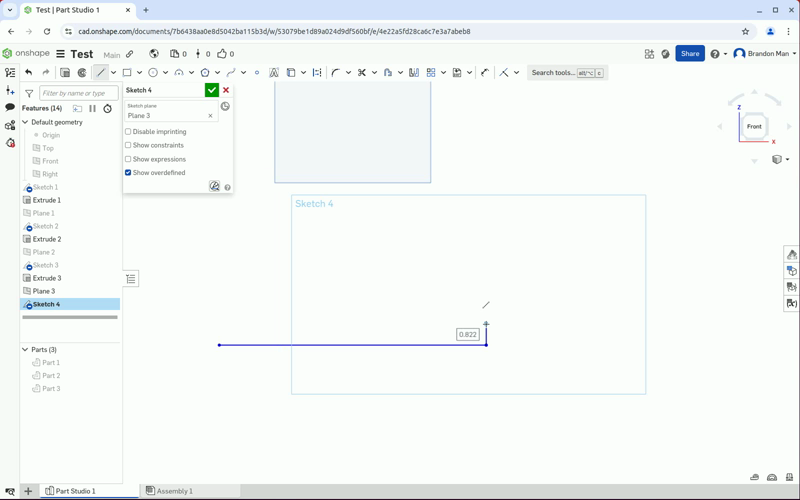
scroll(-6)
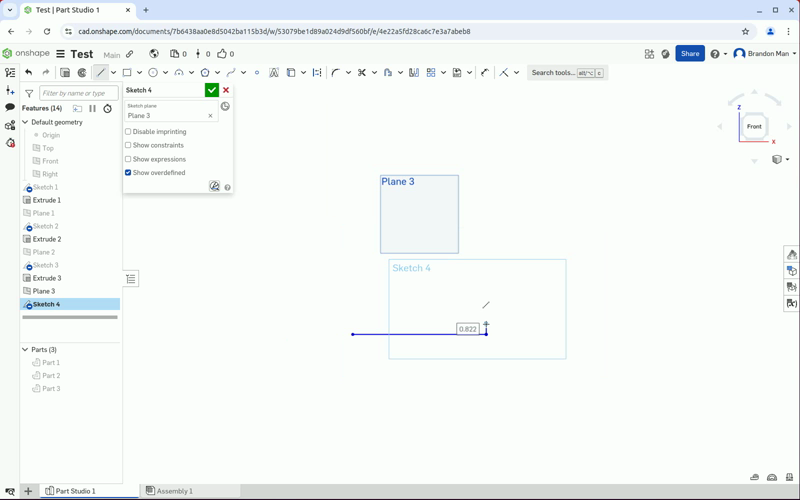
scroll(-6)
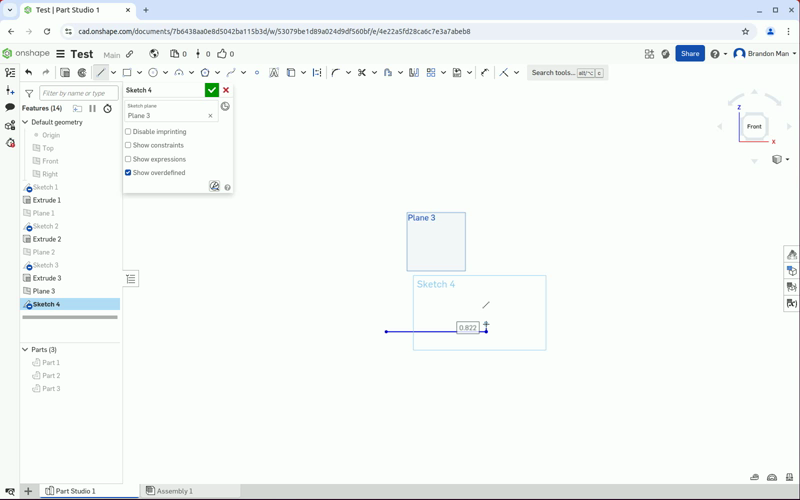
scroll(-6)
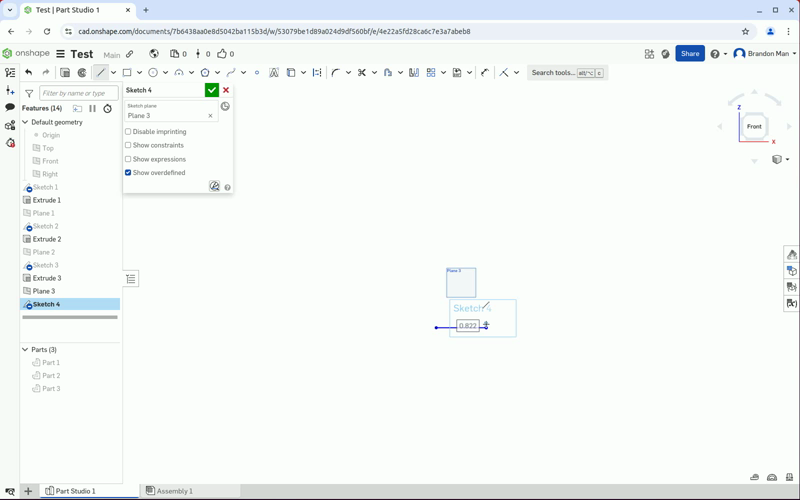
key_up(shift)
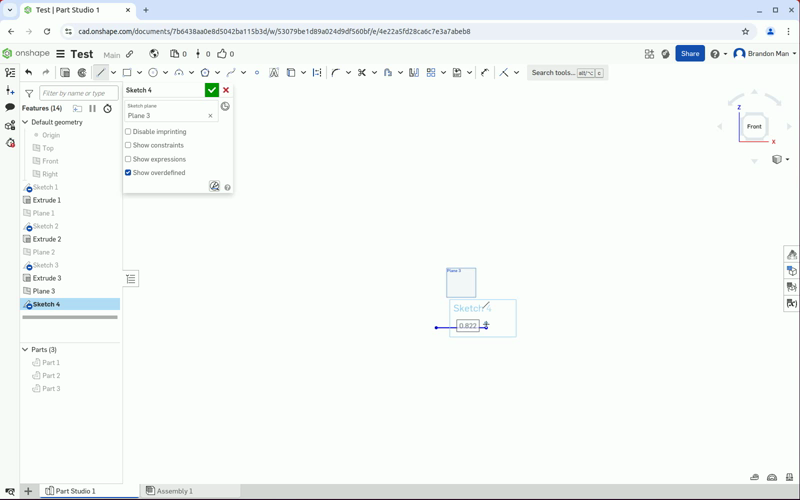
key_down(shift)
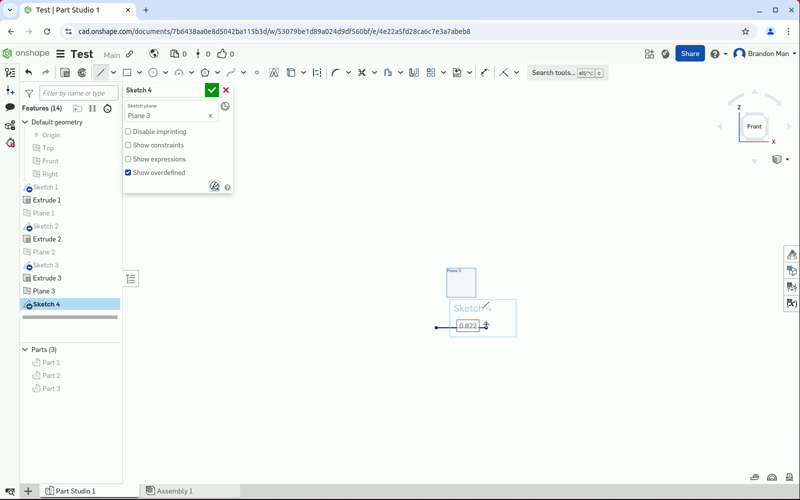
mouse_move(516, 323)
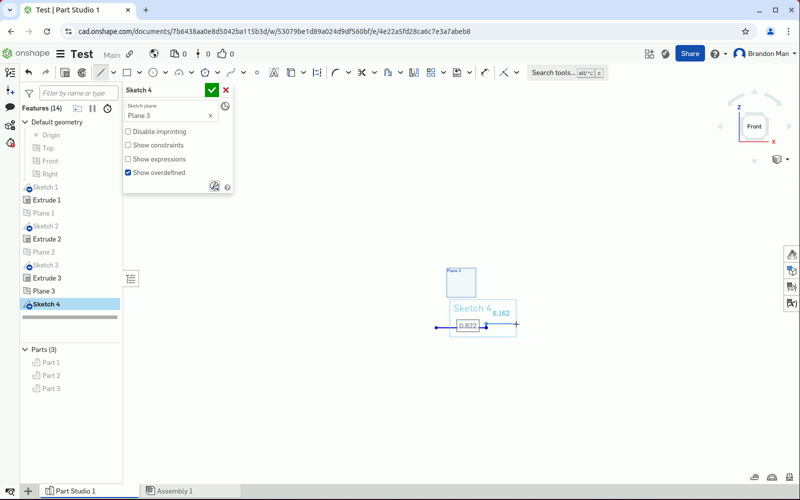
mouse_move(436, 323)
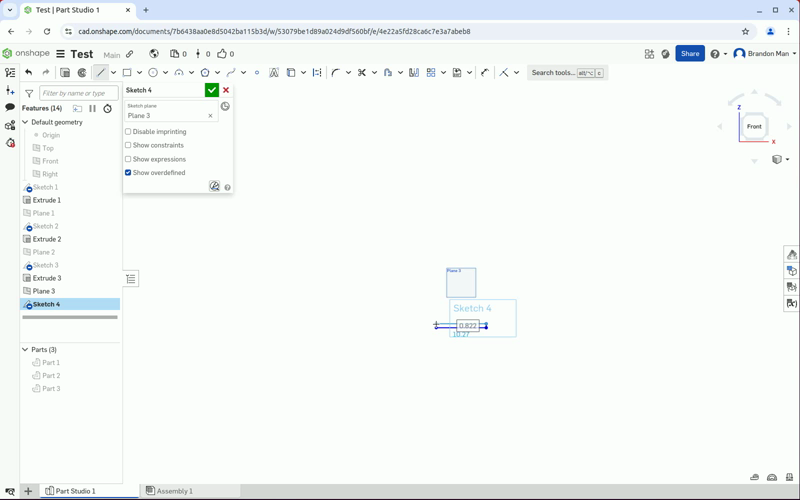
scroll(6)
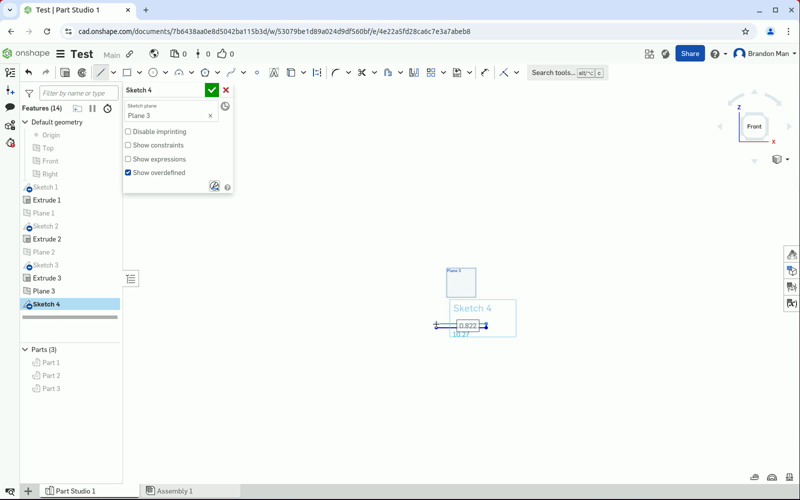
scroll(6)
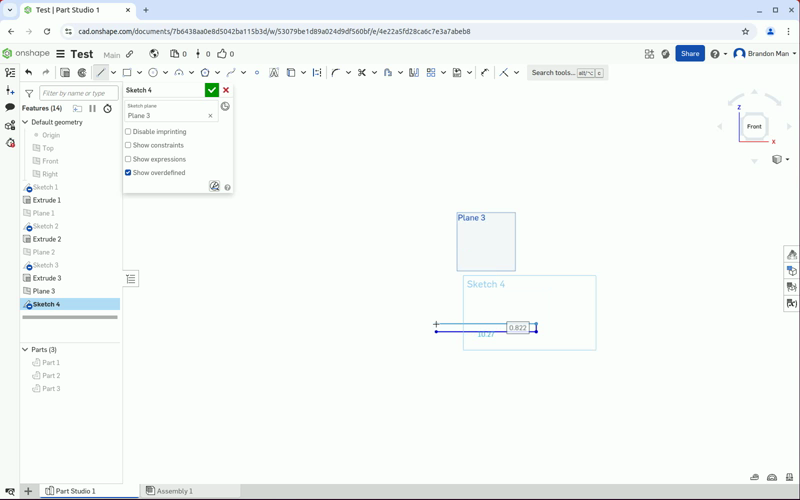
scroll(6)
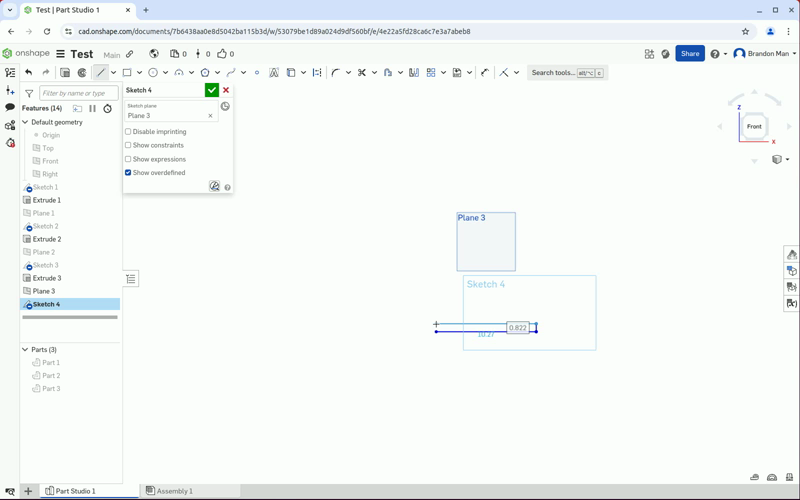
scroll(6)
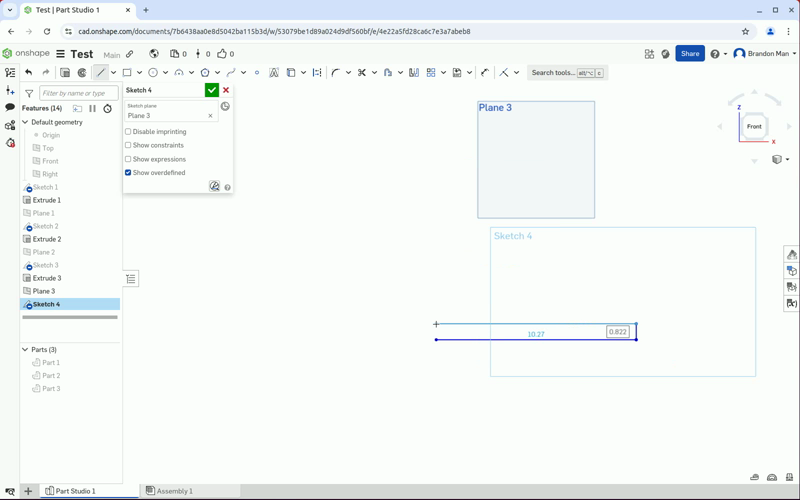
scroll(6)
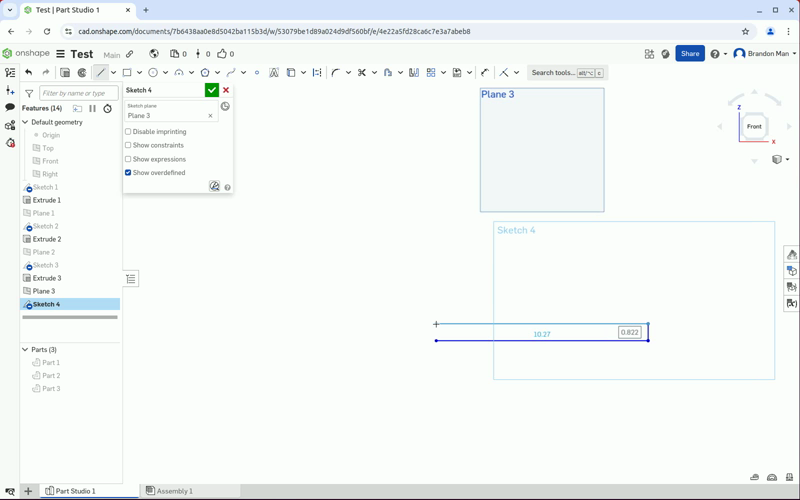
scroll(6)
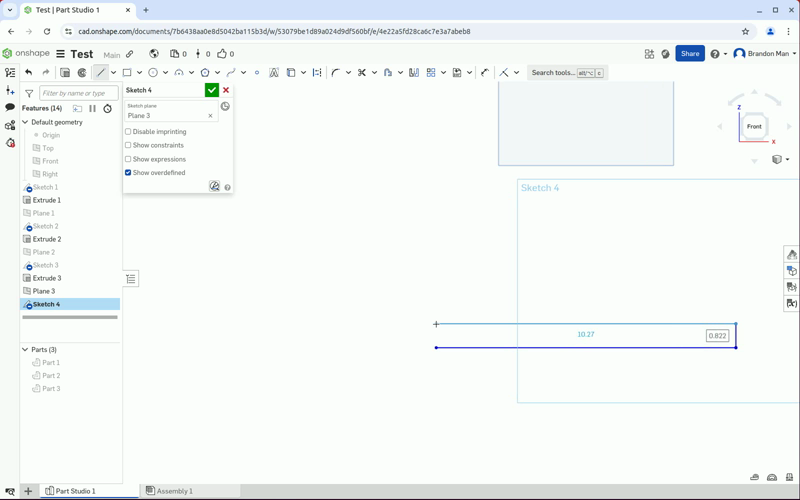
scroll(6)
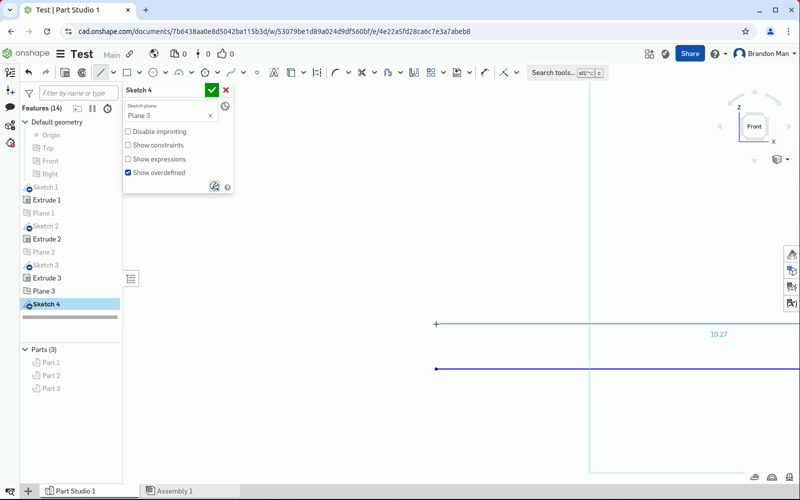
click(436, 323)
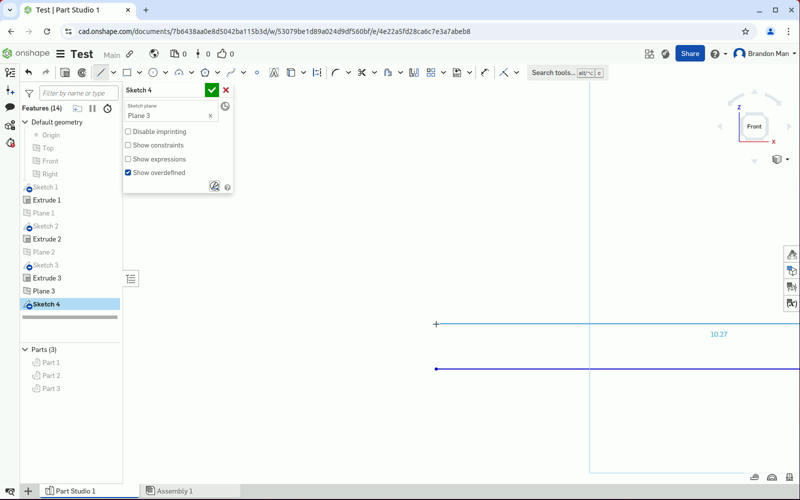
scroll(-6)
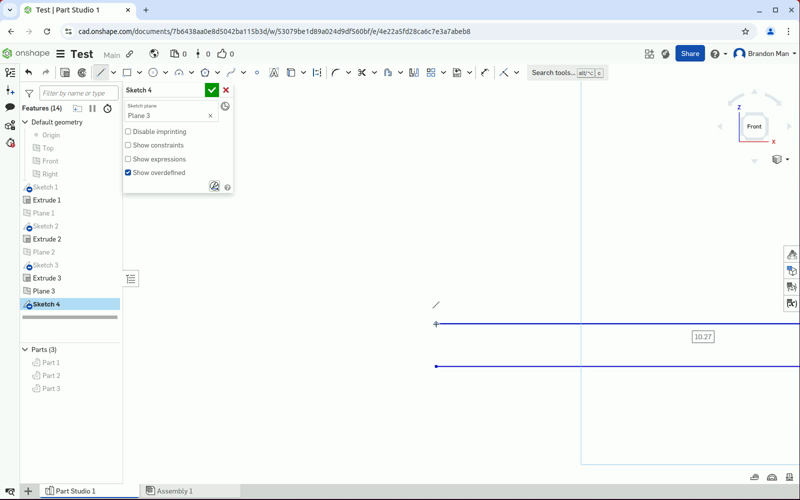
scroll(-6)
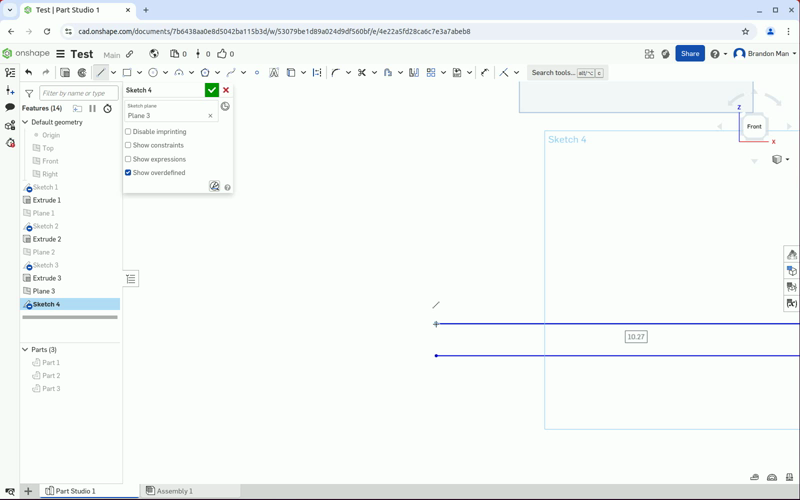
scroll(-6)
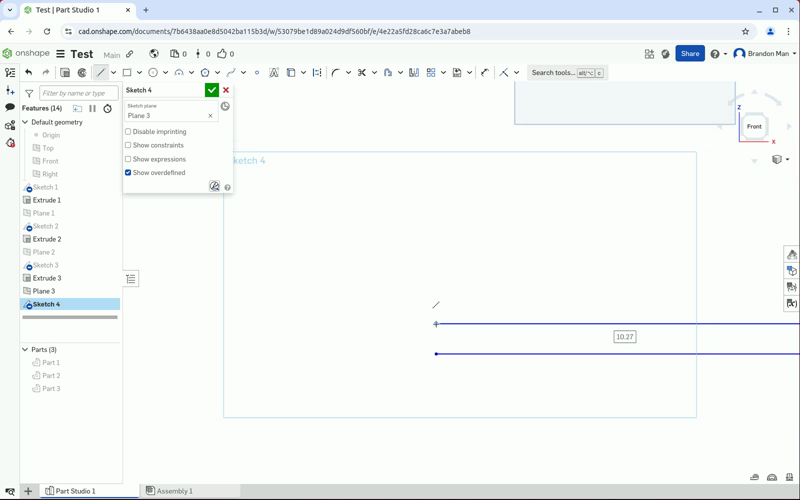
scroll(-6)
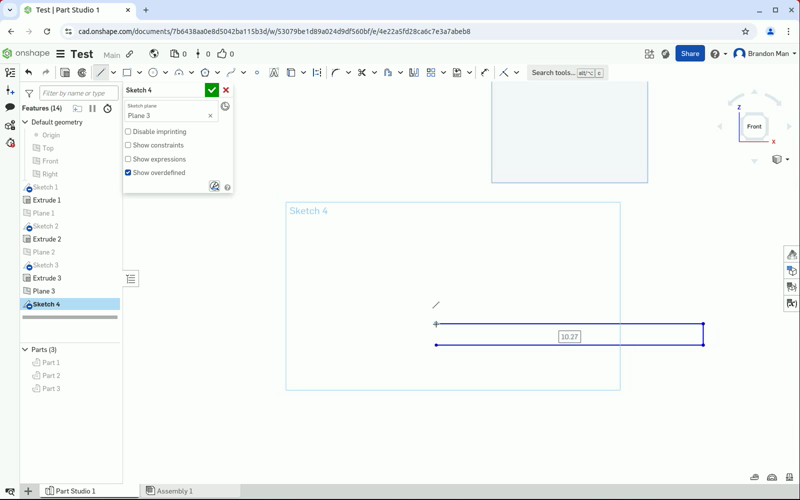
scroll(-6)
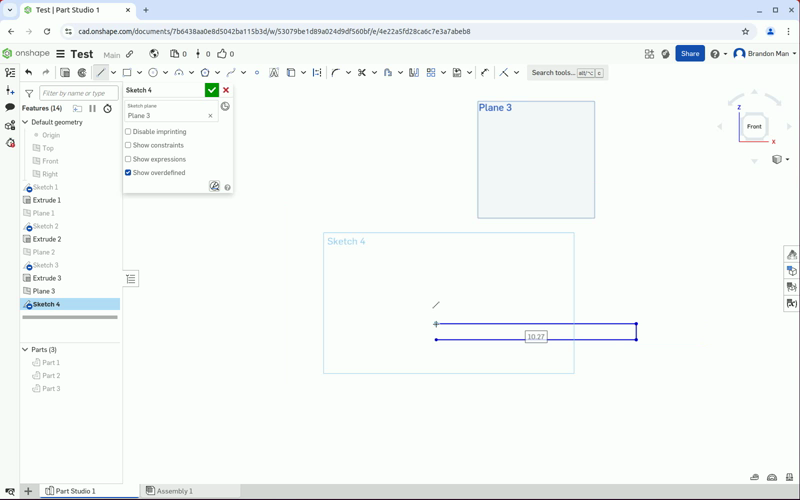
scroll(-6)
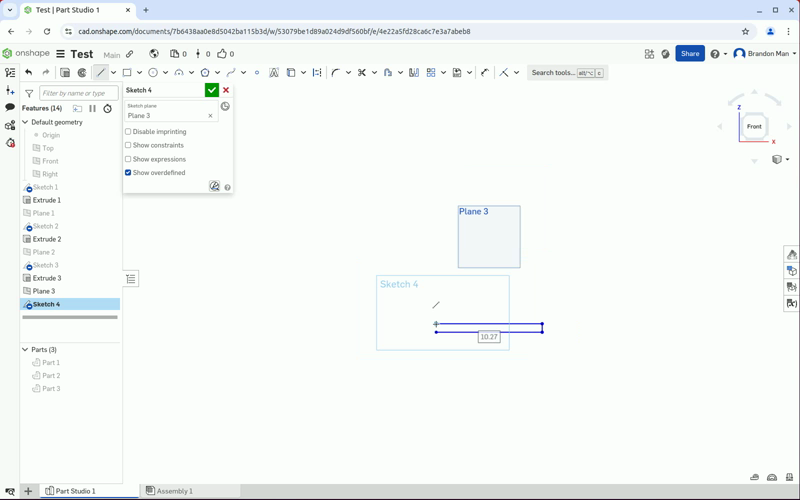
scroll(-6)
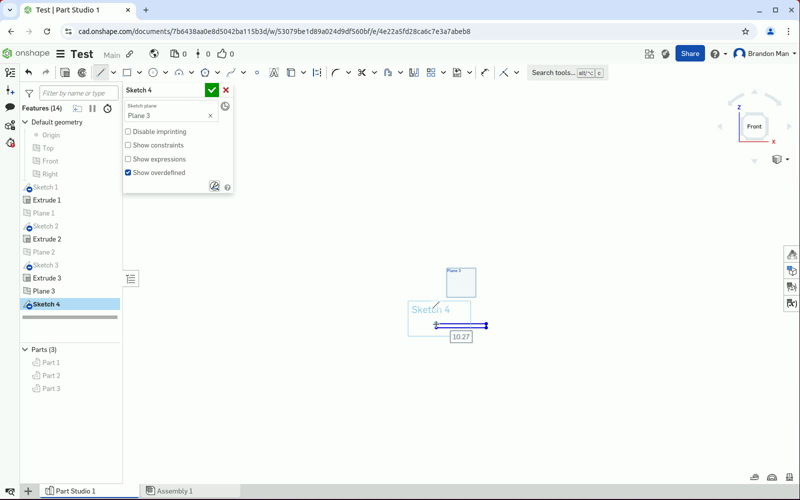
key_up(shift)
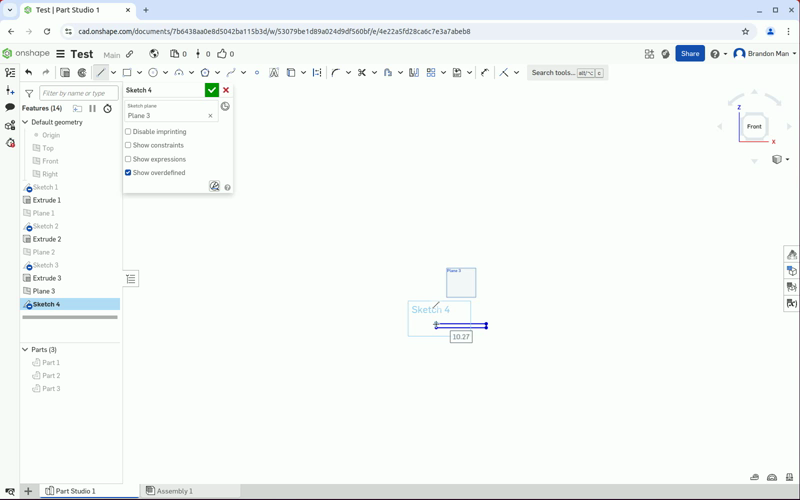
mouse_move(466, 323)
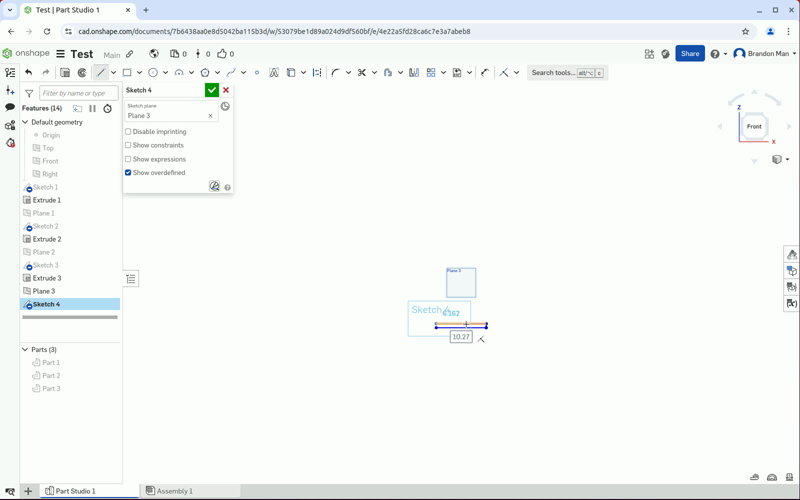
key_down(shift)
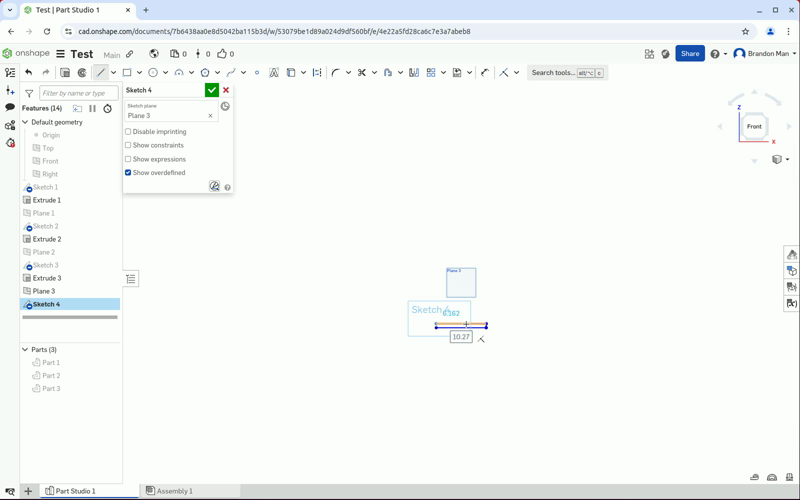
mouse_move(436, 327)
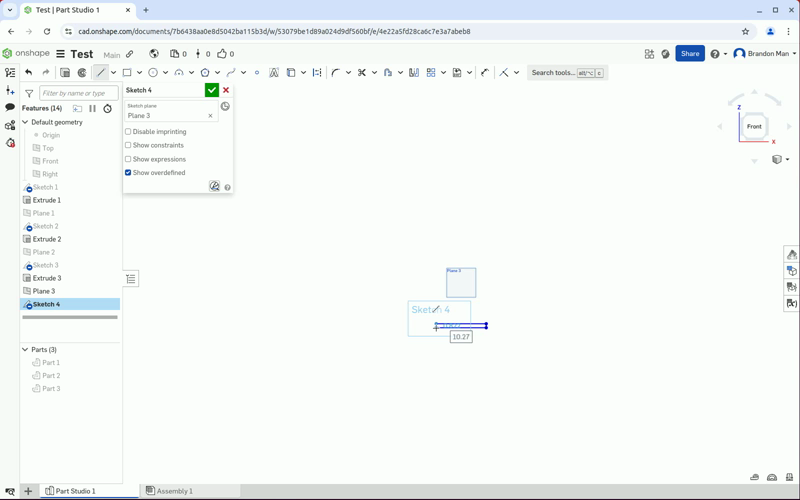
scroll(6)
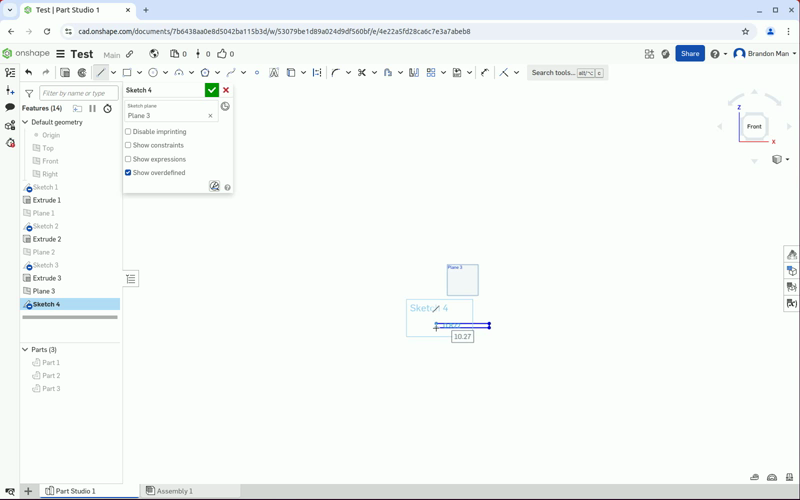
scroll(6)
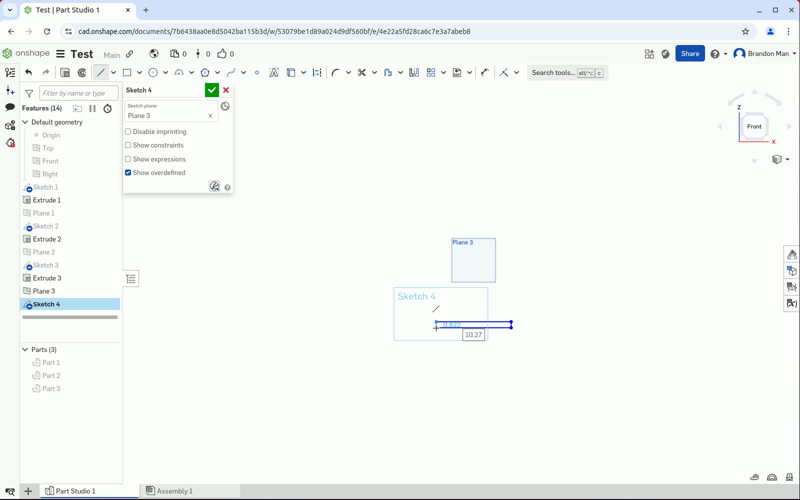
scroll(6)
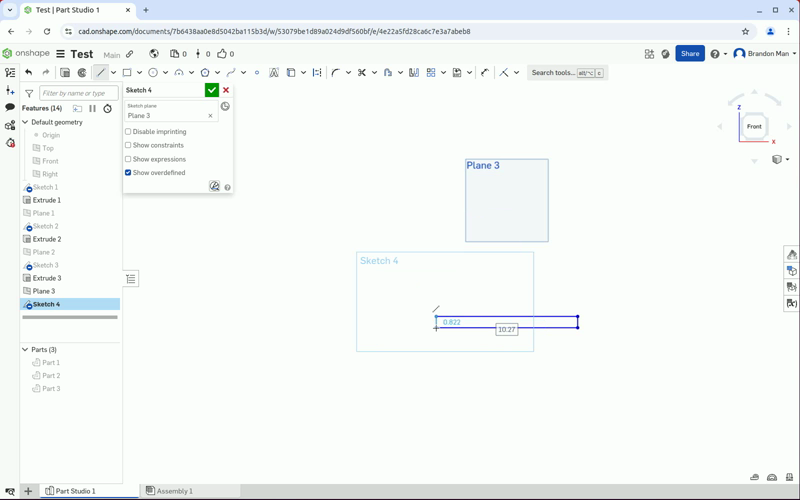
scroll(6)
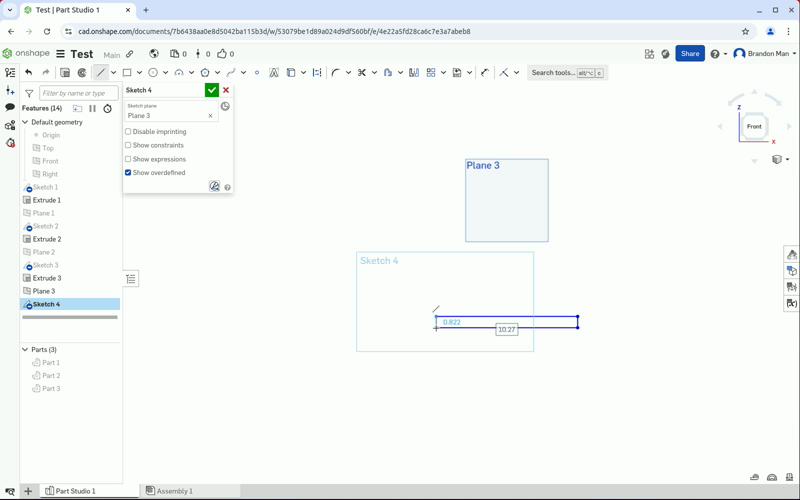
scroll(6)
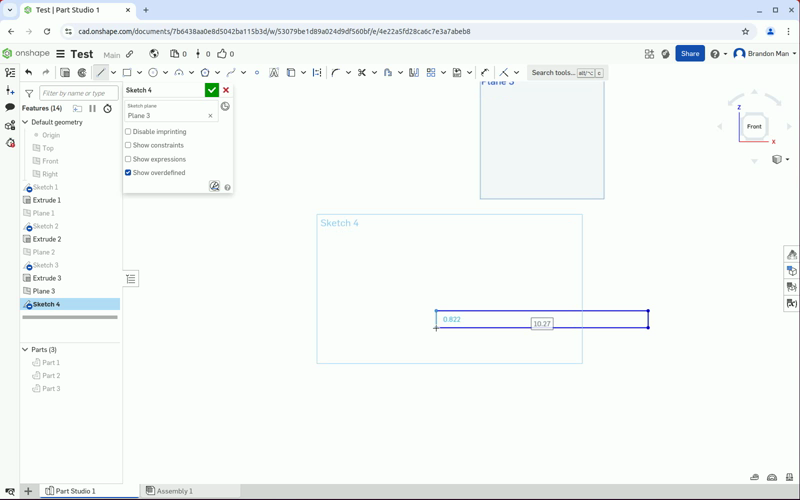
scroll(6)
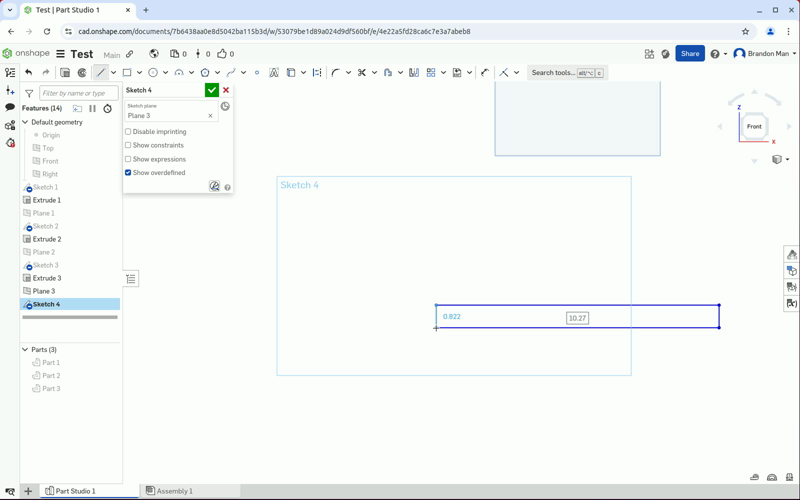
scroll(6)
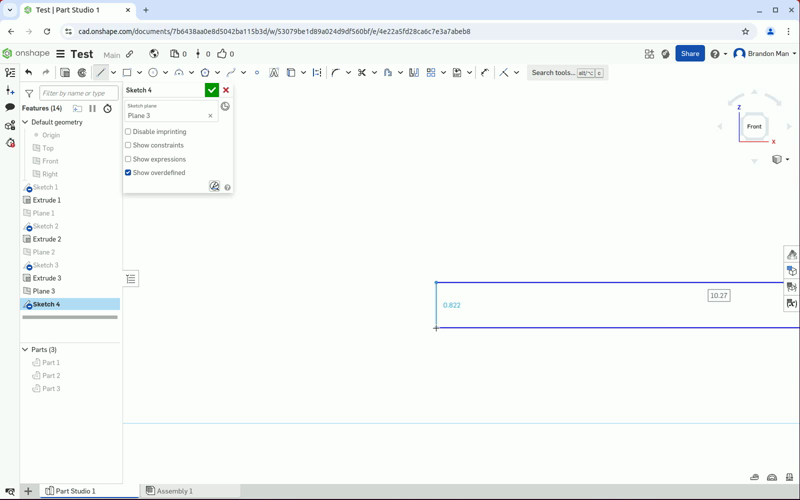
key_up(shift)
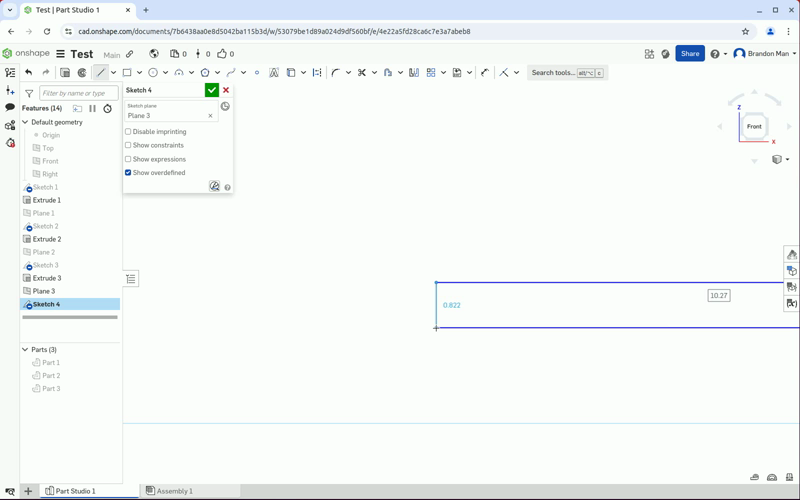
click(436, 327)
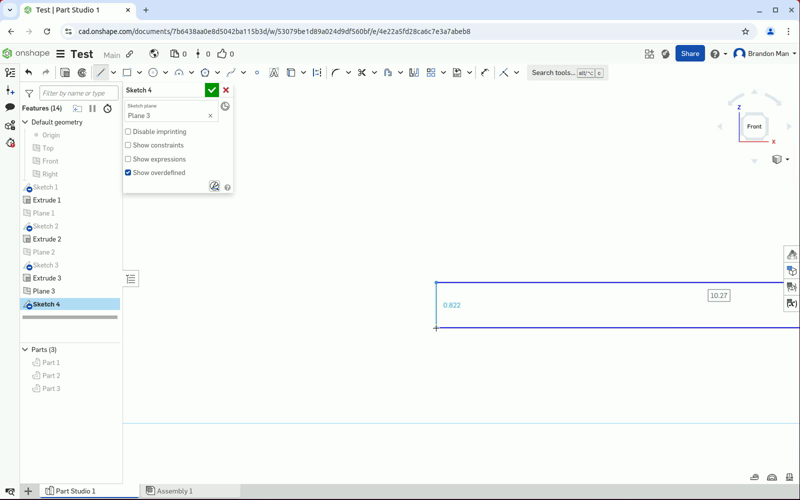
scroll(-6)
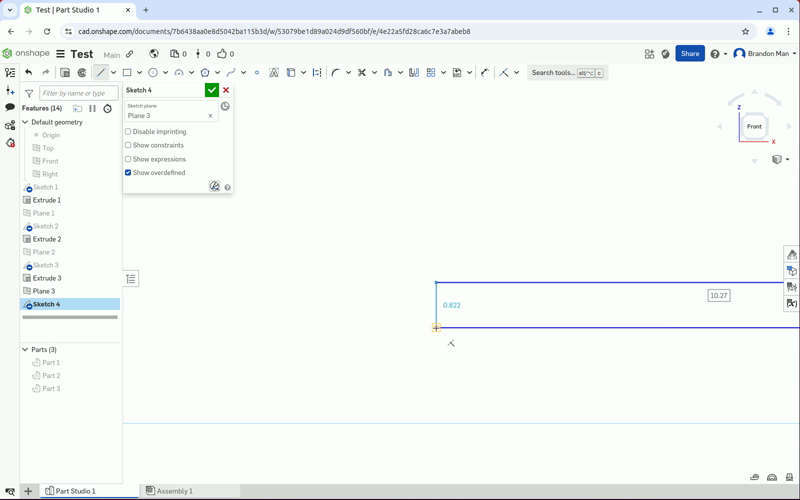
scroll(-6)
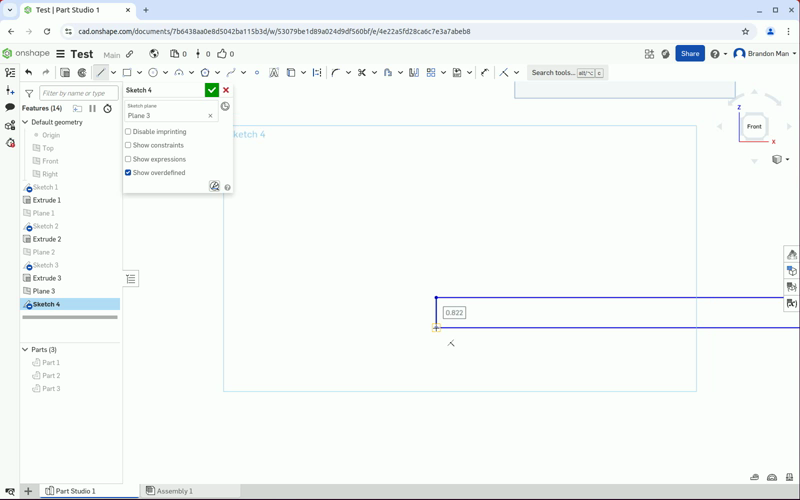
scroll(-6)
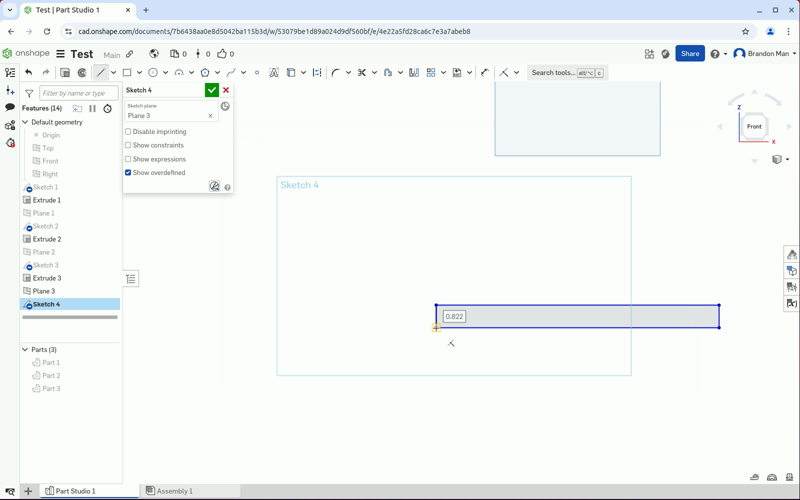
scroll(-6)
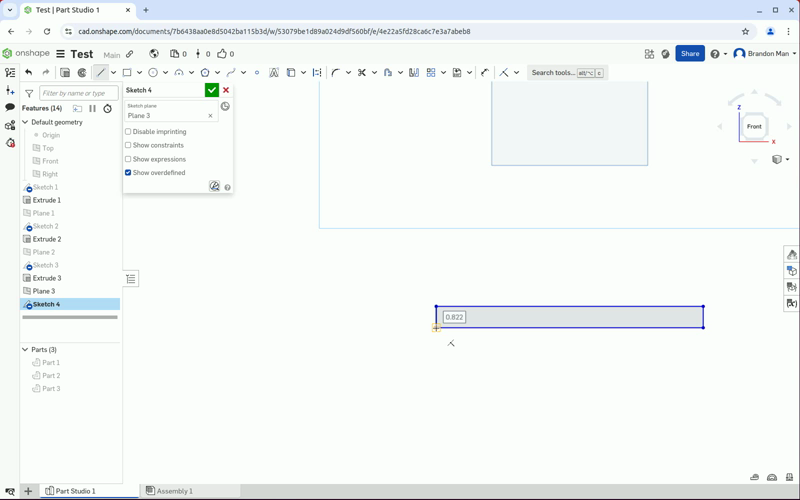
scroll(-6)
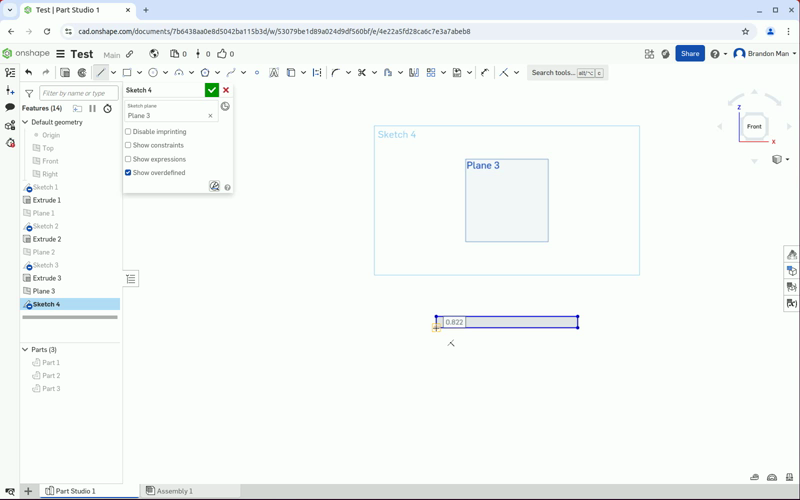
scroll(-6)
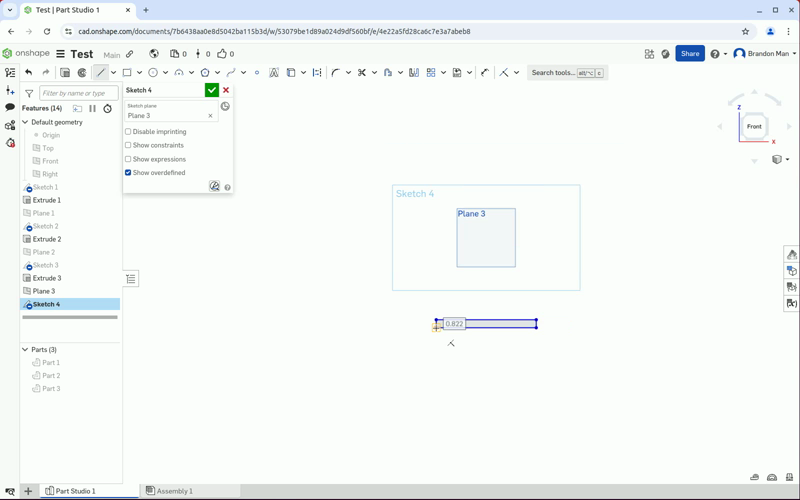
scroll(-6)
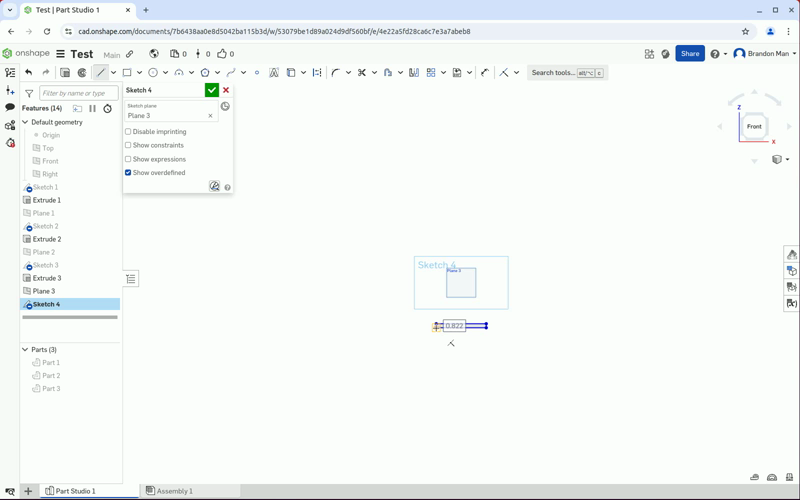
key(esc)
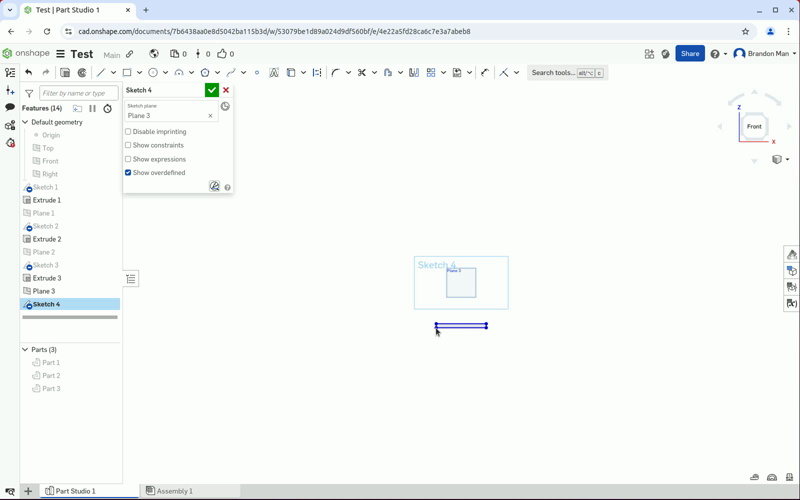
mouse_move(439, 326)
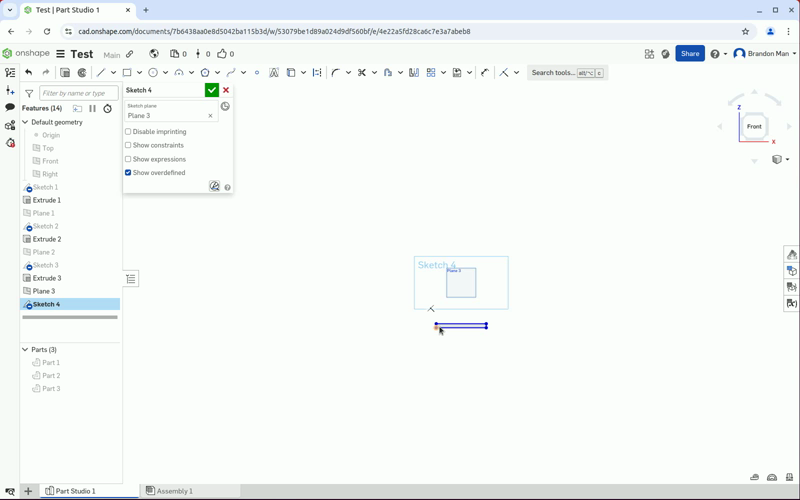
scroll(6)
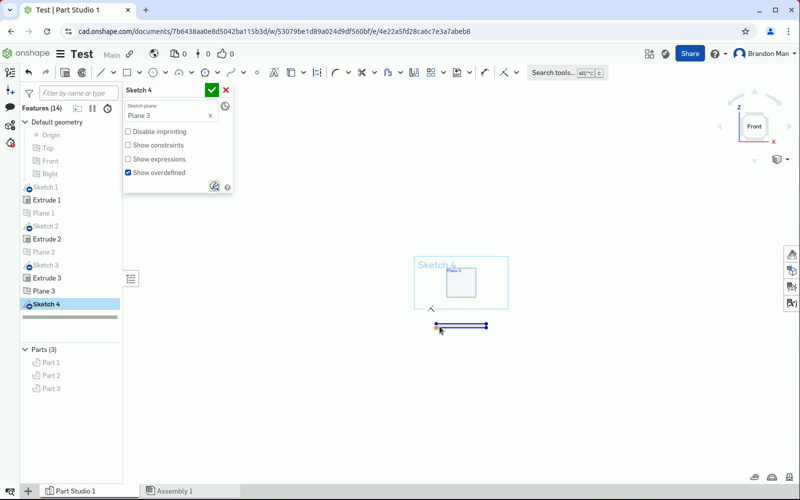
scroll(6)
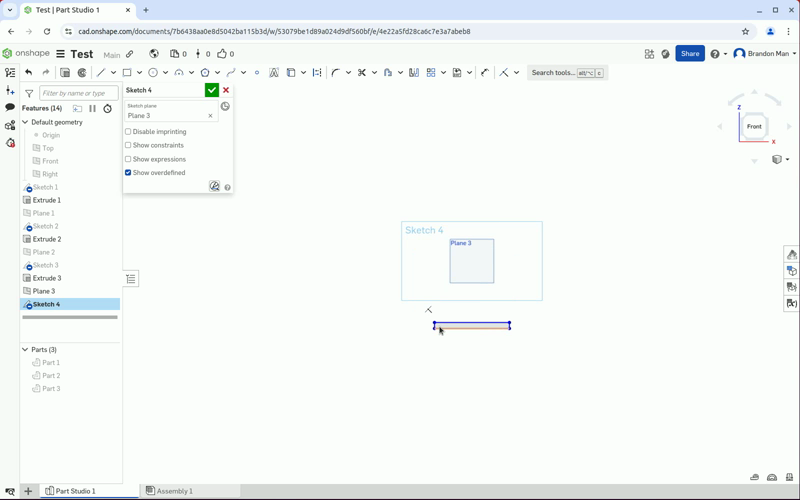
scroll(6)
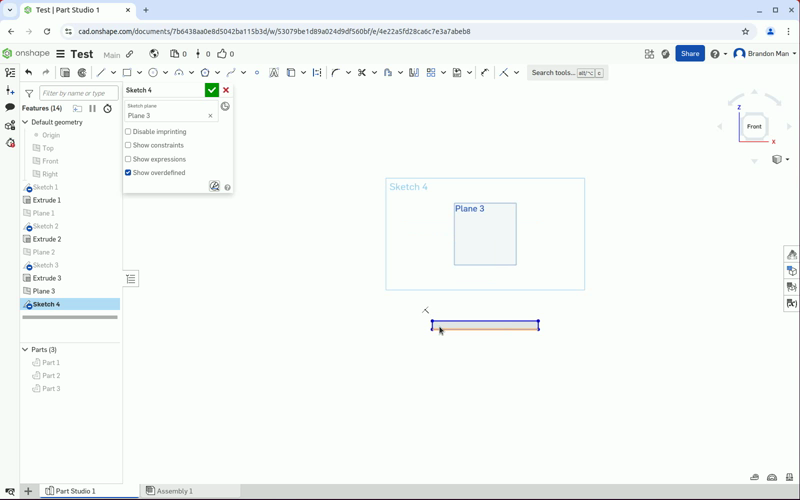
scroll(6)
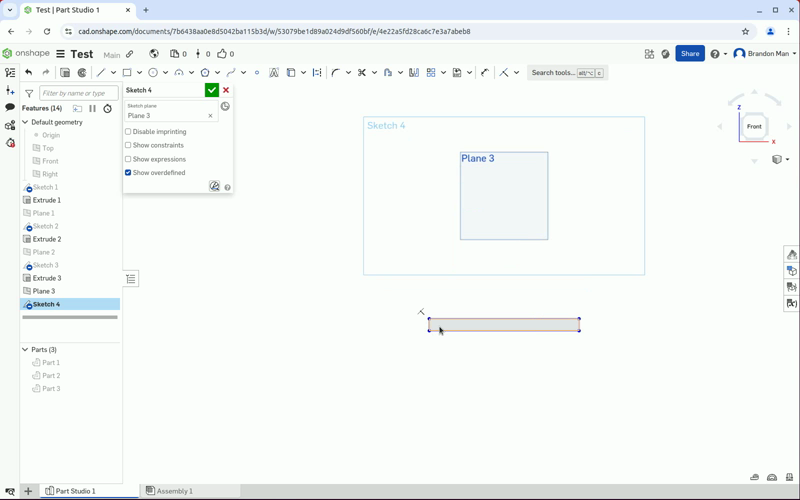
scroll(6)
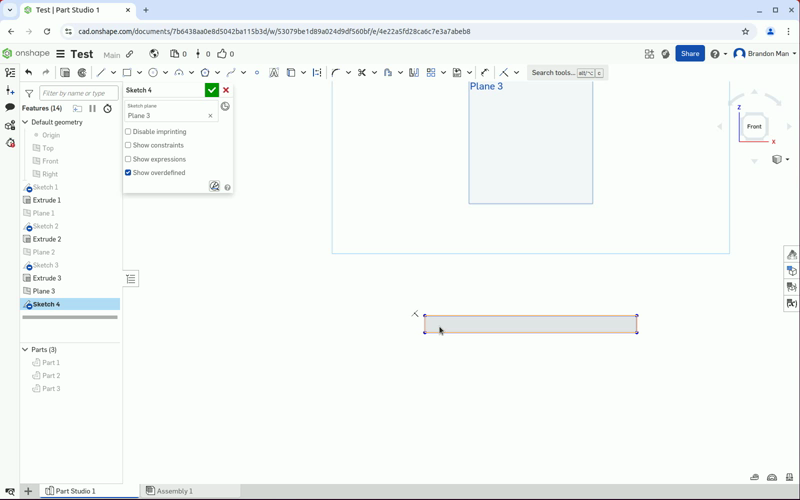
scroll(6)
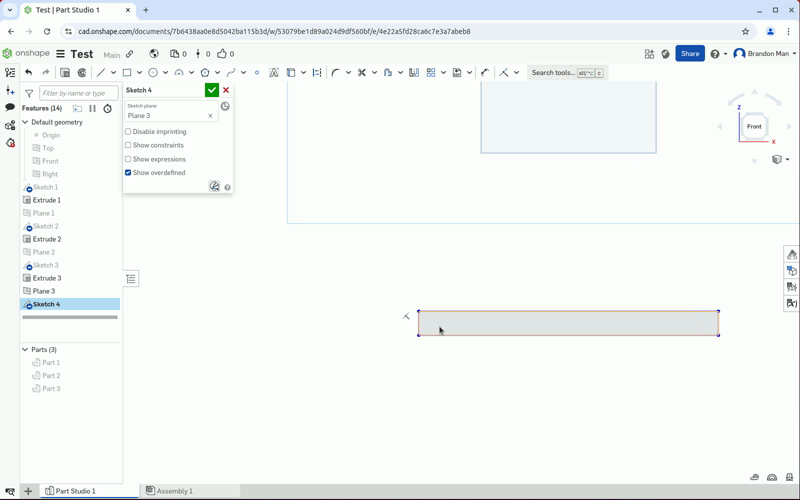
scroll(6)
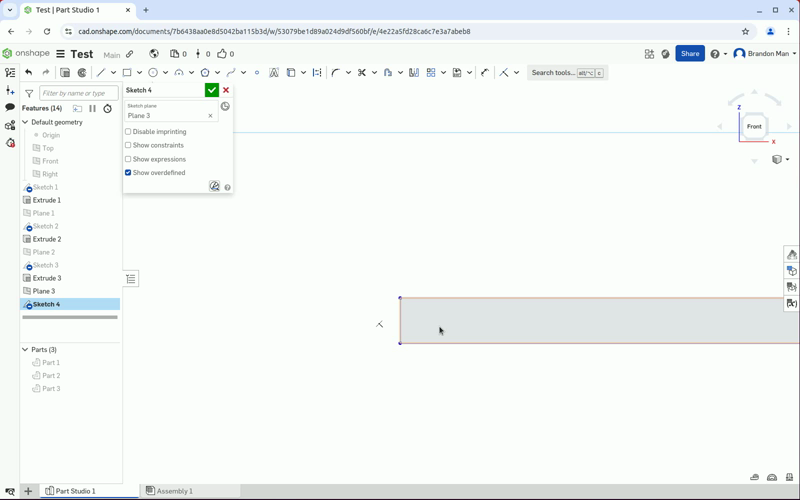
click(439, 326)
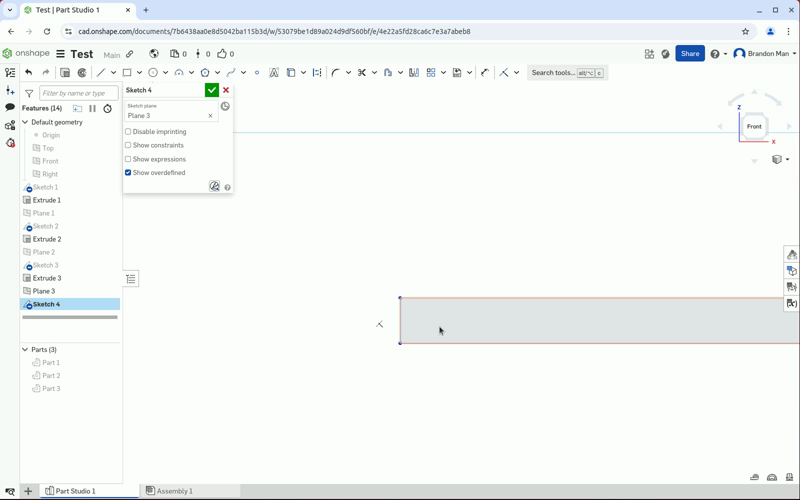
scroll(-6)
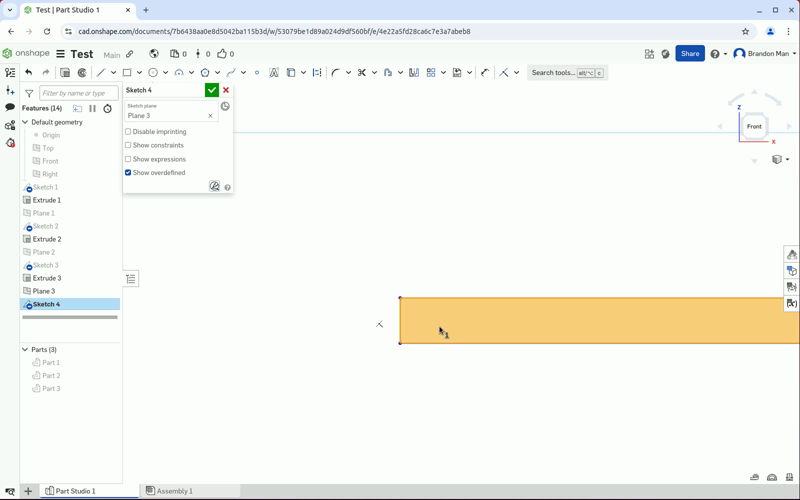
scroll(-6)
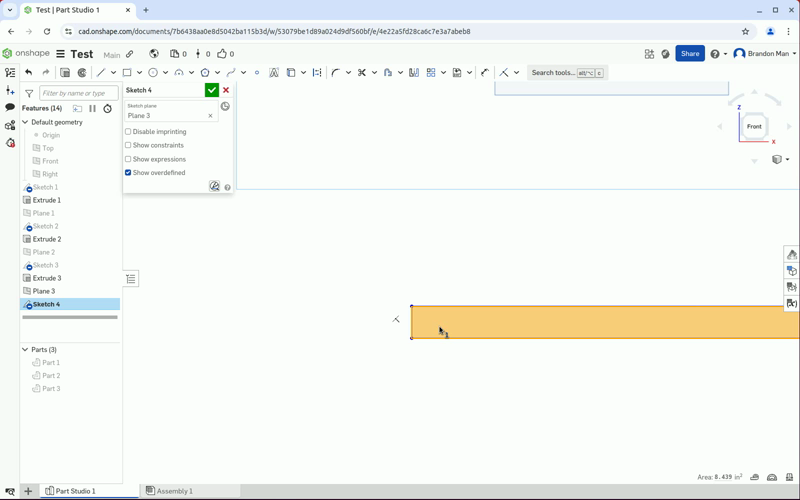
scroll(-6)
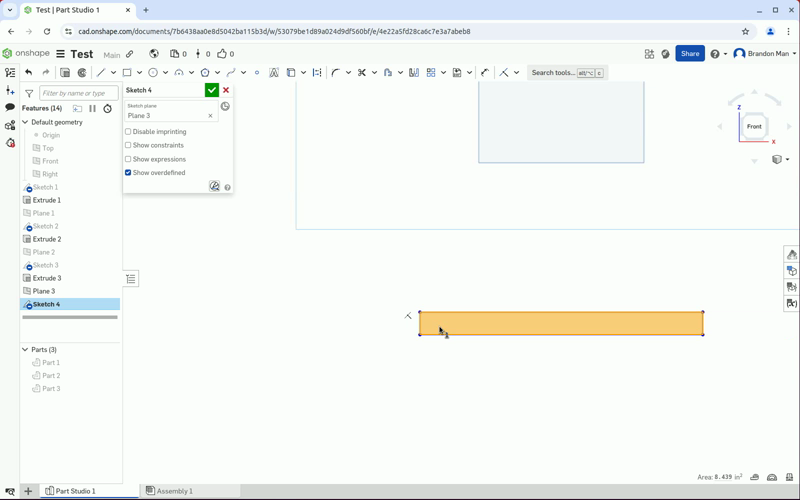
scroll(-6)
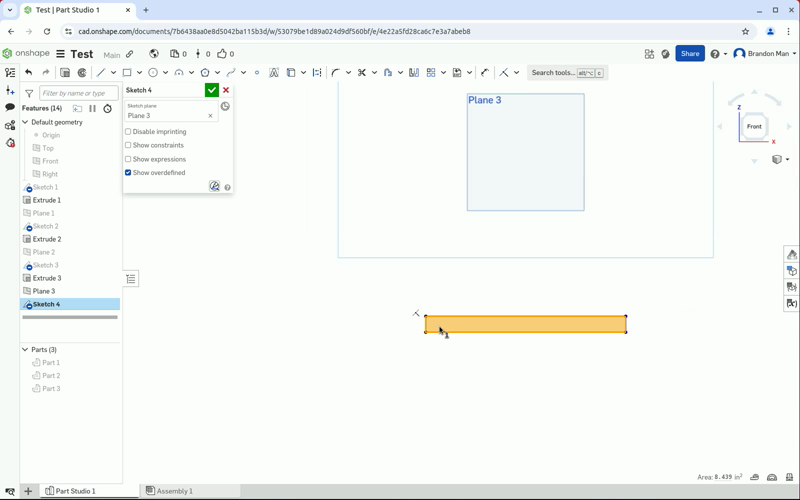
scroll(-6)
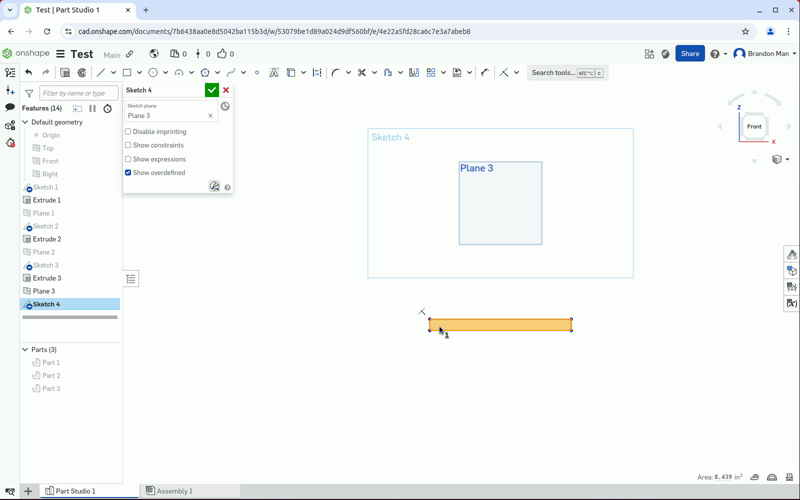
scroll(-6)
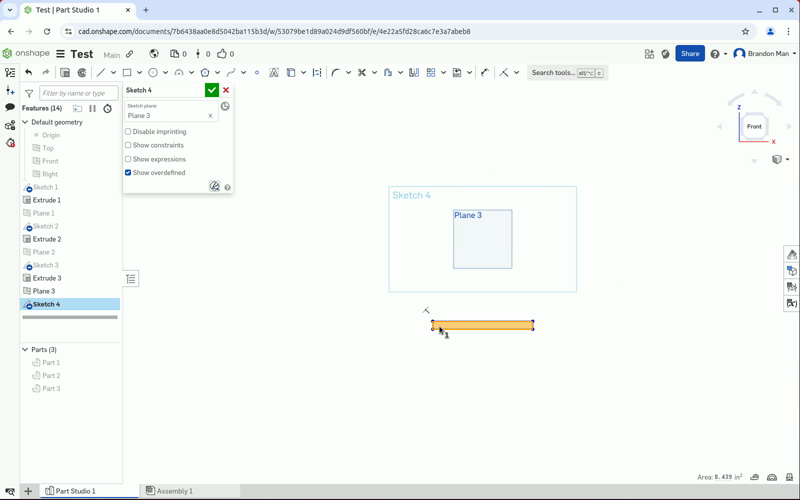
scroll(-6)
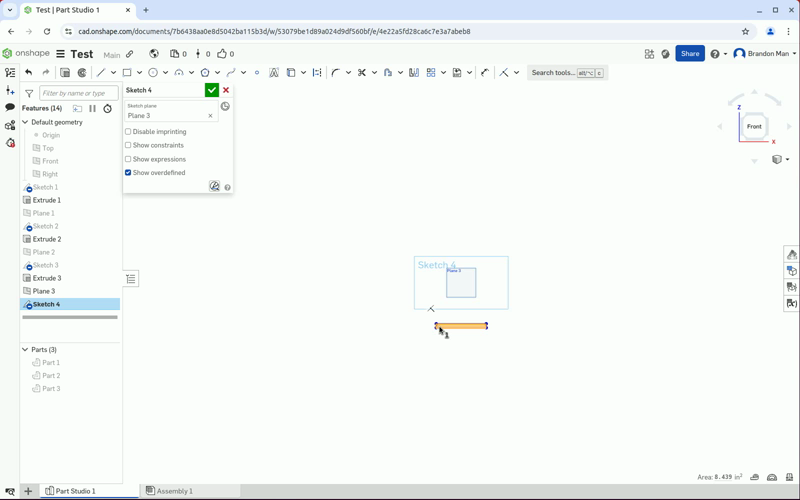
mouse_move(73, 352)
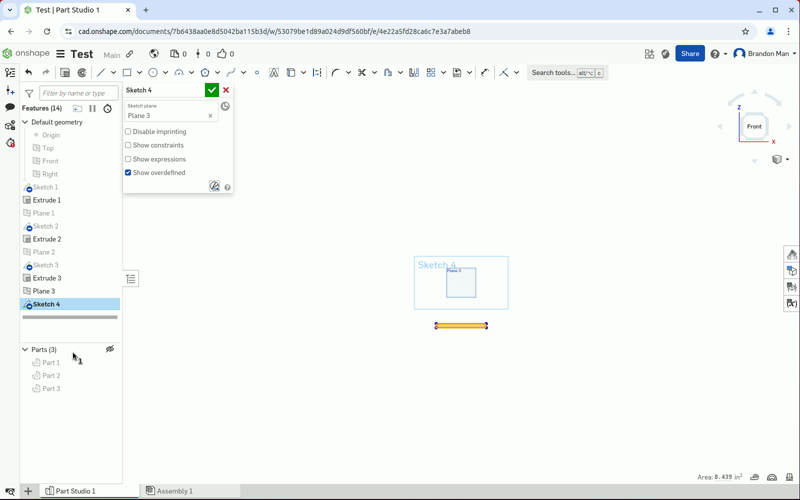
key(shift+y)
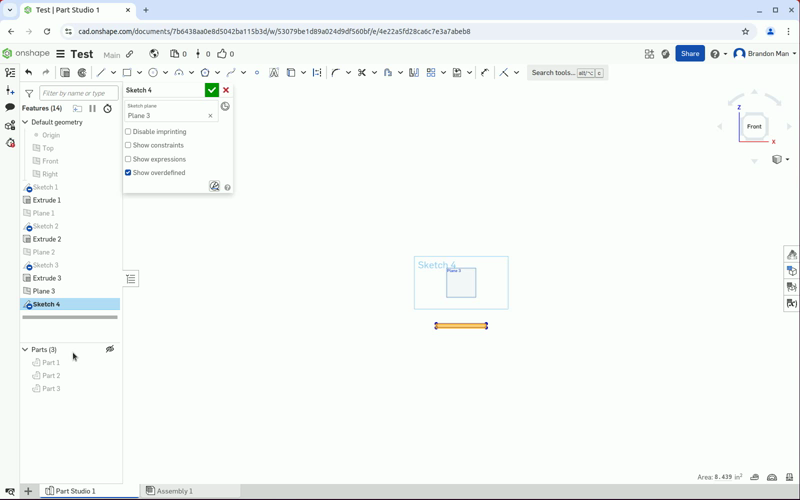
key(shift+e)
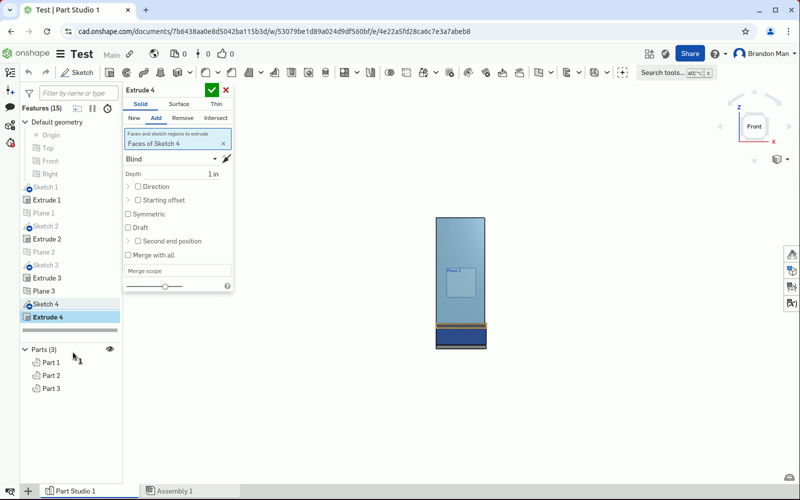
mouse_move(143, 106)
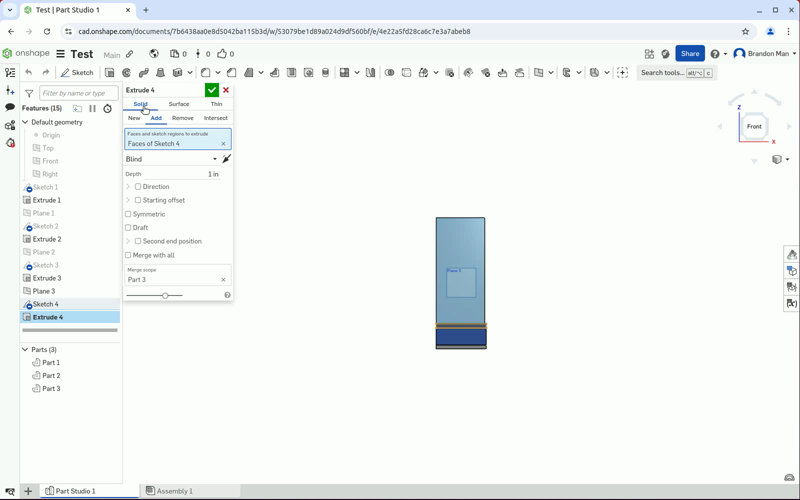
click(143, 106)
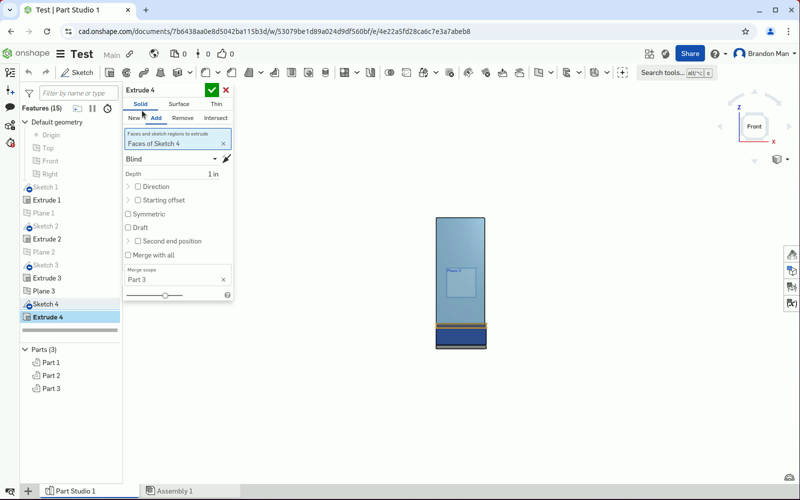
mouse_move(137, 120)
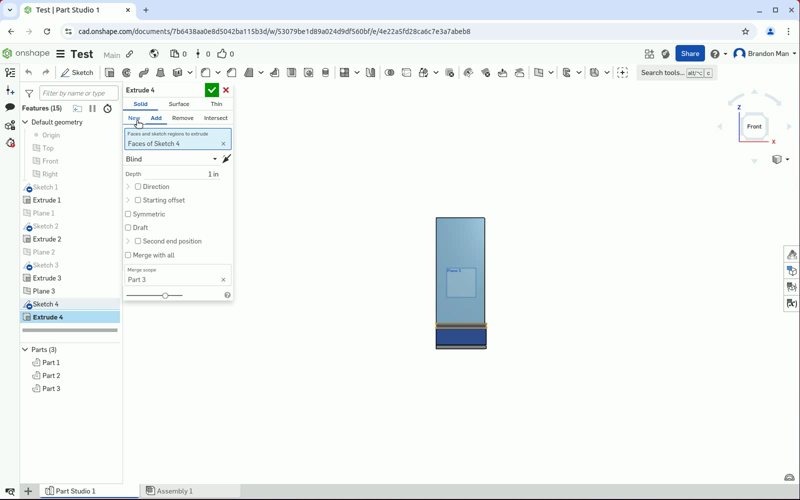
click(137, 120)
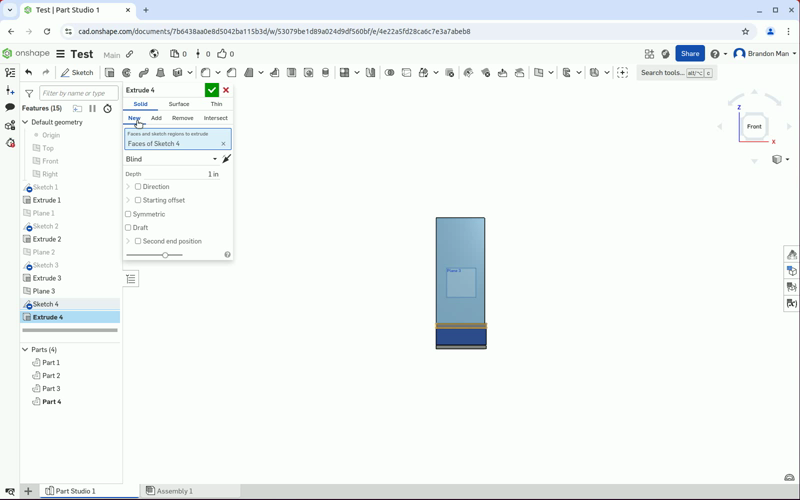
key(tab, 4)
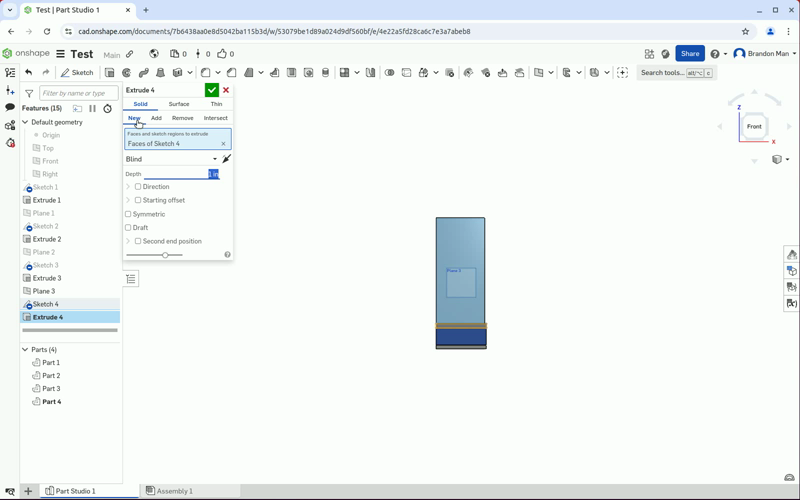
text(5.296)
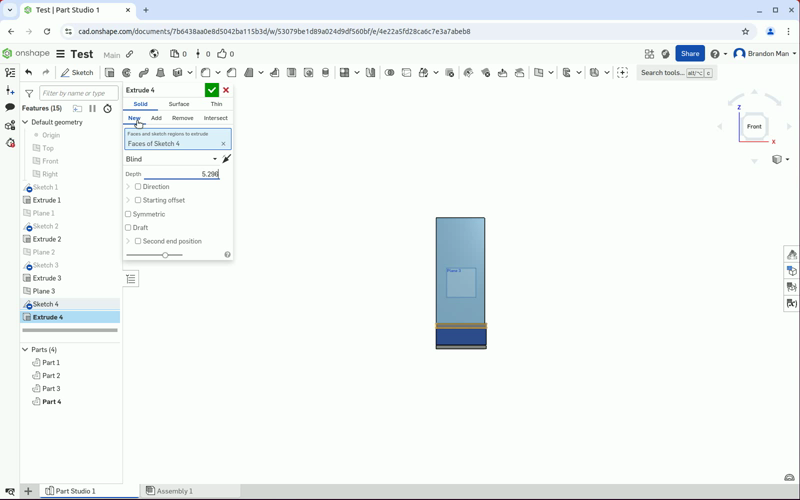
key(enter)
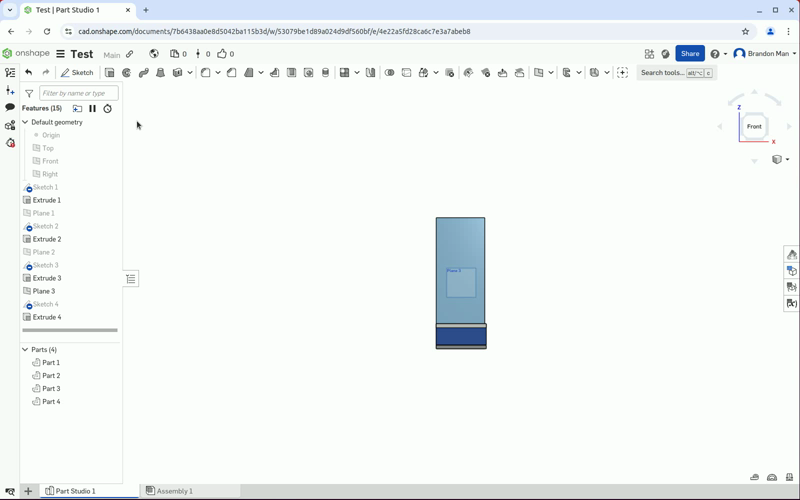
key(shift+h)
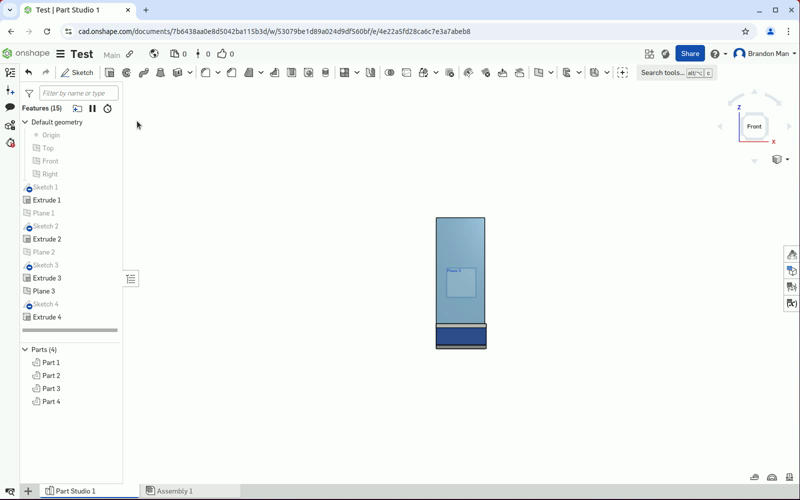
key(shift+h)
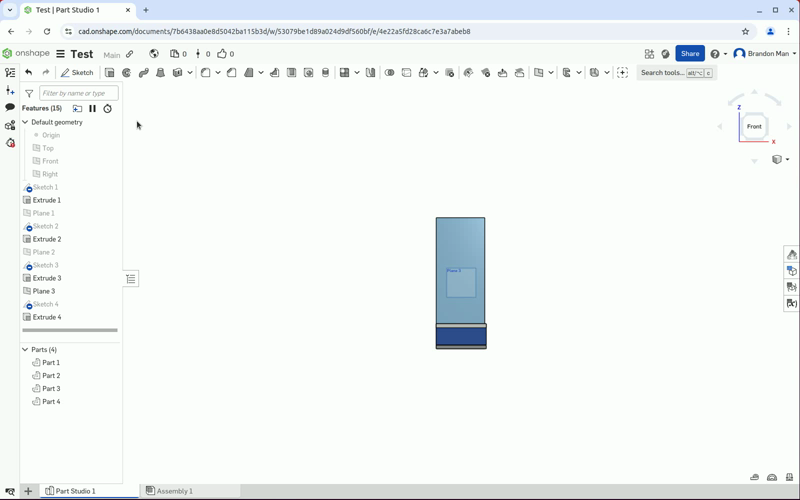
mouse_move(73, 189)
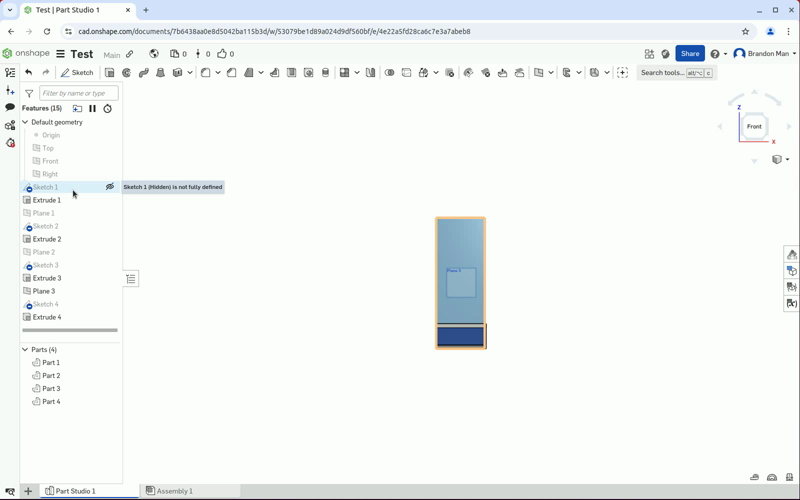
click(73, 189)
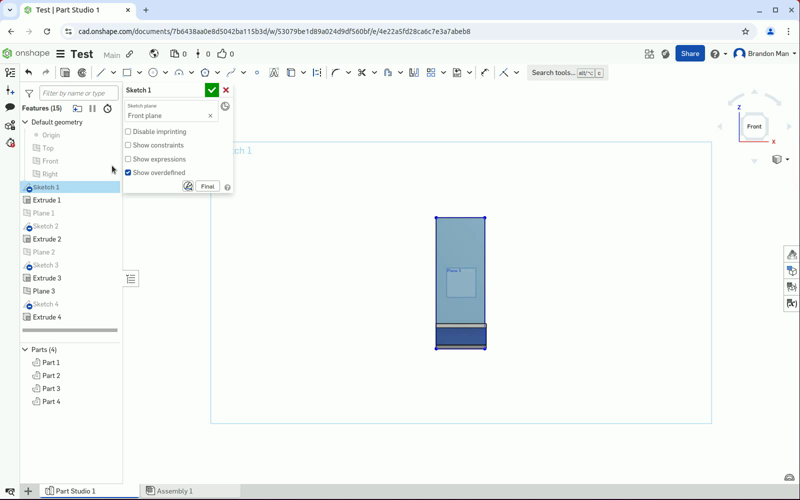
mouse_move(229, 92)
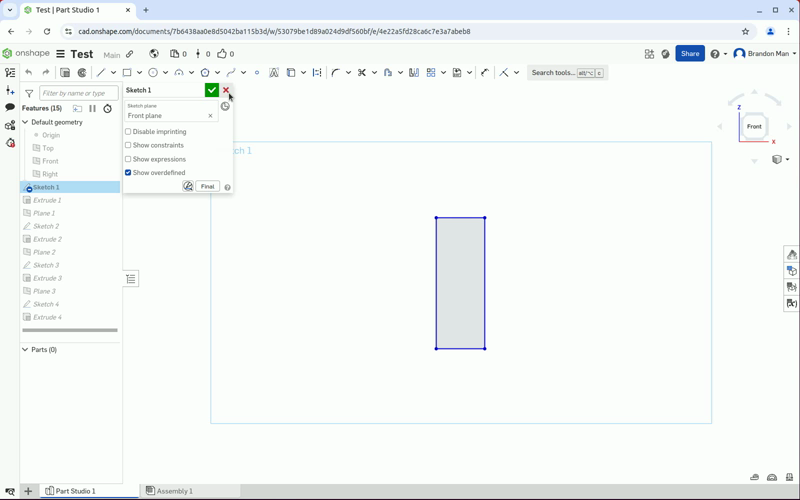
click(229, 92)
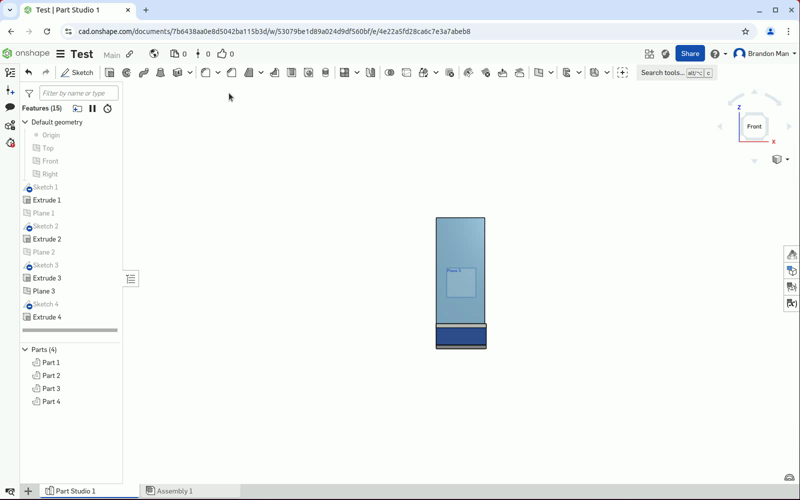
mouse_move(73, 352)
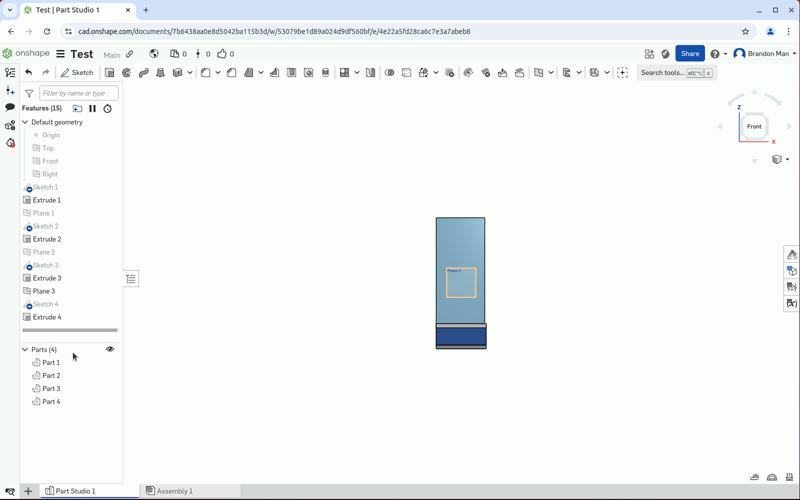
key(y)
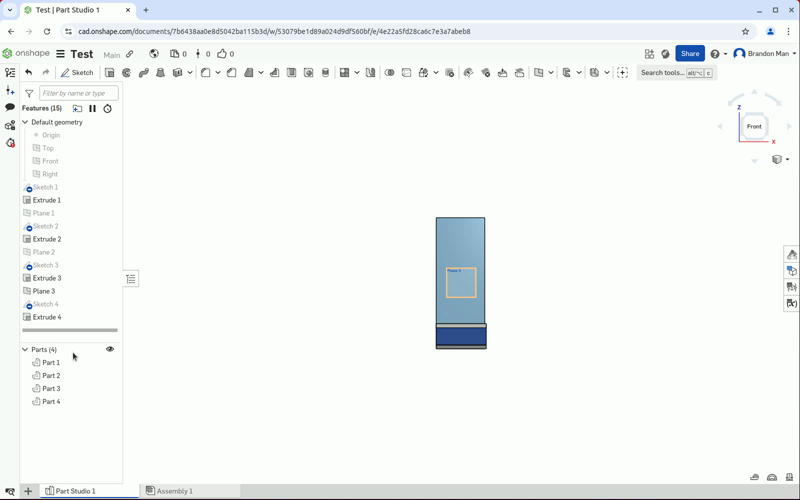
key(shift+p)
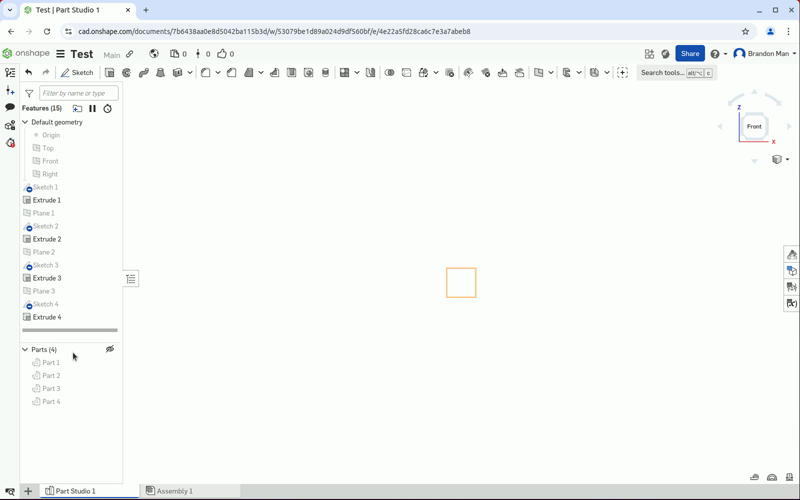
key(space)
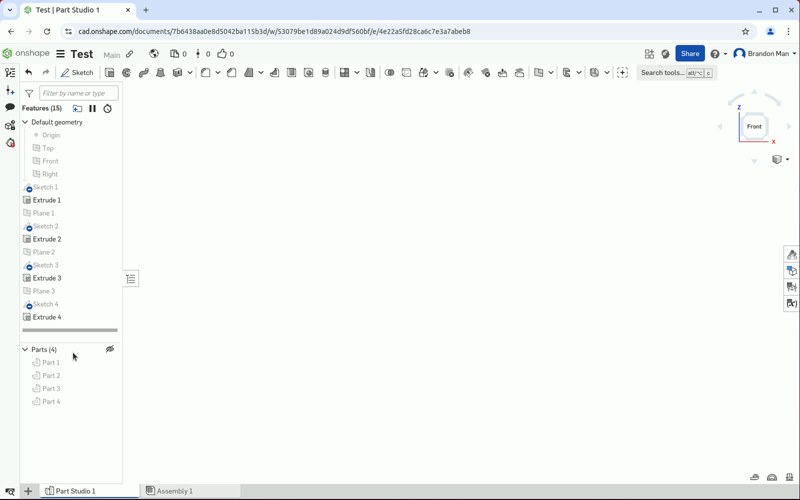
key_down(shift)
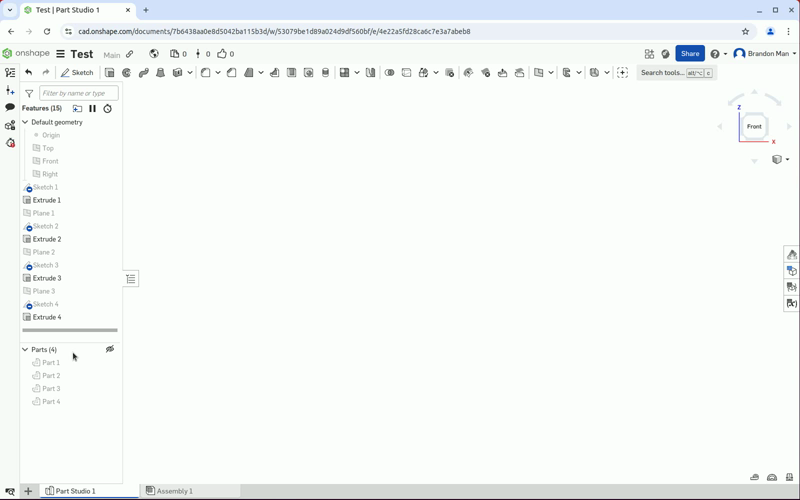
key(down)
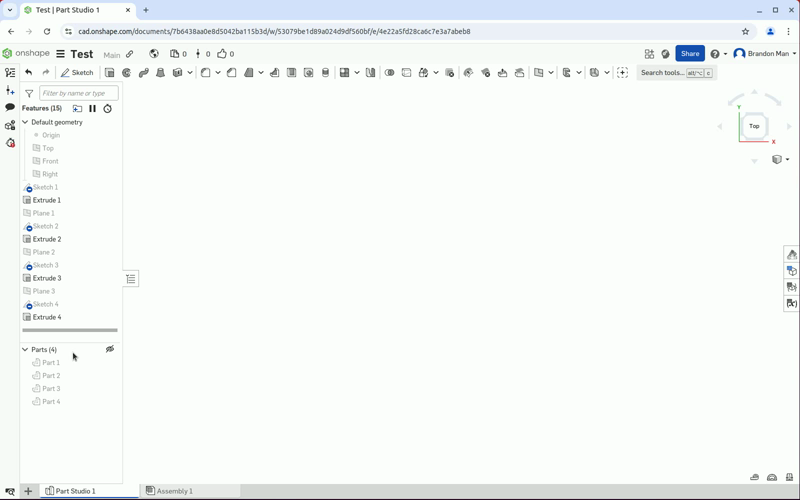
key_up(shift)
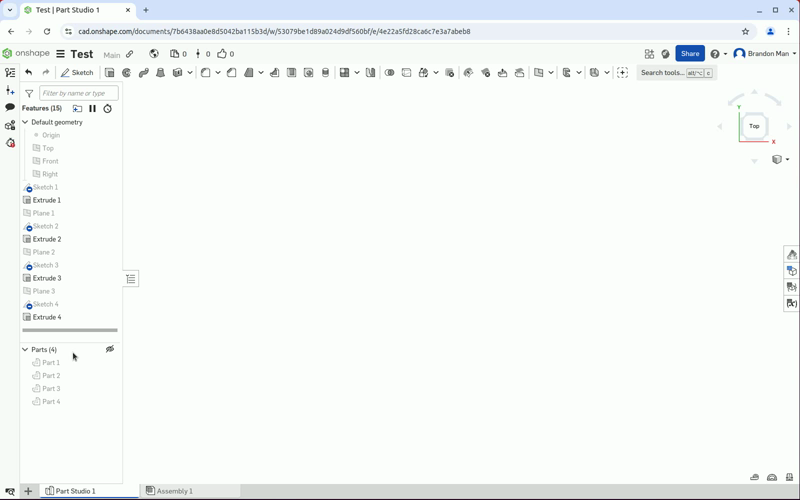
mouse_move(73, 352)
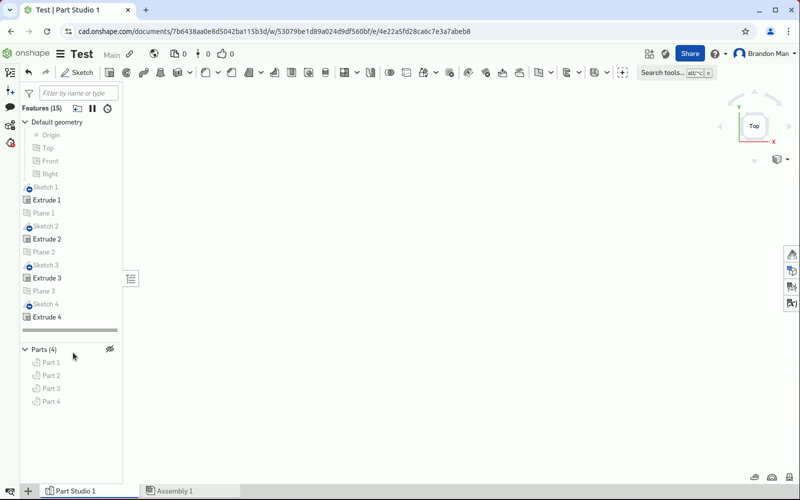
key(shift+y)
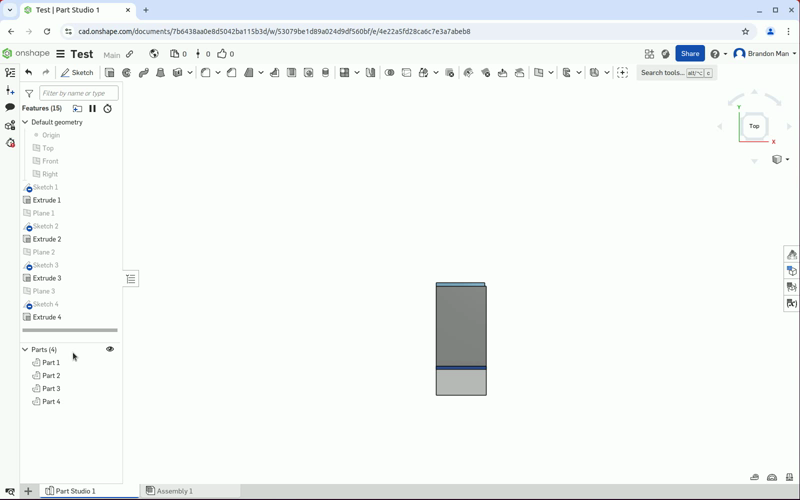
mouse_move(541, 75)
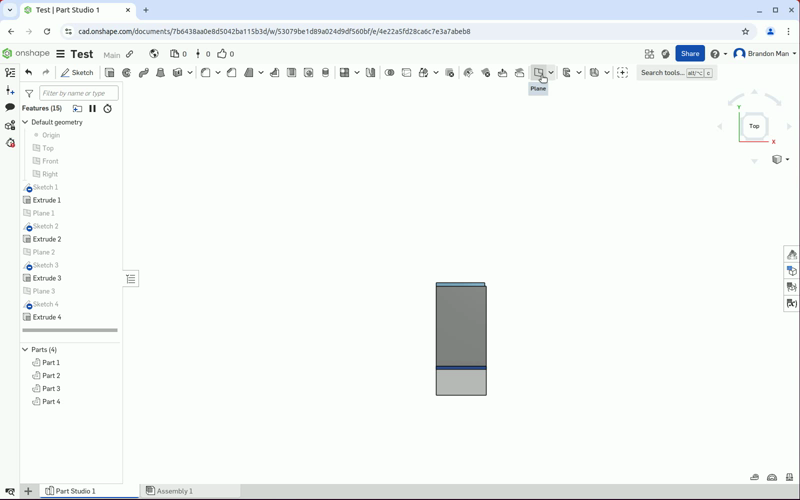
click(541, 75)
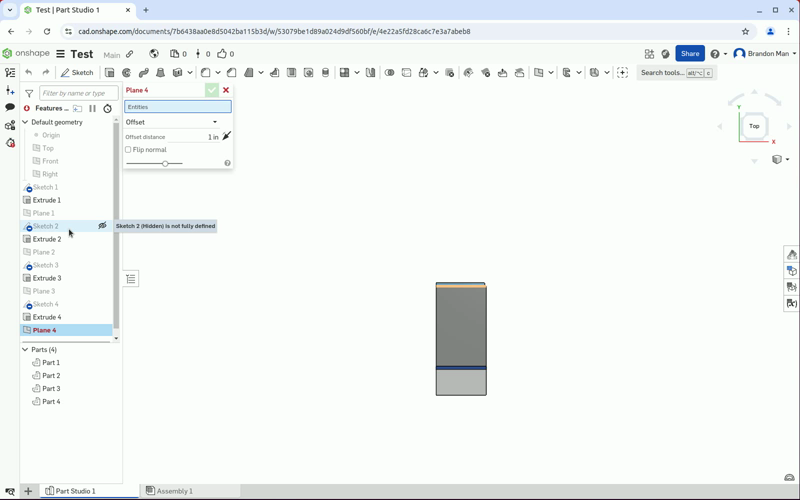
scroll(3)
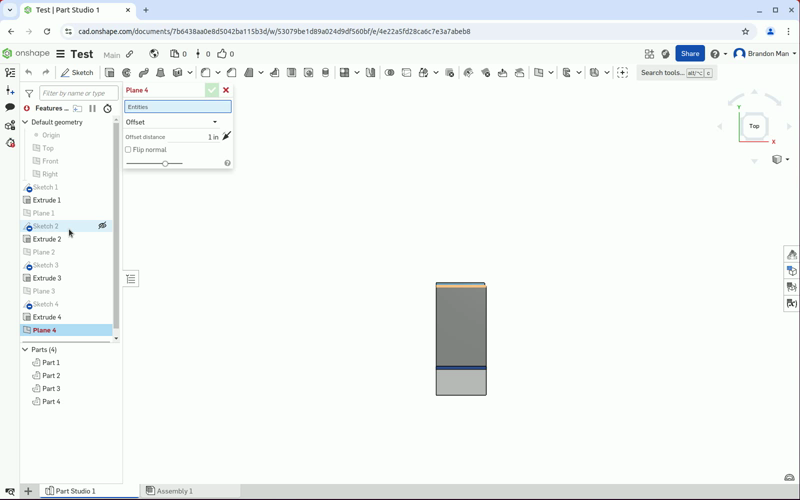
mouse_move(69, 150)
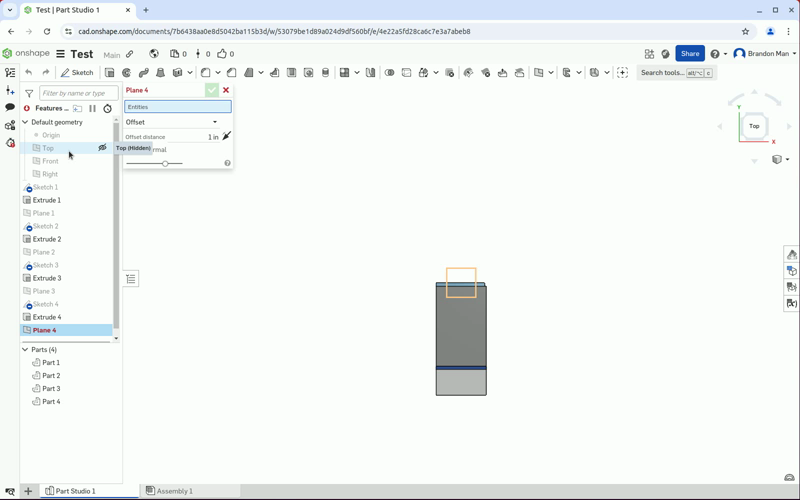
click(69, 150)
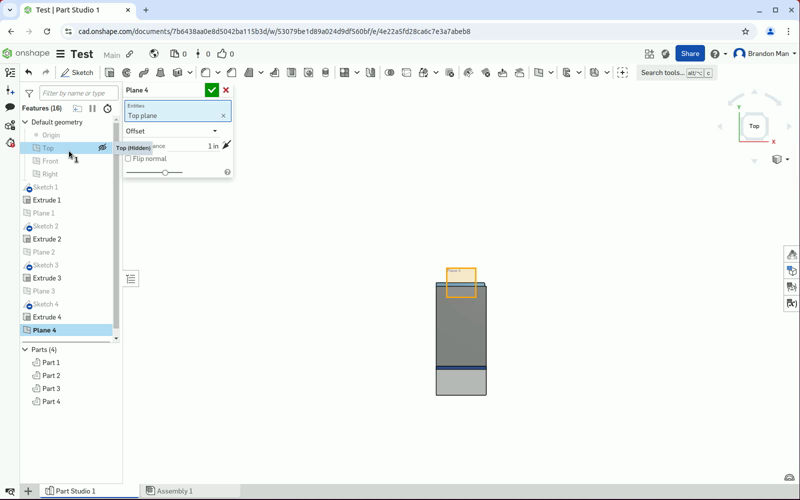
key(tab, 2)
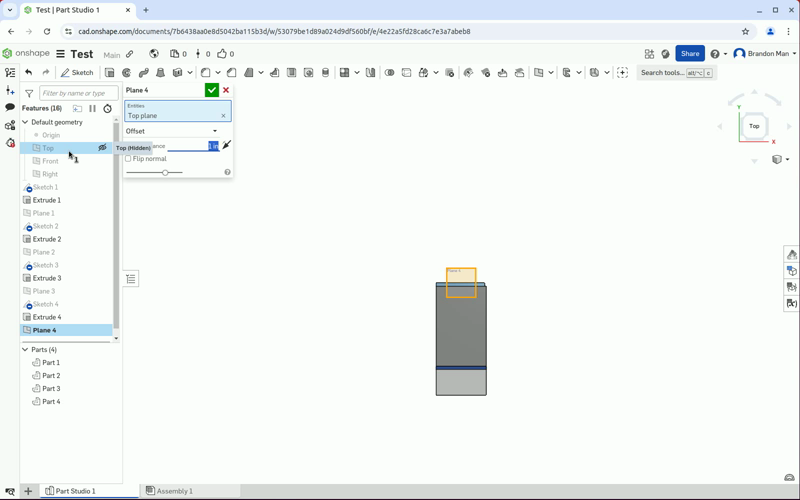
text(8.411)
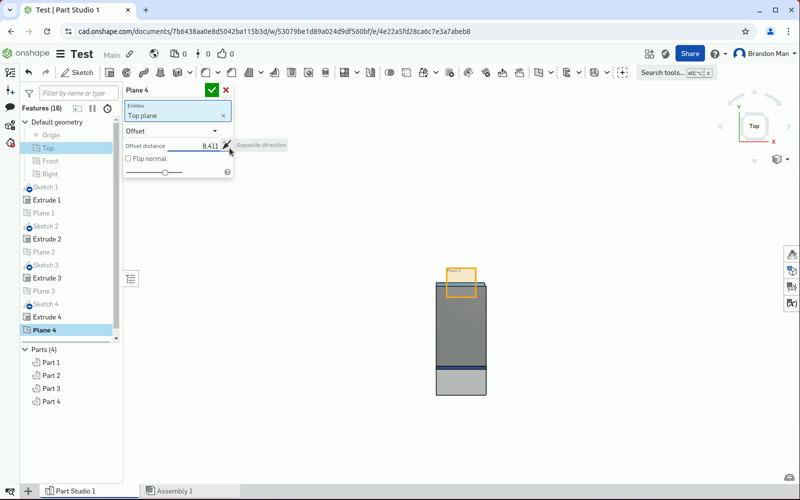
mouse_move(229, 147)
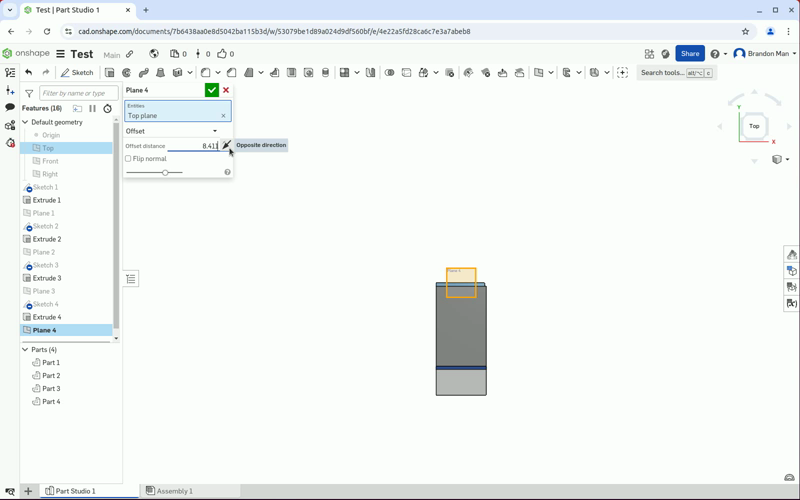
click(229, 147)
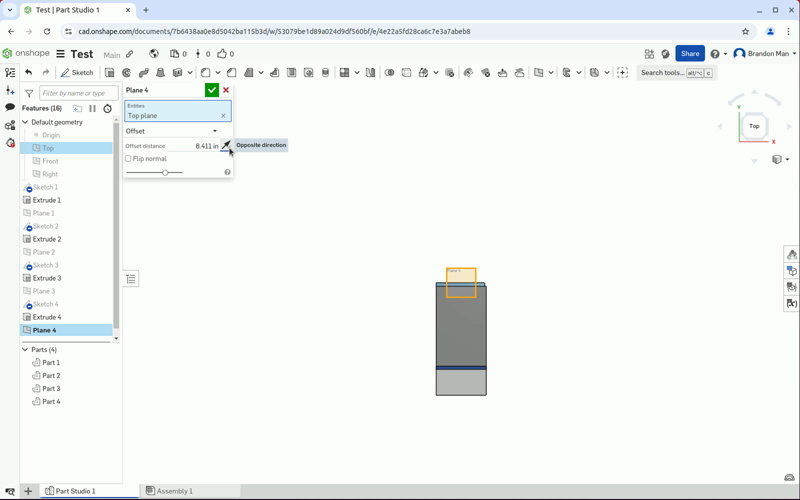
key(enter, 2)
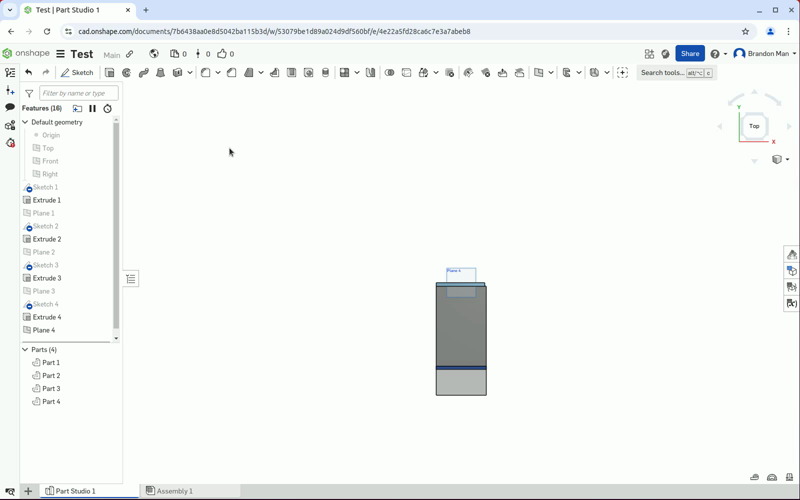
key(shift+s)
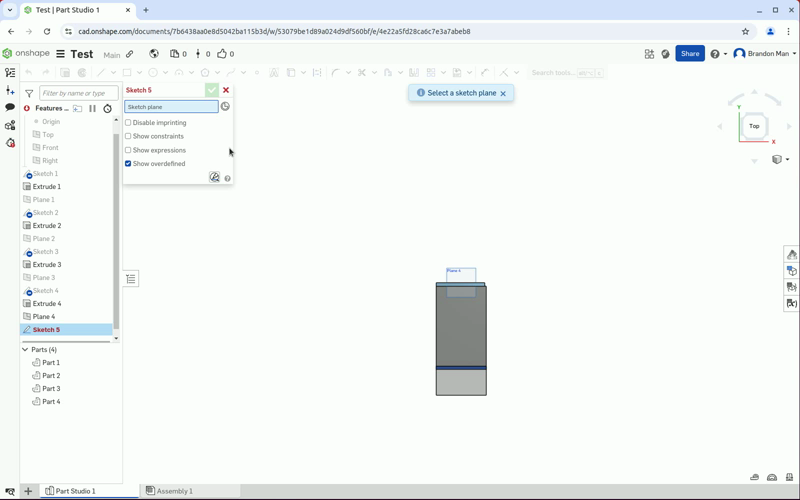
mouse_move(69, 319)
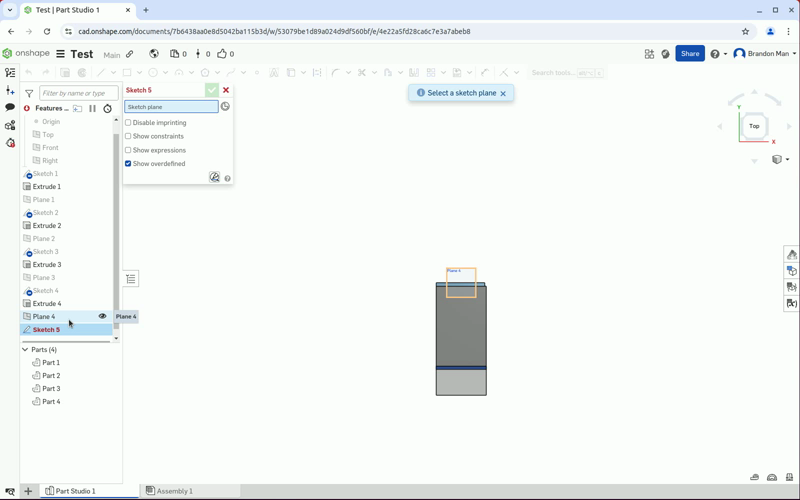
click(69, 319)
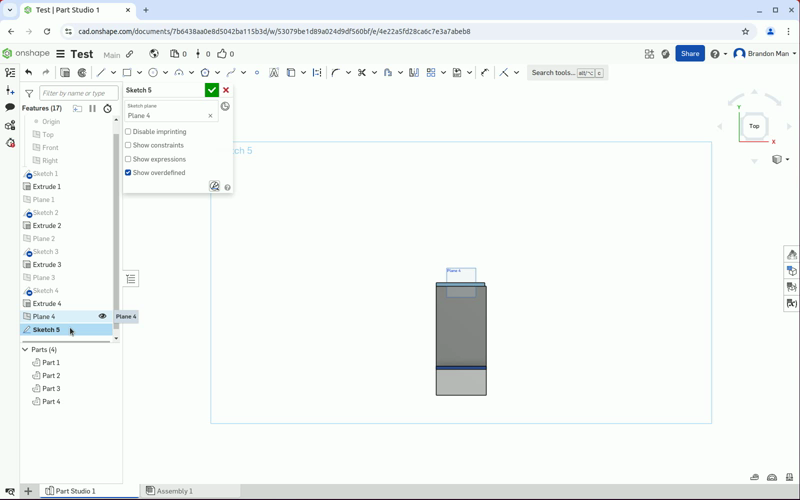
mouse_move(73, 352)
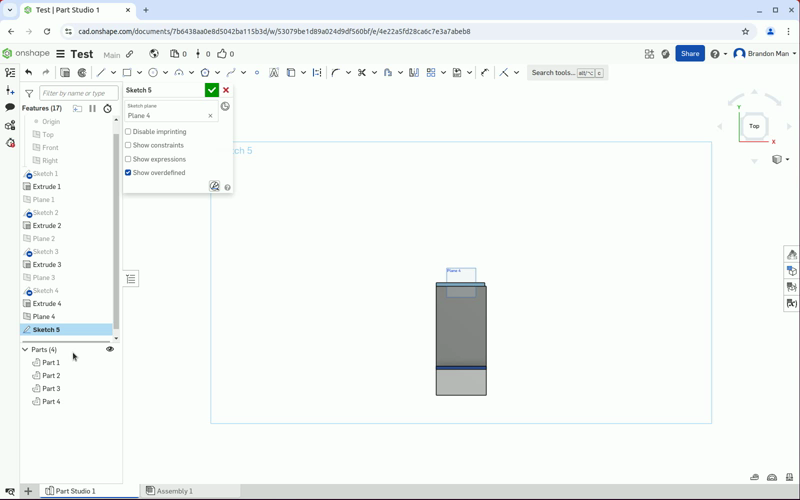
key(y)
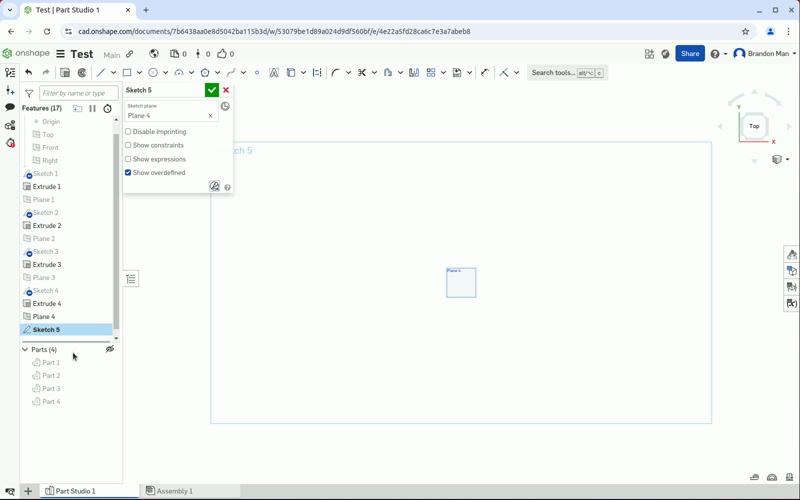
key(l)
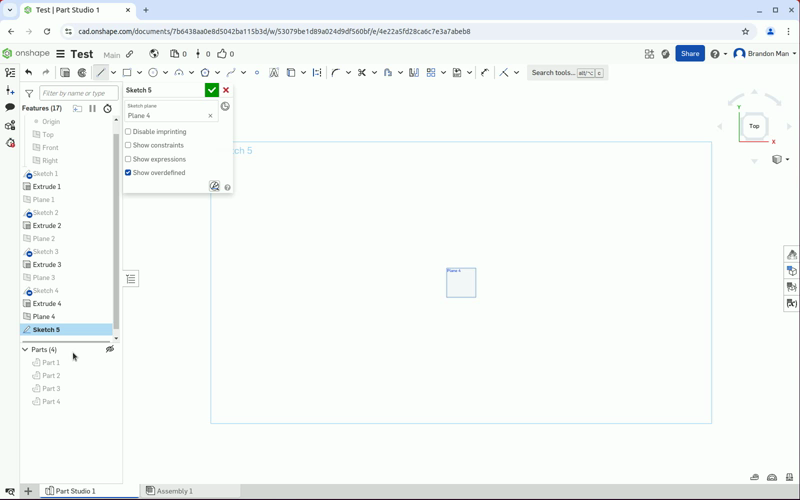
key_down(shift)
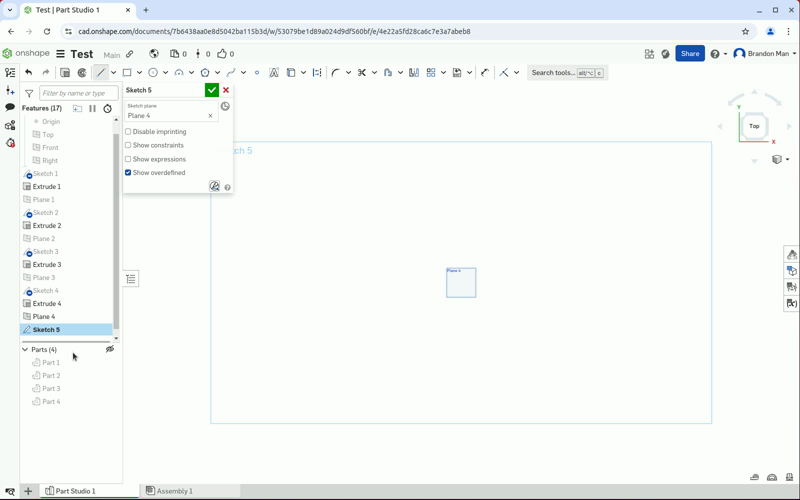
mouse_move(419, 395)
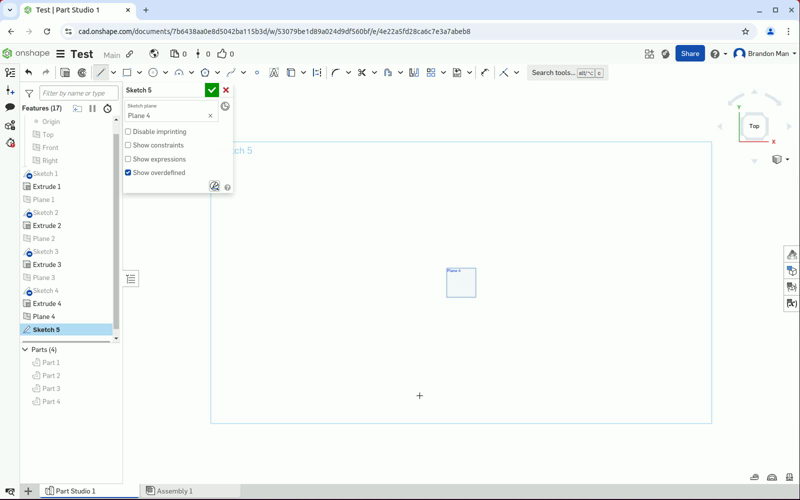
click(419, 395)
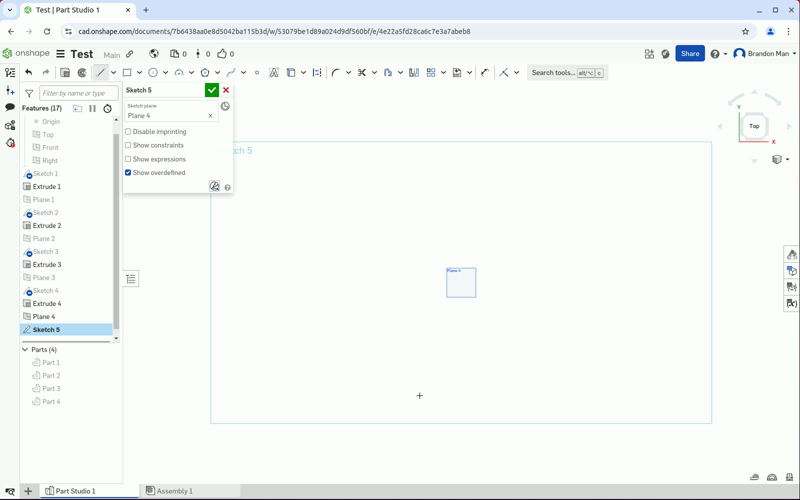
key_up(shift)
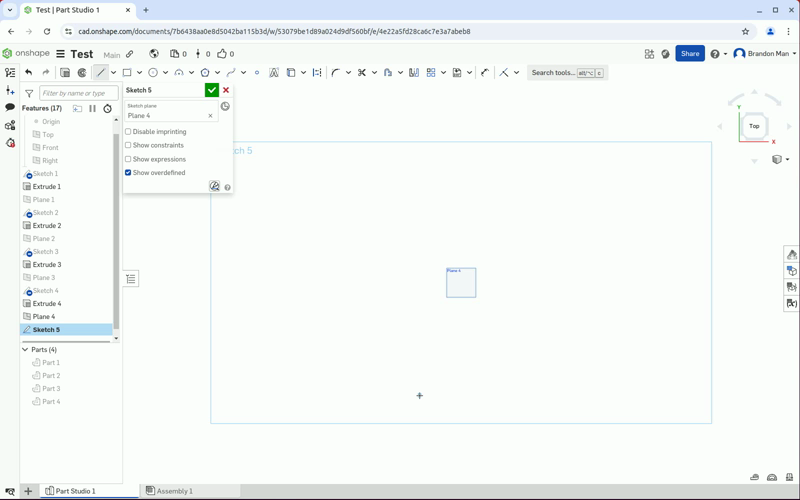
key_down(shift)
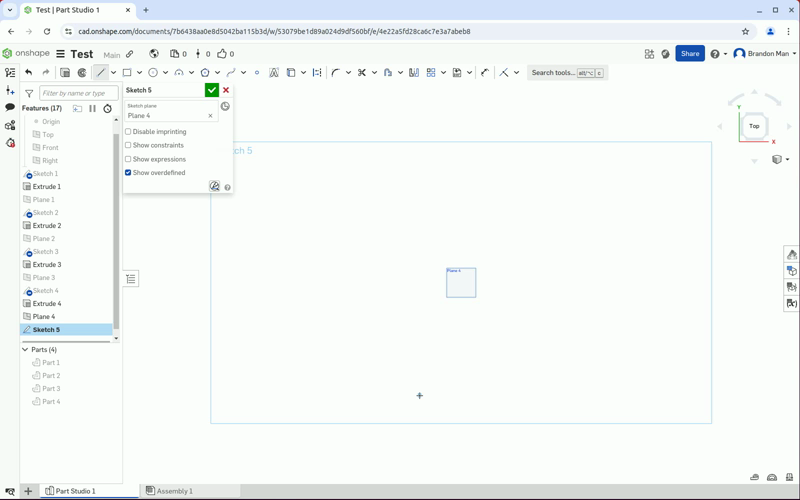
mouse_move(449, 395)
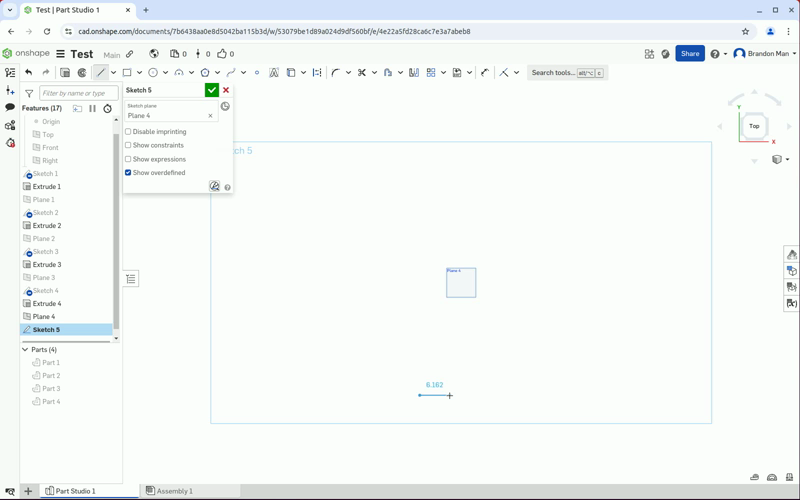
mouse_move(437, 395)
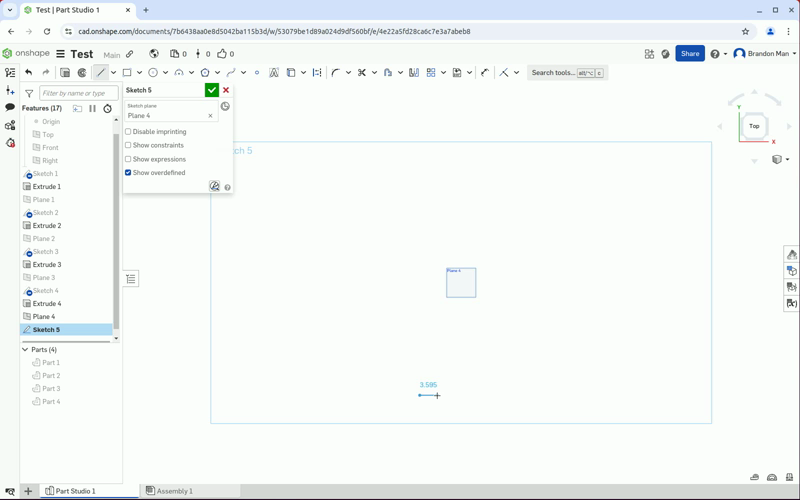
click(437, 395)
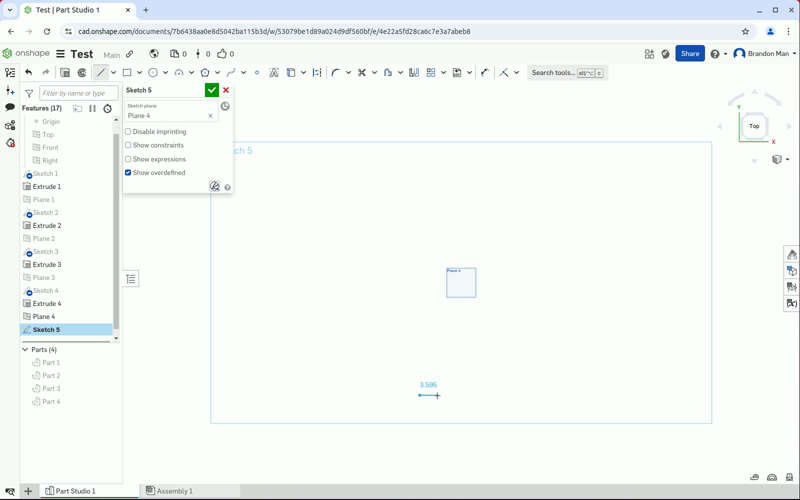
key_up(shift)
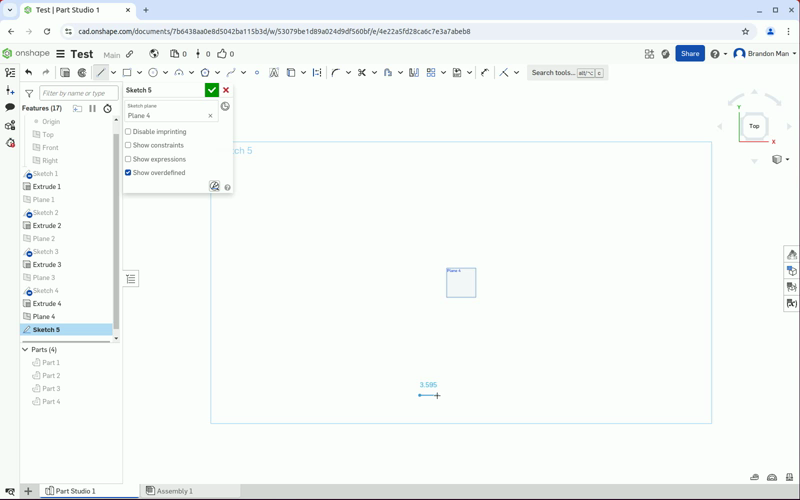
key_down(shift)
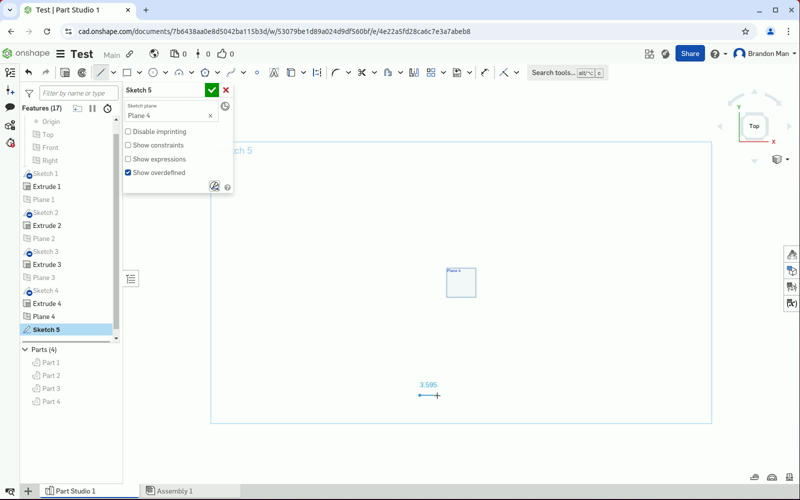
mouse_move(467, 395)
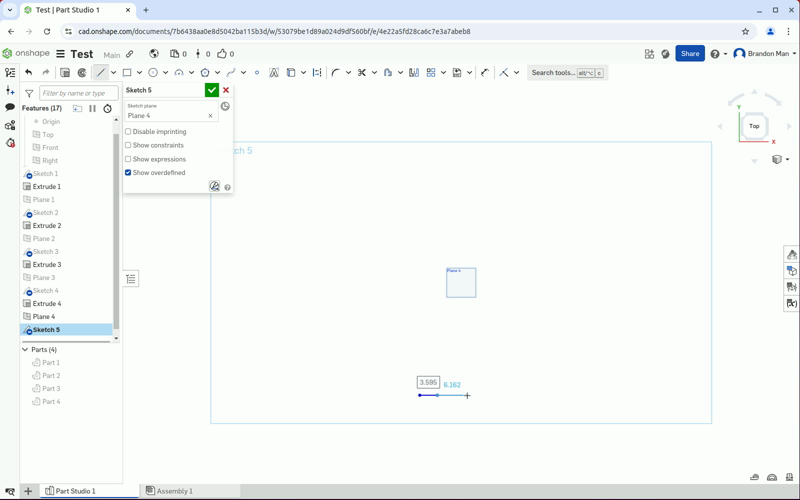
mouse_move(437, 378)
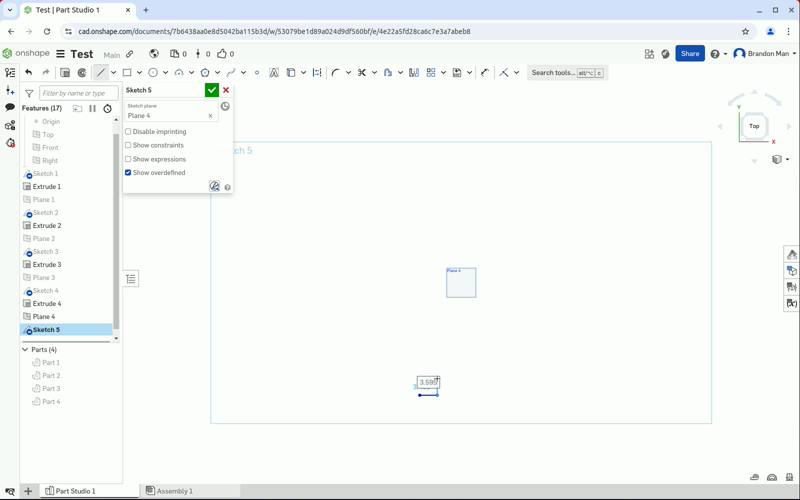
click(437, 378)
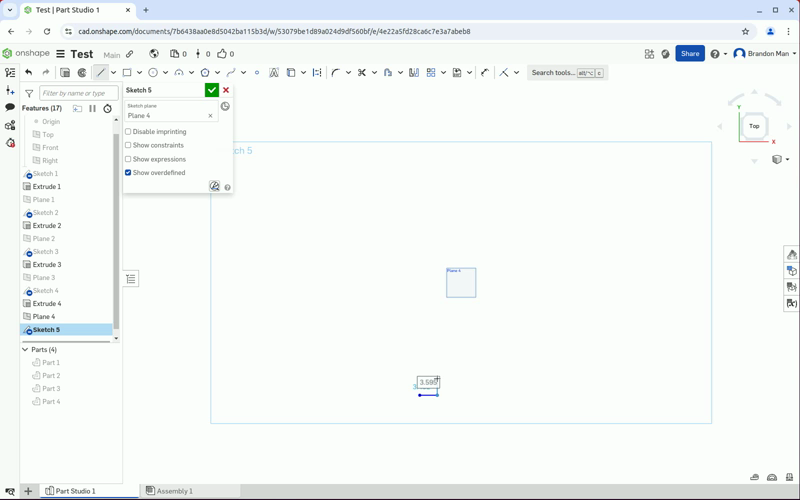
key_up(shift)
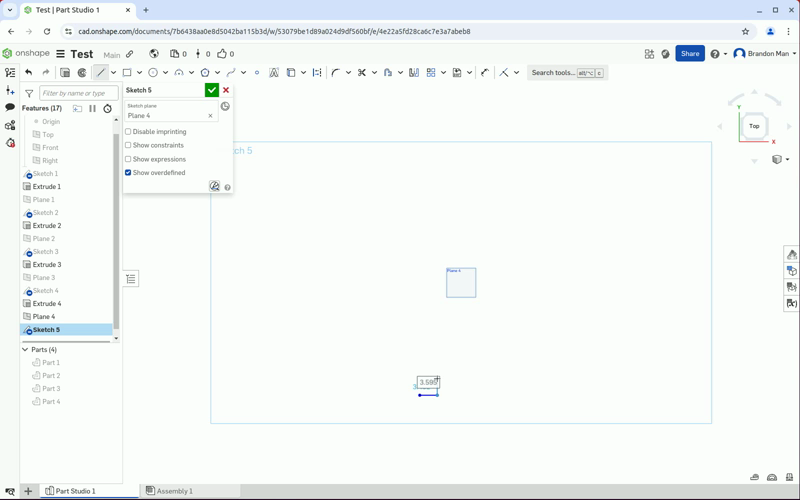
key_down(shift)
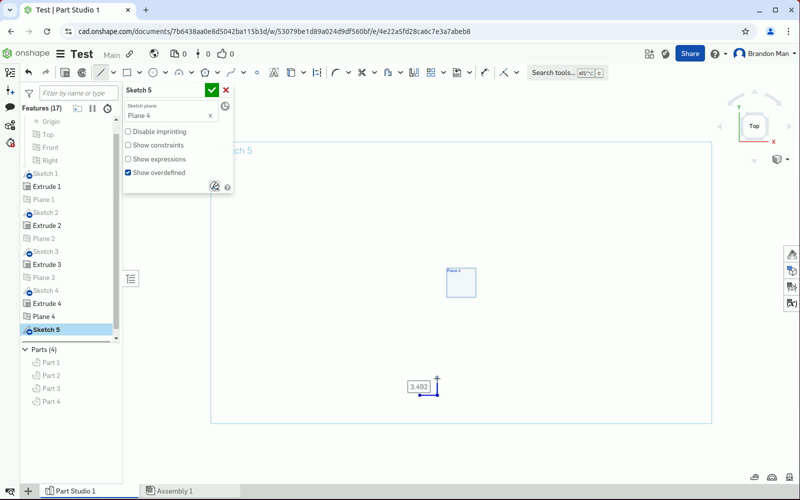
mouse_move(467, 378)
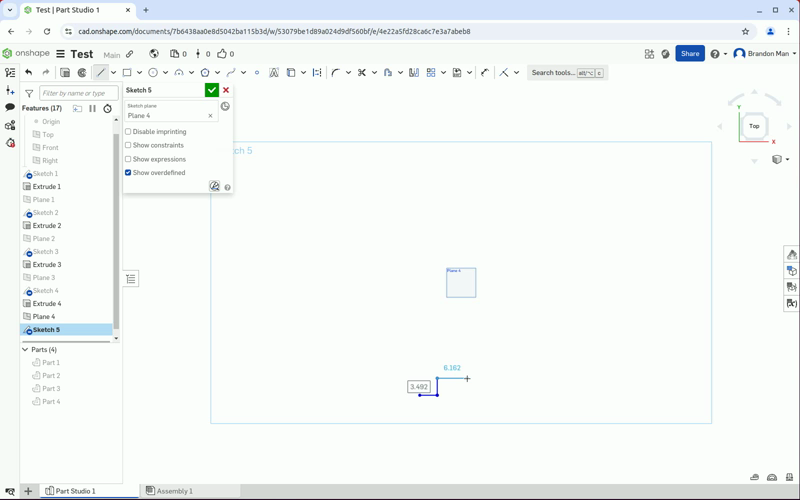
mouse_move(419, 378)
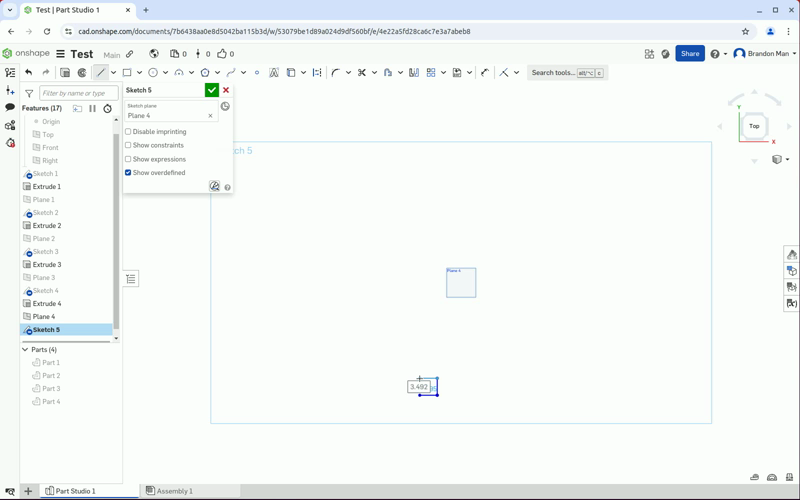
click(419, 378)
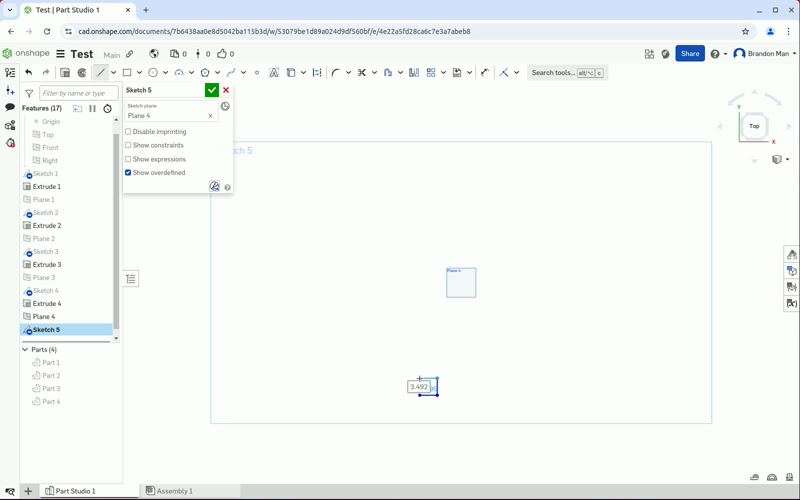
key_up(shift)
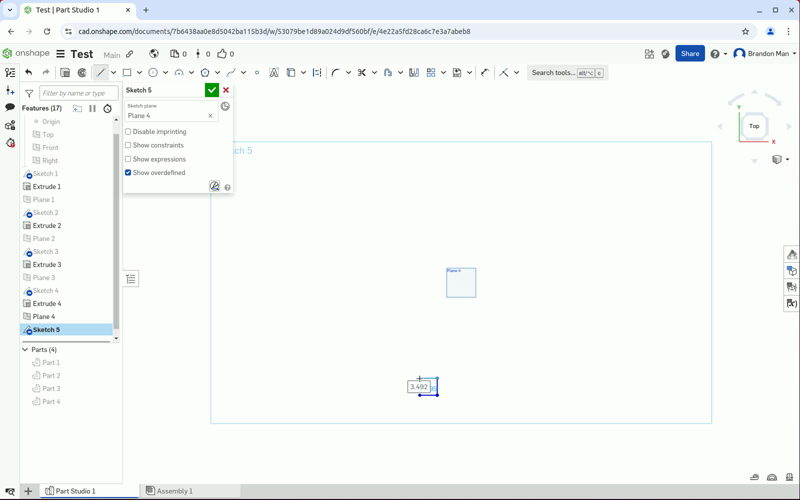
mouse_move(449, 378)
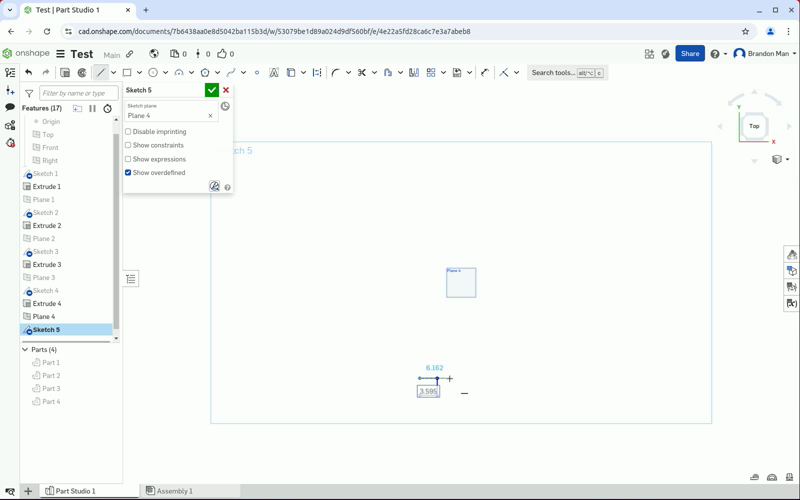
key_down(shift)
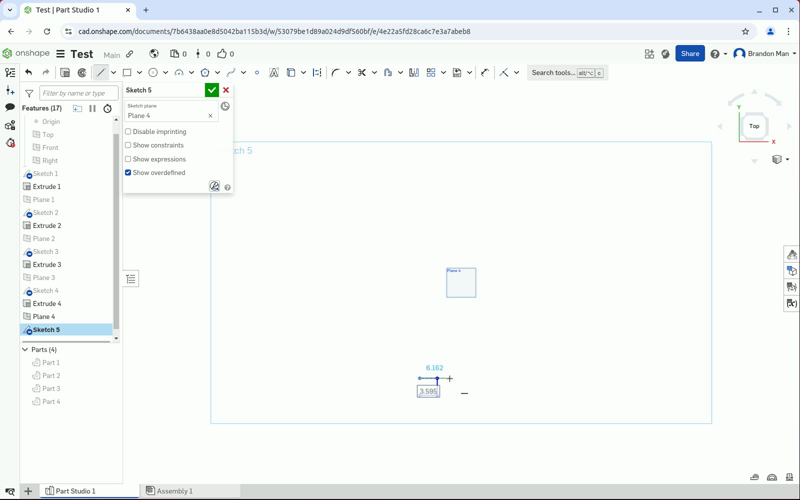
mouse_move(419, 395)
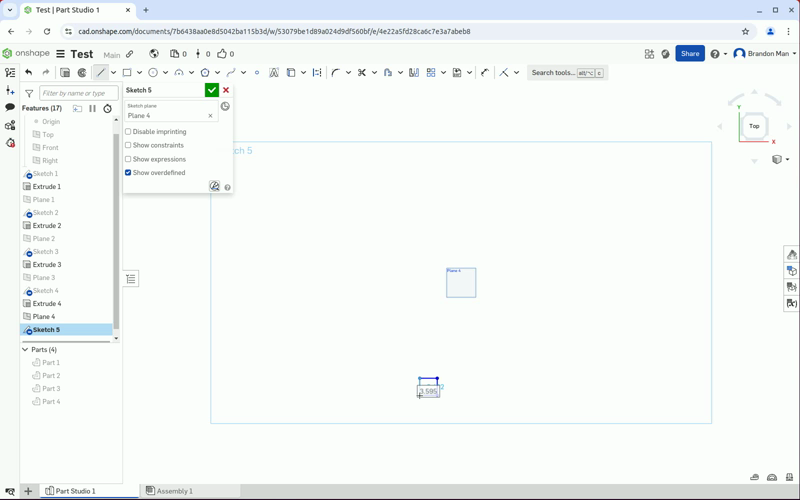
key_up(shift)
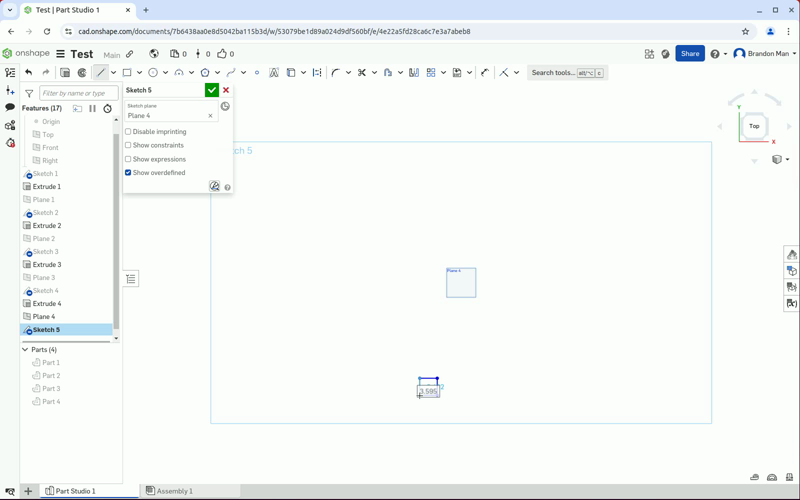
click(419, 395)
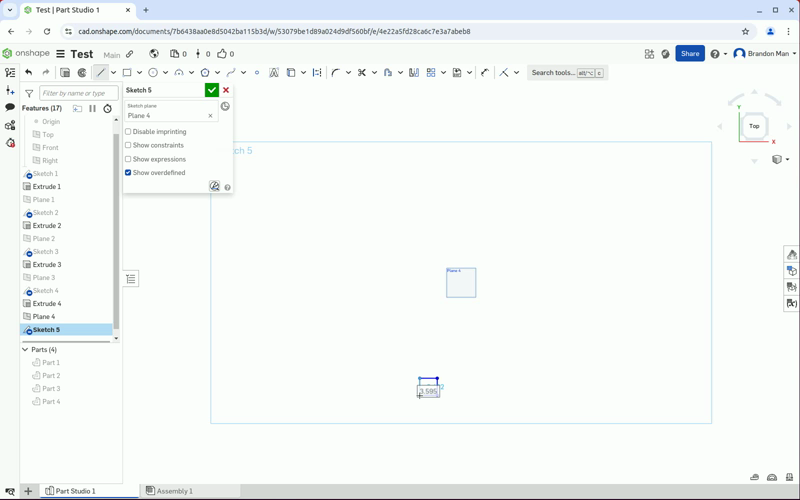
key(esc)
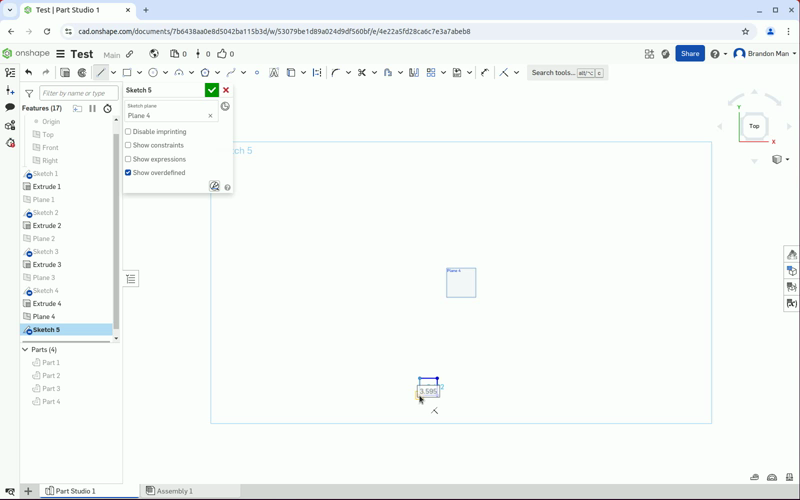
mouse_move(422, 390)
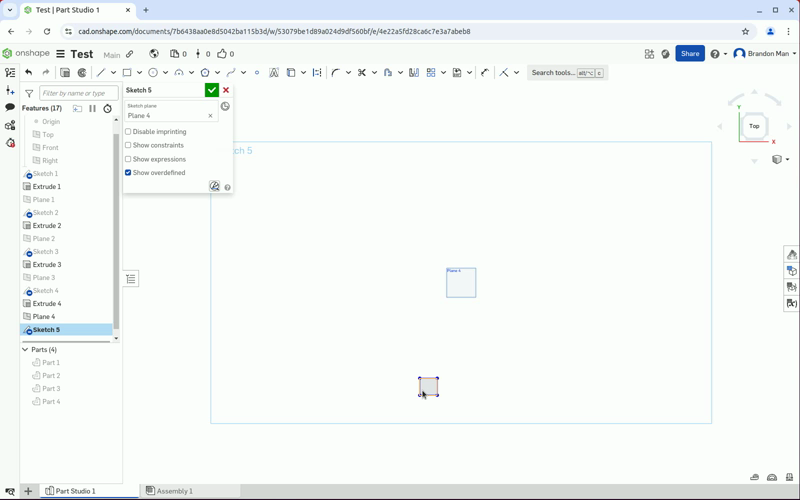
scroll(6)
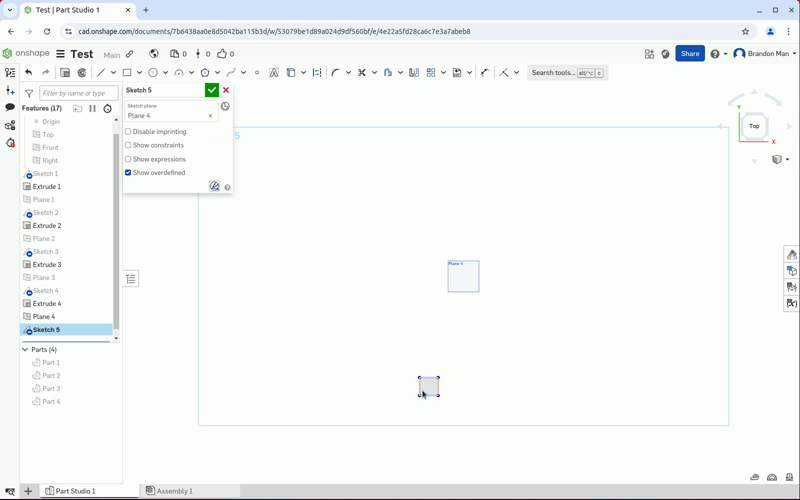
scroll(6)
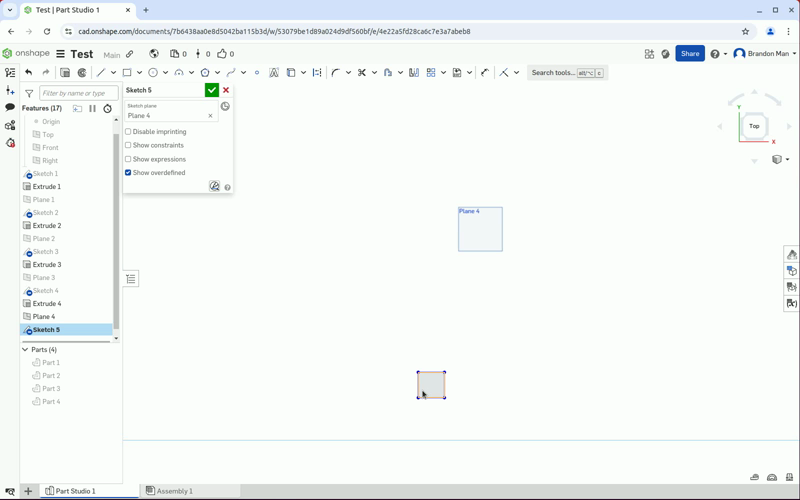
scroll(6)
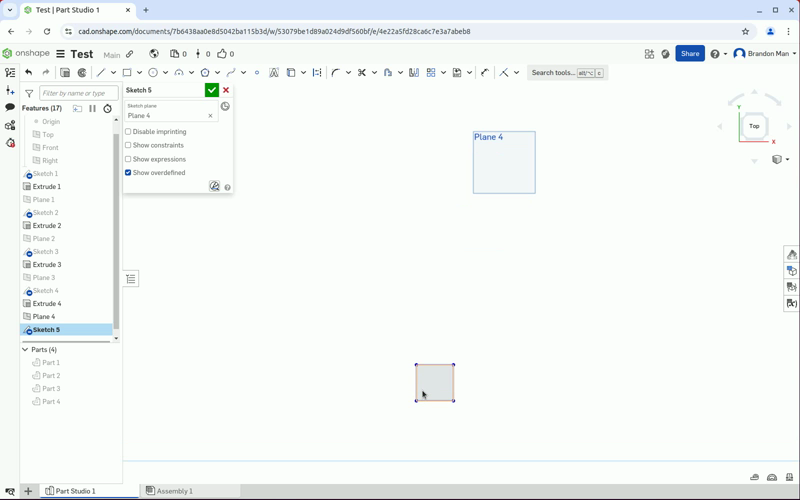
scroll(6)
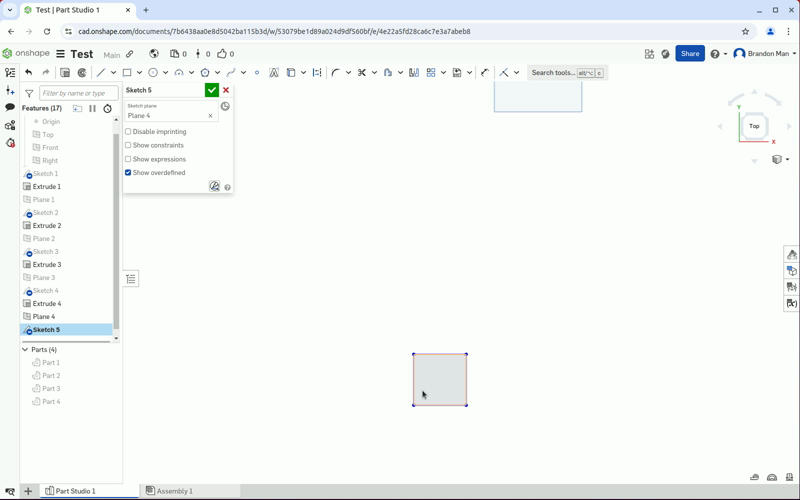
scroll(6)
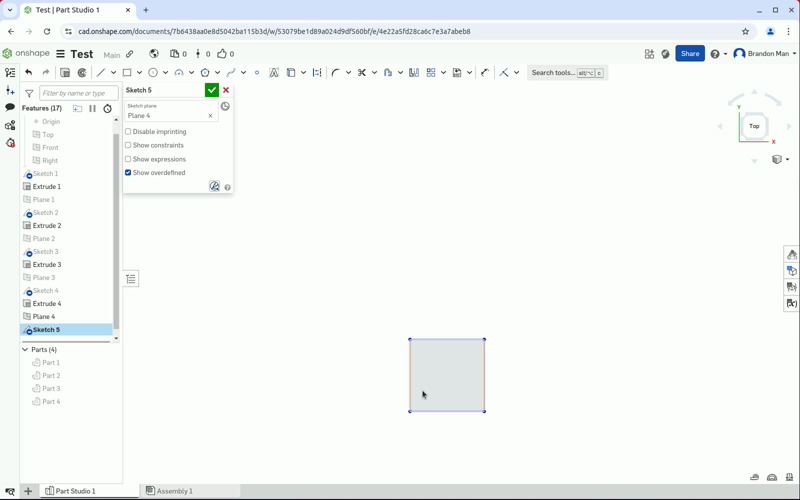
scroll(6)
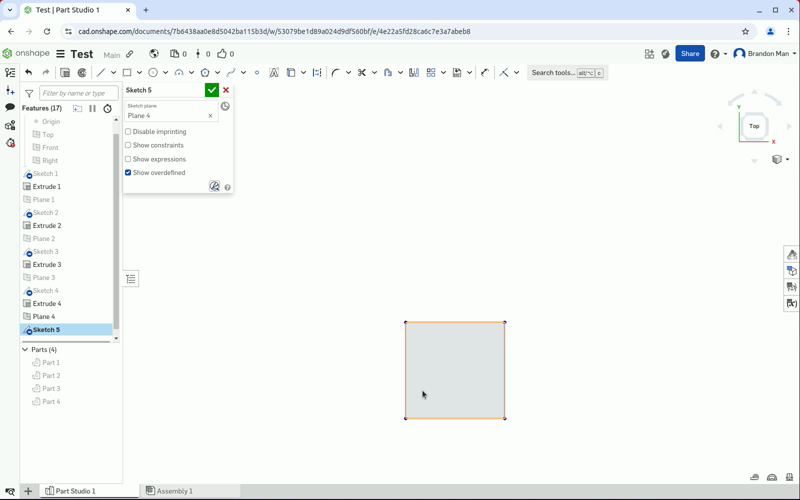
scroll(6)
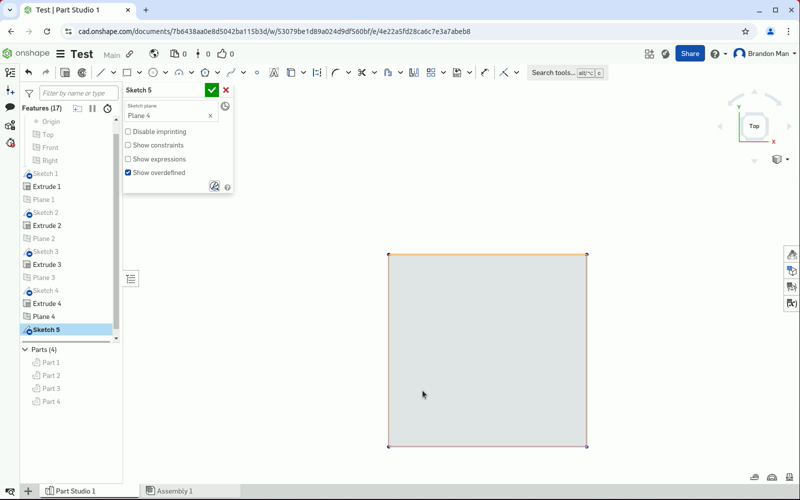
click(422, 390)
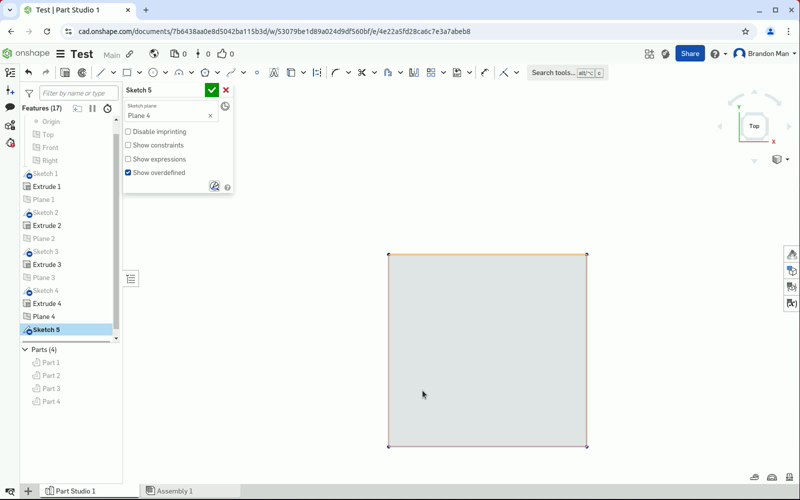
scroll(-6)
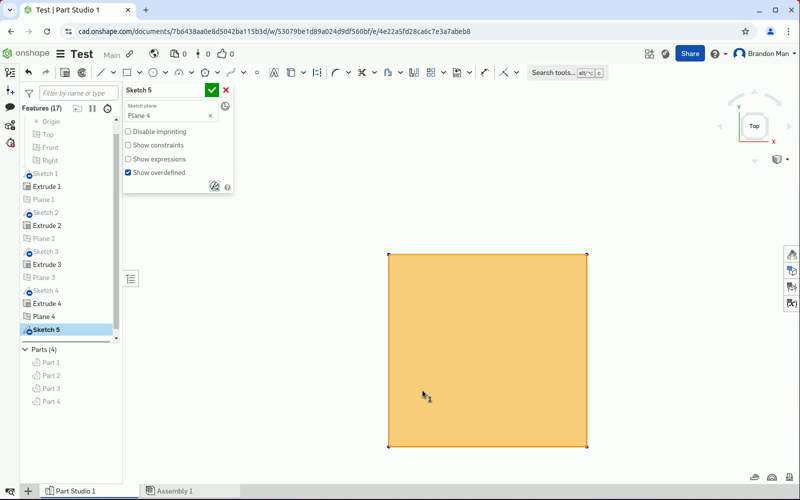
scroll(-6)
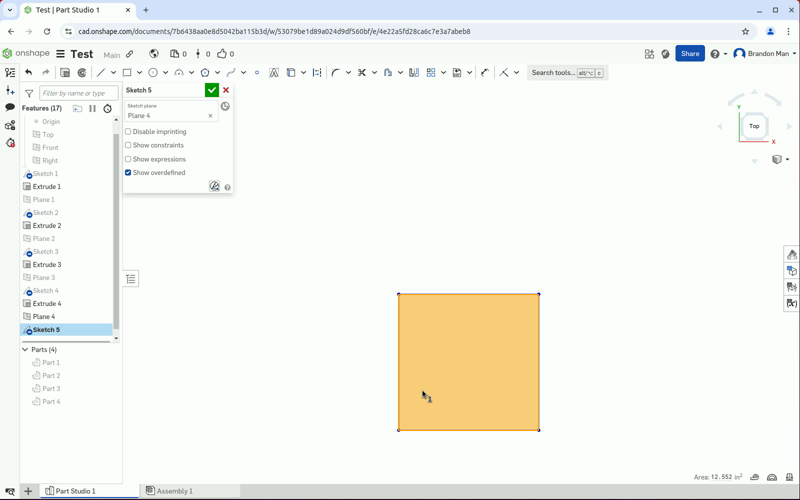
scroll(-6)
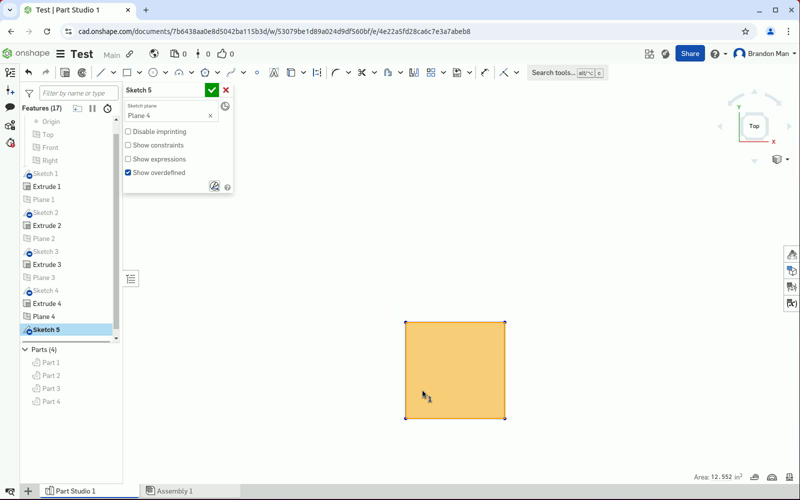
scroll(-6)
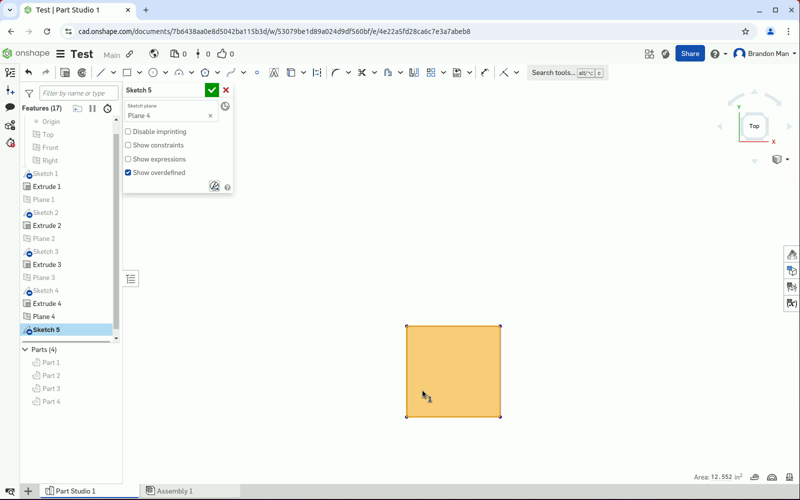
scroll(-6)
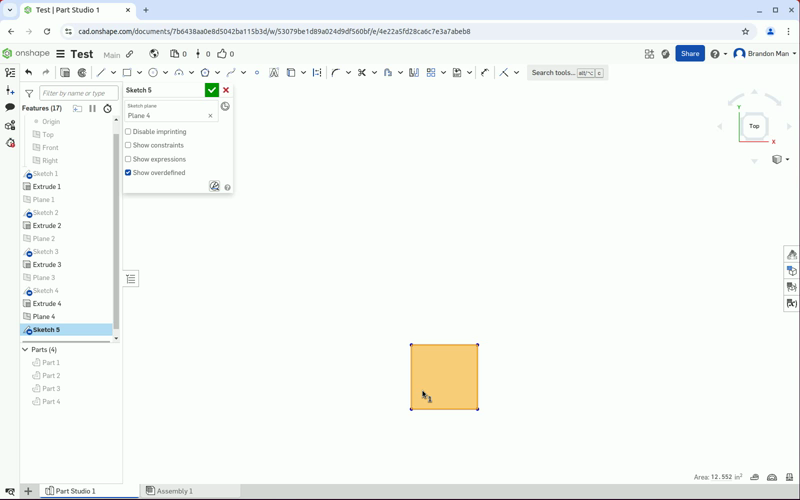
scroll(-6)
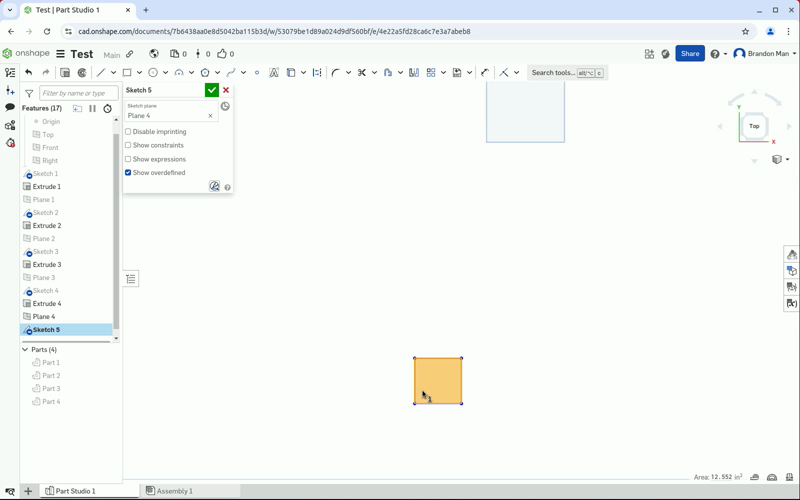
scroll(-6)
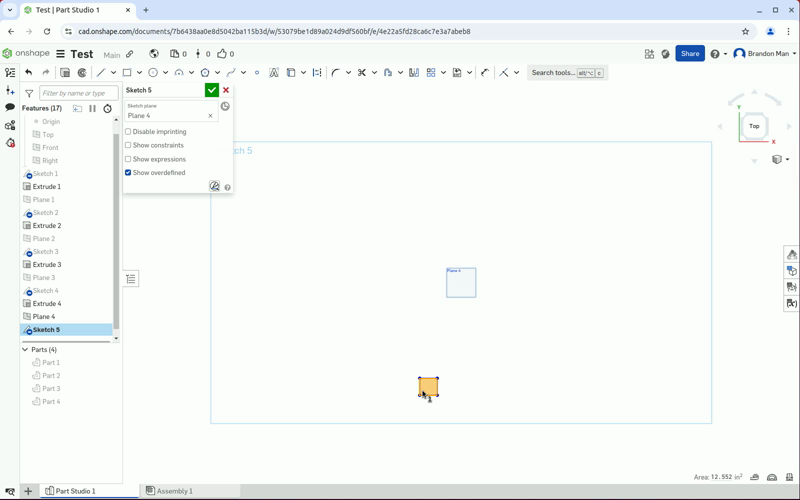
mouse_move(73, 352)
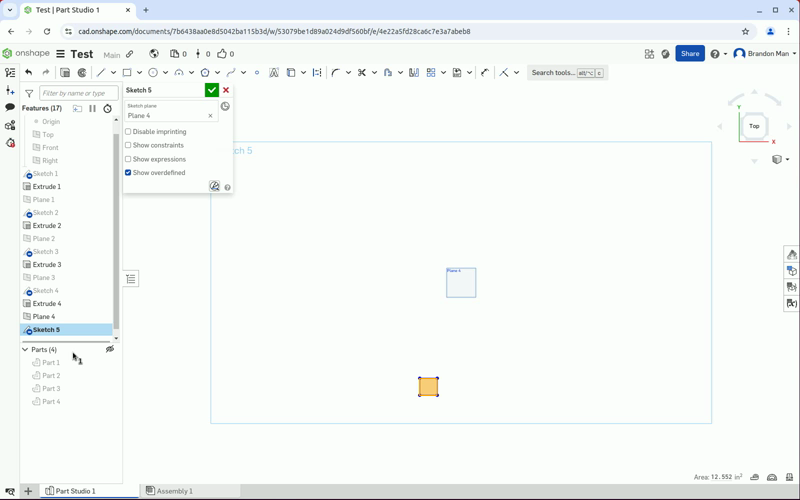
key(shift+y)
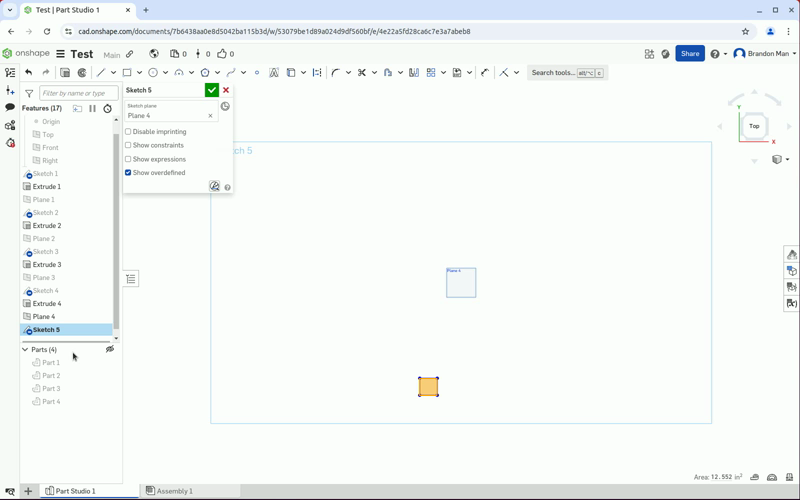
key(shift+e)
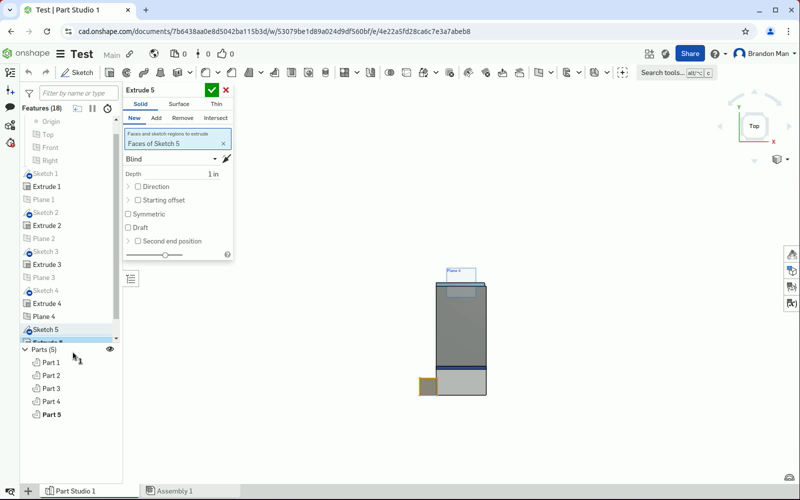
mouse_move(143, 106)
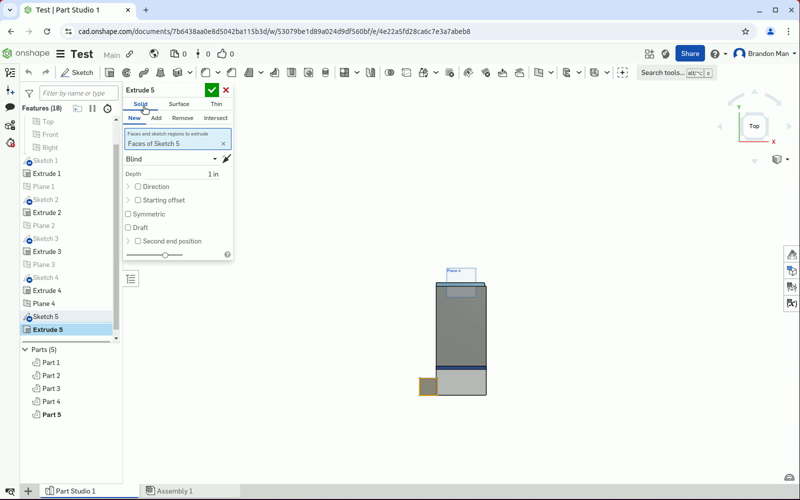
click(143, 106)
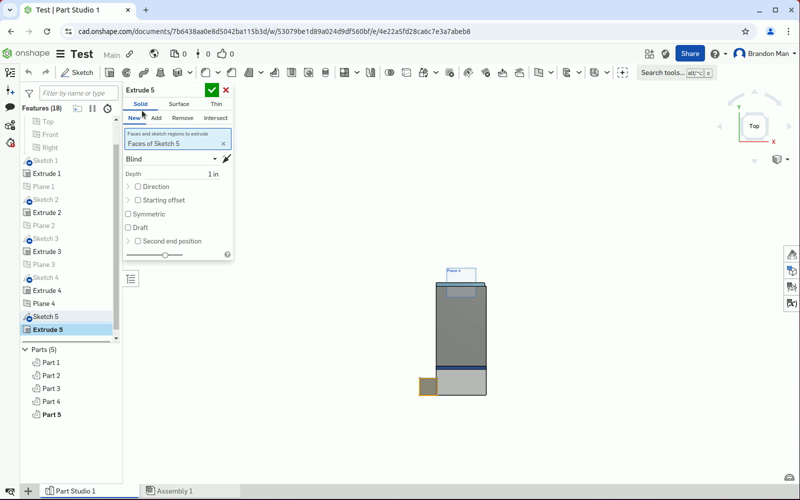
mouse_move(137, 120)
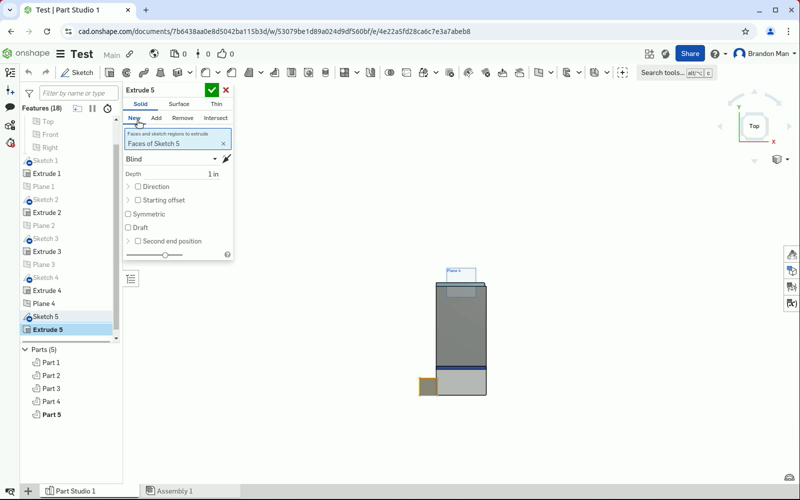
click(137, 120)
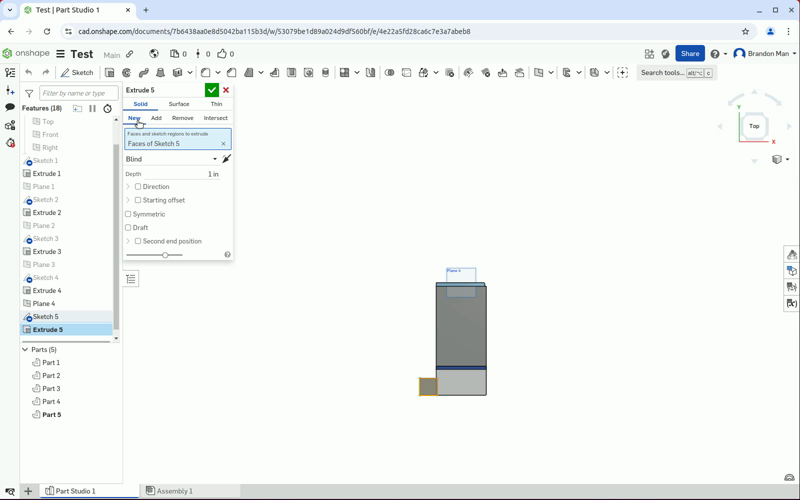
key(tab, 4)
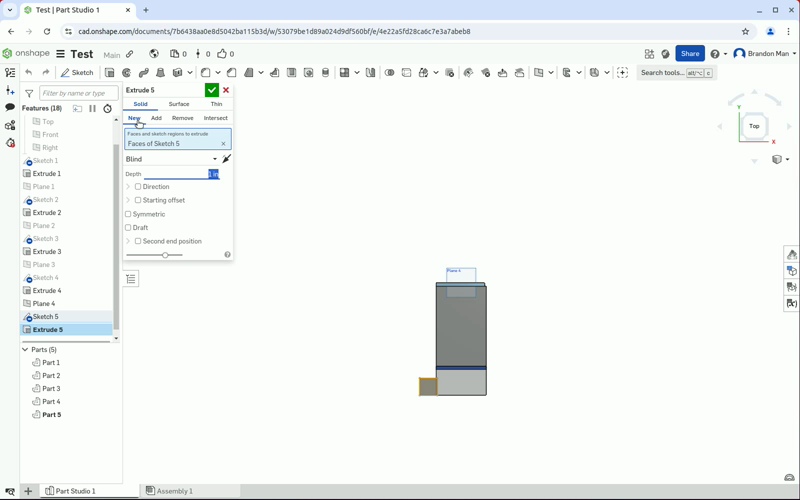
text(-0.722)
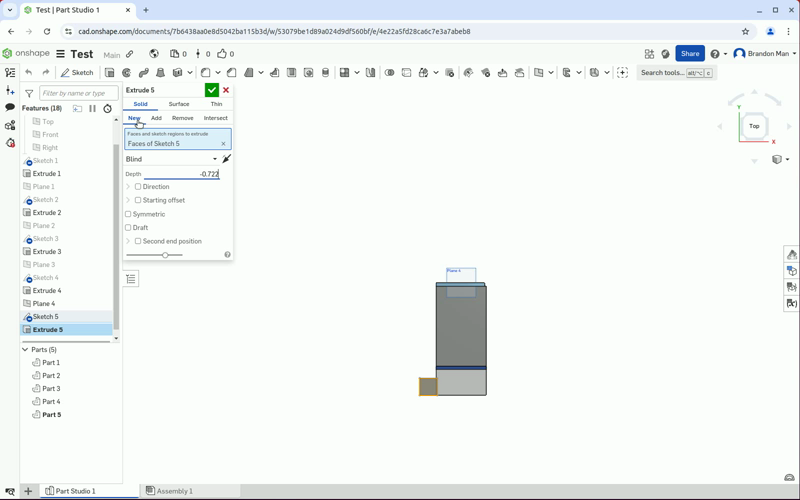
key(enter)
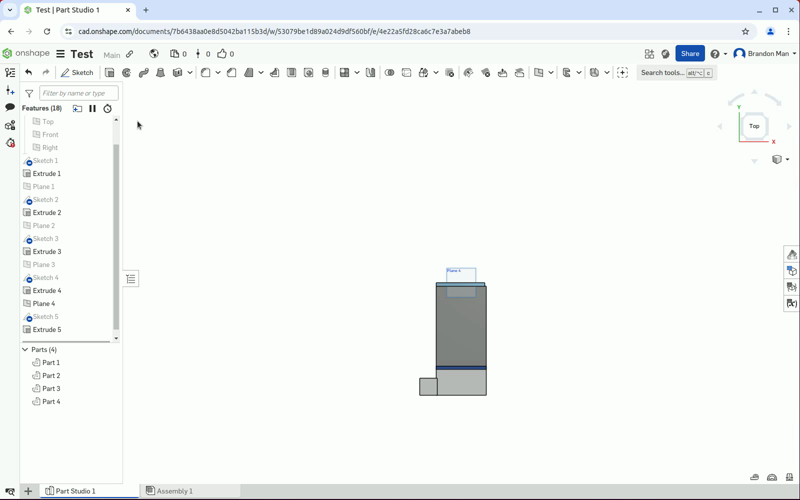
key(shift+h)
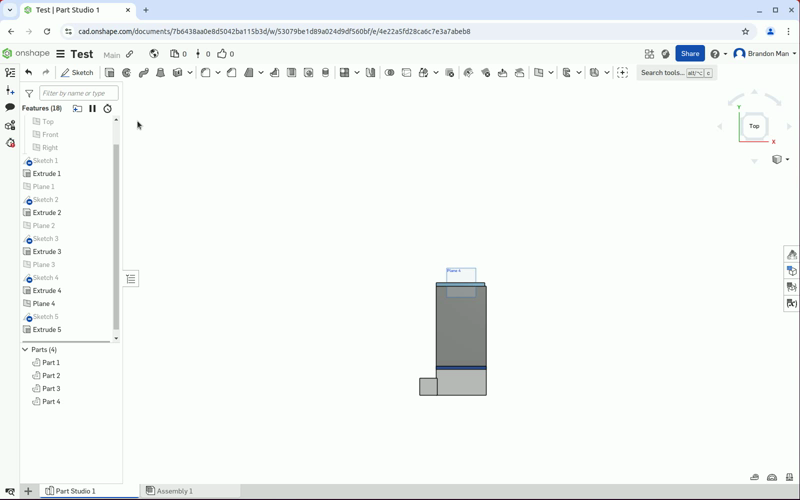
key(shift+h)
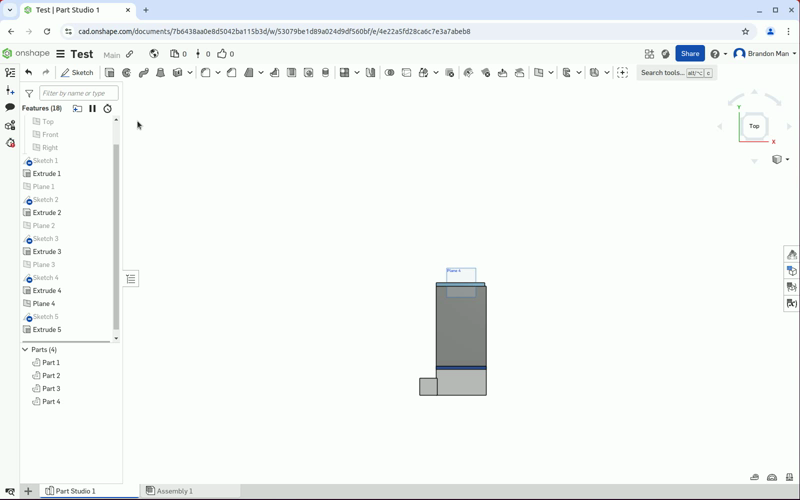
mouse_move(69, 163)
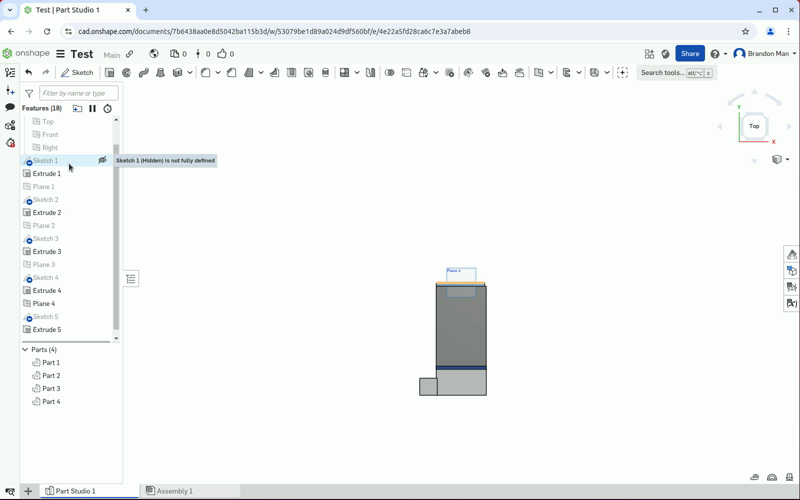
click(69, 163)
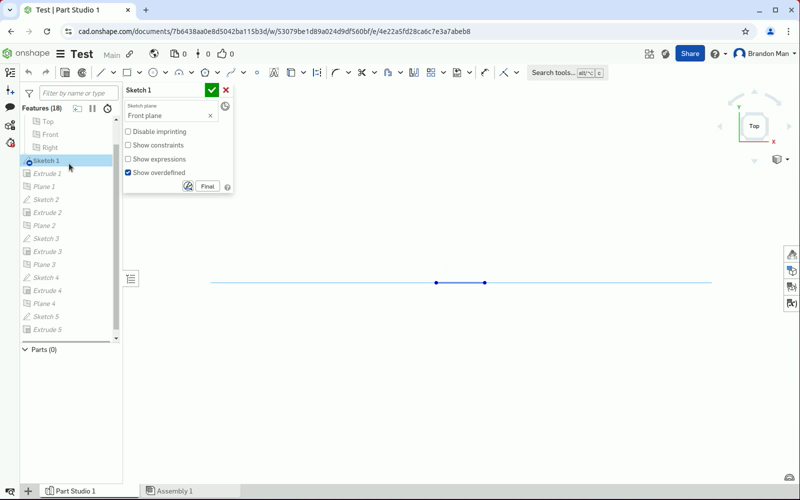
mouse_move(229, 92)
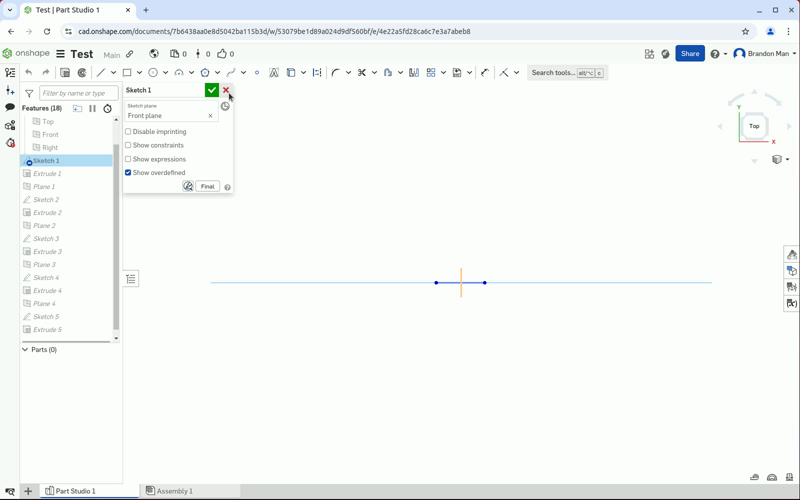
click(229, 92)
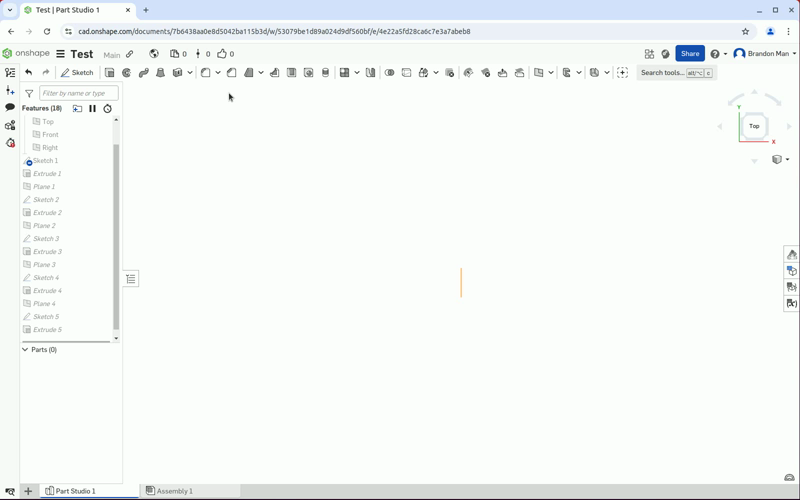
key(shift+s)
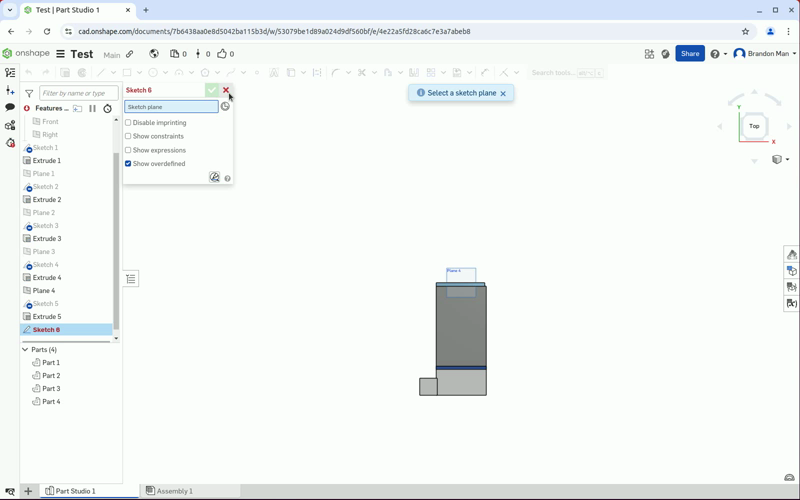
mouse_move(69, 293)
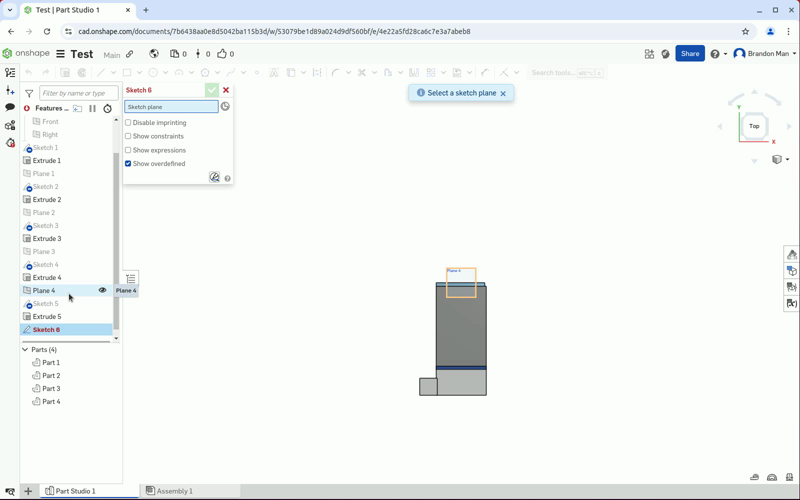
click(69, 293)
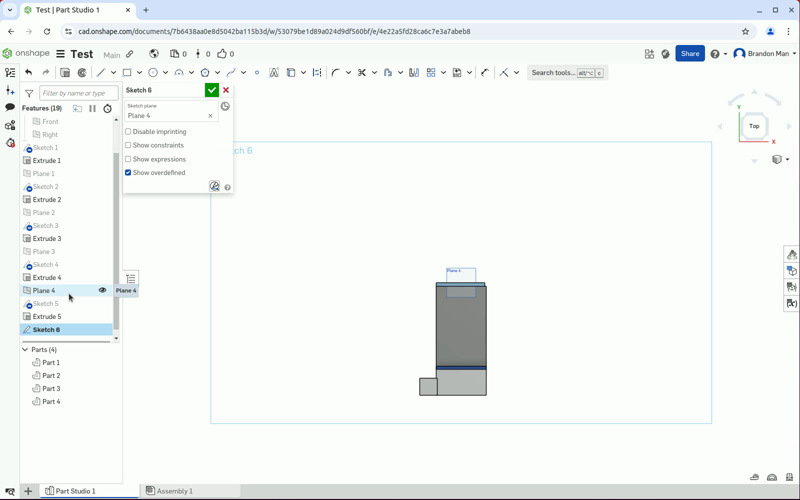
mouse_move(73, 352)
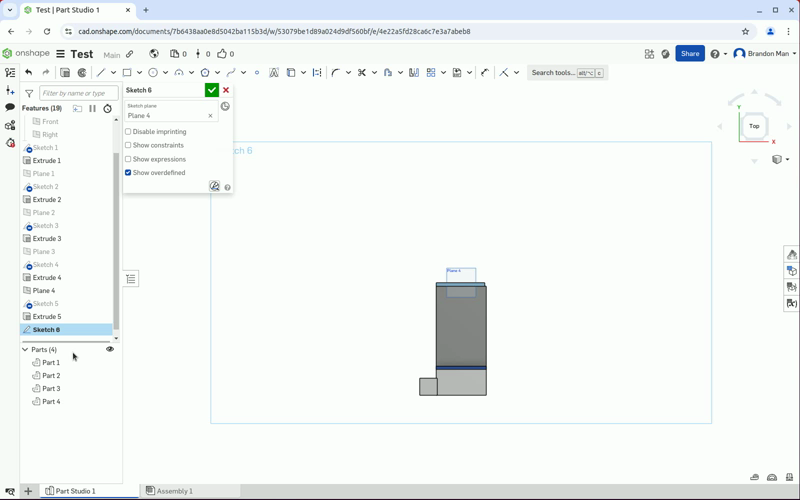
key(y)
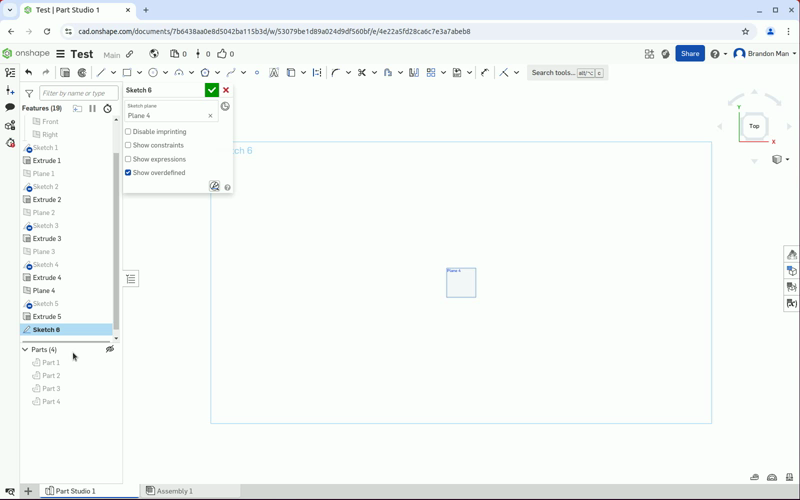
key(l)
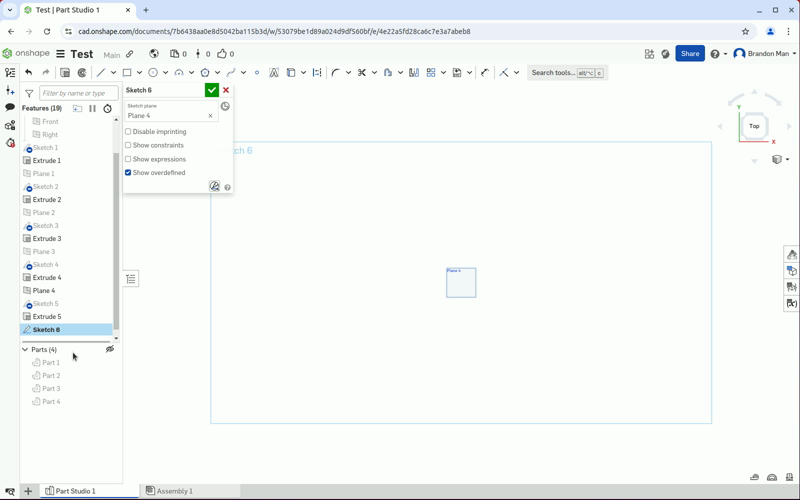
key_down(shift)
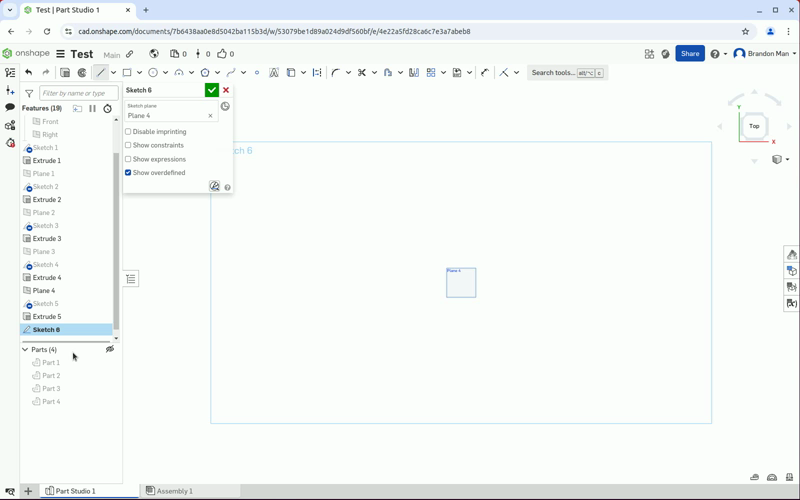
mouse_move(485, 395)
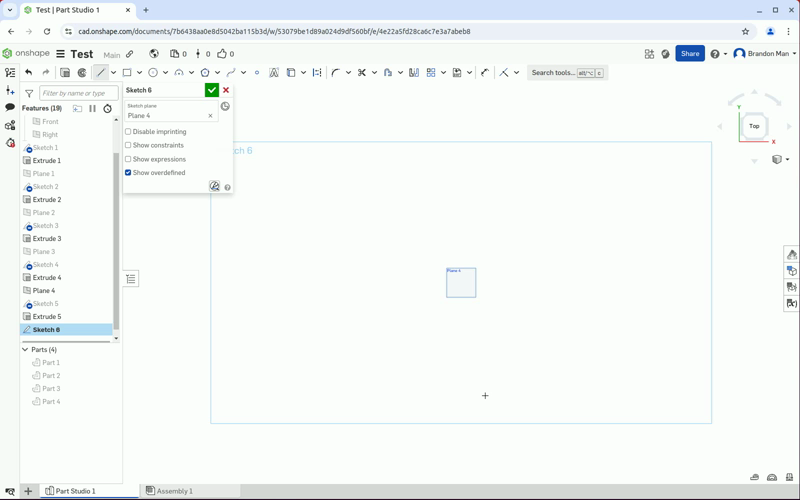
click(485, 395)
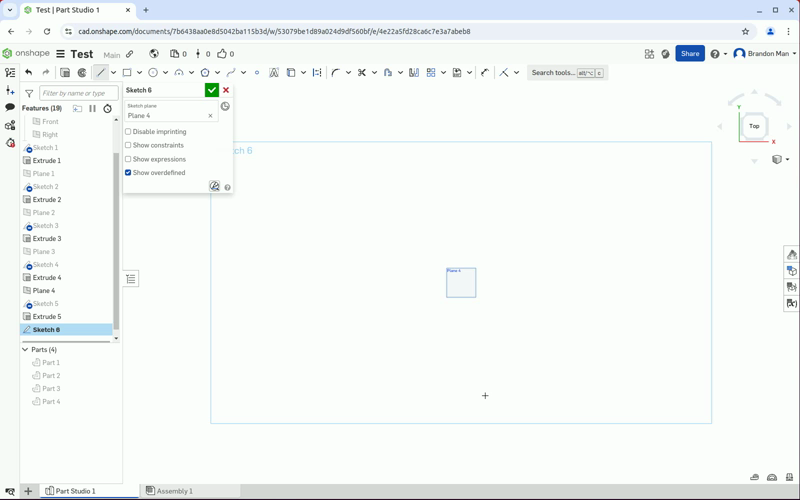
key_up(shift)
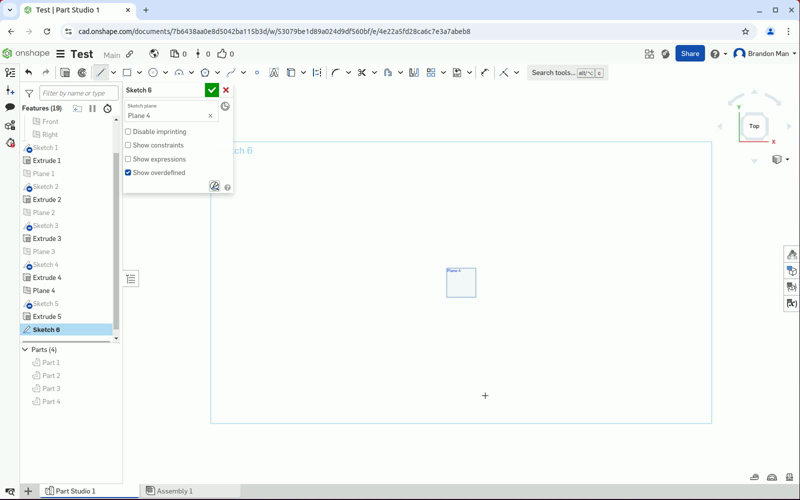
key_down(shift)
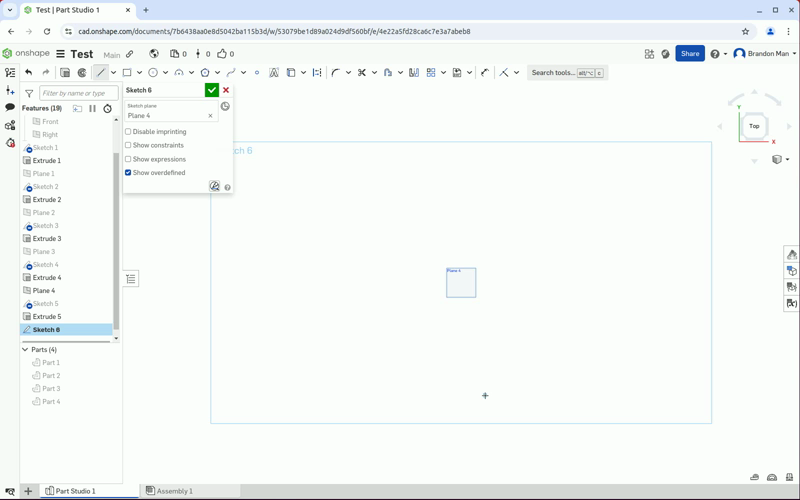
mouse_move(515, 395)
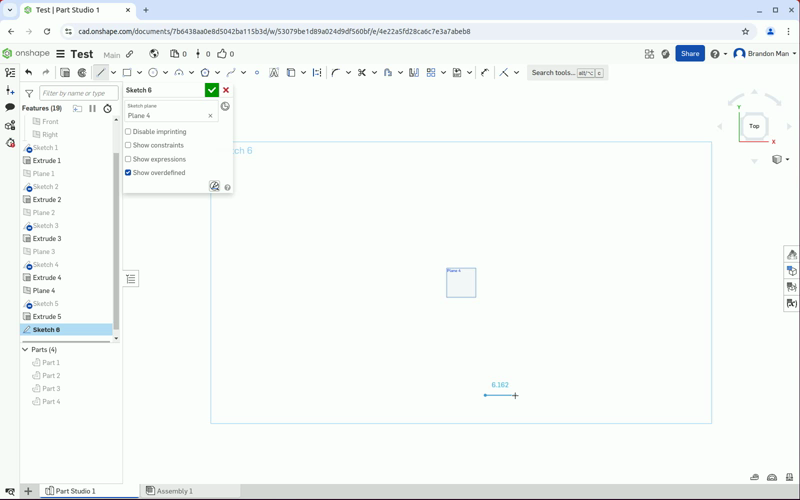
mouse_move(502, 395)
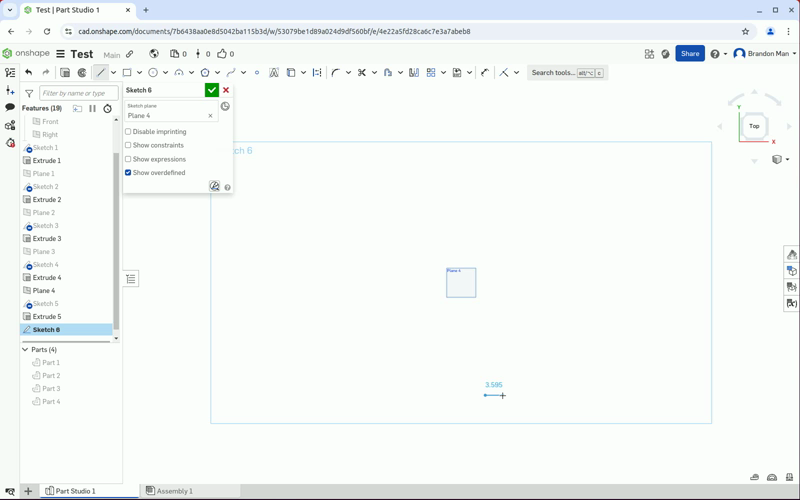
click(502, 395)
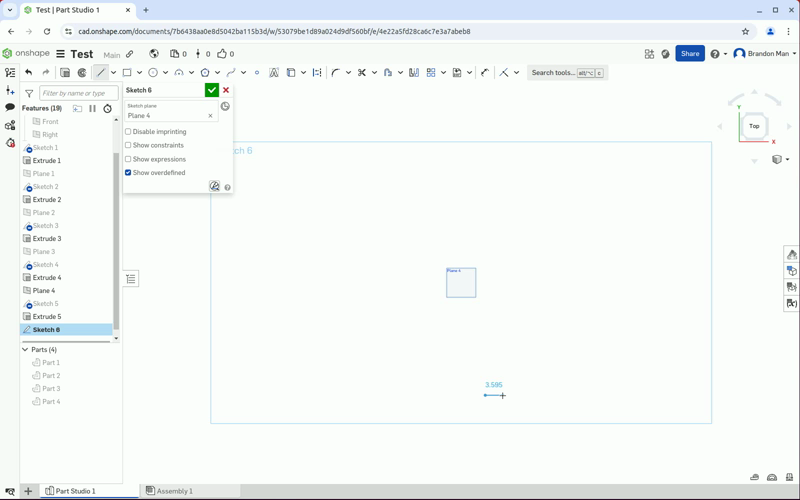
key_up(shift)
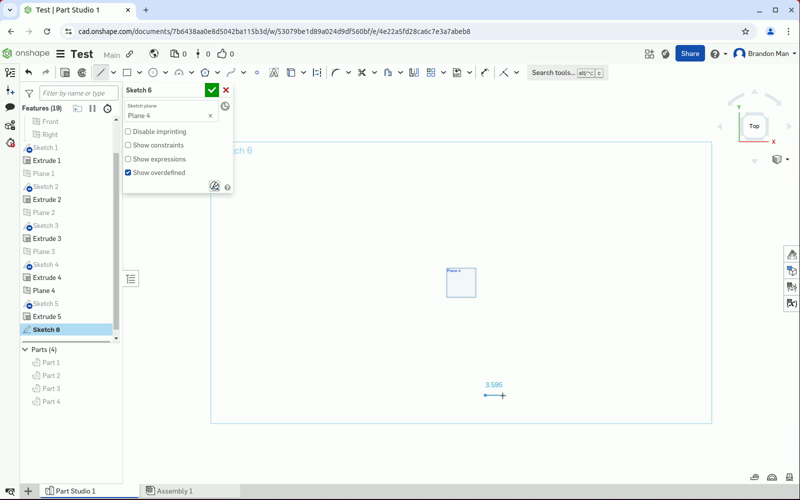
key_down(shift)
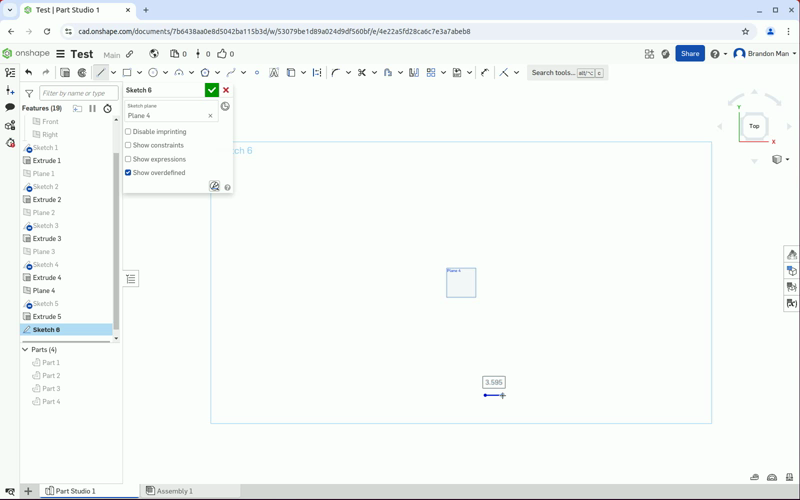
mouse_move(532, 395)
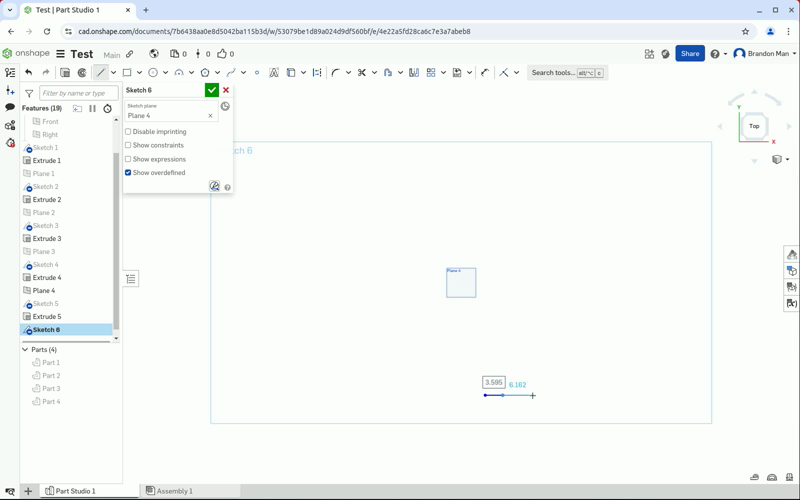
mouse_move(502, 378)
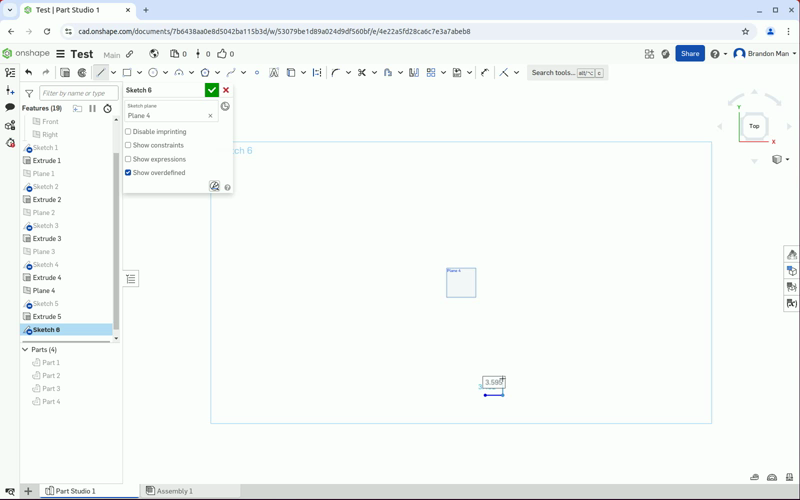
click(502, 378)
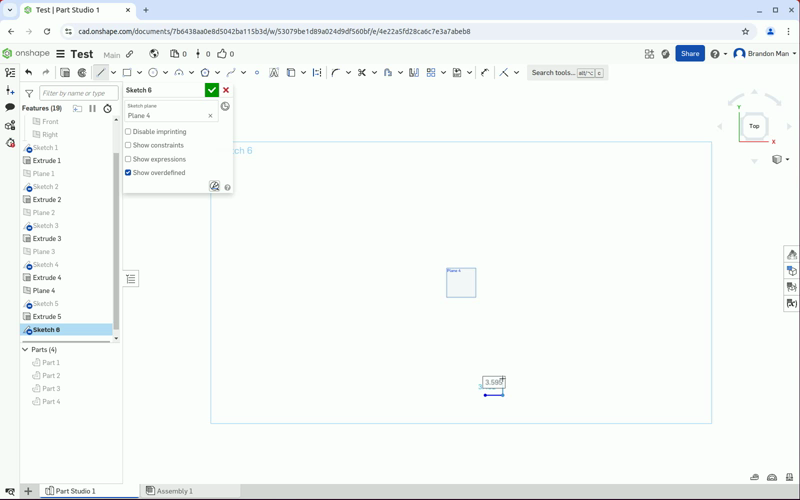
key_up(shift)
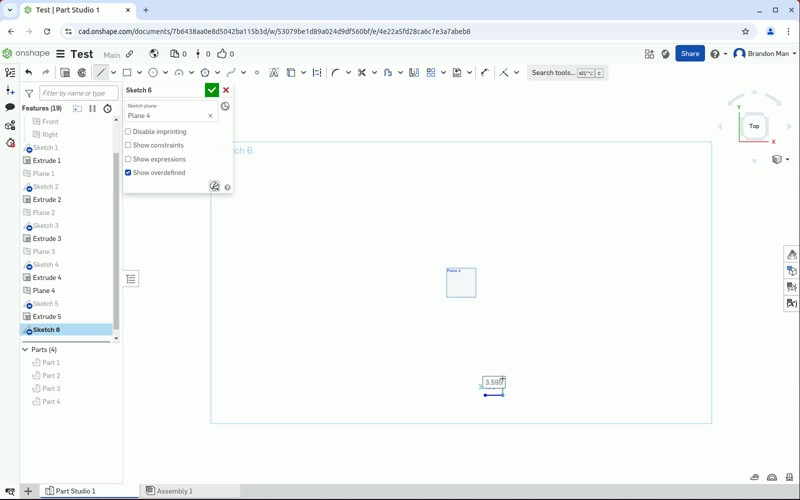
key_down(shift)
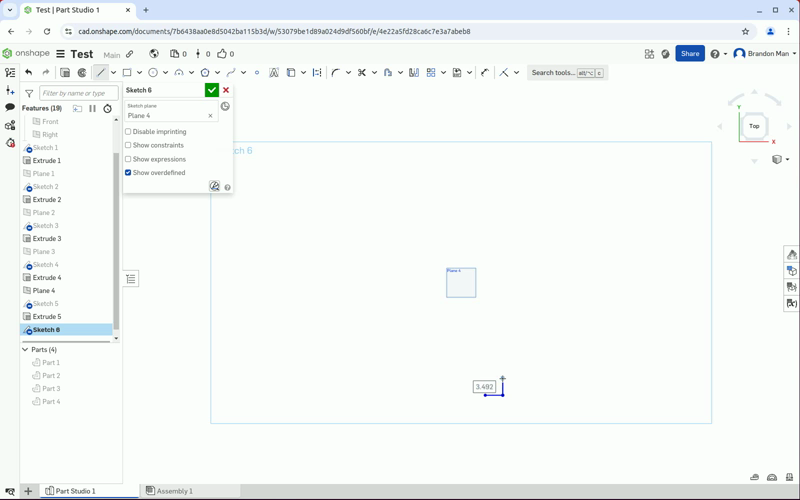
mouse_move(532, 378)
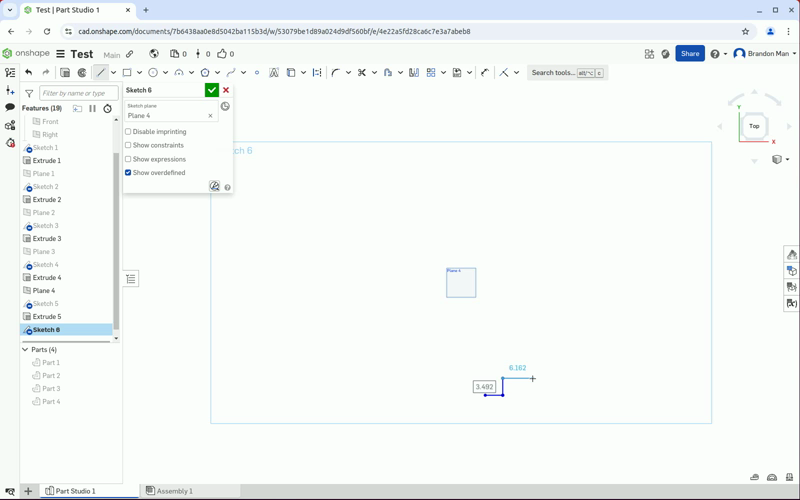
mouse_move(485, 378)
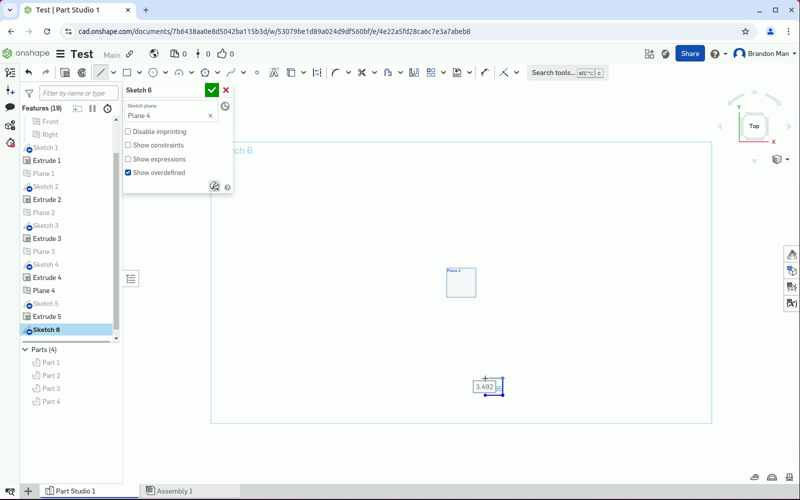
click(485, 378)
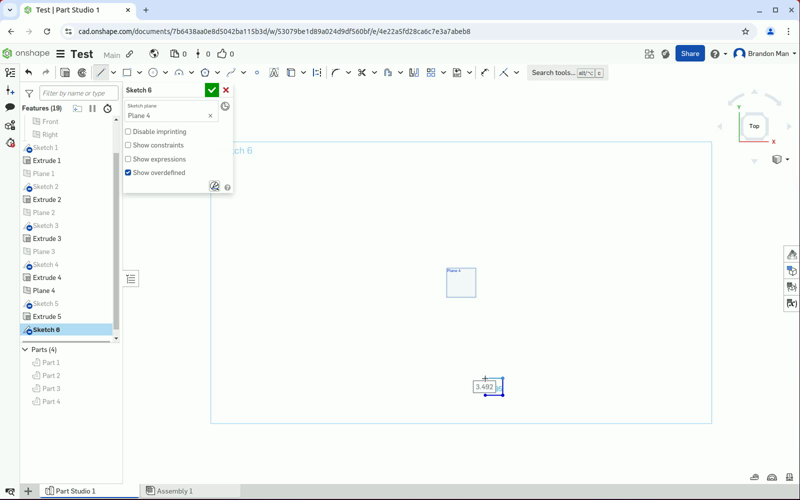
key_up(shift)
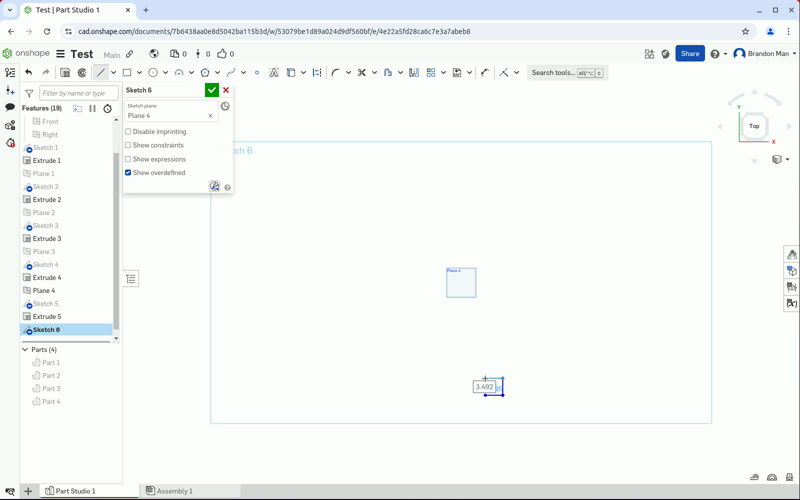
mouse_move(515, 378)
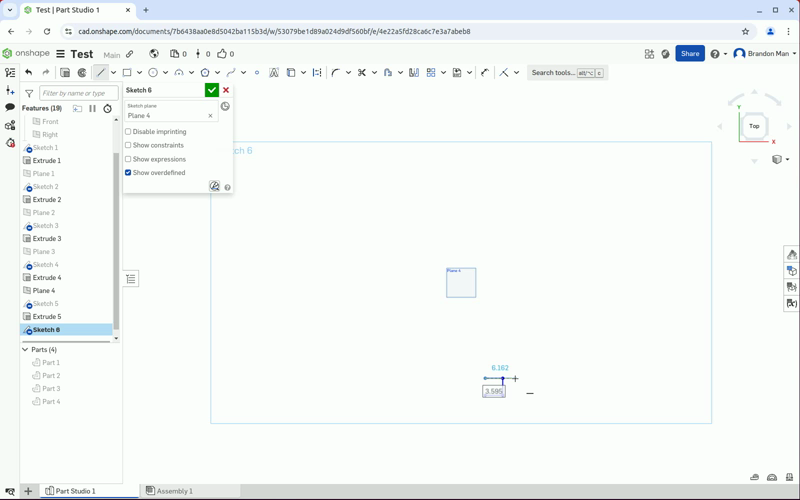
key_down(shift)
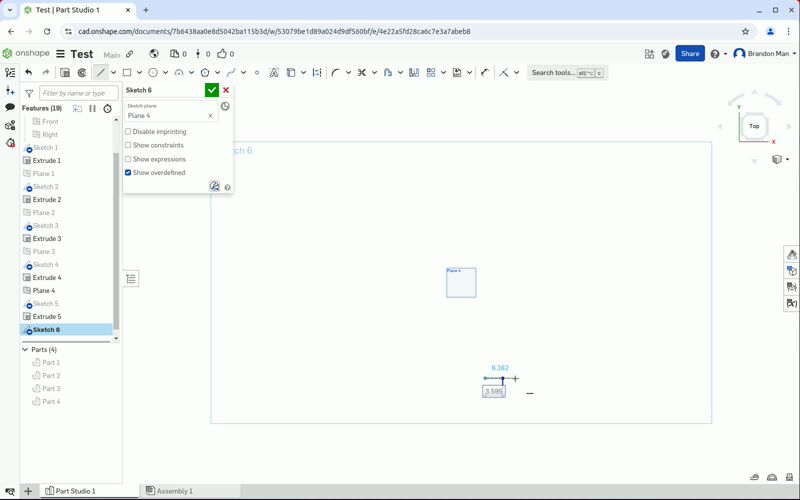
mouse_move(485, 395)
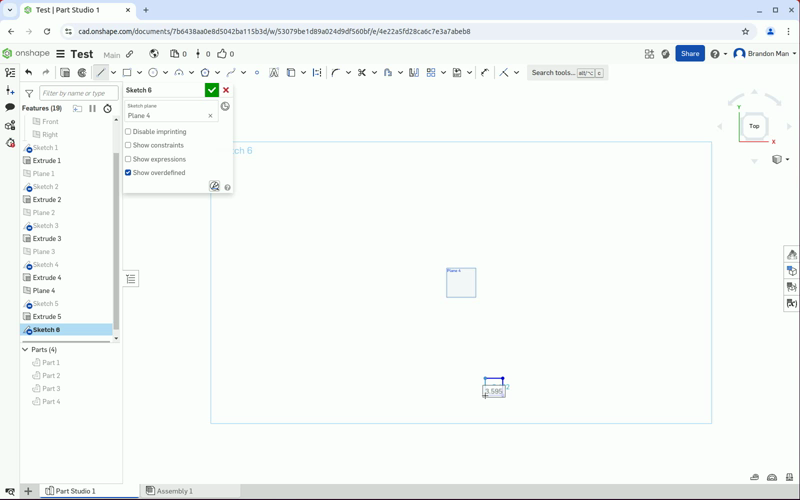
key_up(shift)
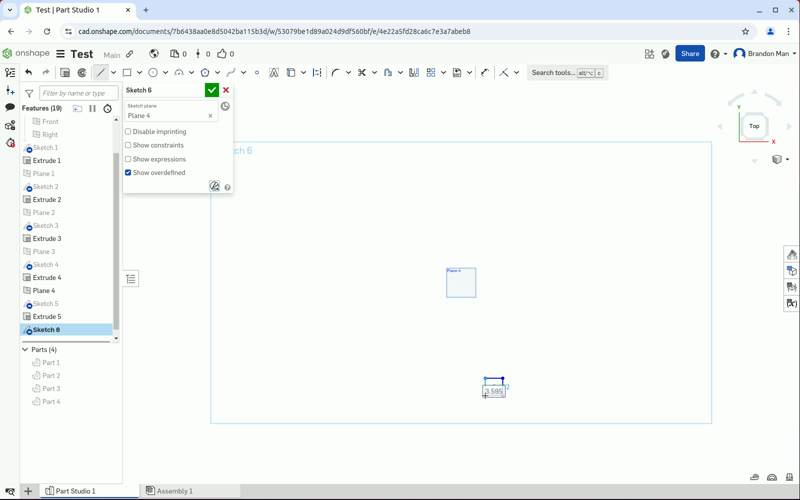
click(485, 395)
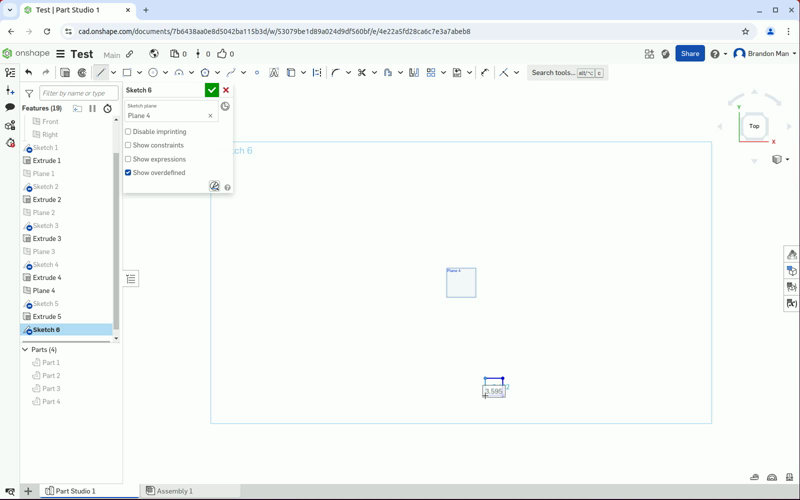
key(esc)
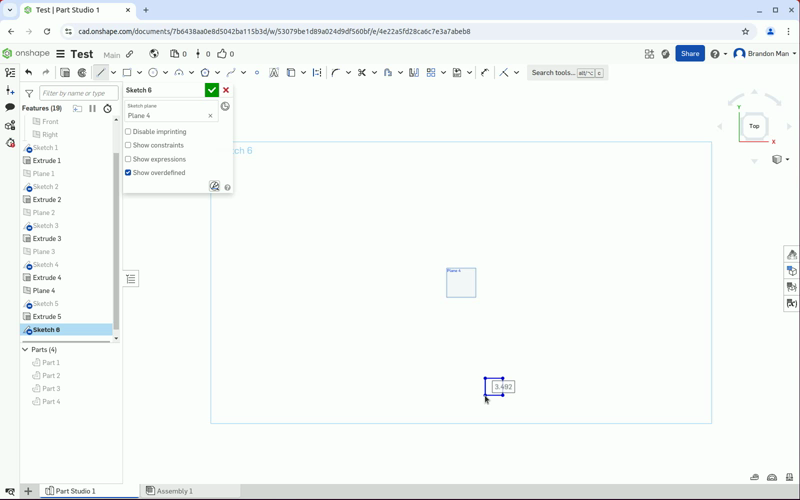
mouse_move(501, 386)
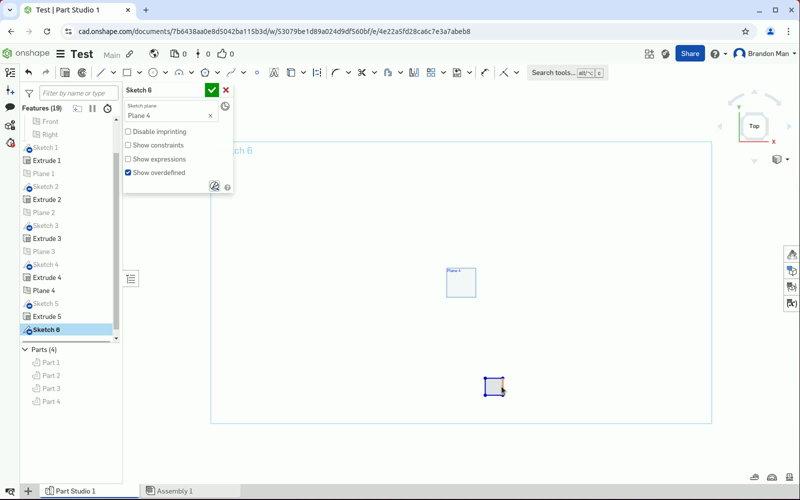
scroll(6)
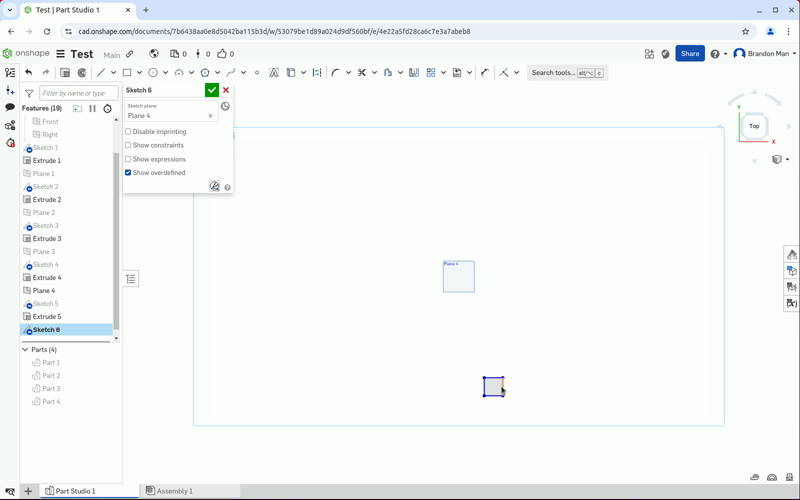
scroll(6)
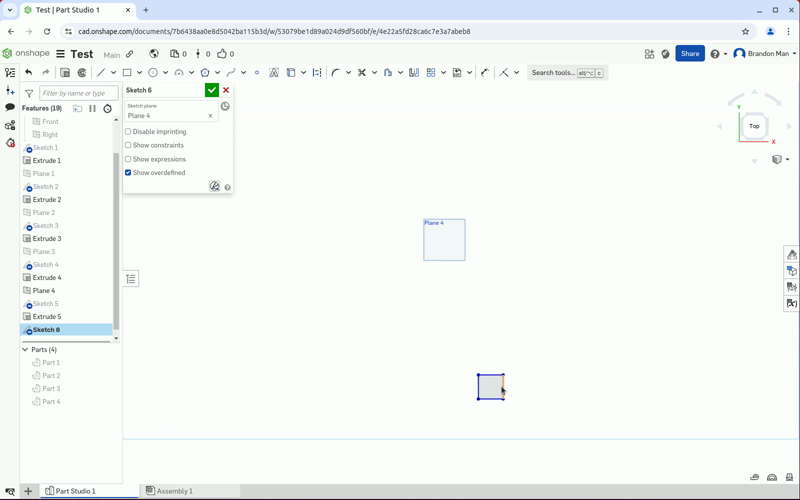
scroll(6)
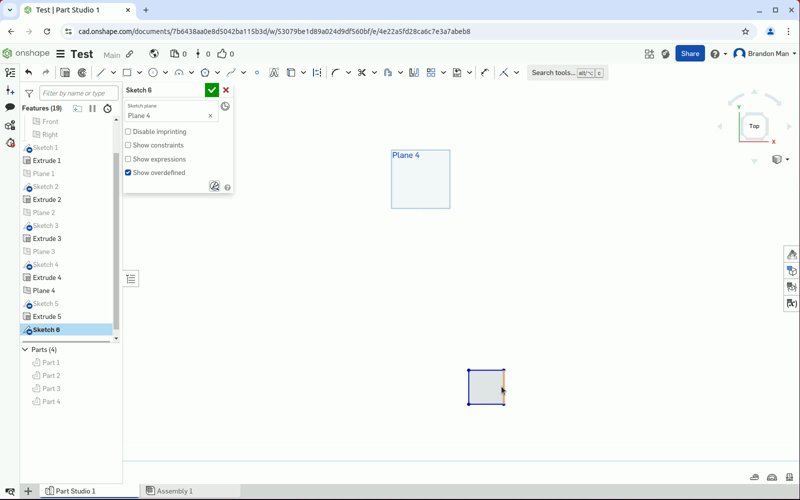
scroll(6)
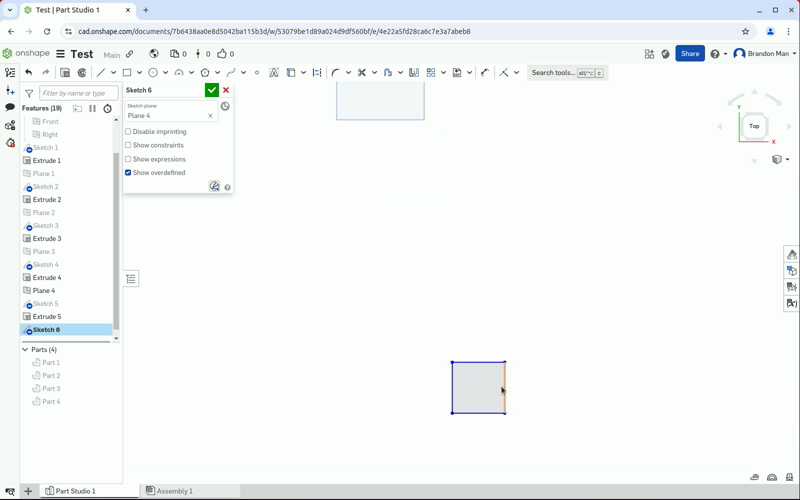
scroll(6)
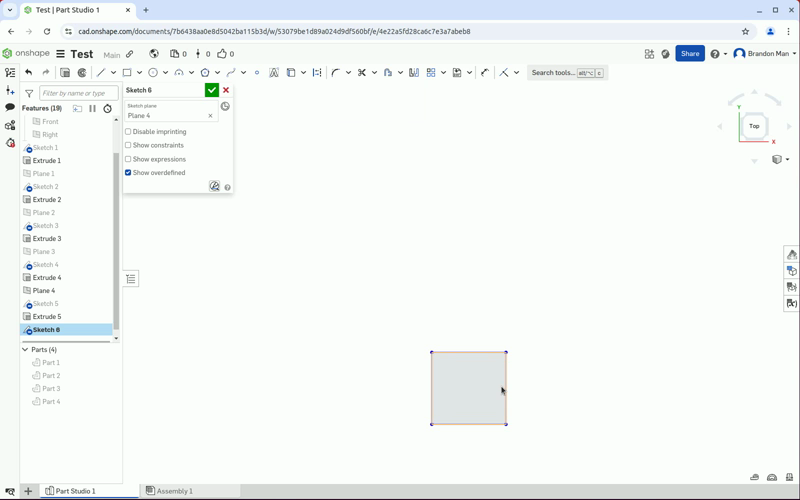
scroll(6)
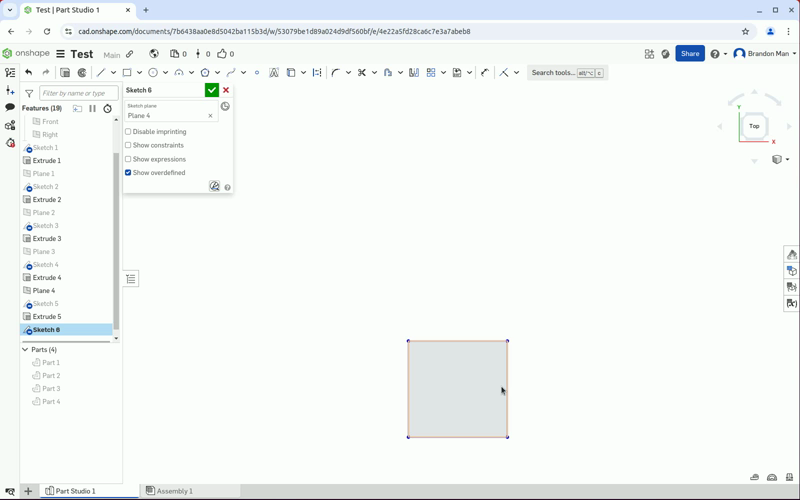
scroll(6)
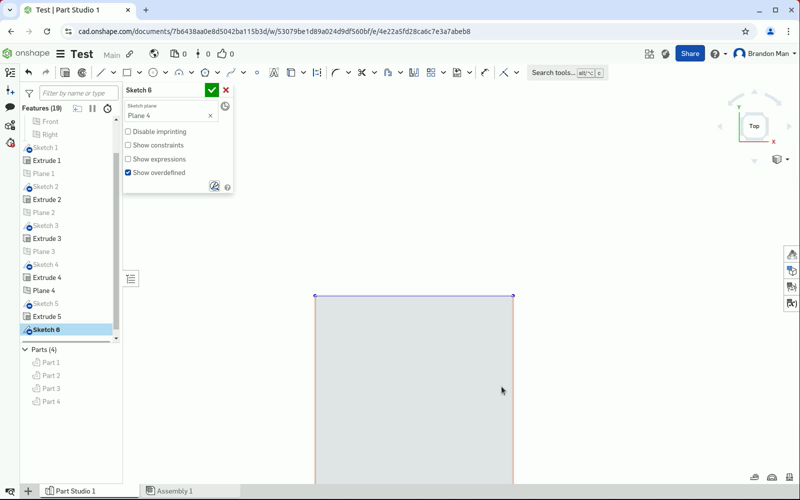
click(501, 386)
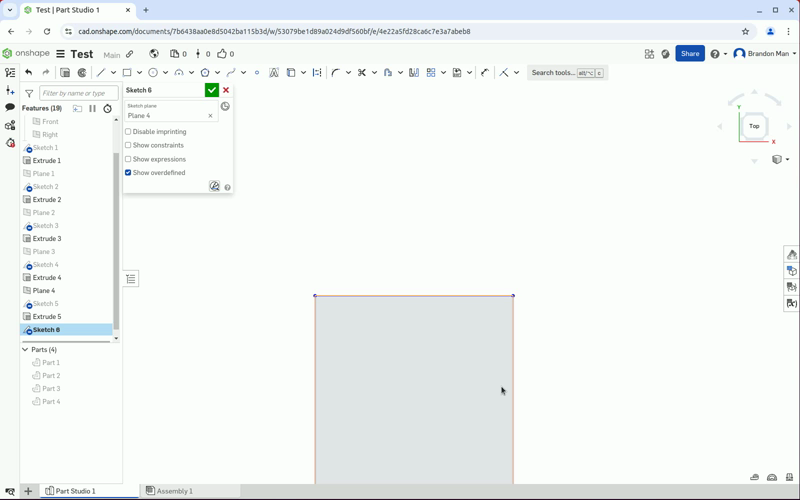
scroll(-6)
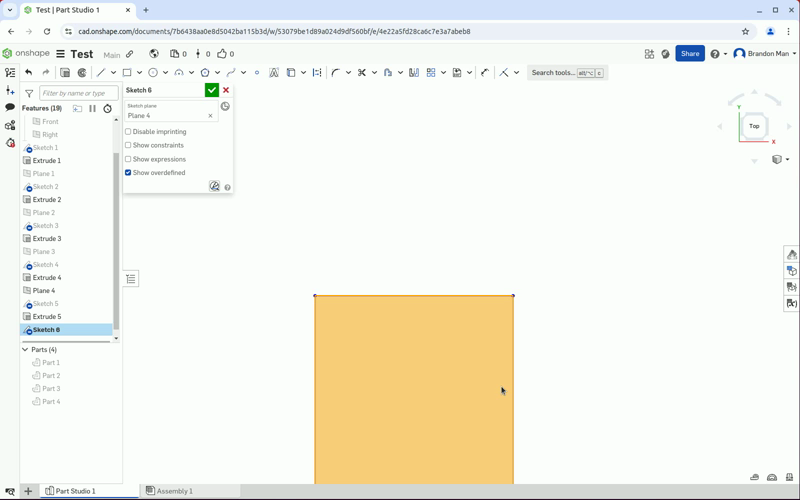
scroll(-6)
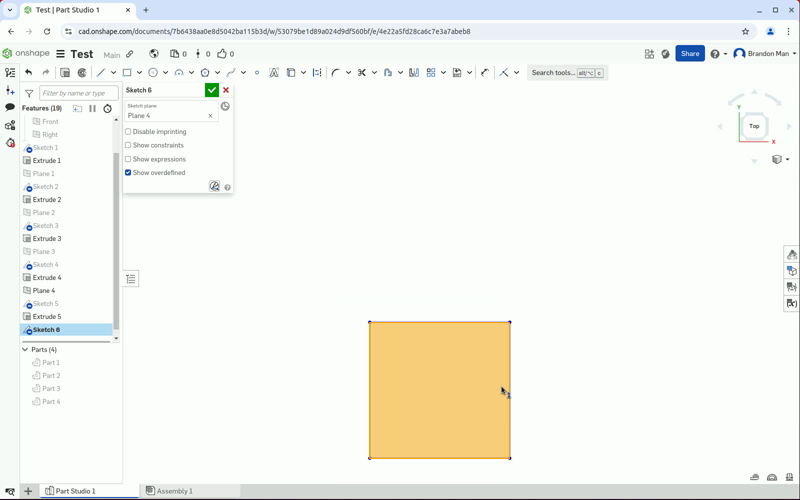
scroll(-6)
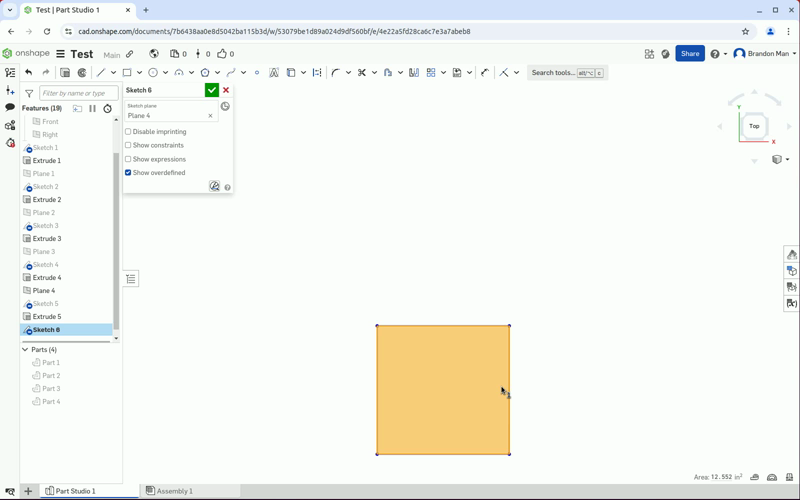
scroll(-6)
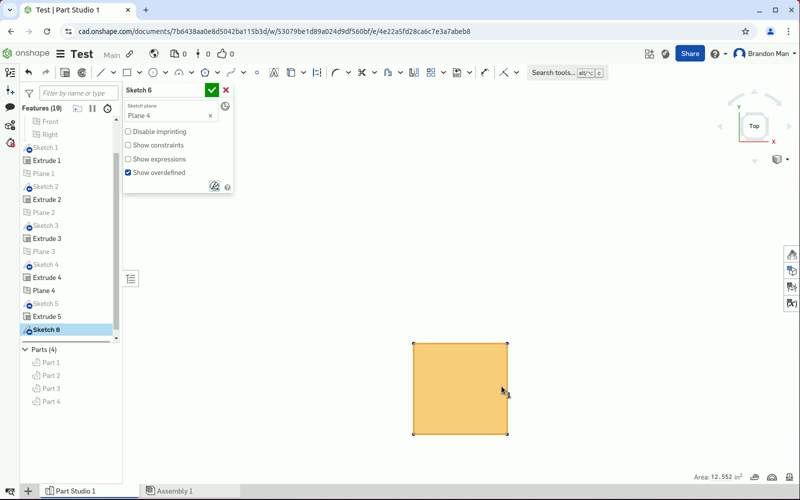
scroll(-6)
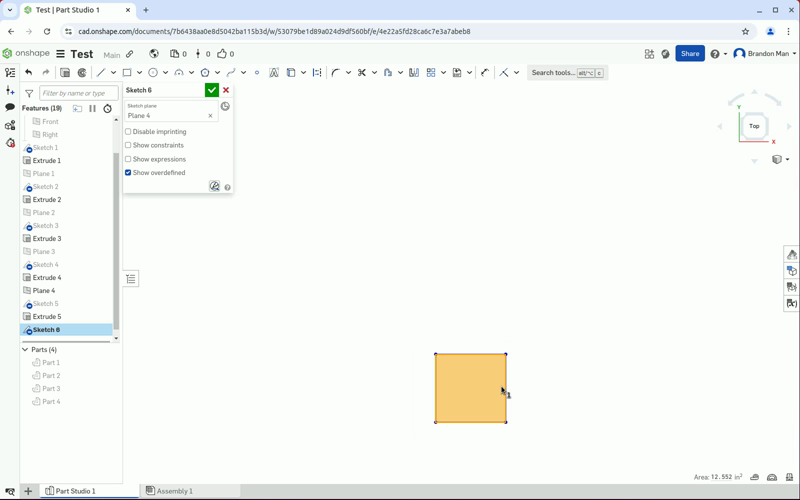
scroll(-6)
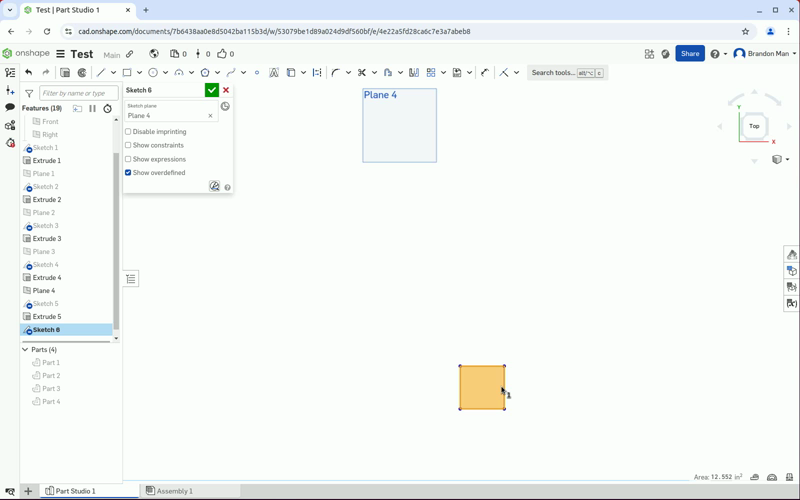
scroll(-6)
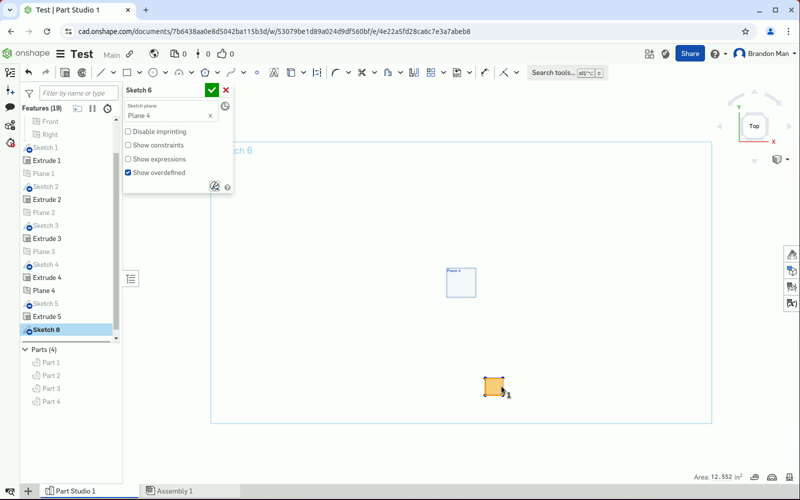
mouse_move(73, 352)
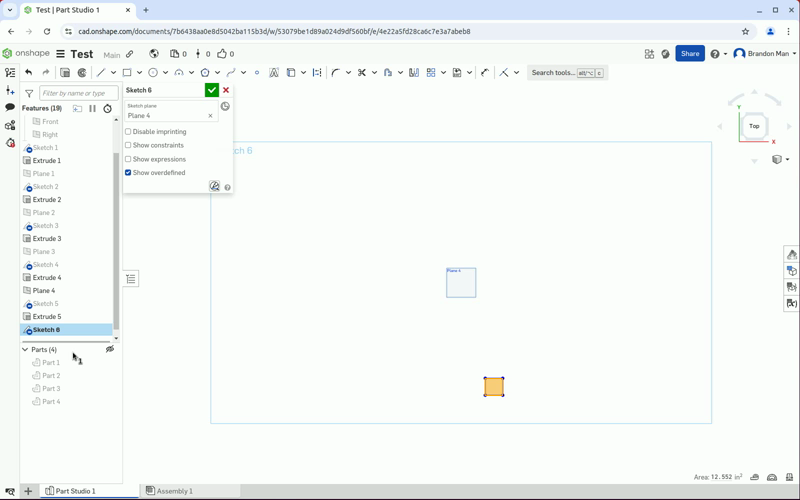
key(shift+y)
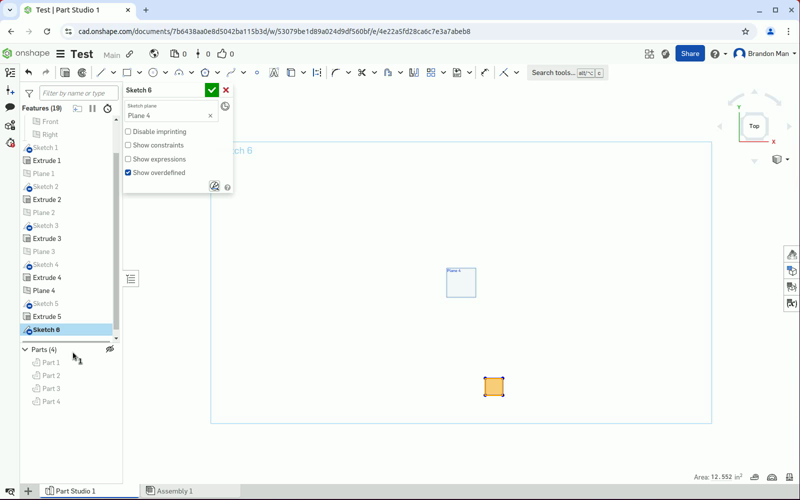
key(shift+e)
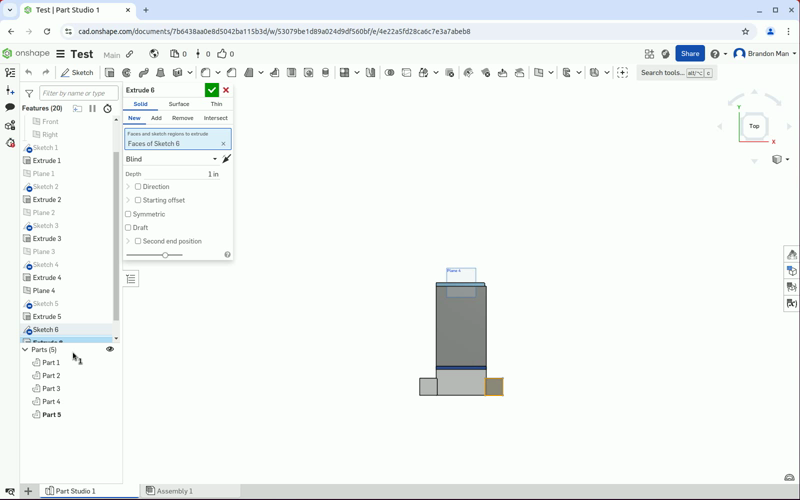
mouse_move(143, 106)
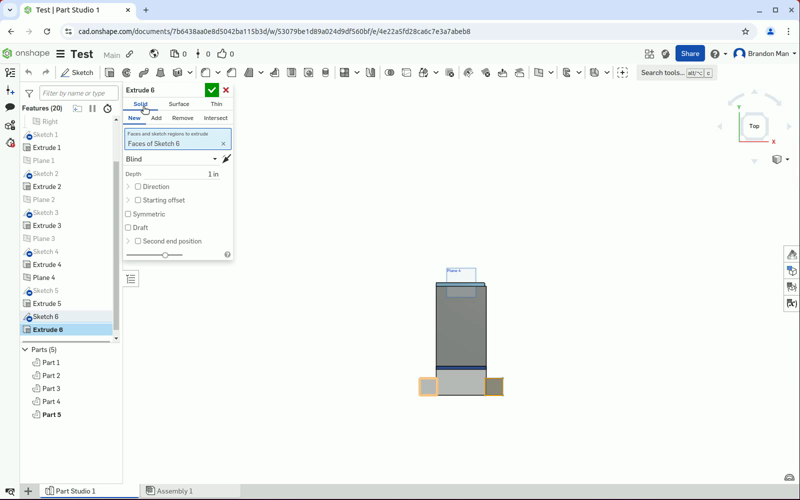
click(143, 106)
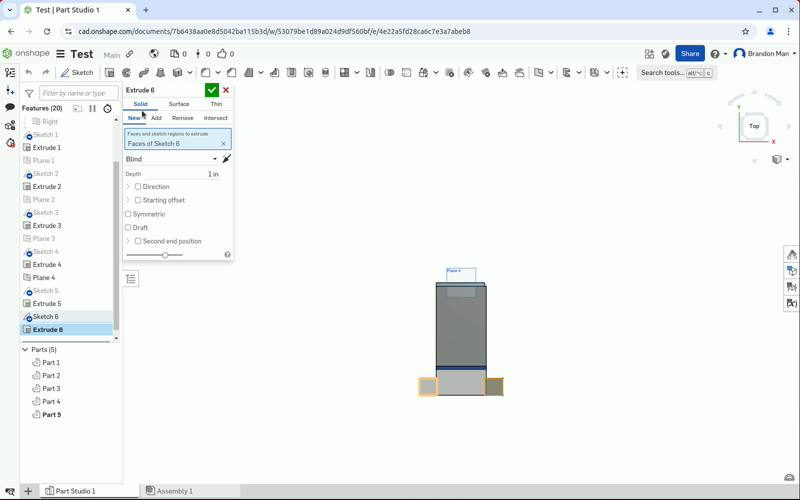
mouse_move(137, 120)
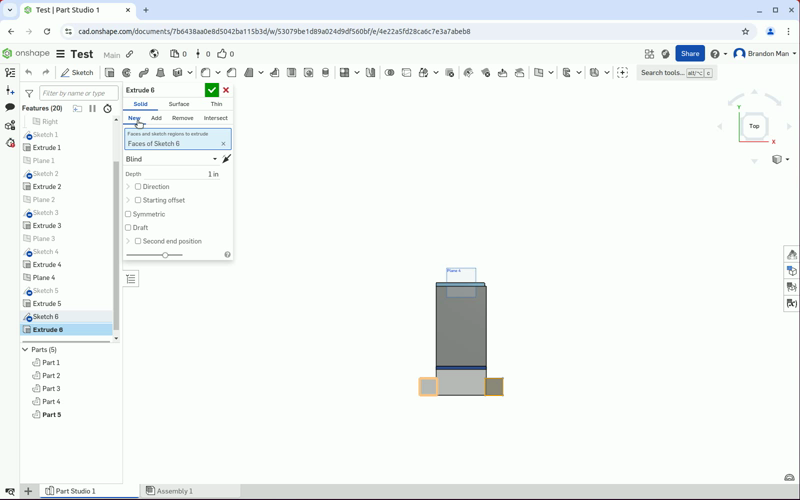
click(137, 120)
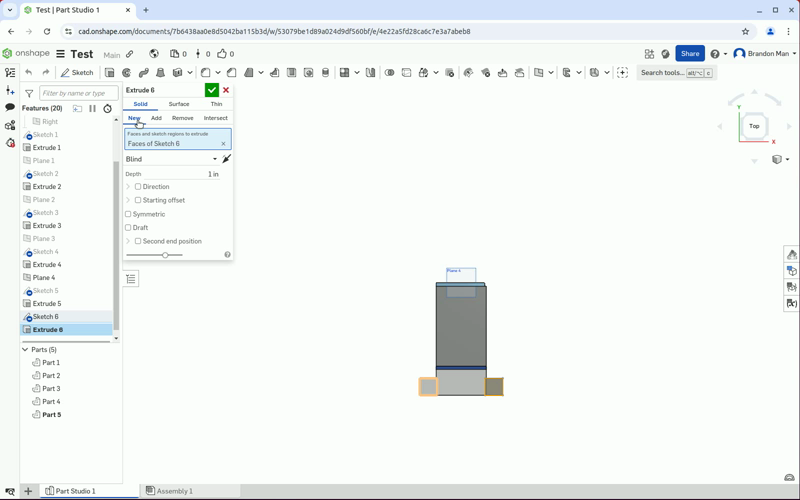
key(tab, 4)
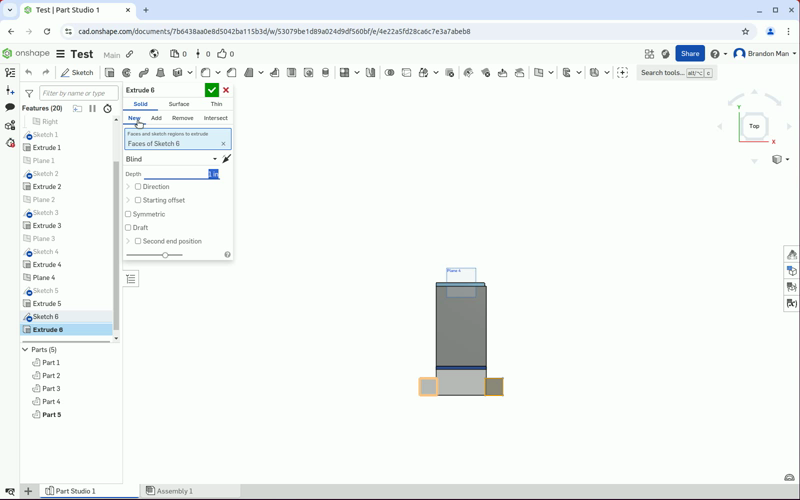
text(-0.722)
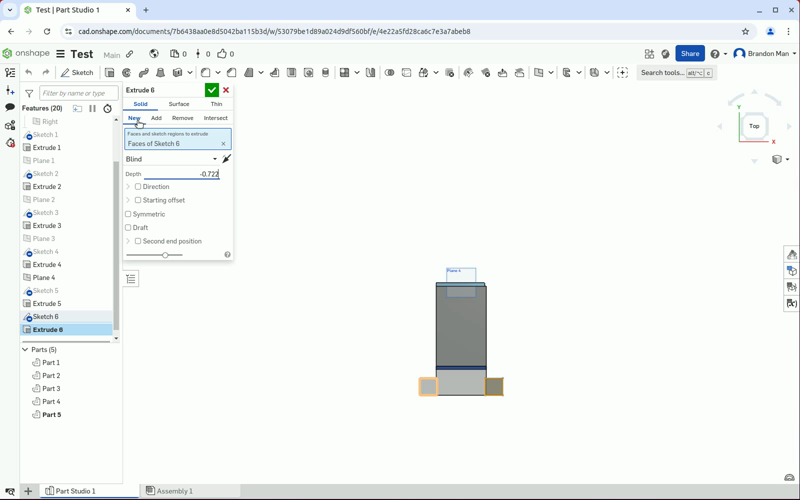
key(enter)
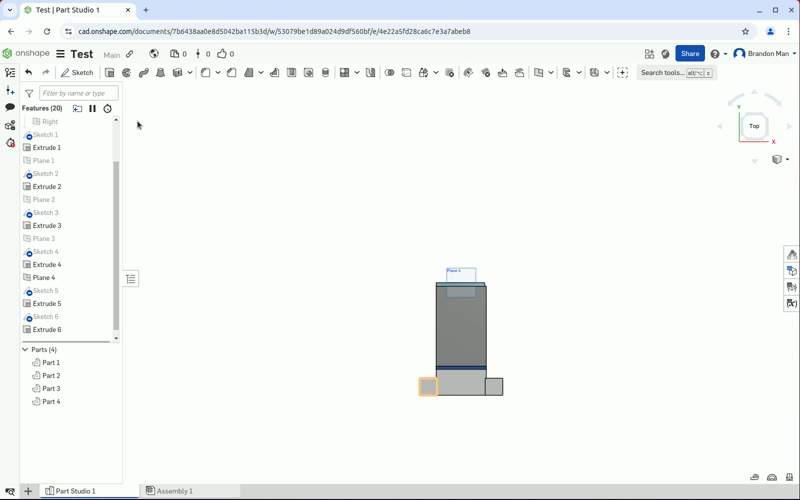
key(shift+h)
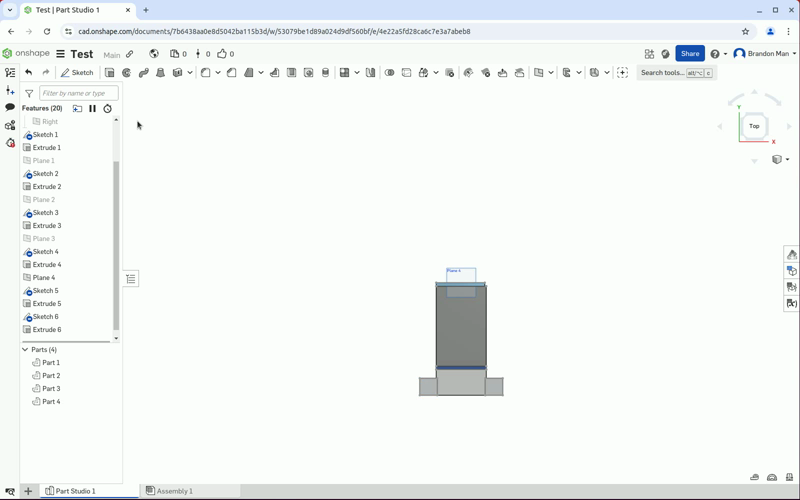
key(shift+h)
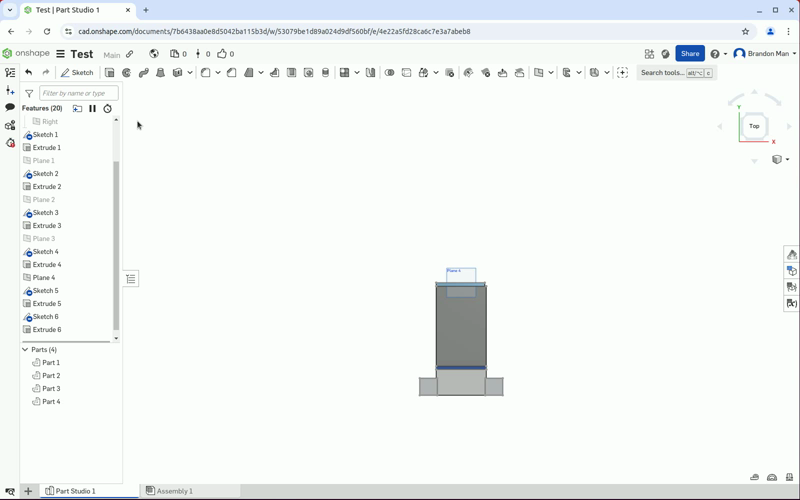
key(shift+7)
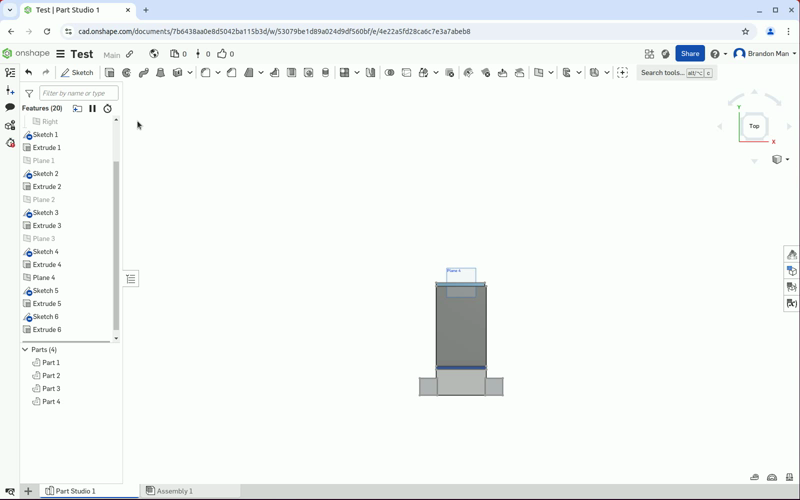
key(up, 3)
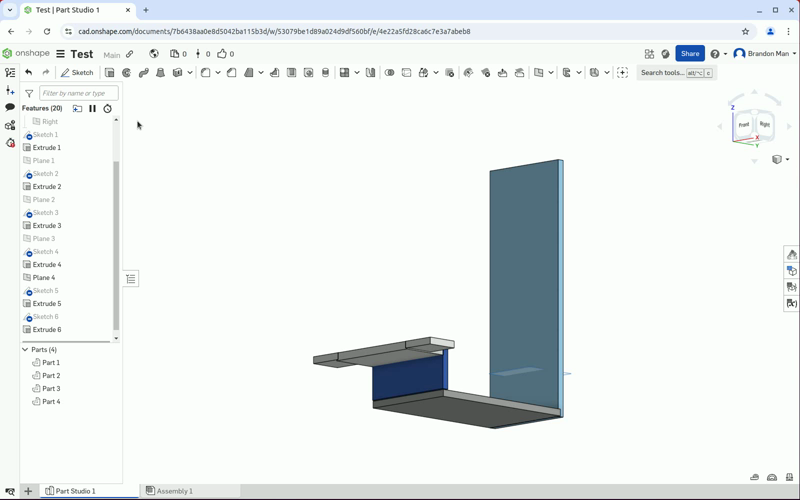
key(left, 3)
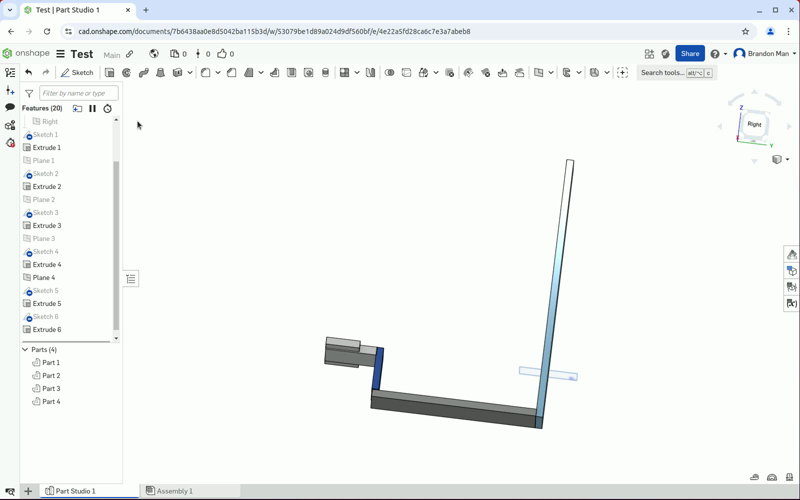
key(right, 3)
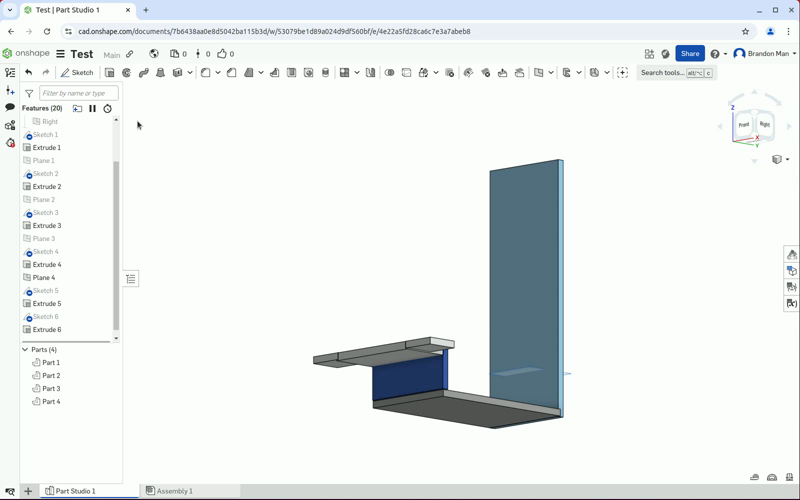
key(down, 3)
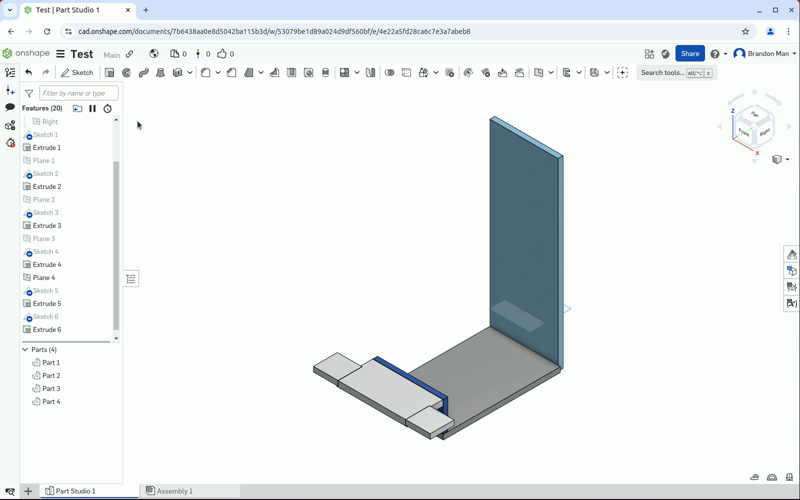
mouse_move(69, 137)
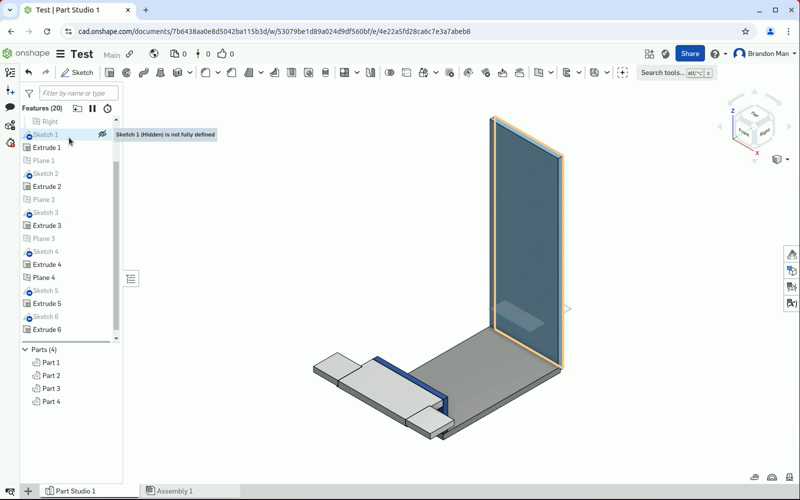
click(69, 137)